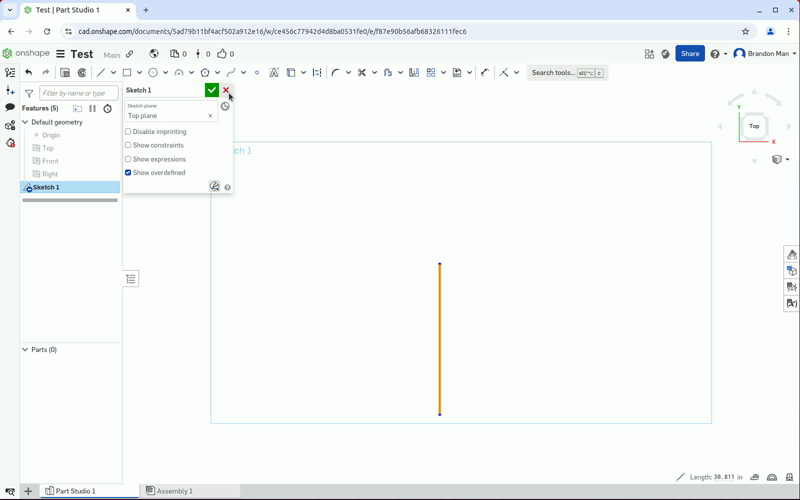
key(shift+h)
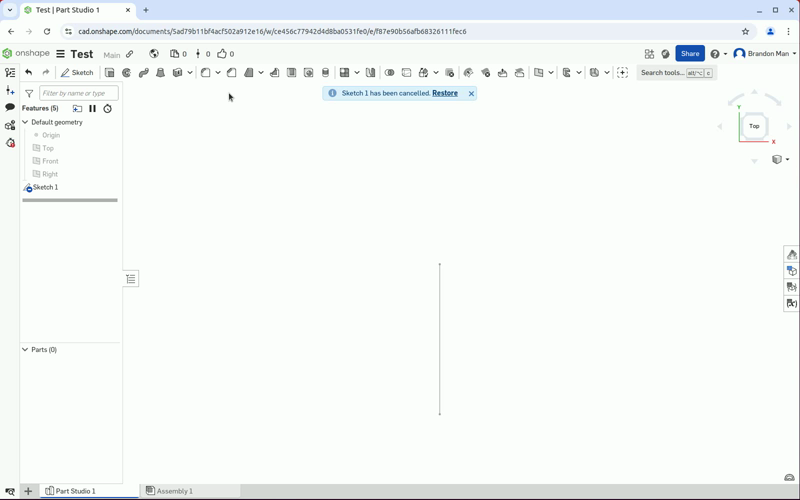
mouse_move(73, 352)
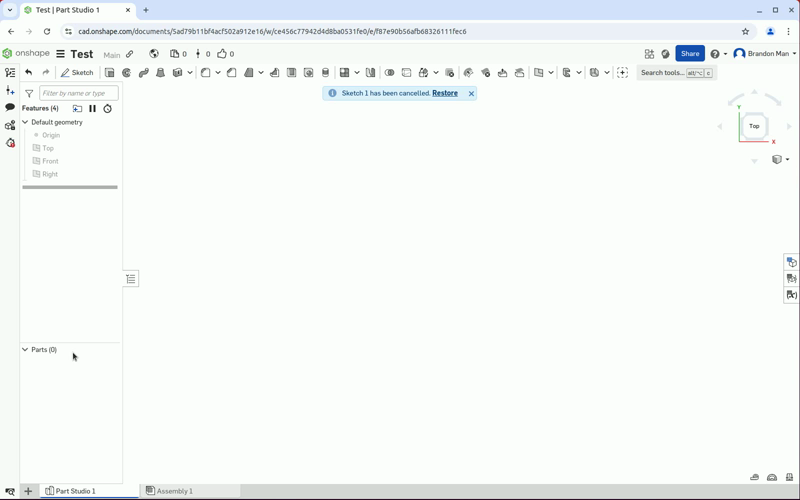
key(y)
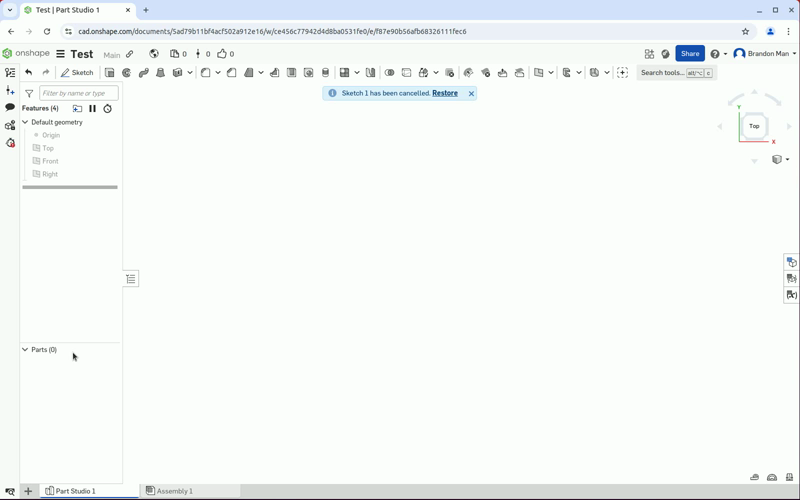
key(shift+p)
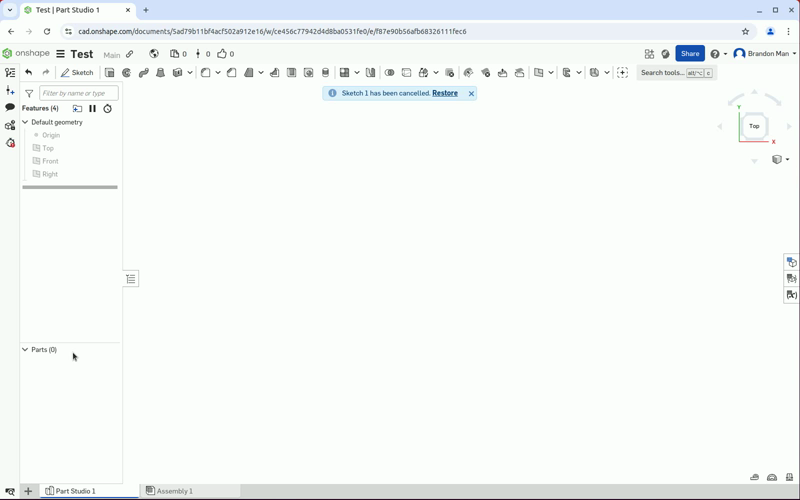
key(space)
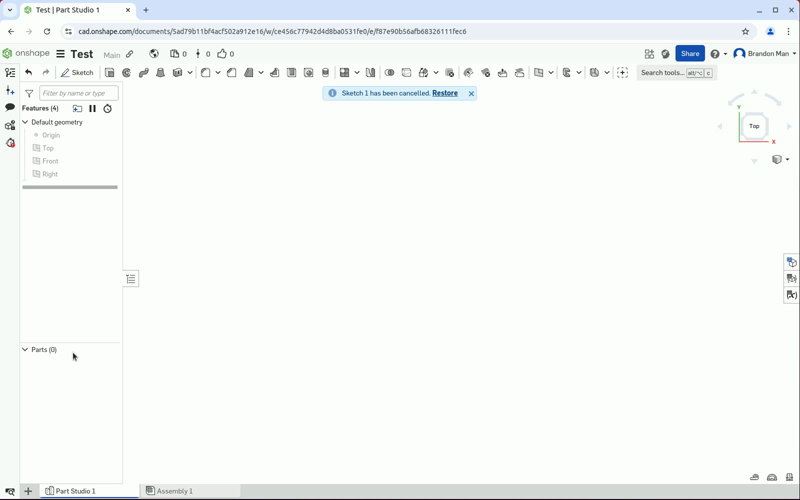
key_down(shift)
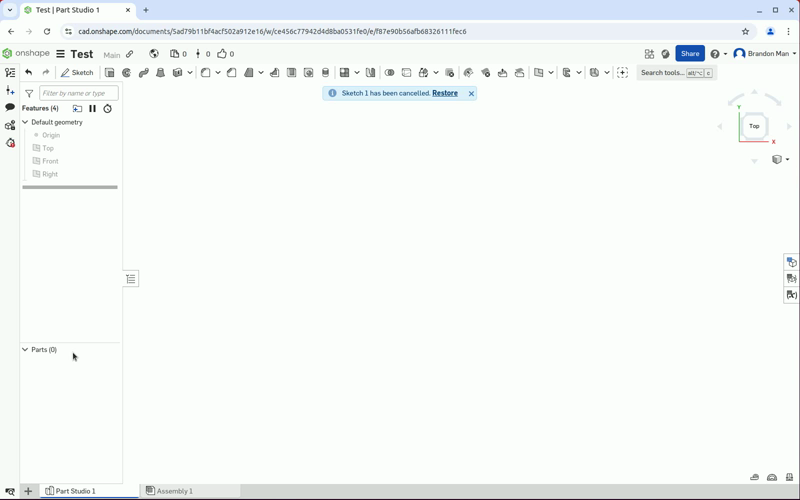
key(up)
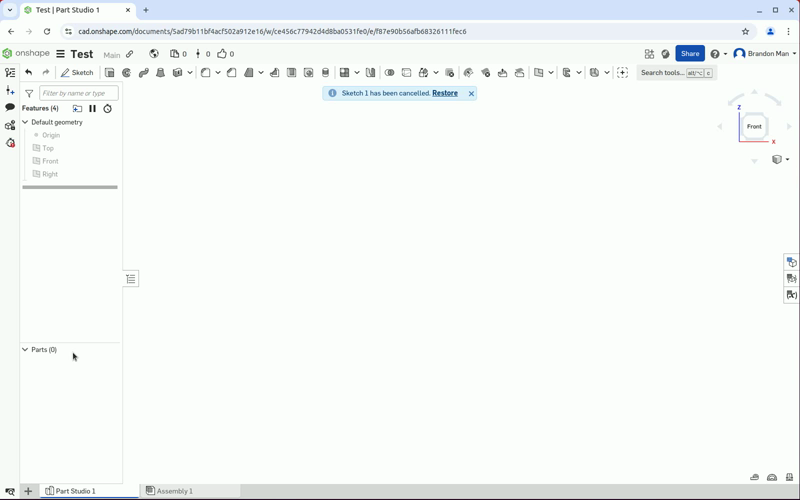
key_up(shift)
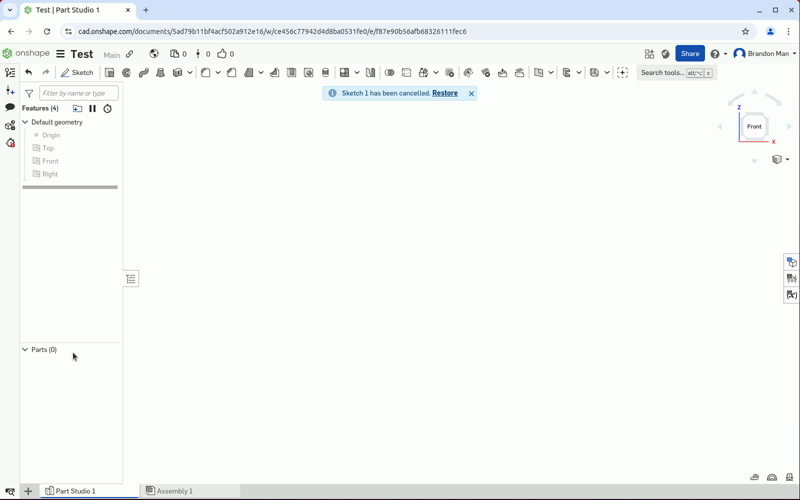
mouse_move(73, 352)
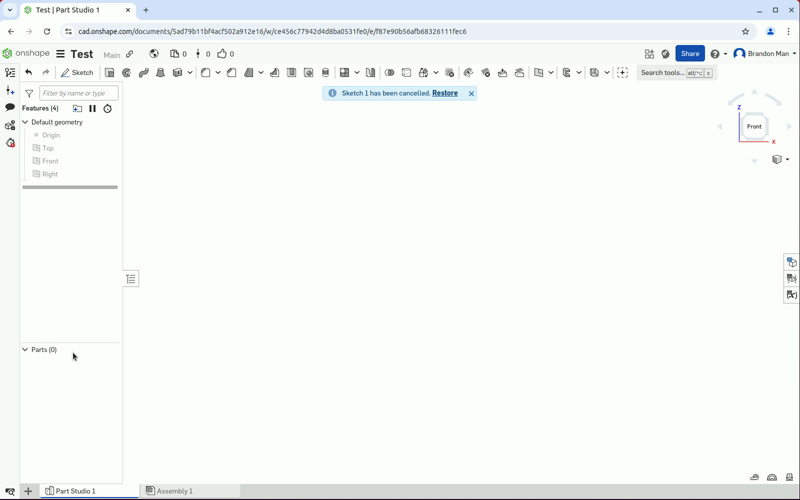
key(shift+y)
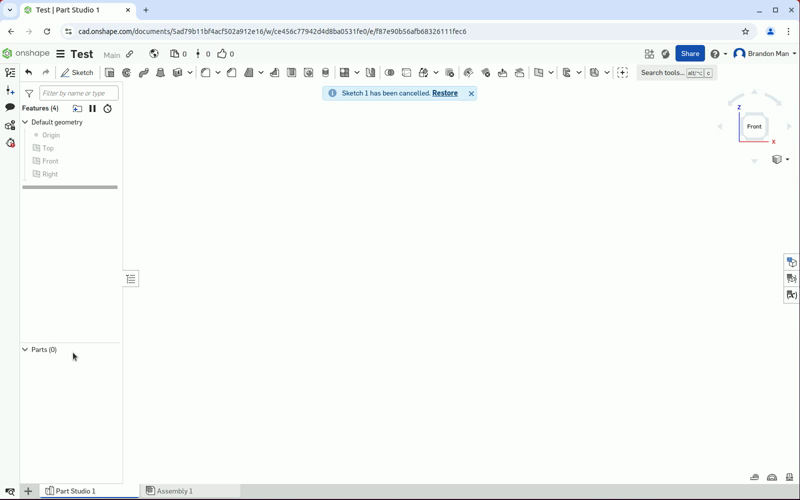
key(shift+s)
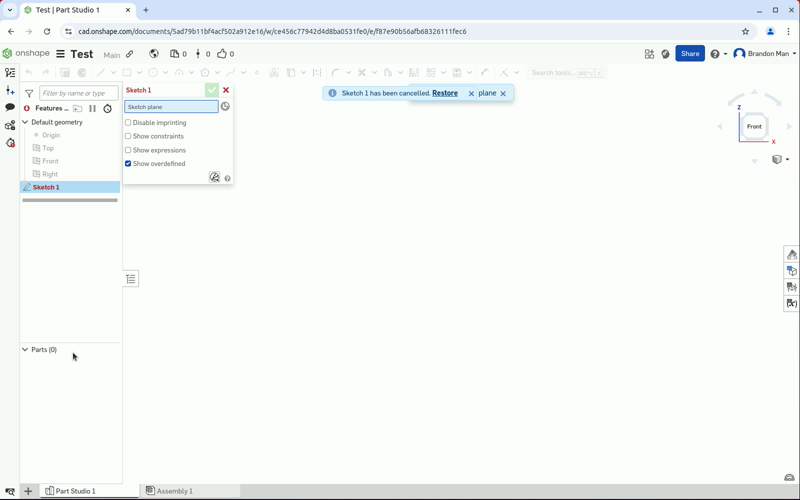
mouse_move(73, 163)
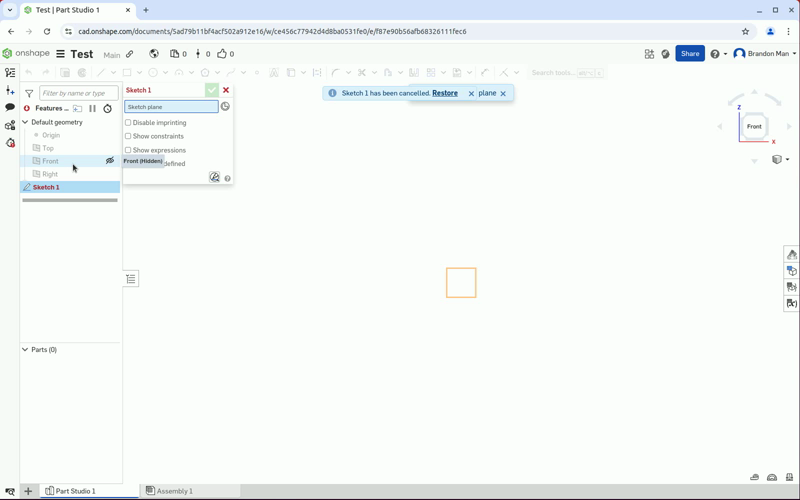
click(73, 163)
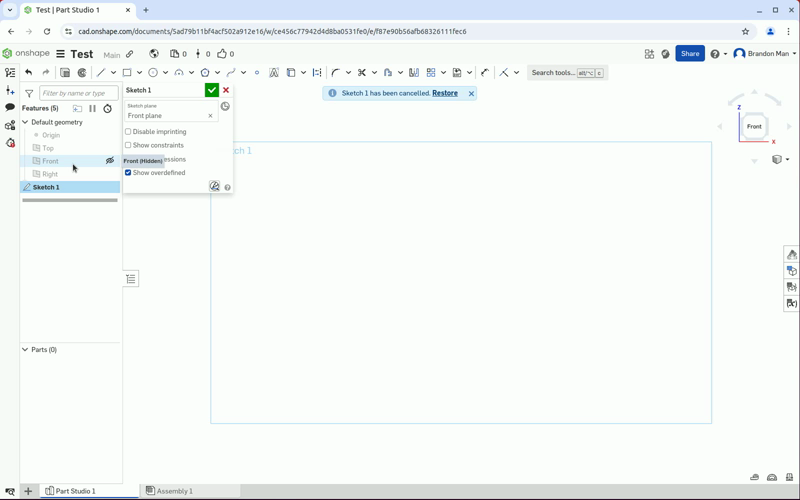
mouse_move(73, 352)
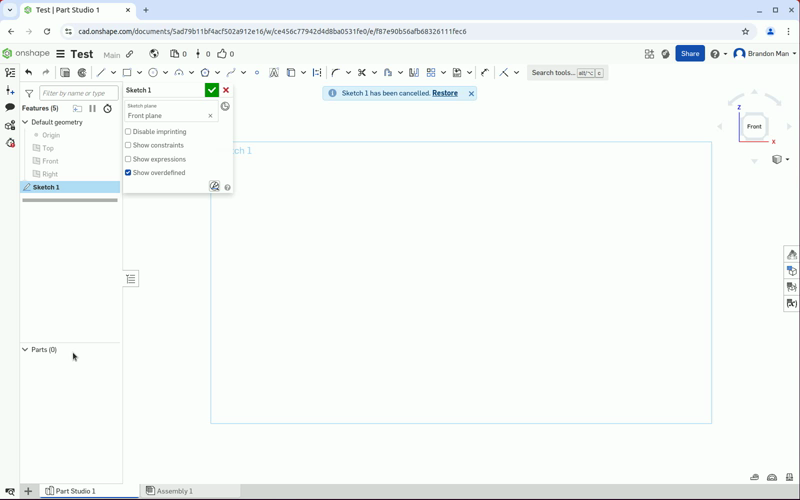
key(y)
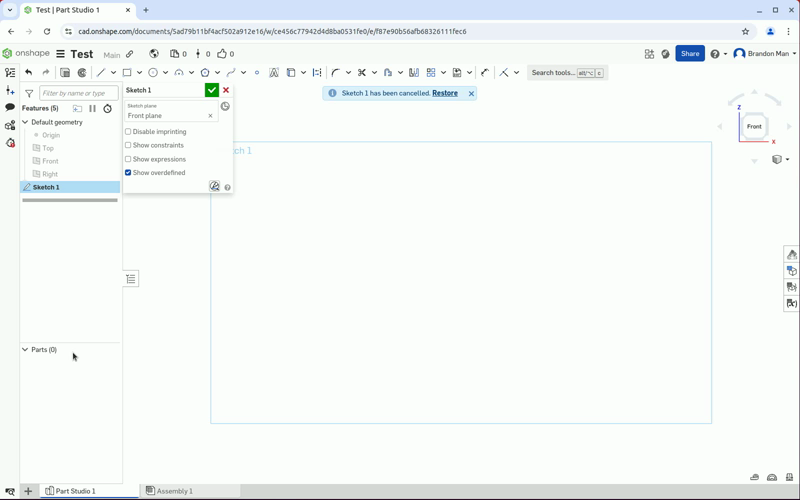
key(a)
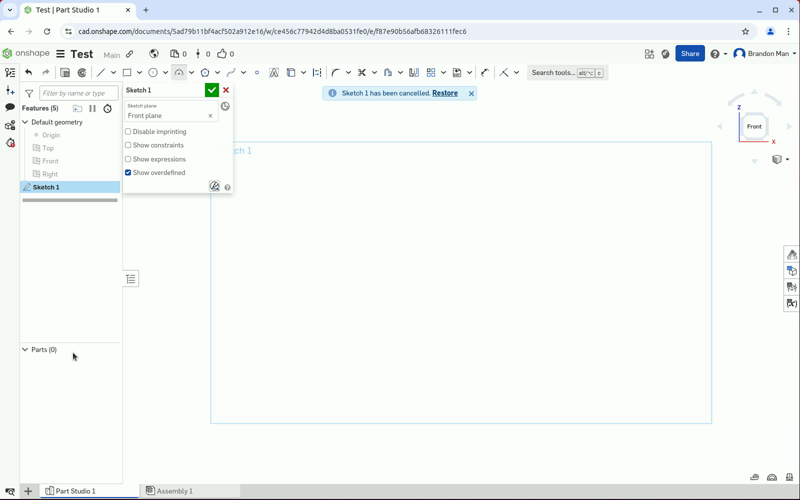
key_down(shift)
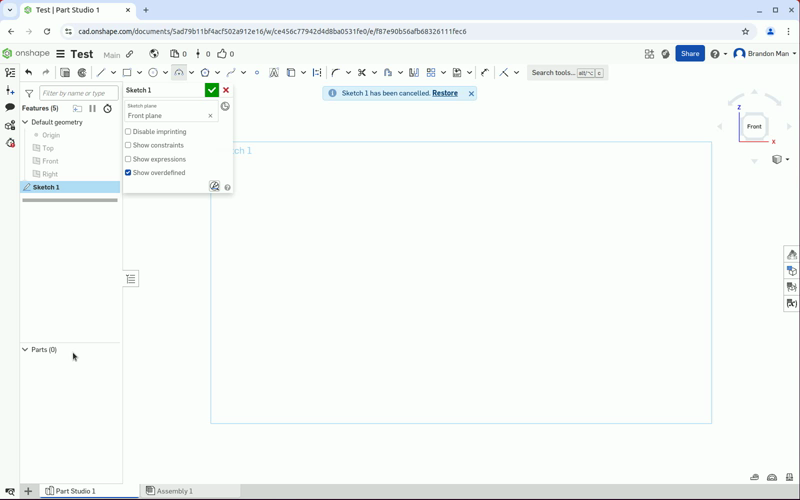
mouse_move(446, 223)
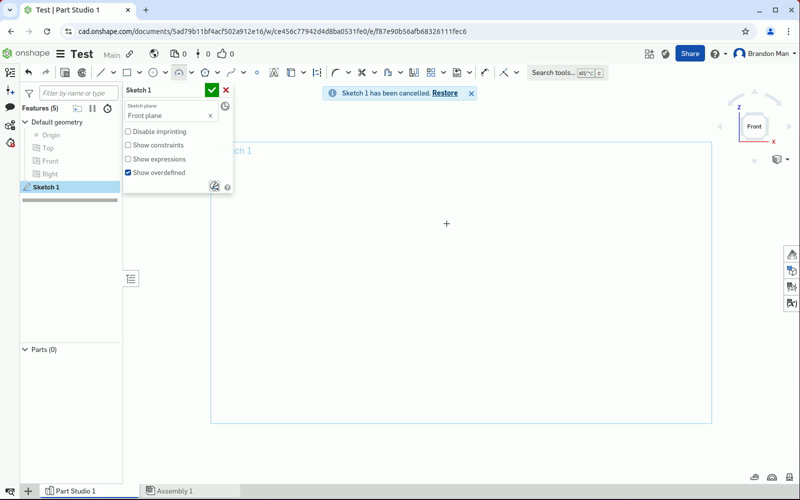
click(446, 223)
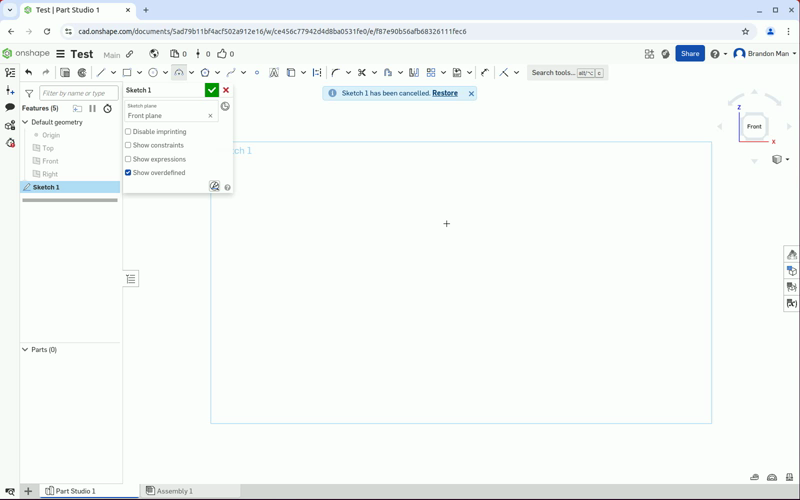
key_up(shift)
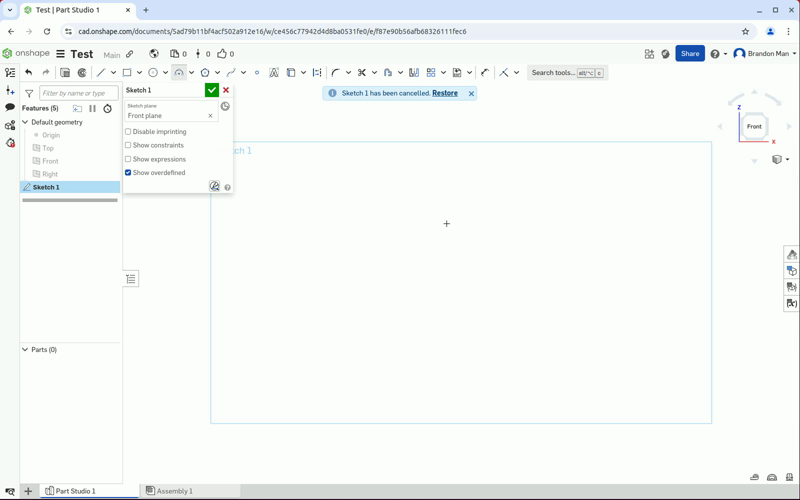
key_down(shift)
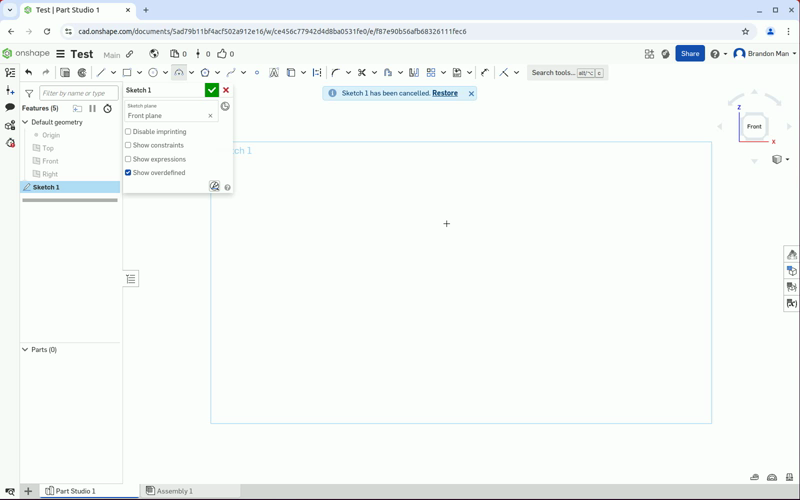
mouse_move(476, 223)
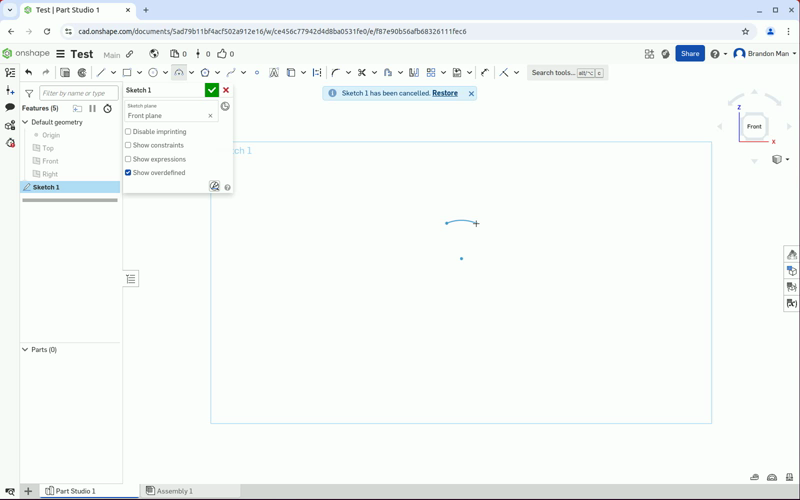
click(476, 223)
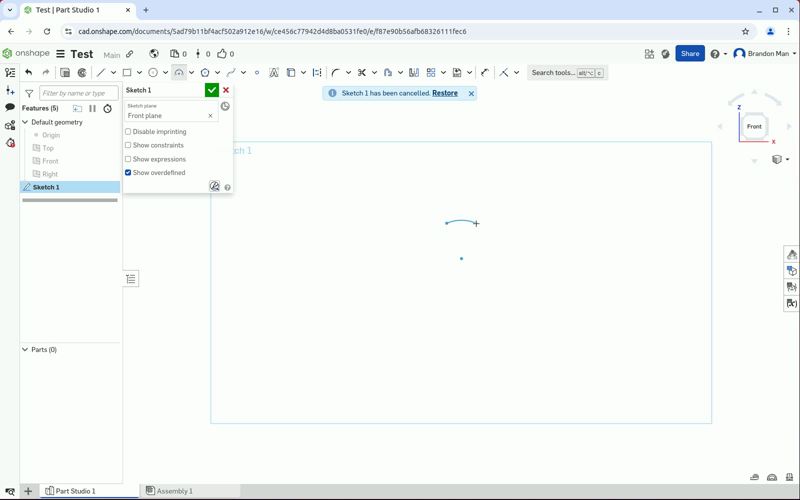
mouse_move(461, 210)
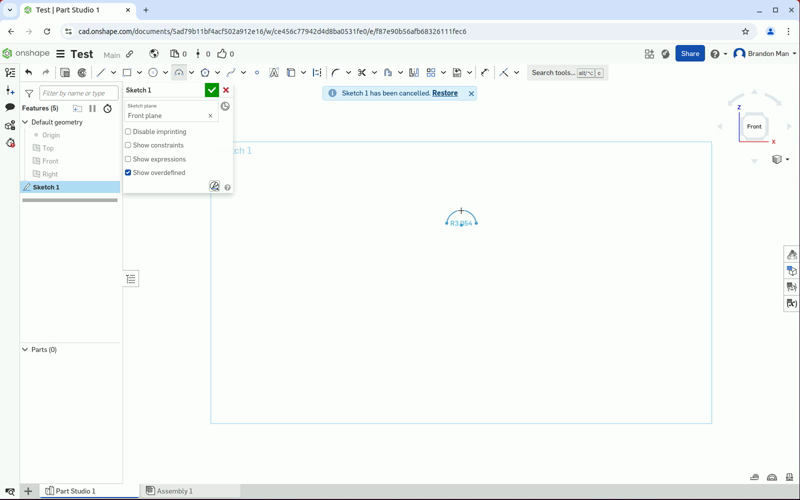
click(461, 210)
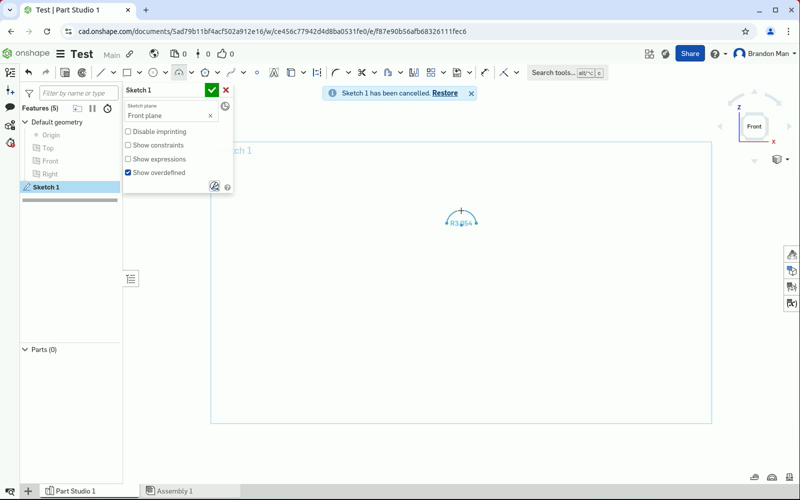
key_up(shift)
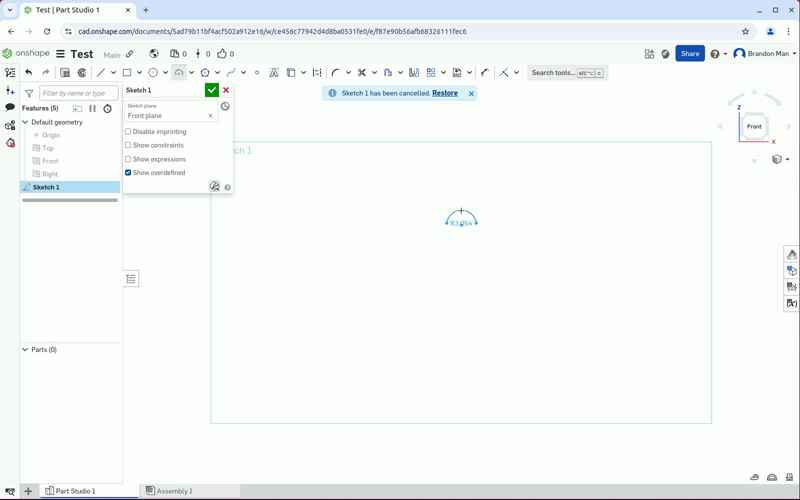
key(esc)
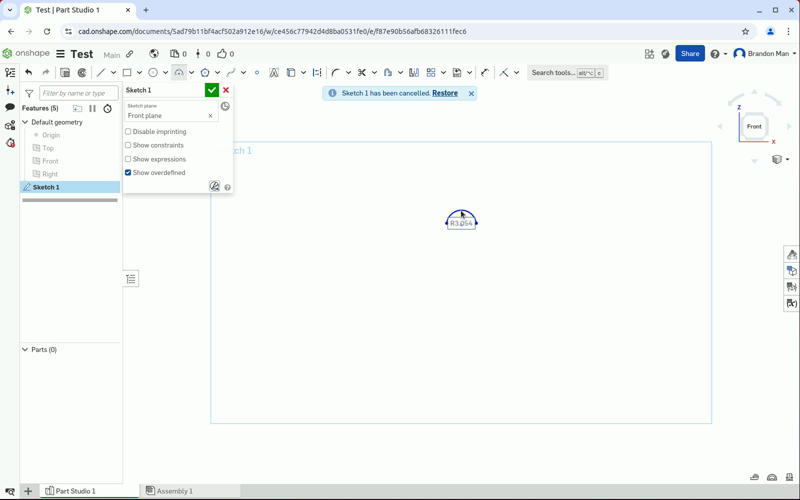
key(l)
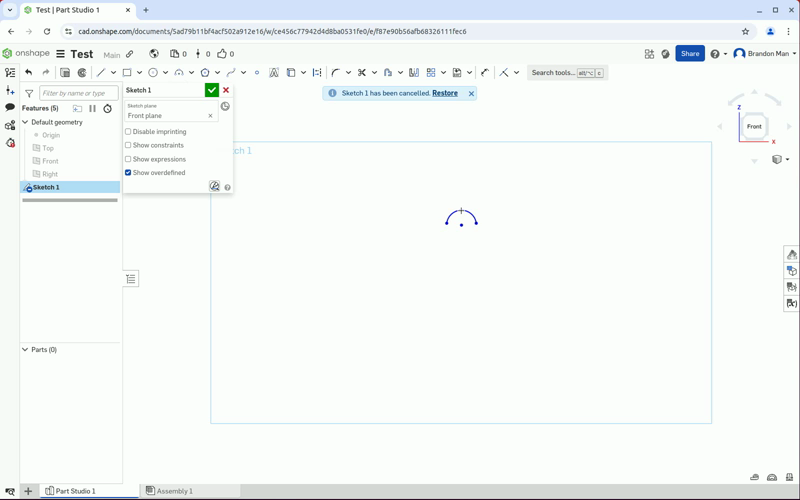
mouse_move(476, 223)
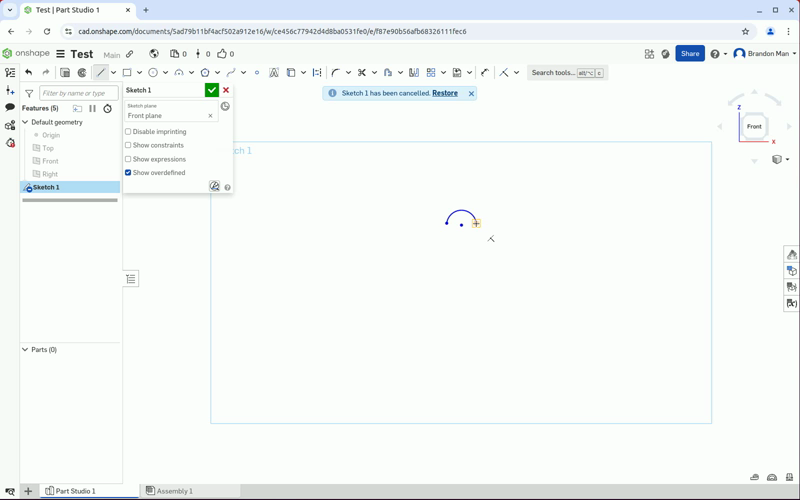
click(476, 223)
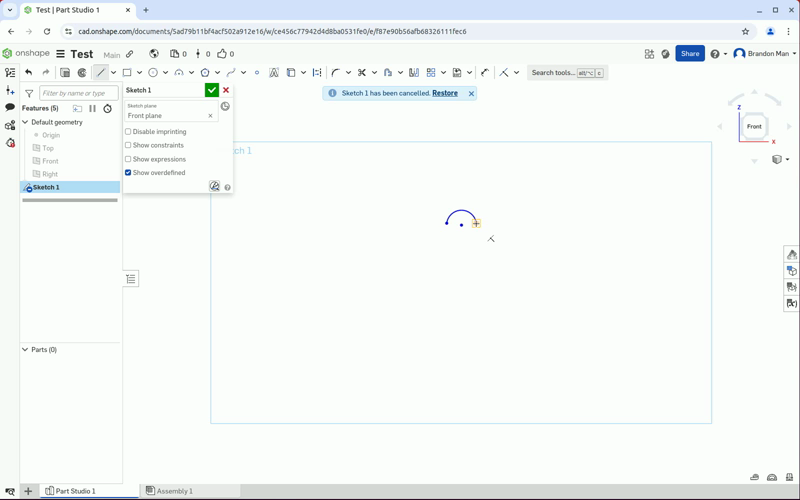
key_down(shift)
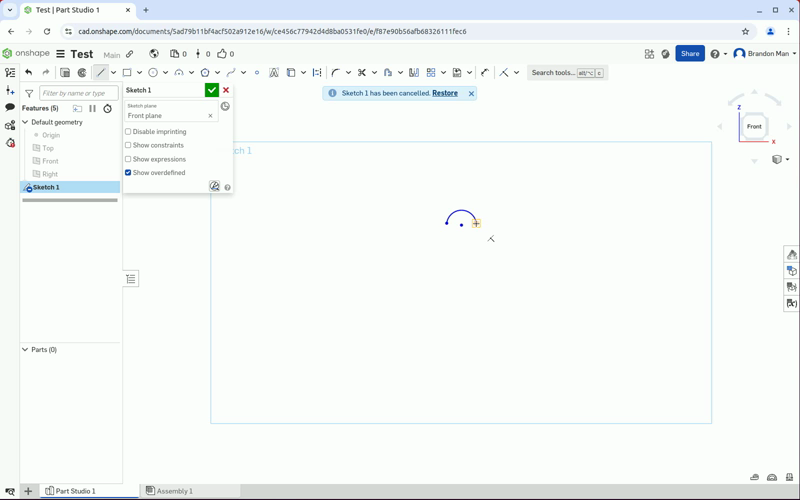
mouse_move(506, 223)
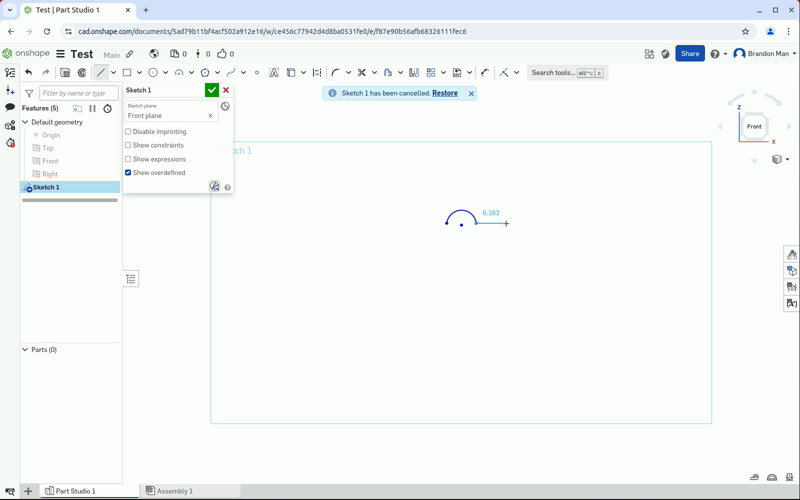
mouse_move(470, 176)
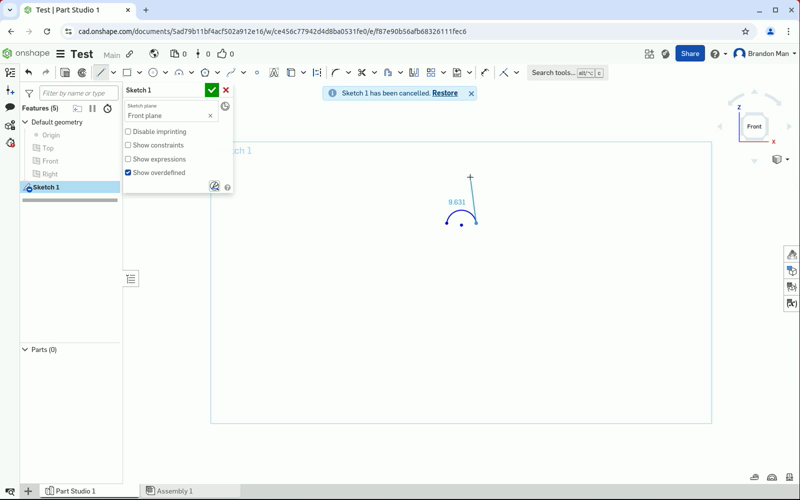
click(470, 176)
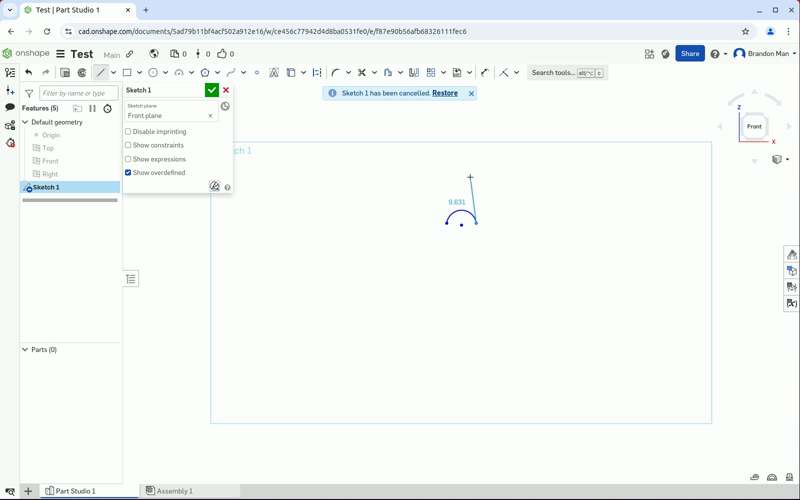
key_up(shift)
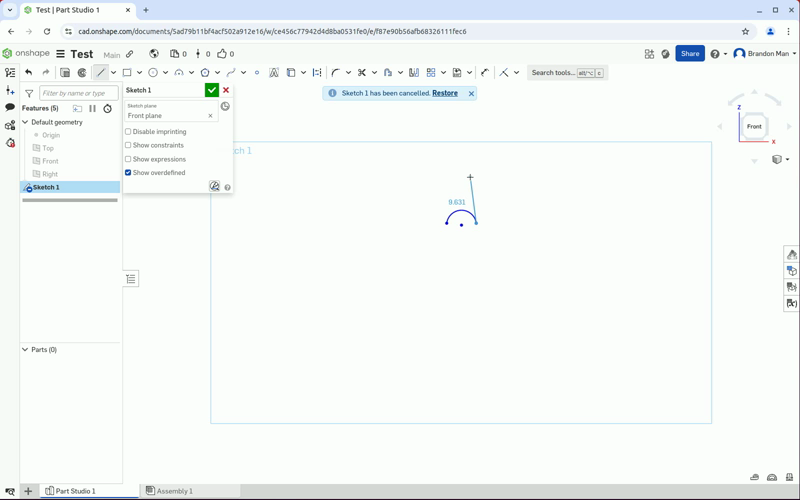
key(esc)
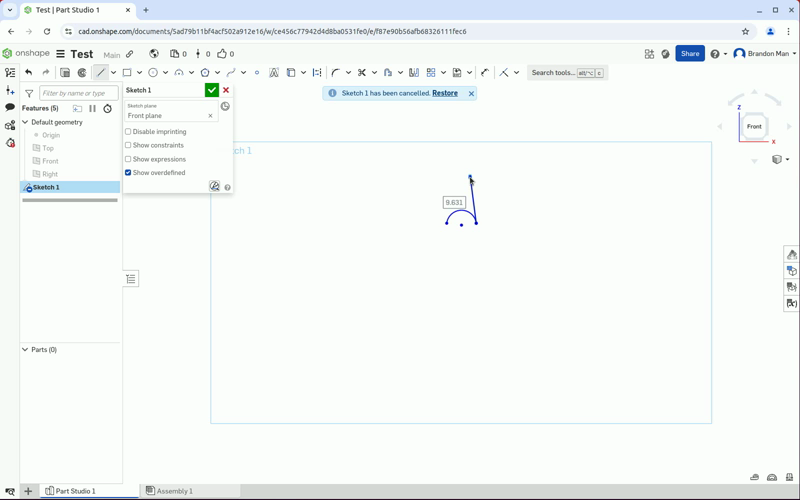
key(a)
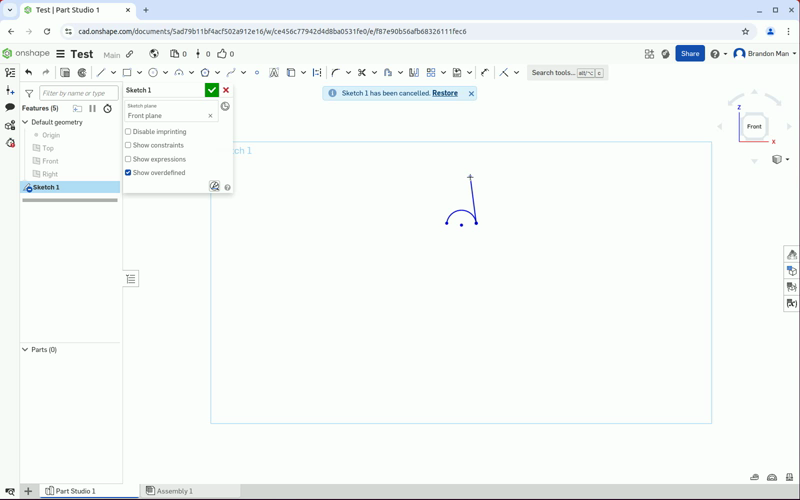
mouse_move(470, 176)
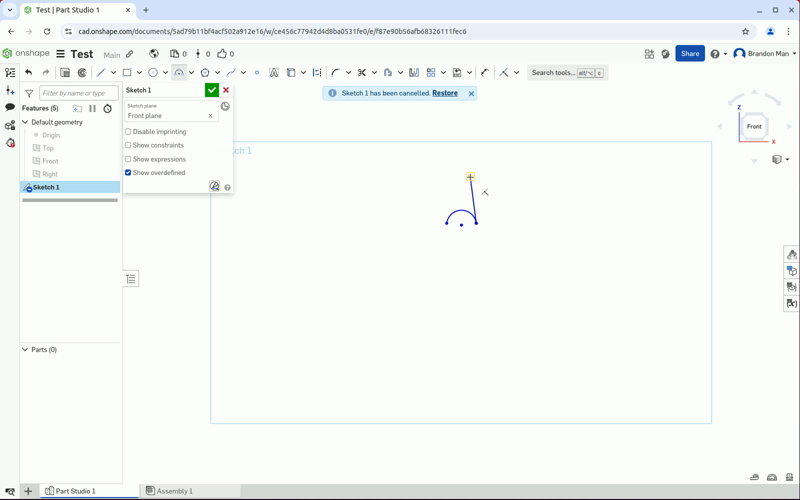
click(470, 176)
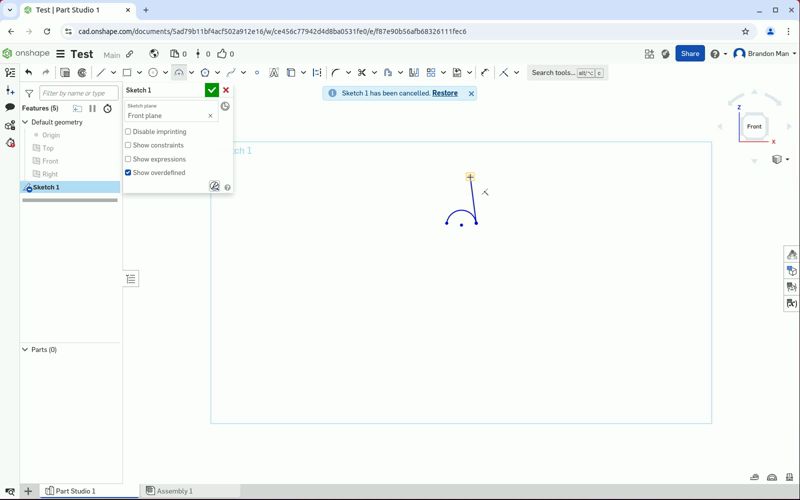
key_down(shift)
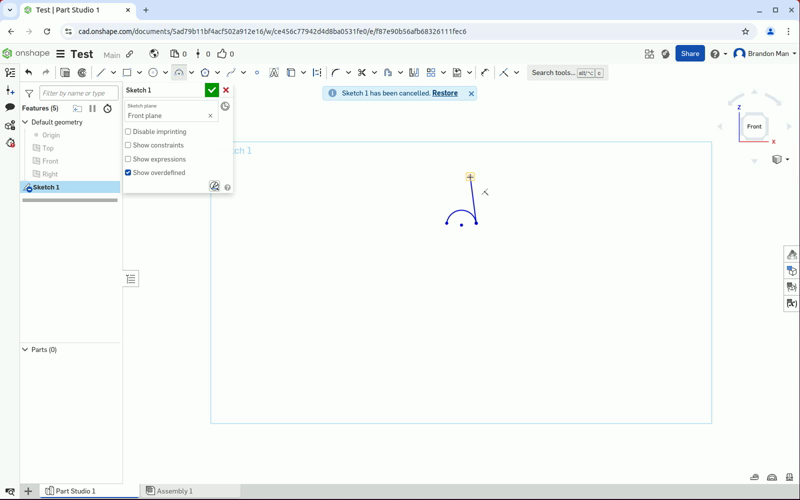
mouse_move(452, 176)
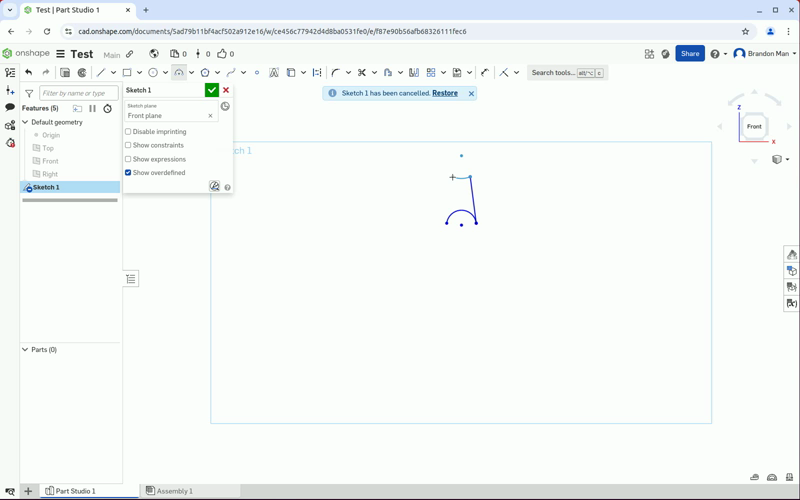
click(452, 176)
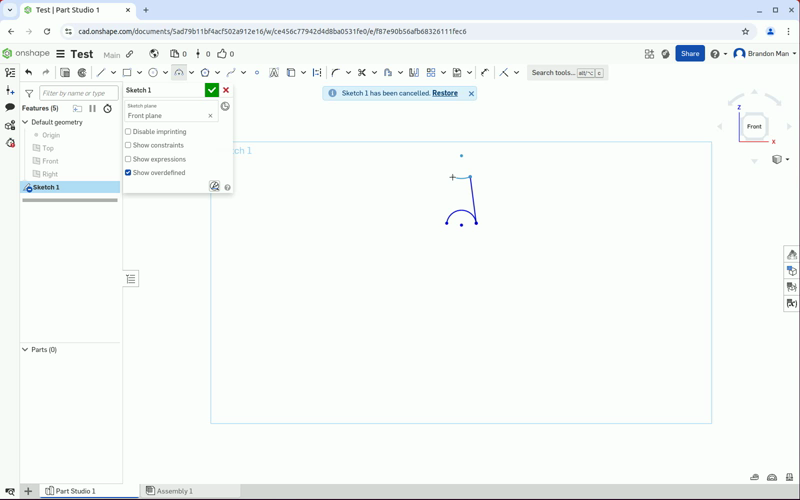
mouse_move(461, 186)
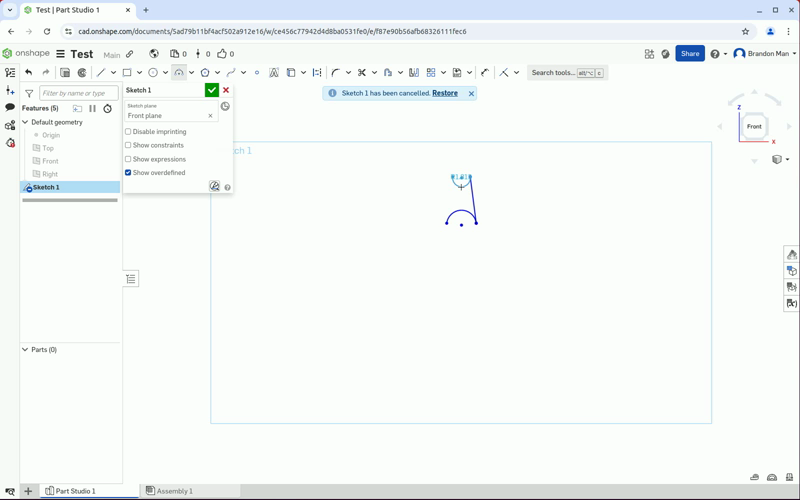
click(461, 186)
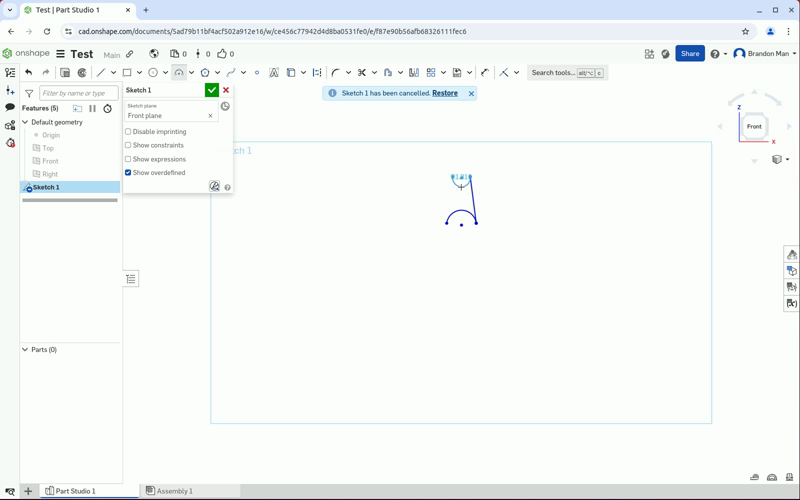
key_up(shift)
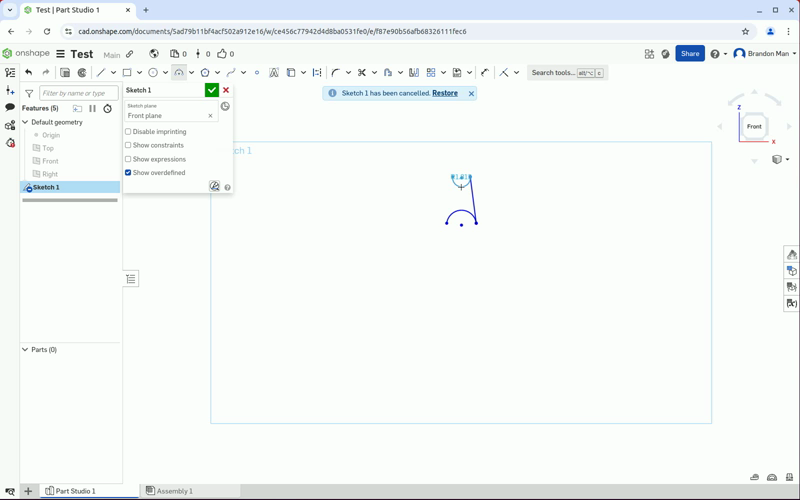
key(esc)
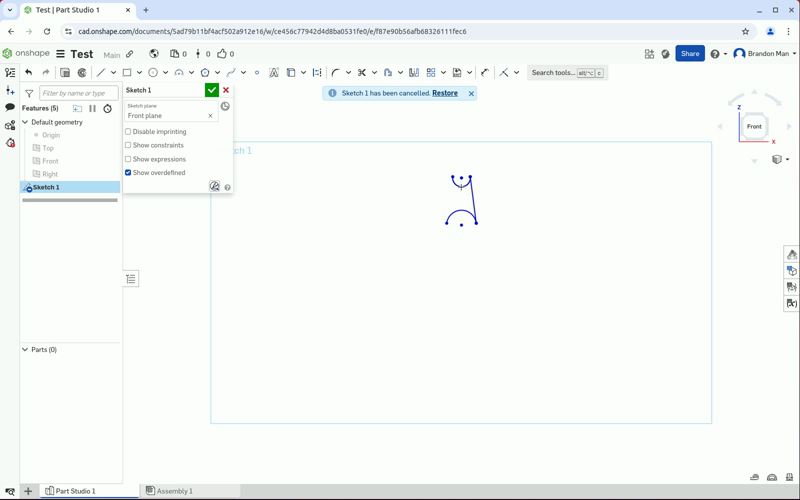
key(l)
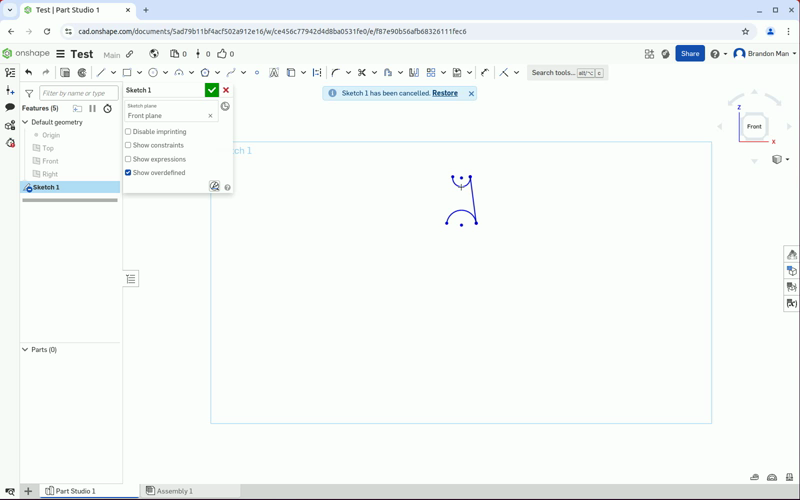
mouse_move(452, 176)
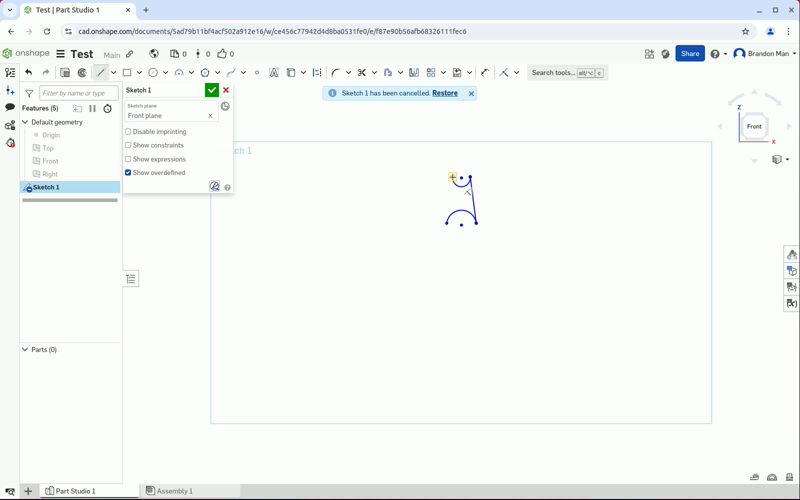
click(452, 176)
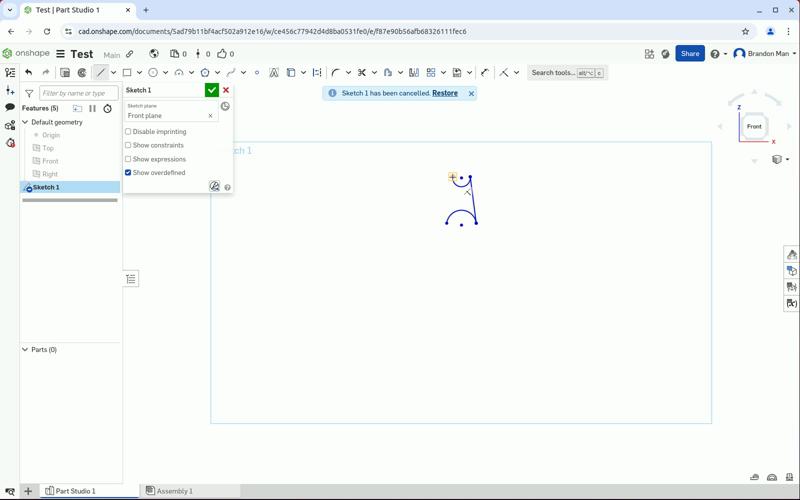
mouse_move(482, 176)
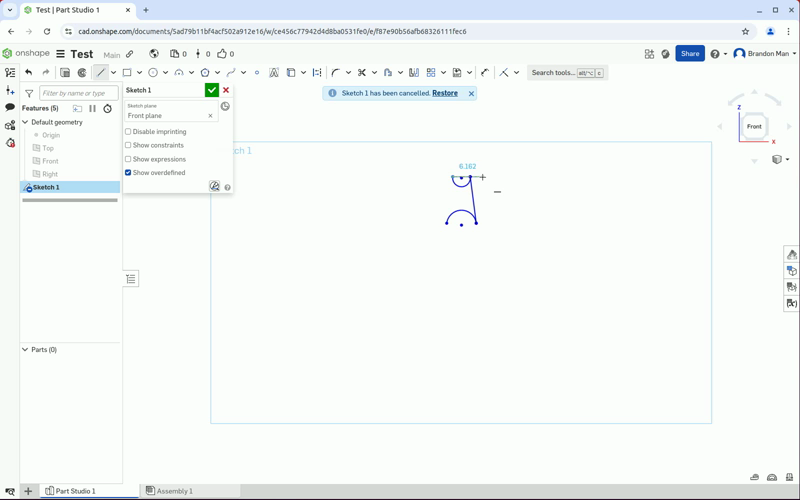
key_down(shift)
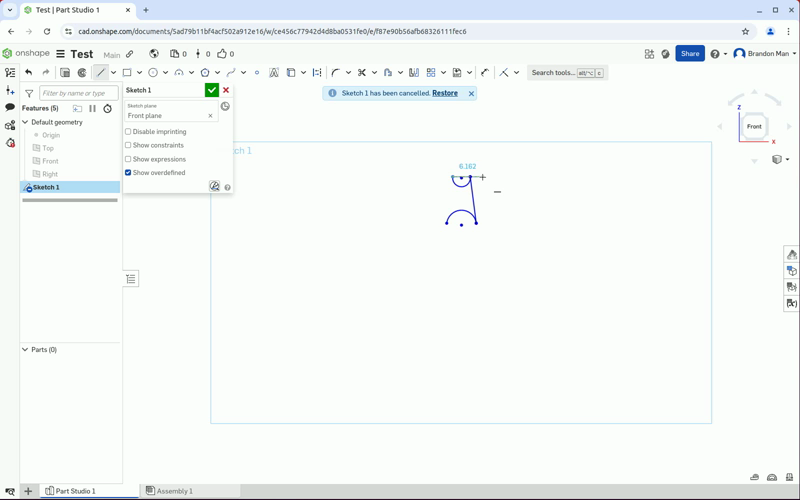
mouse_move(446, 223)
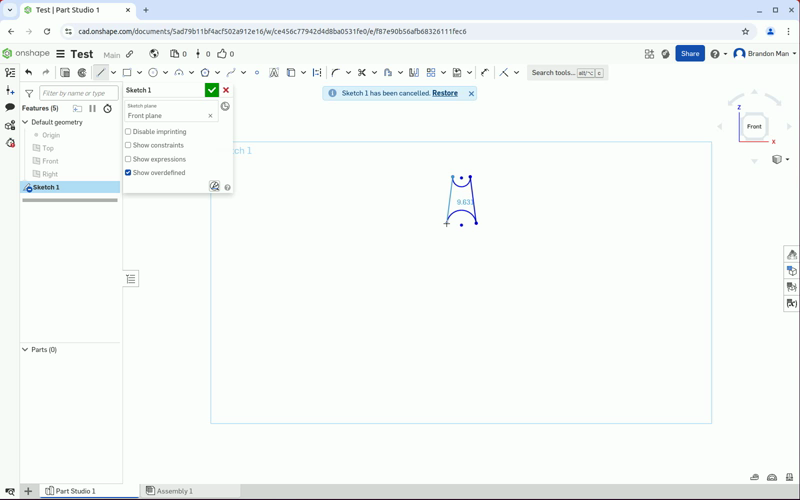
key_up(shift)
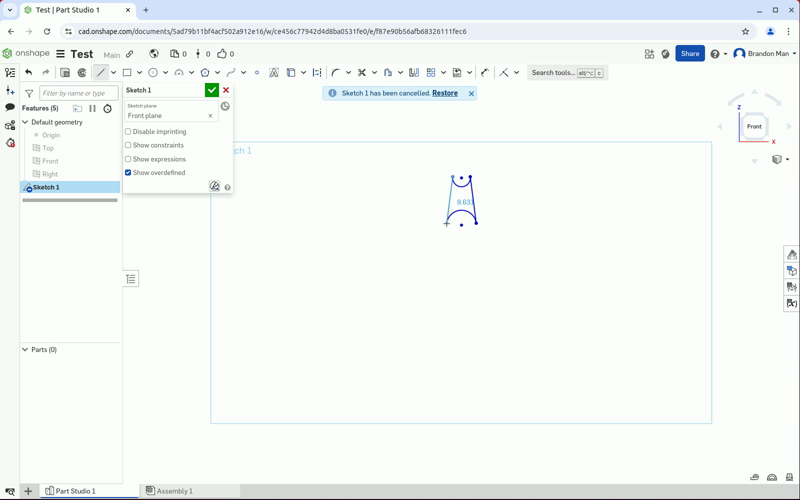
click(446, 223)
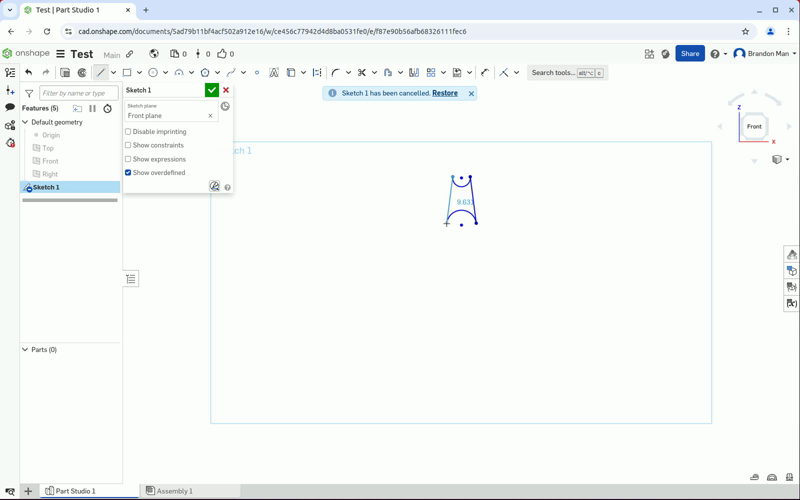
key(esc)
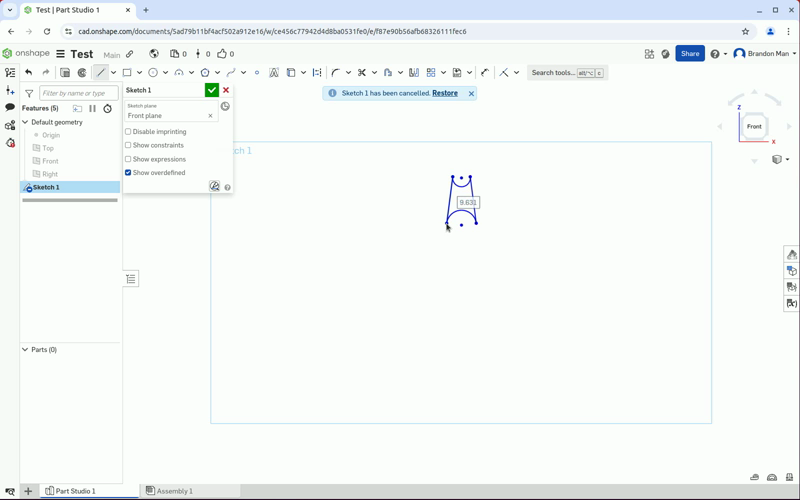
key(c)
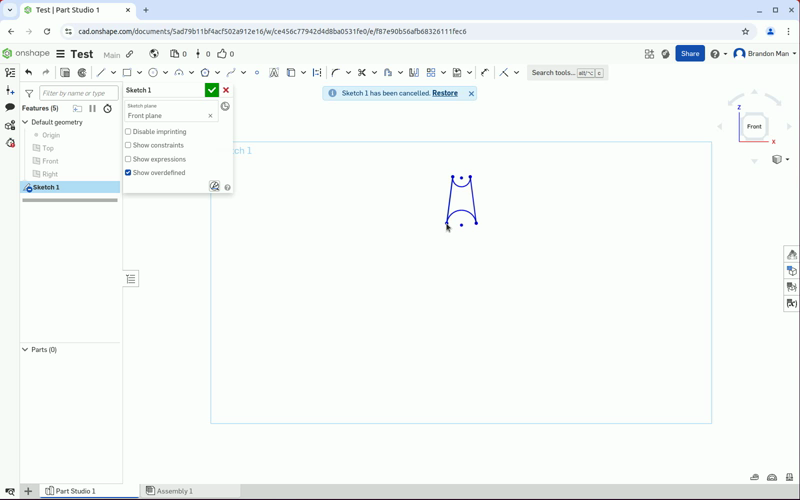
key_down(shift)
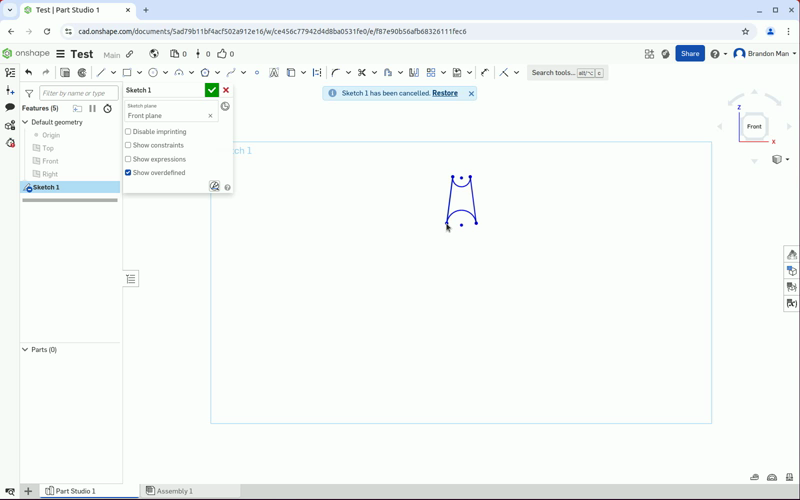
mouse_move(458, 191)
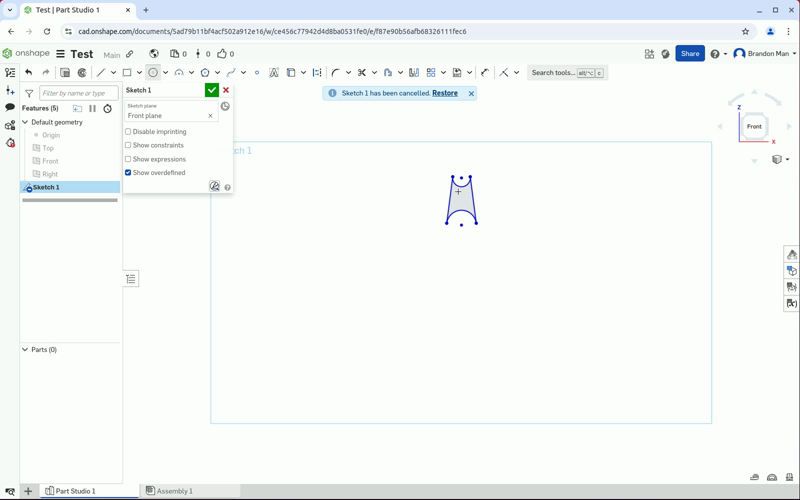
click(458, 191)
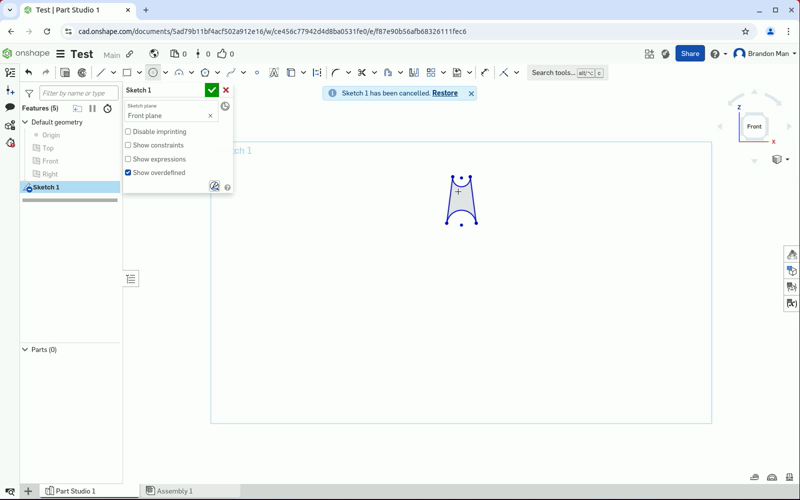
key_up(shift)
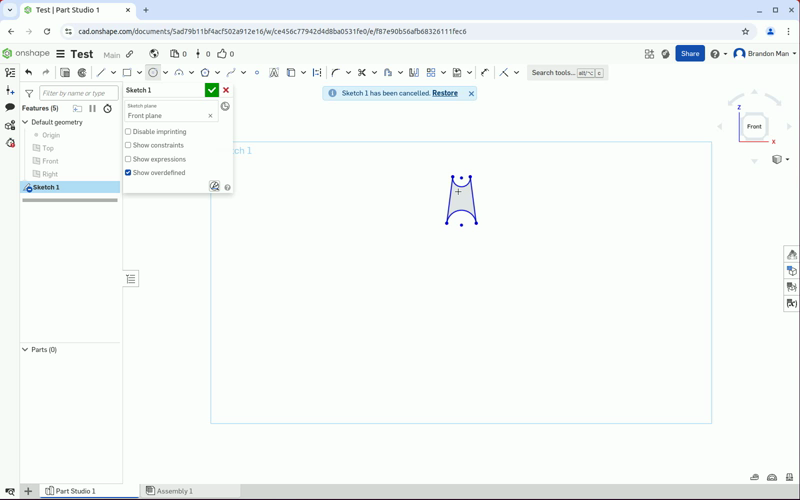
mouse_move(461, 191)
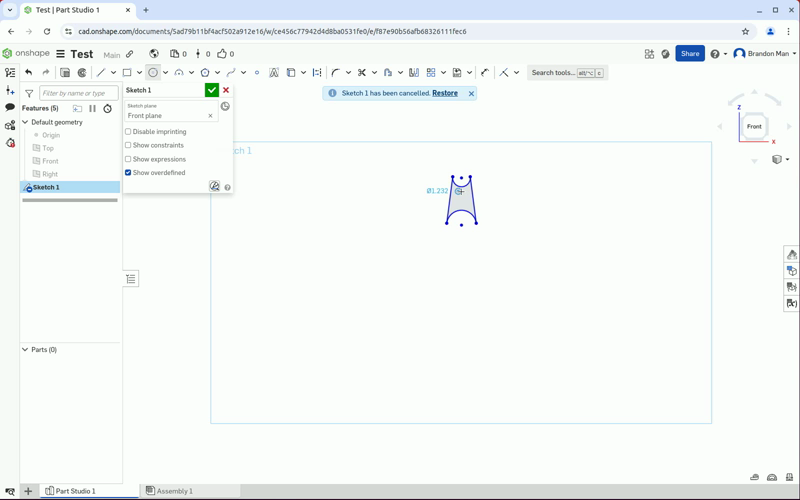
scroll(6)
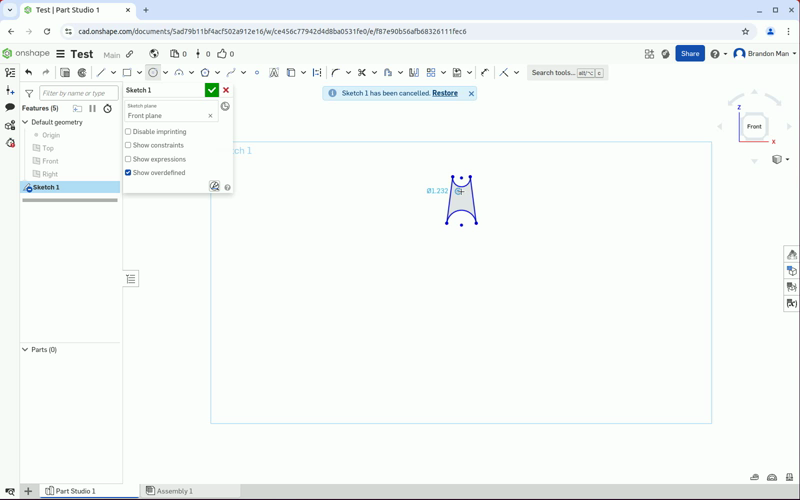
scroll(6)
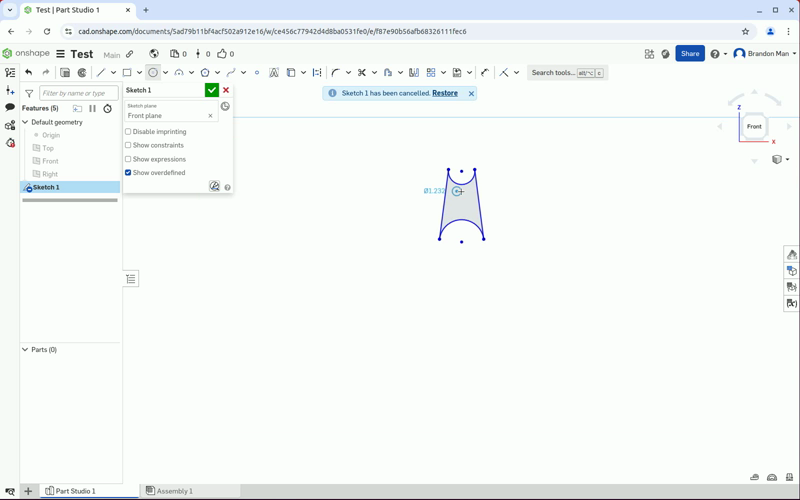
scroll(6)
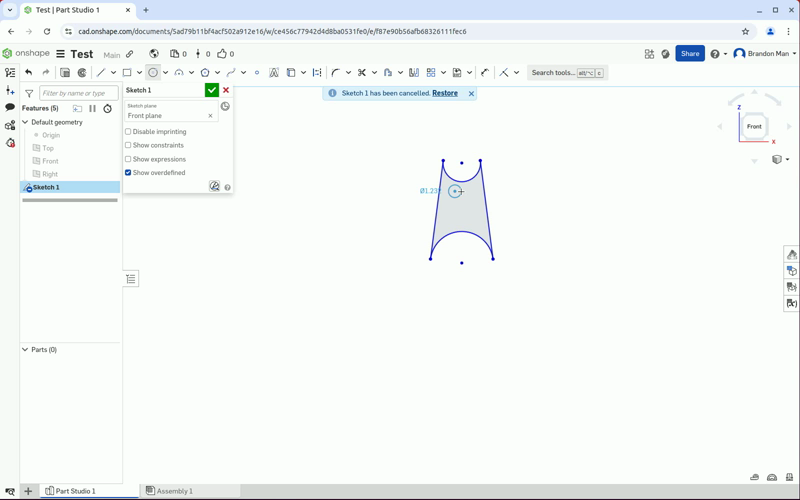
scroll(6)
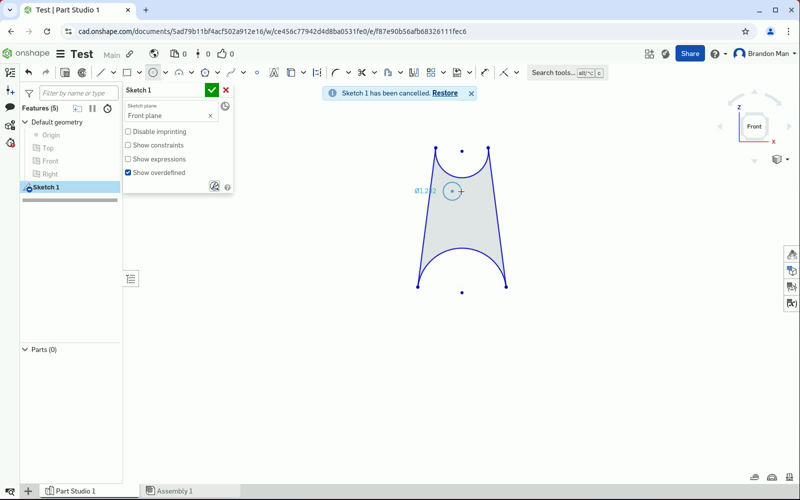
scroll(6)
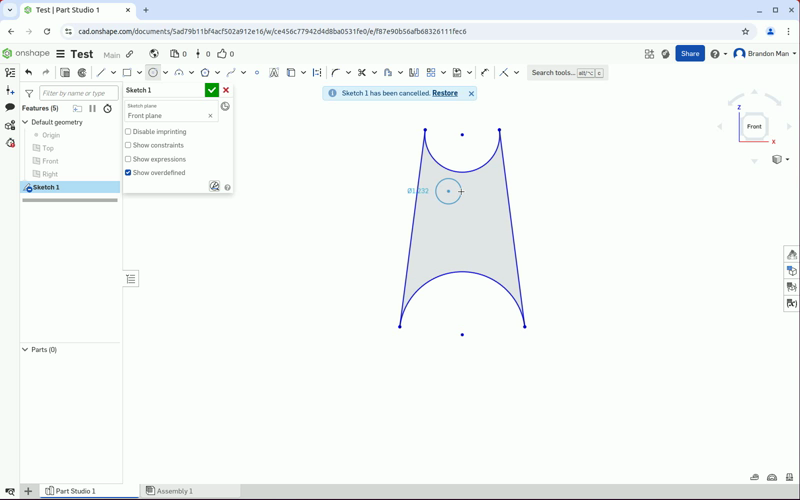
scroll(6)
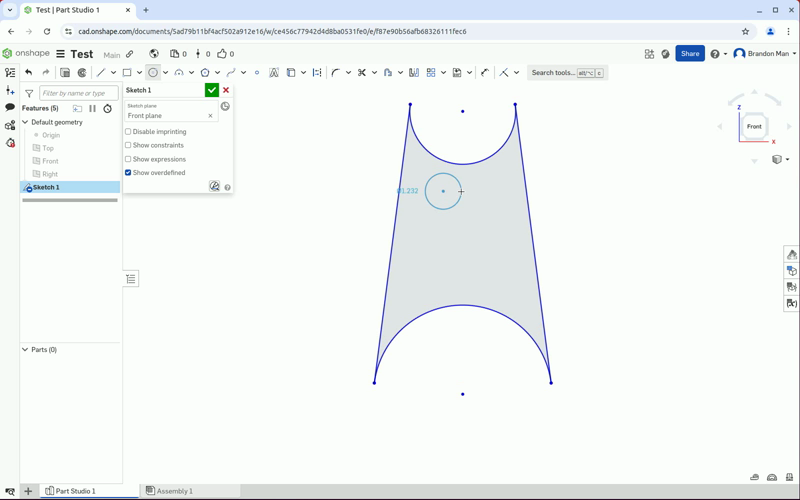
scroll(6)
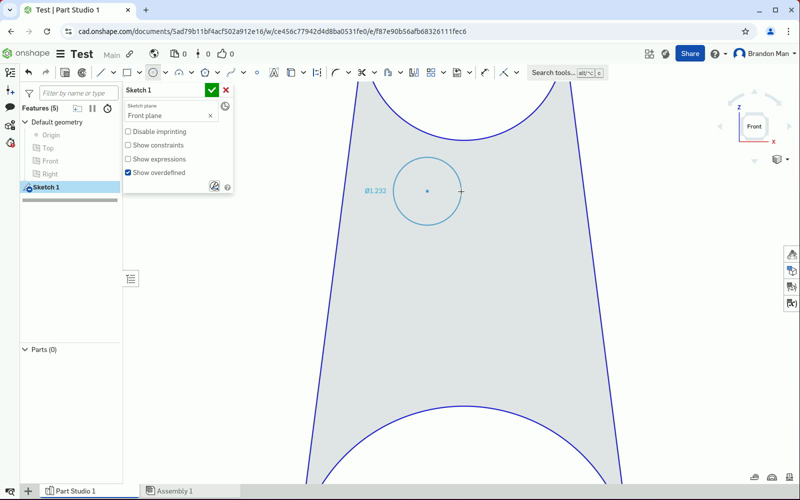
click(461, 191)
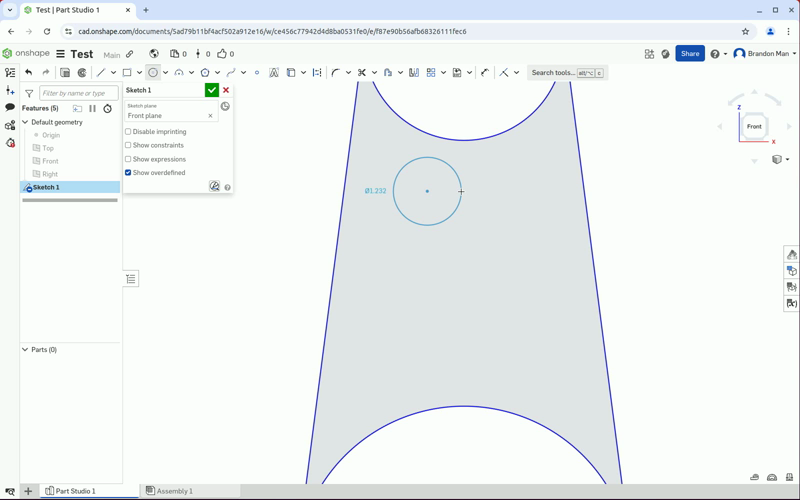
scroll(-6)
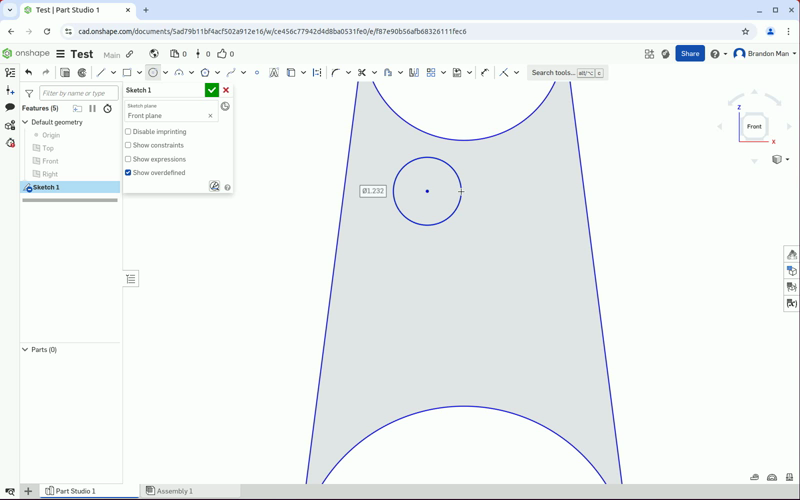
scroll(-6)
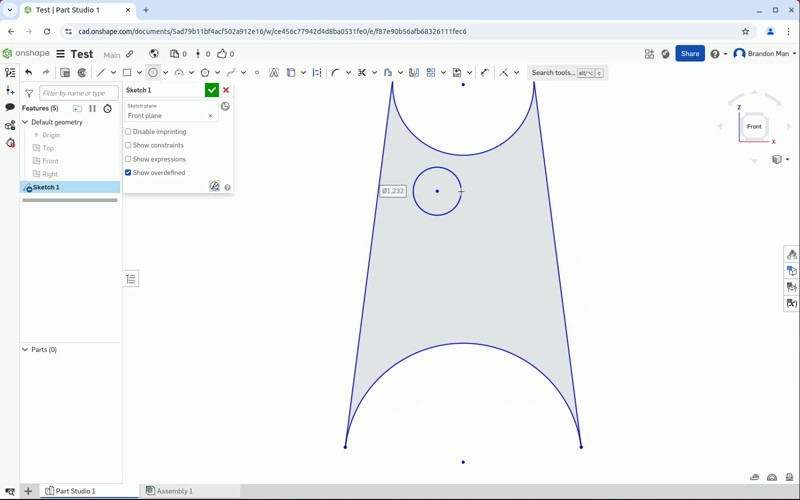
scroll(-6)
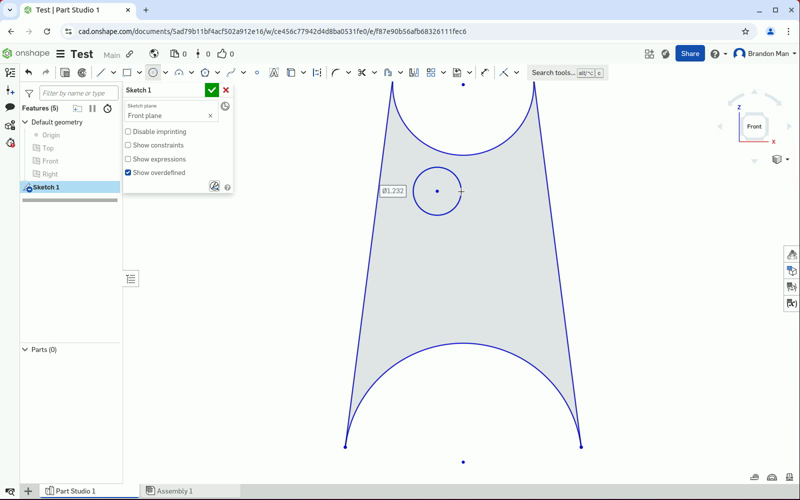
scroll(-6)
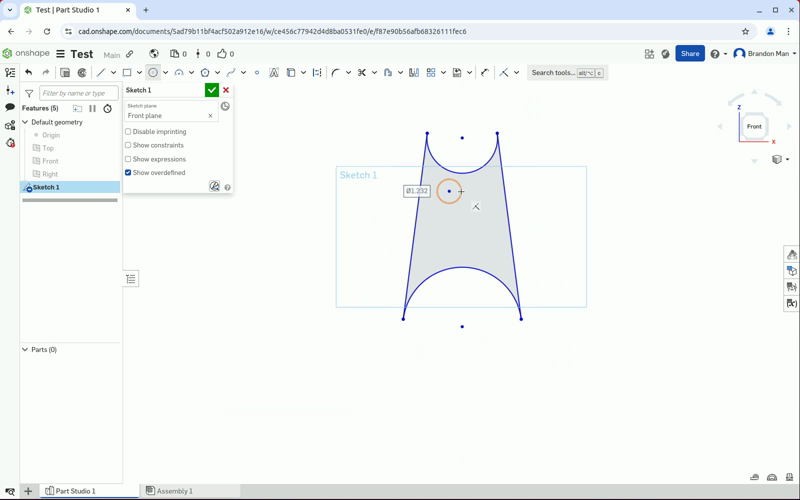
scroll(-6)
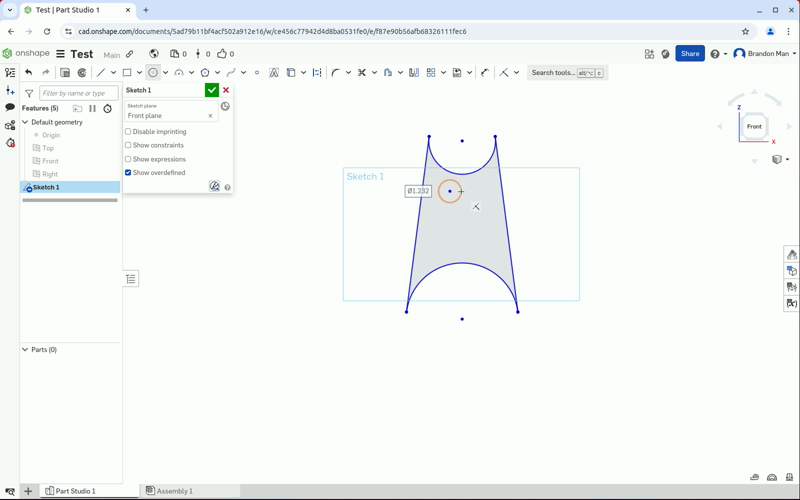
scroll(-6)
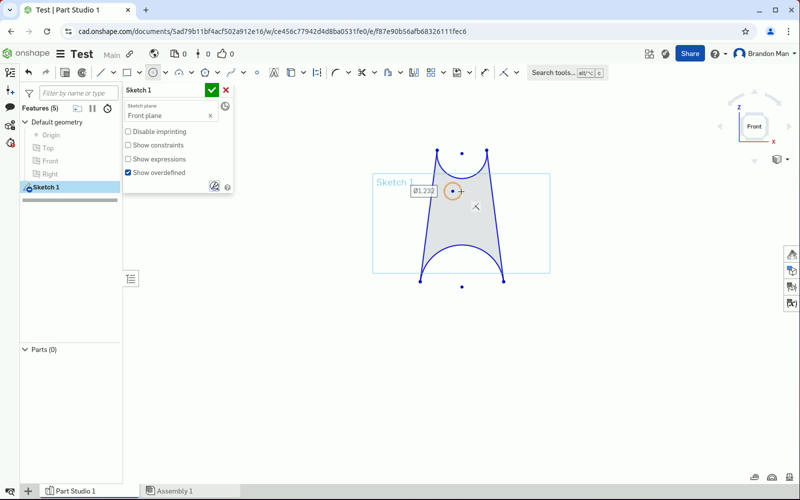
scroll(-6)
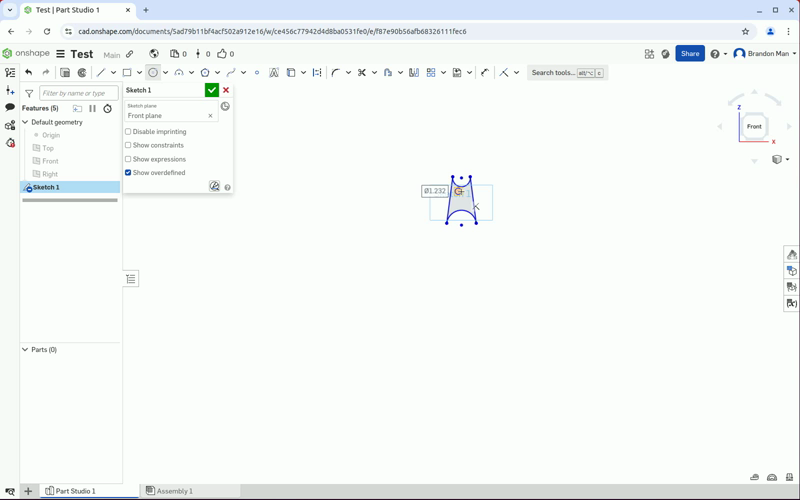
key(esc)
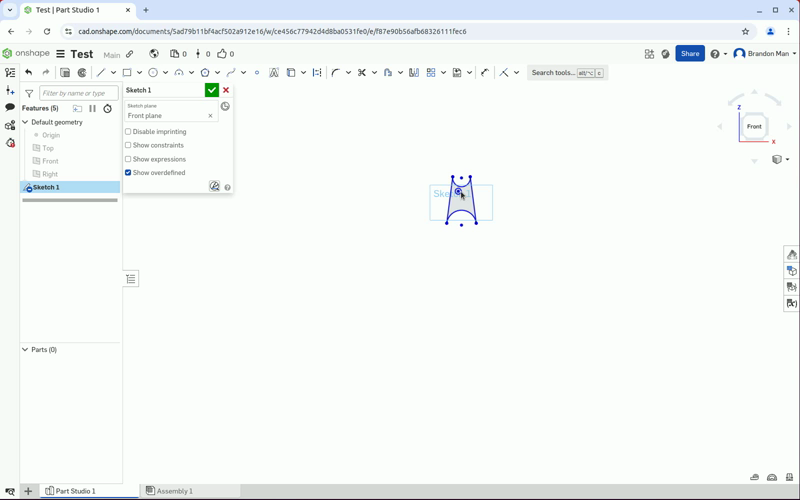
mouse_move(471, 202)
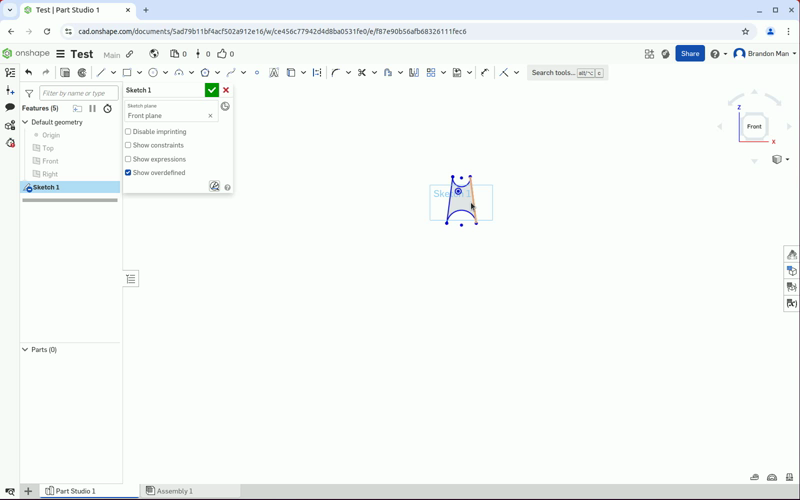
scroll(6)
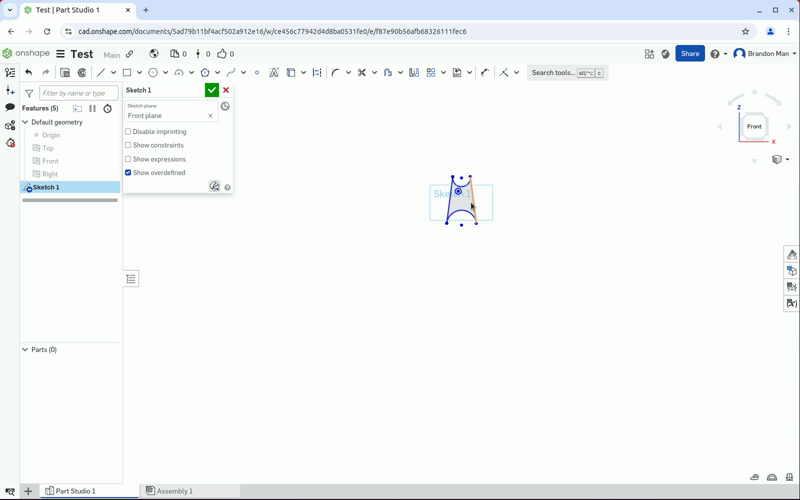
scroll(6)
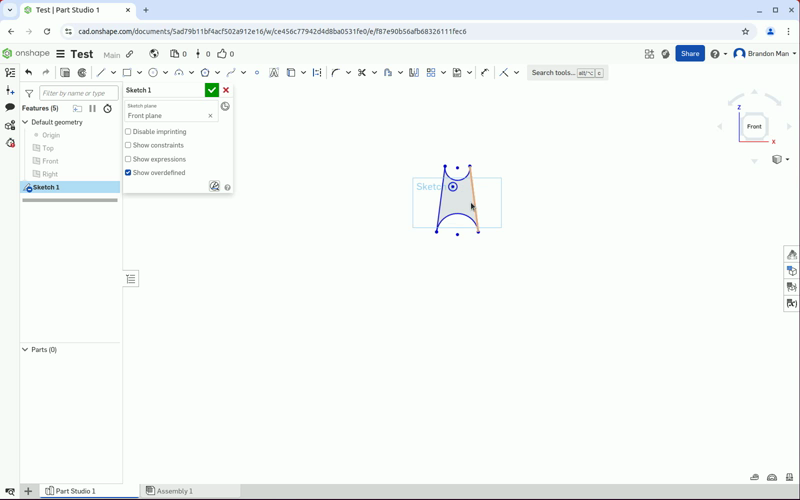
scroll(6)
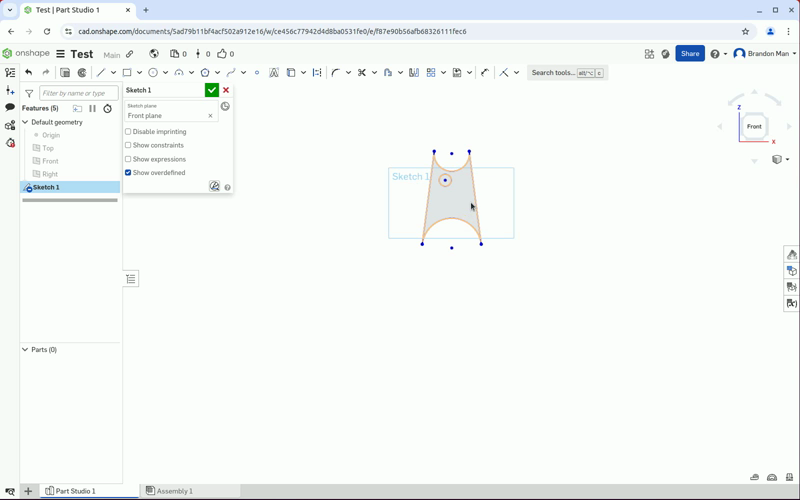
scroll(6)
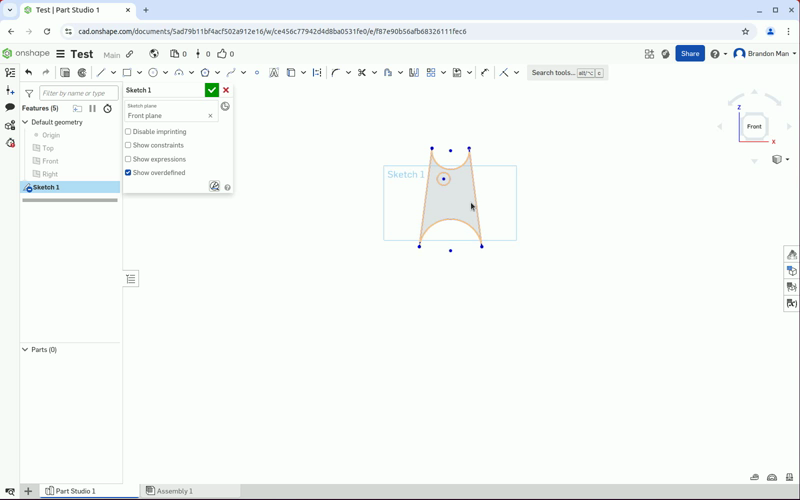
scroll(6)
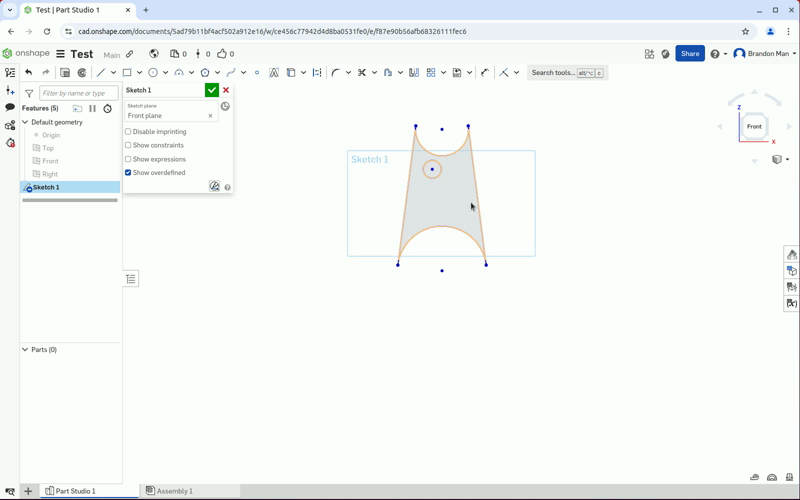
scroll(6)
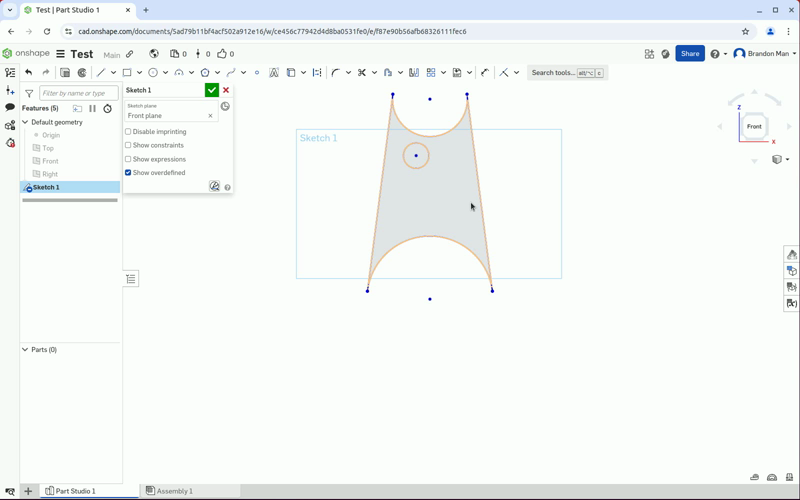
scroll(6)
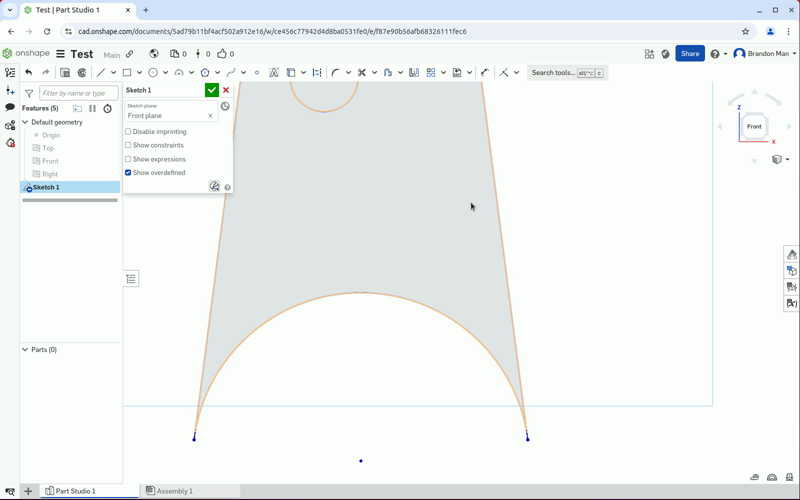
click(471, 202)
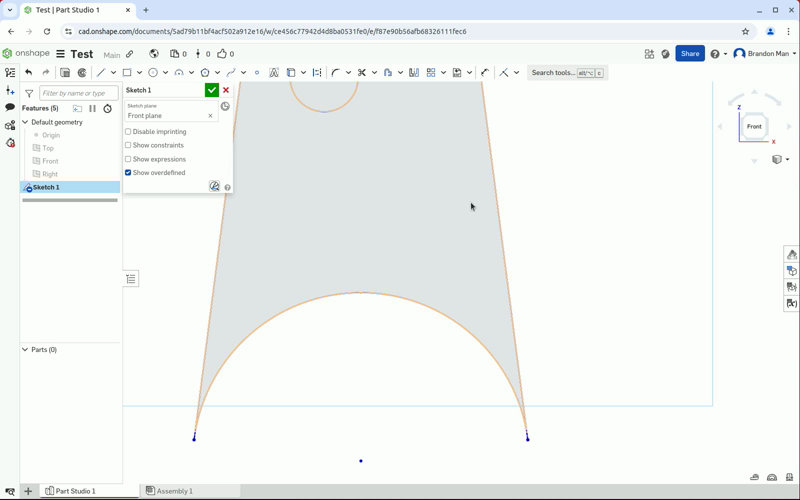
scroll(-6)
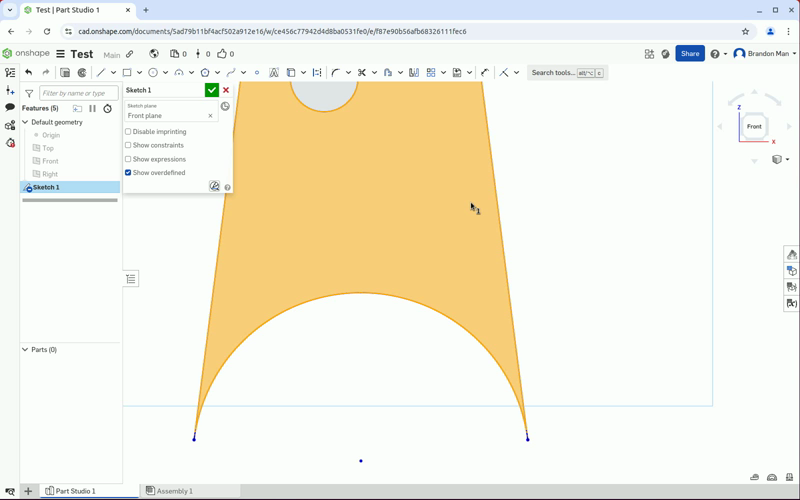
scroll(-6)
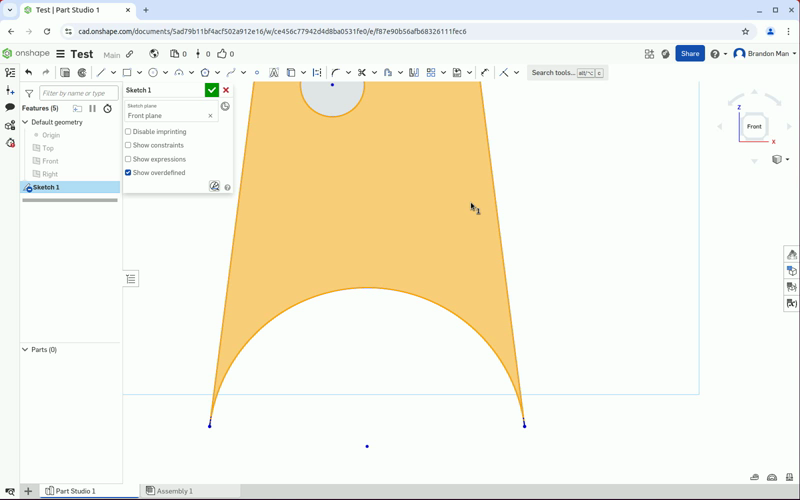
scroll(-6)
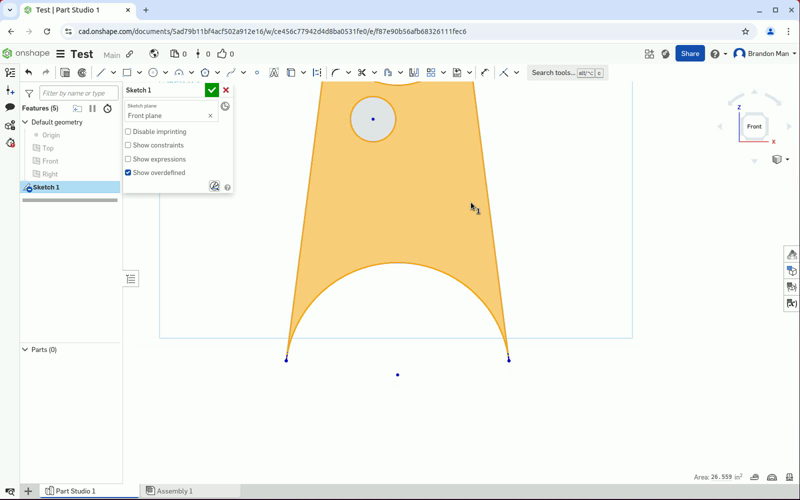
scroll(-6)
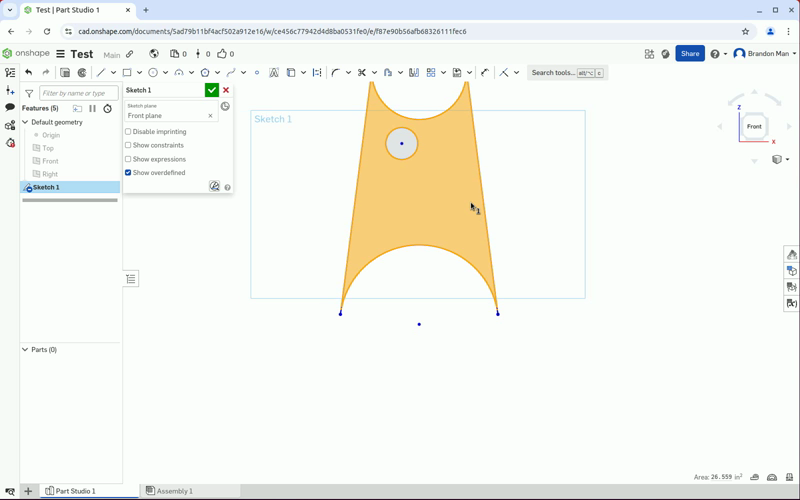
scroll(-6)
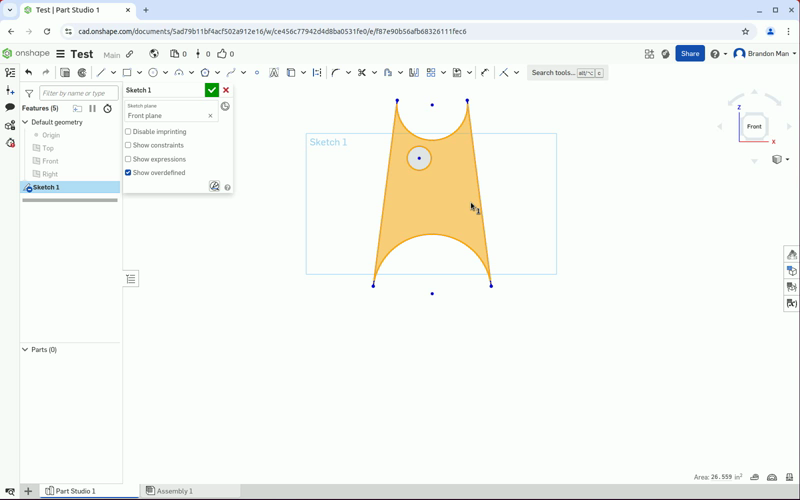
scroll(-6)
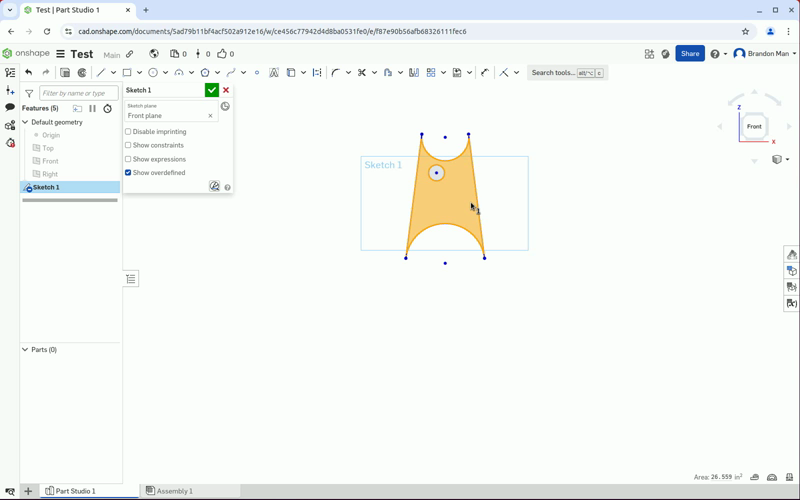
scroll(-6)
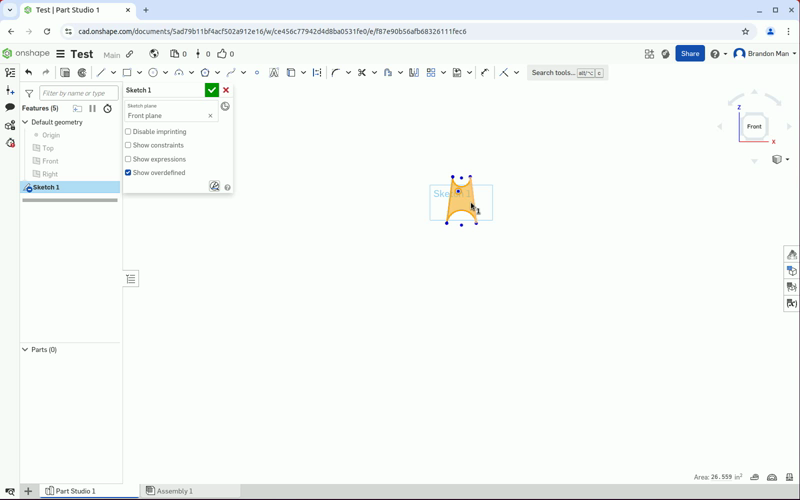
mouse_move(73, 352)
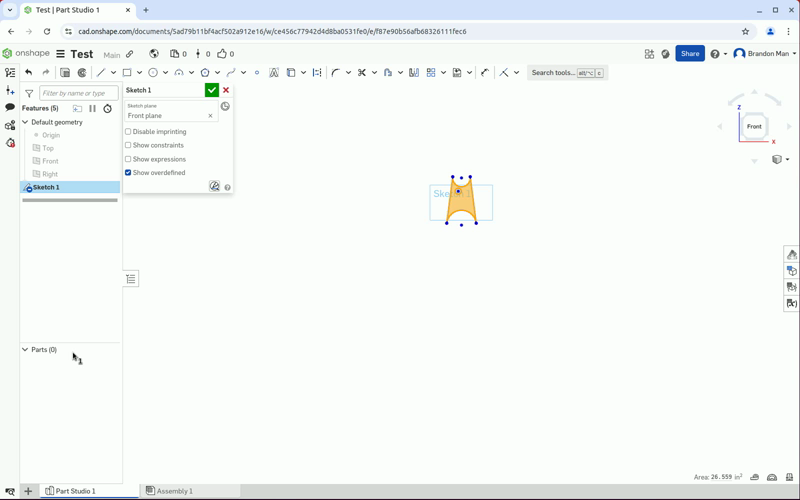
key(shift+y)
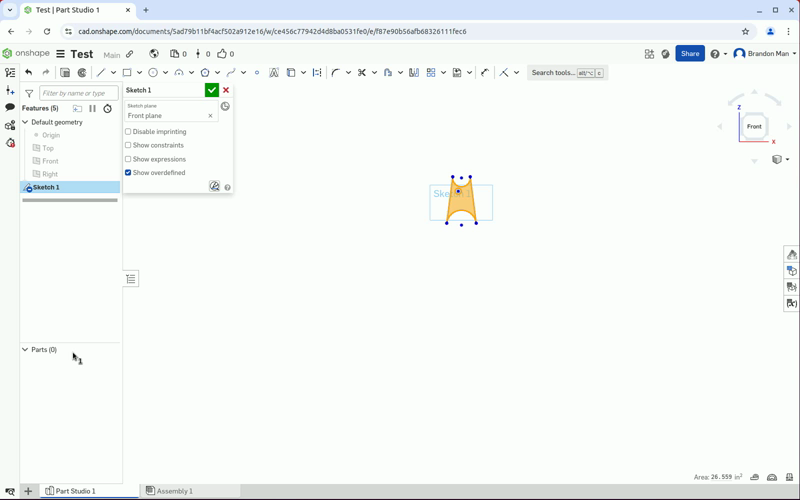
key(shift+e)
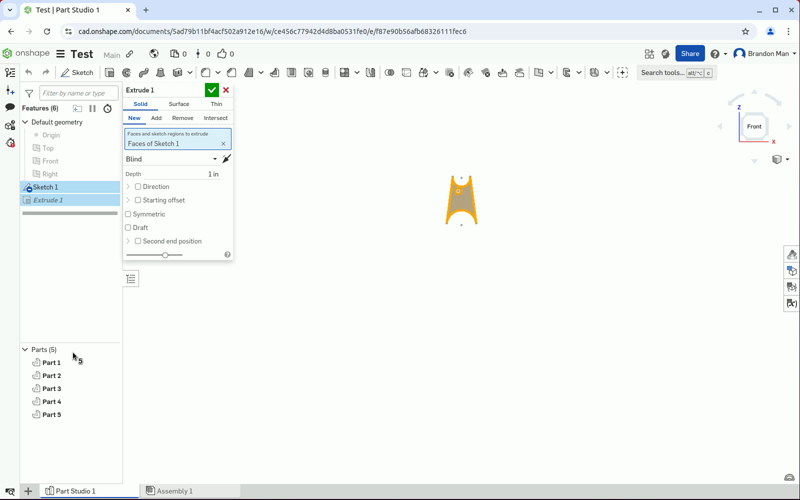
mouse_move(143, 106)
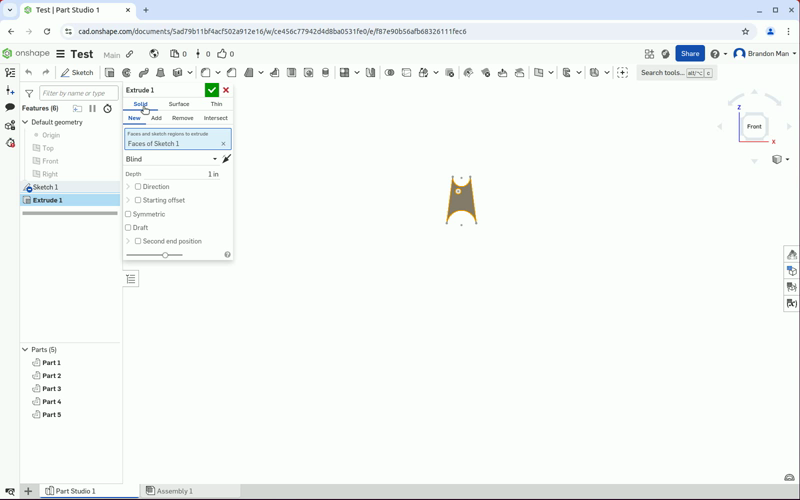
click(143, 106)
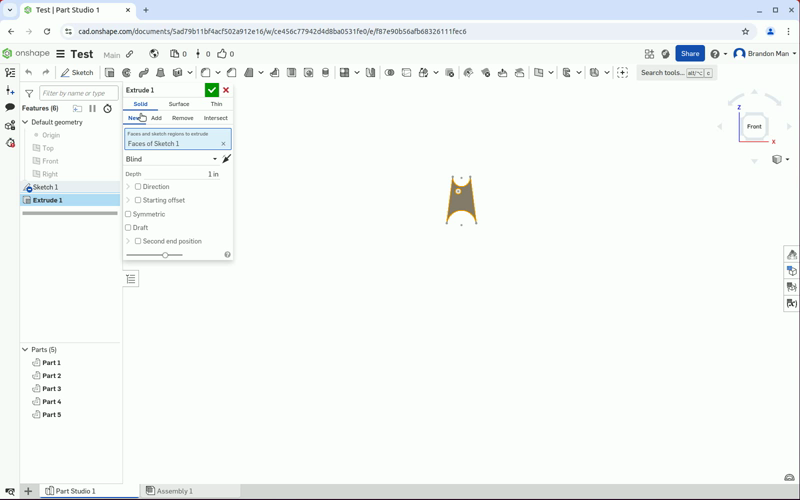
mouse_move(137, 120)
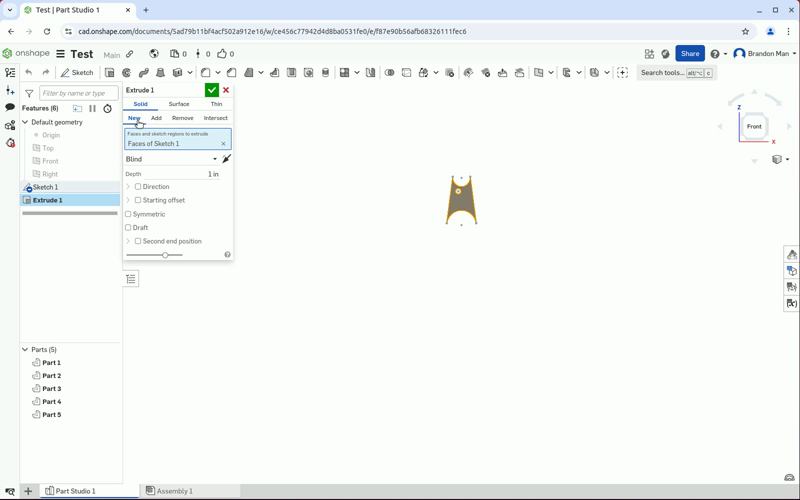
click(137, 120)
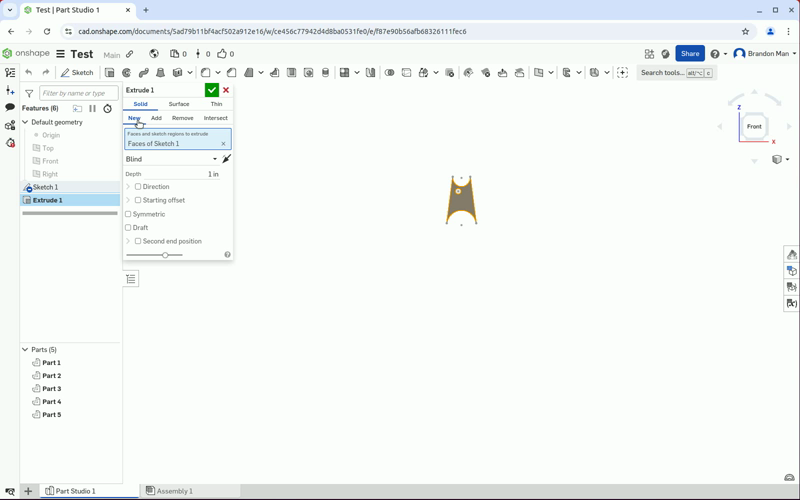
key(tab, 4)
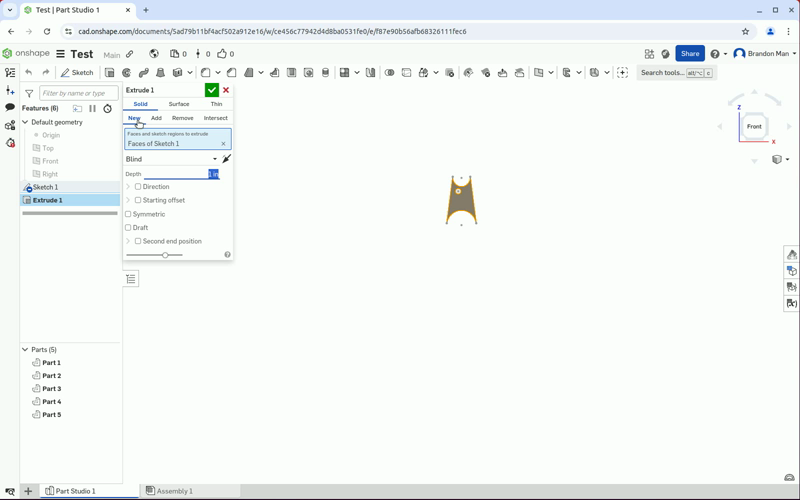
text(0.481)
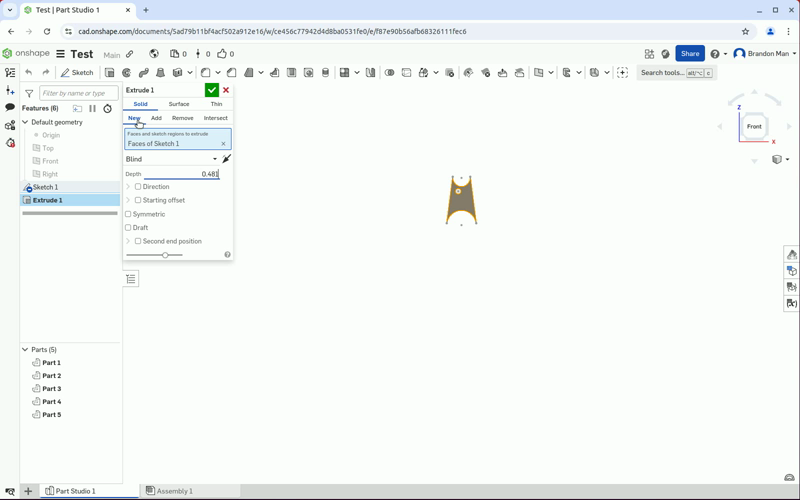
key(enter)
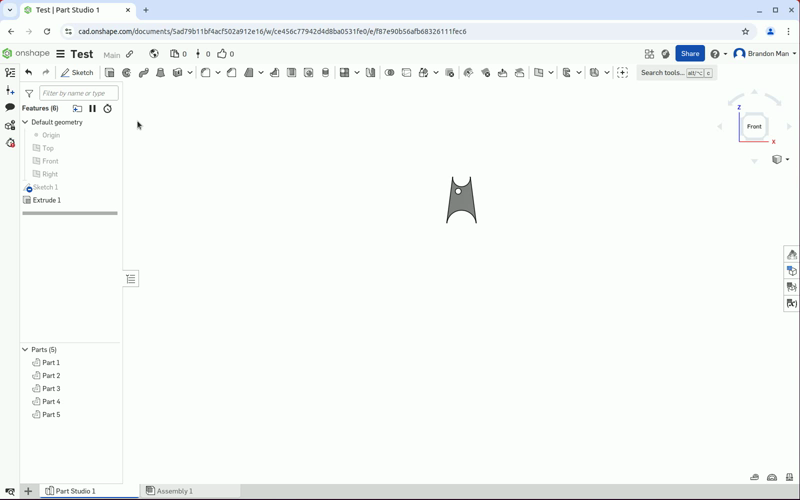
key(shift+h)
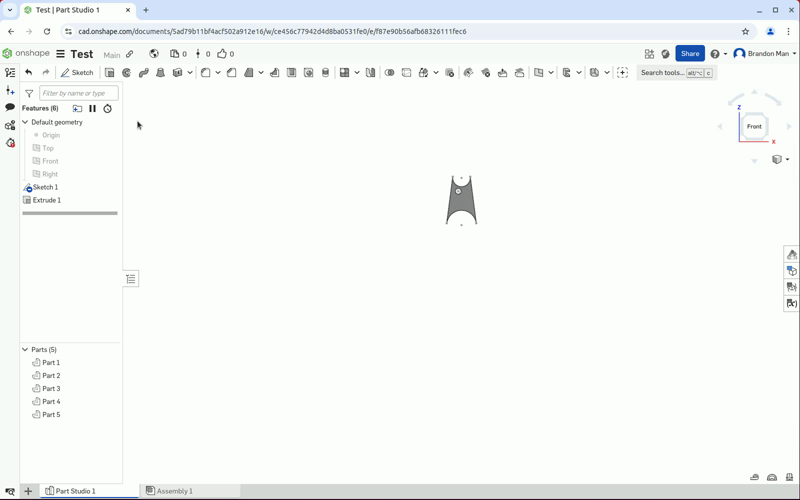
key(shift+h)
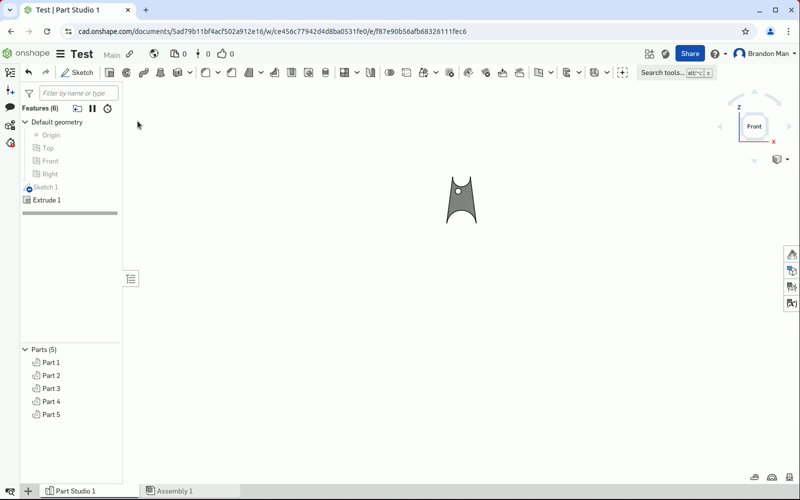
mouse_move(73, 189)
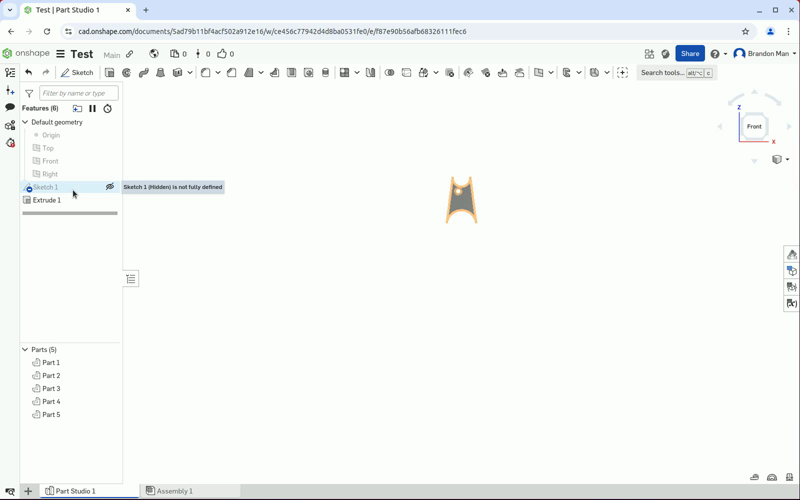
click(73, 189)
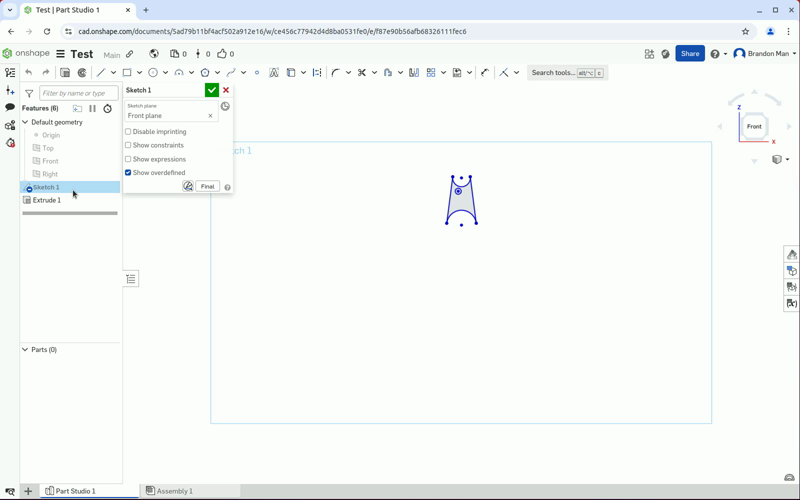
mouse_move(229, 92)
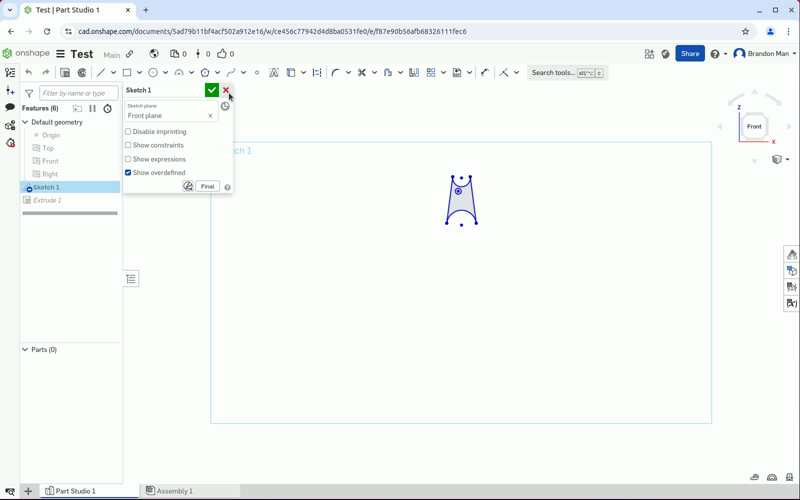
click(229, 92)
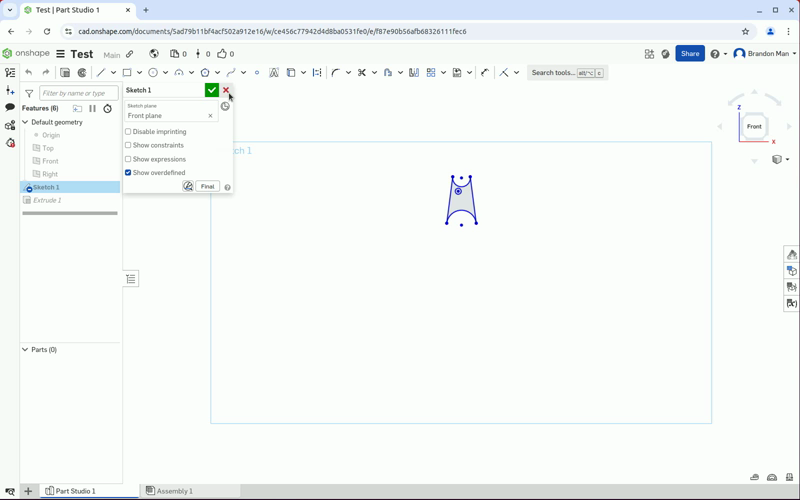
key(shift+s)
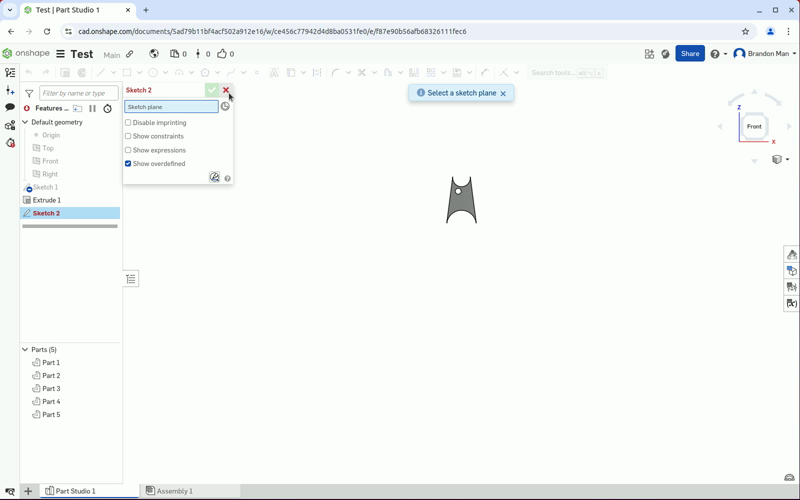
mouse_move(73, 163)
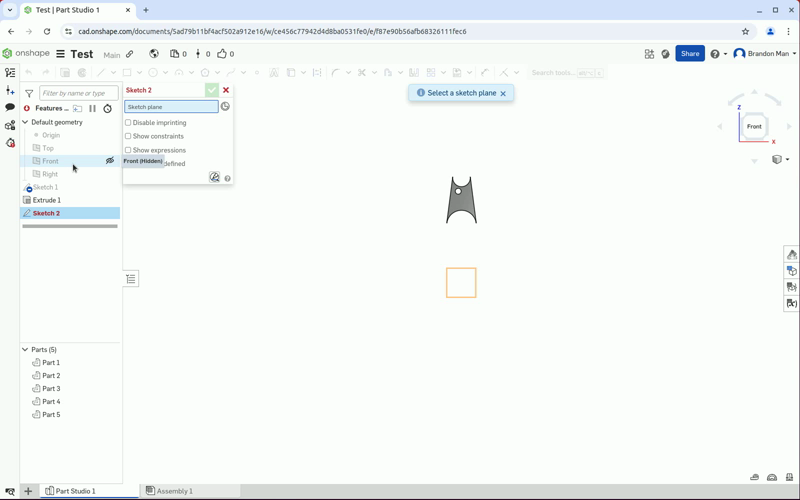
click(73, 163)
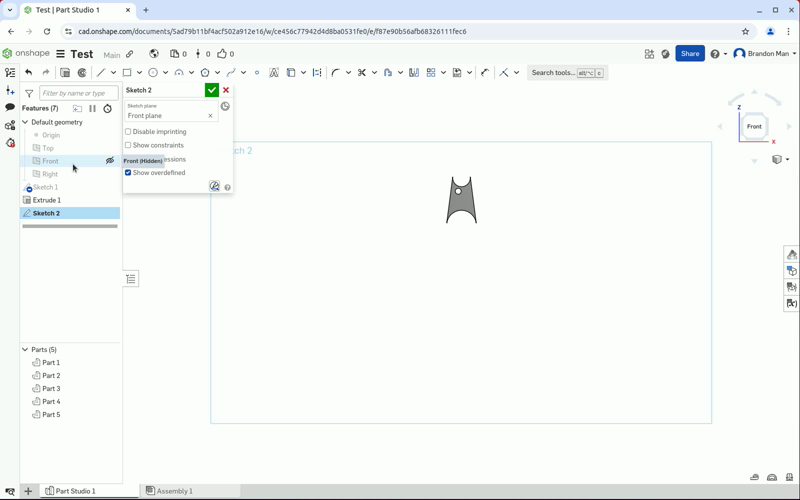
mouse_move(73, 352)
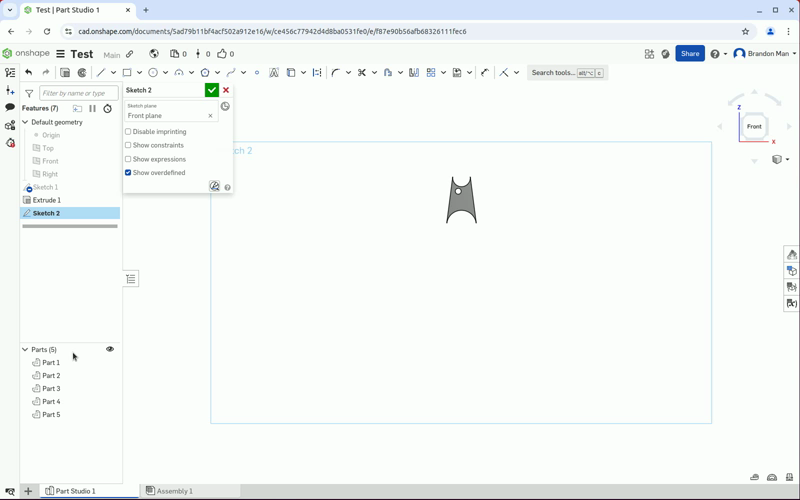
key(y)
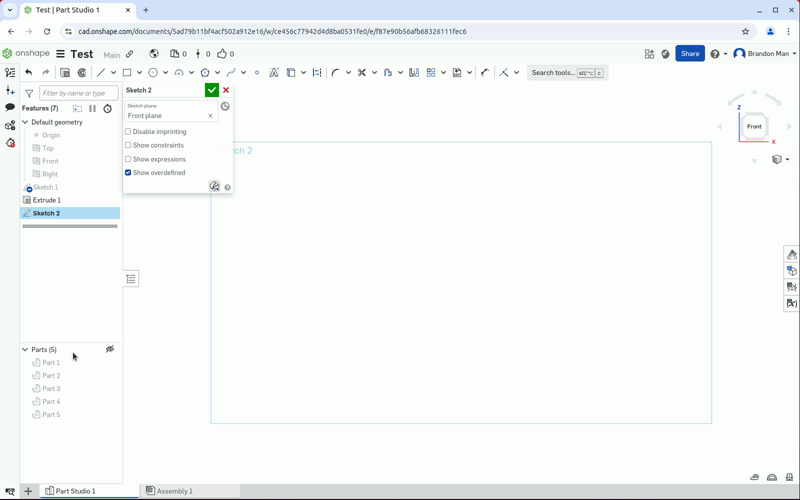
key(c)
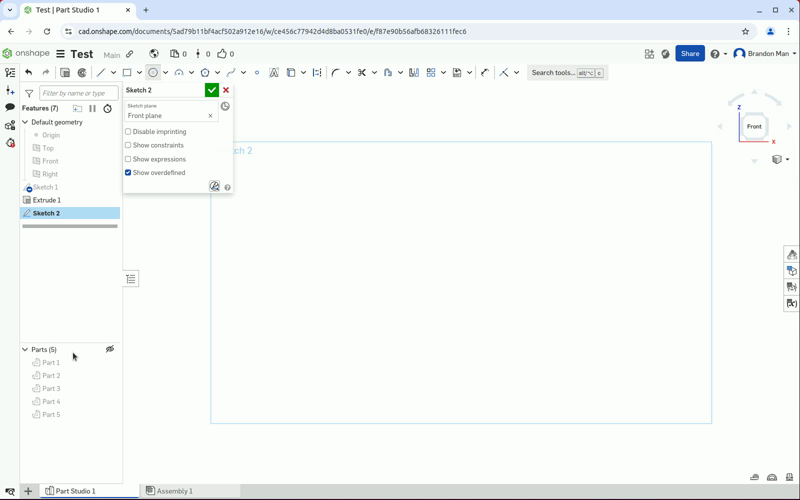
key_down(shift)
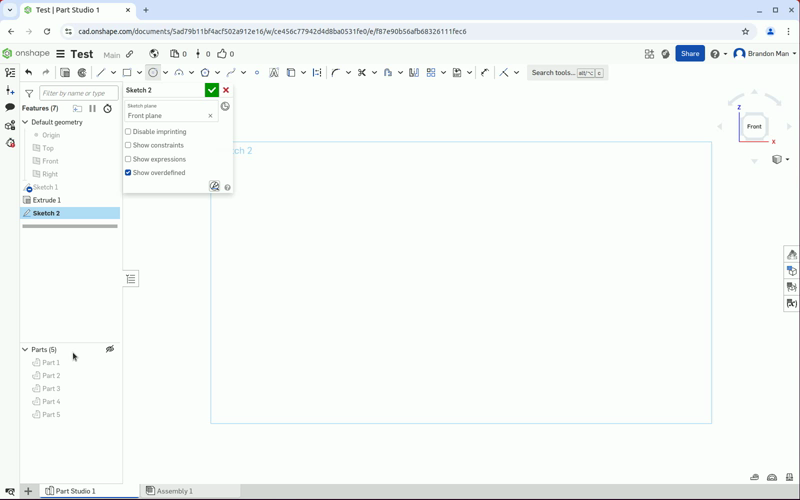
mouse_move(461, 178)
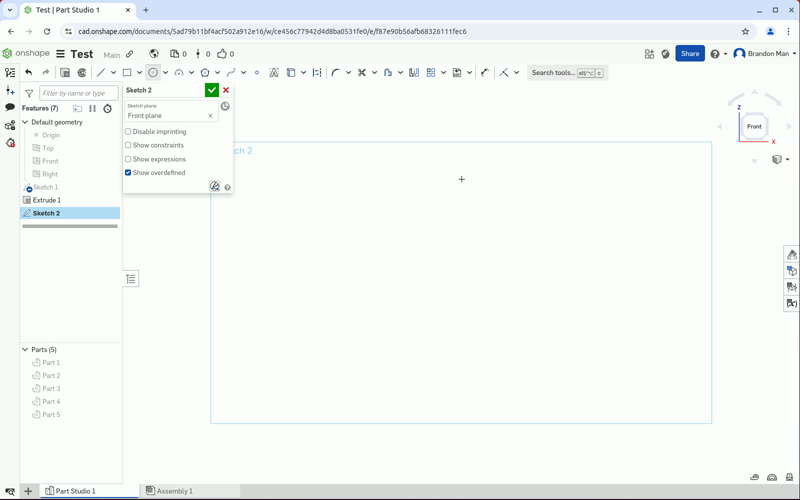
click(461, 178)
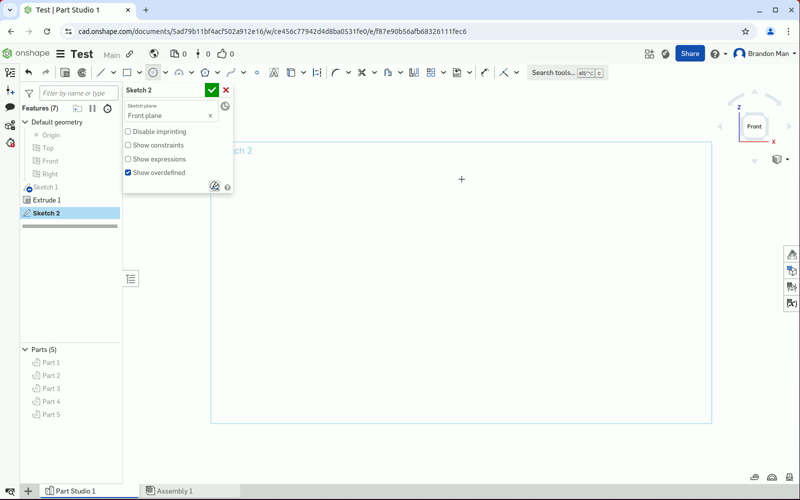
key_up(shift)
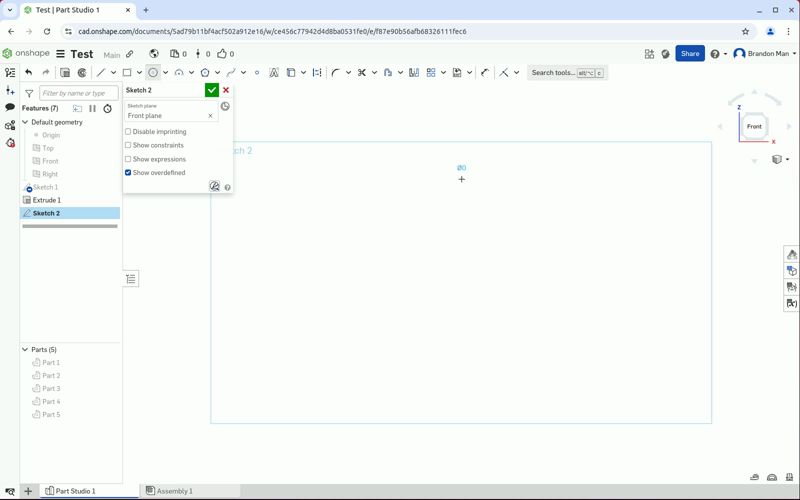
mouse_move(471, 178)
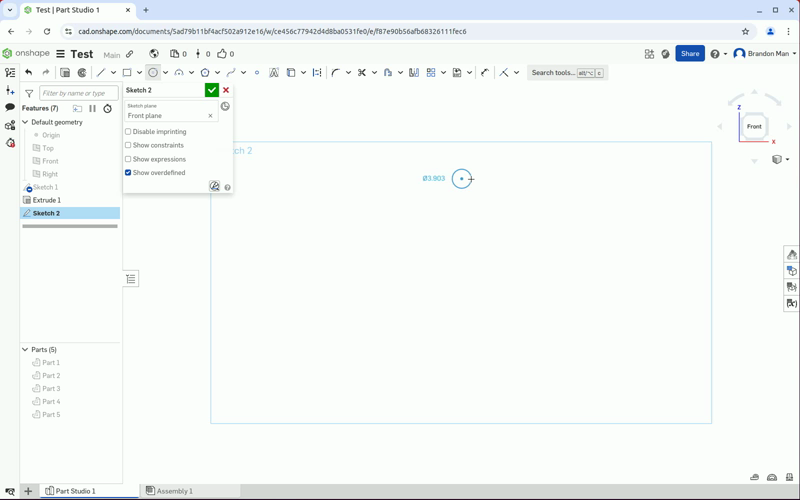
click(471, 178)
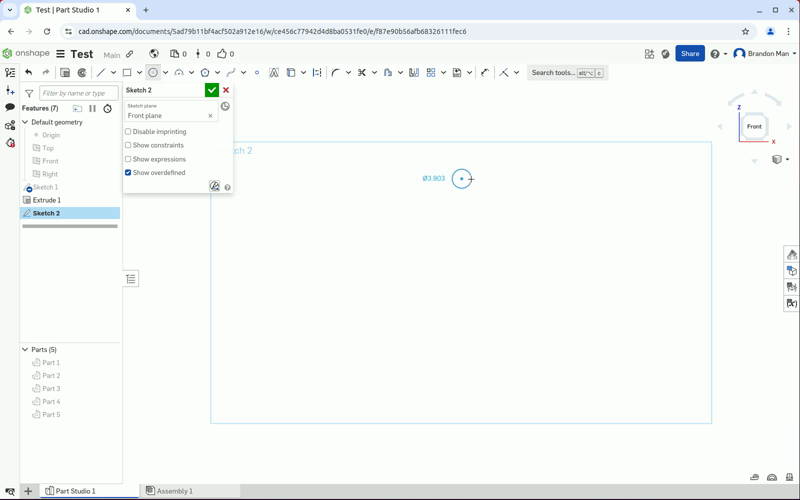
key(esc)
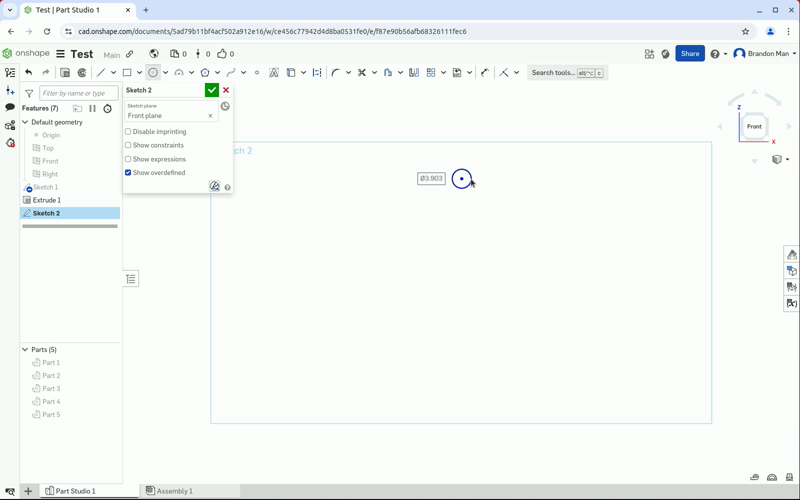
key(c)
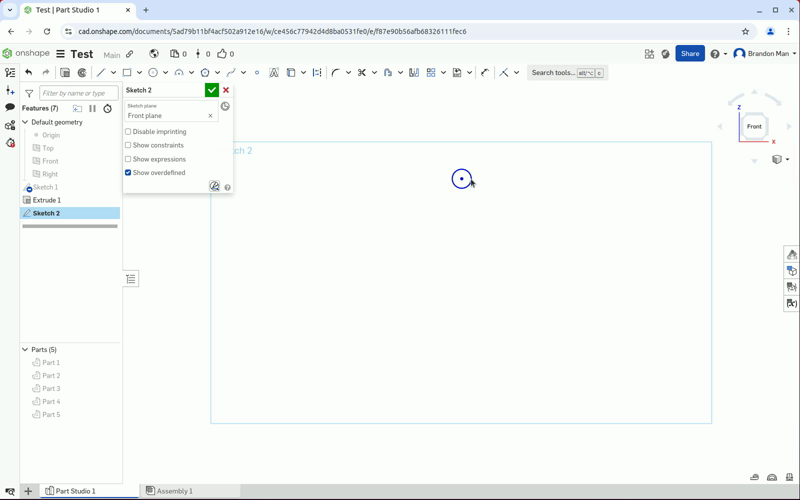
key_down(shift)
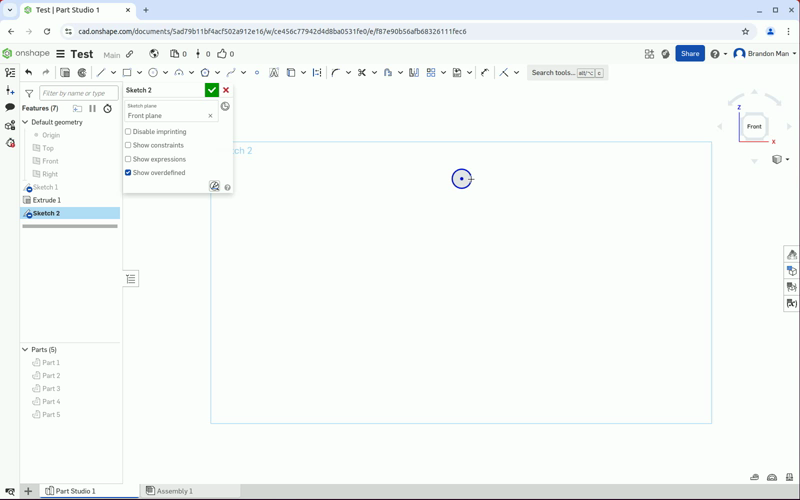
mouse_move(461, 178)
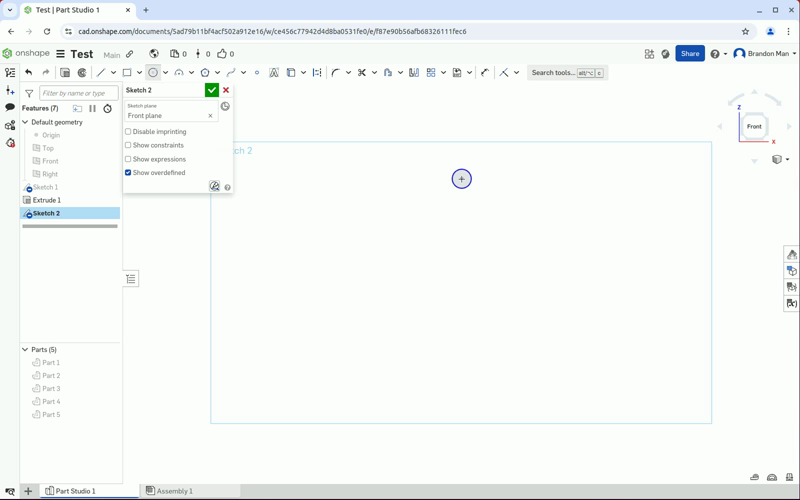
click(461, 178)
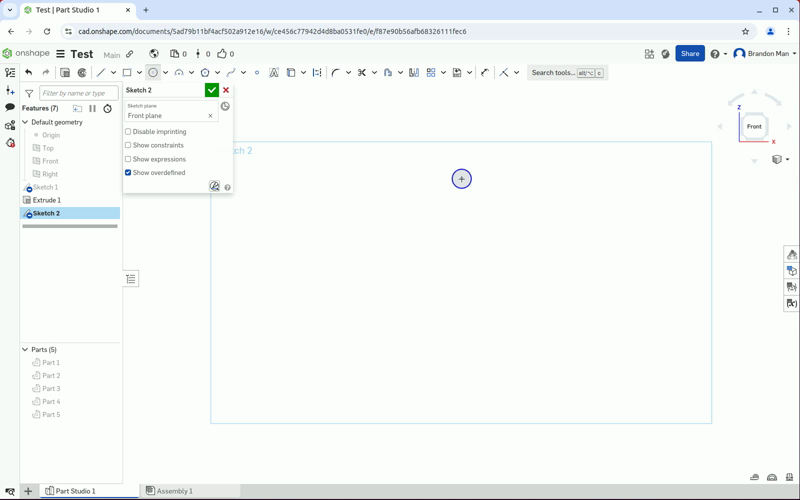
key_up(shift)
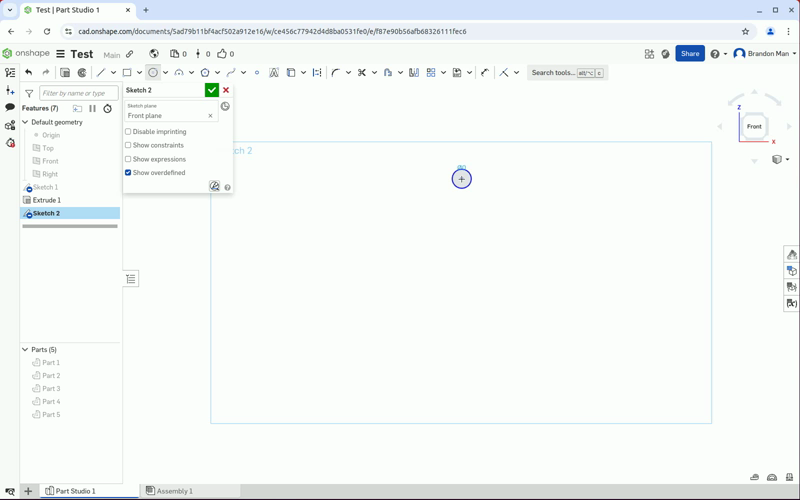
mouse_move(464, 178)
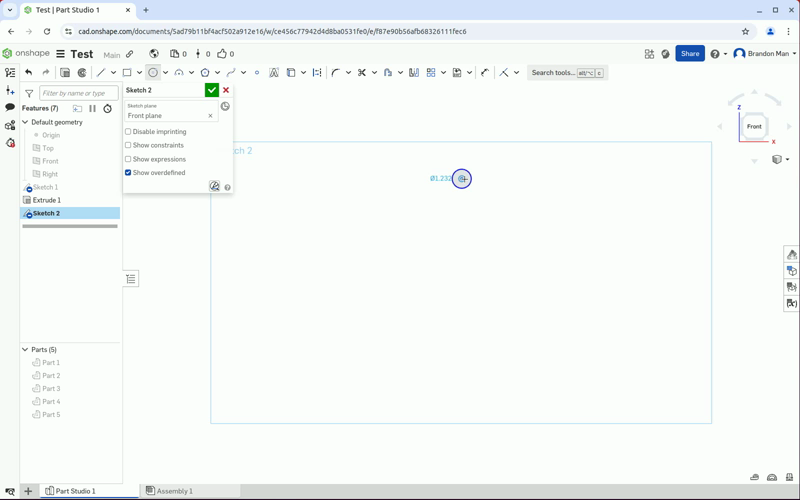
scroll(6)
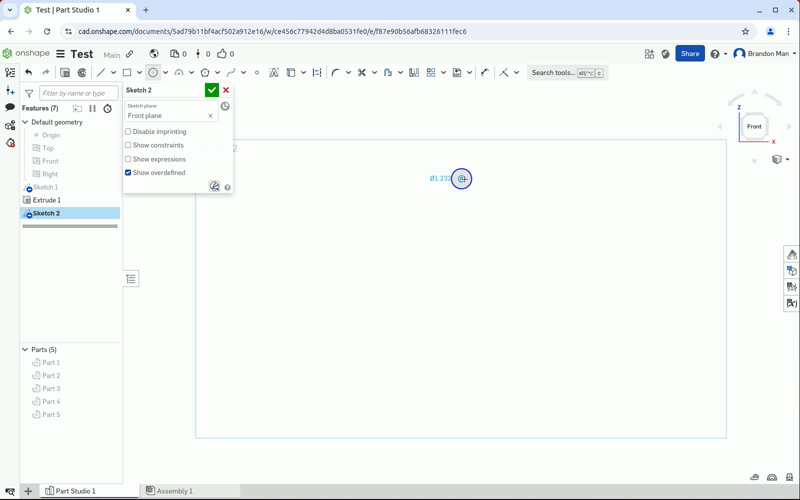
scroll(6)
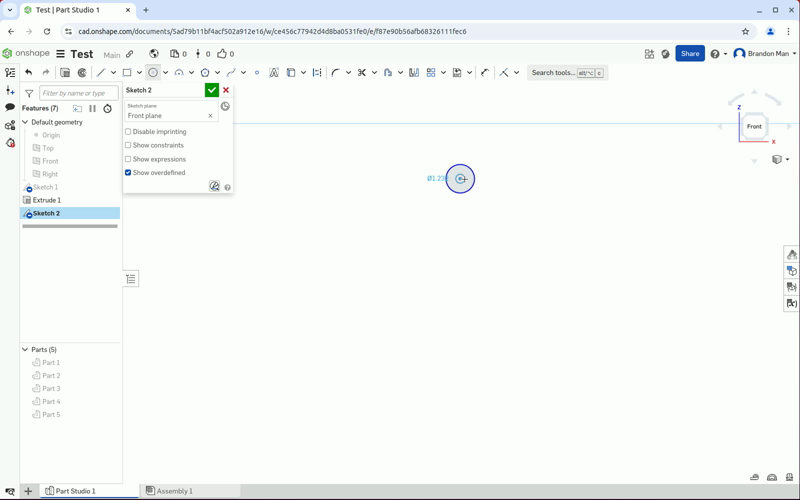
scroll(6)
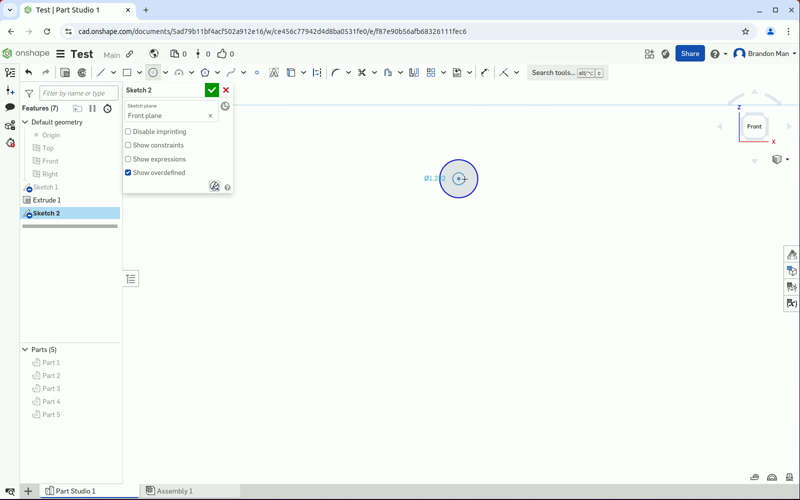
scroll(6)
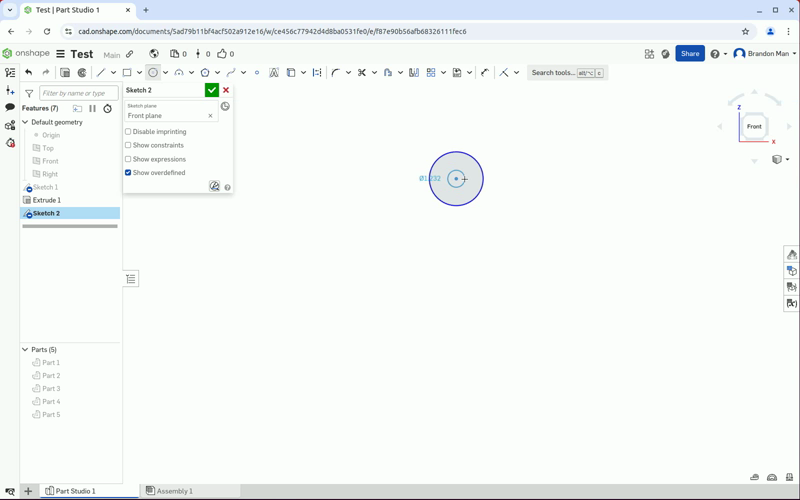
scroll(6)
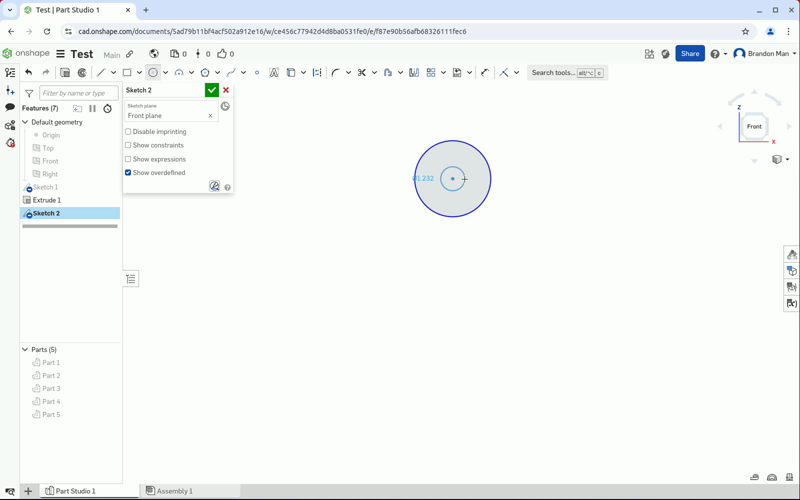
scroll(6)
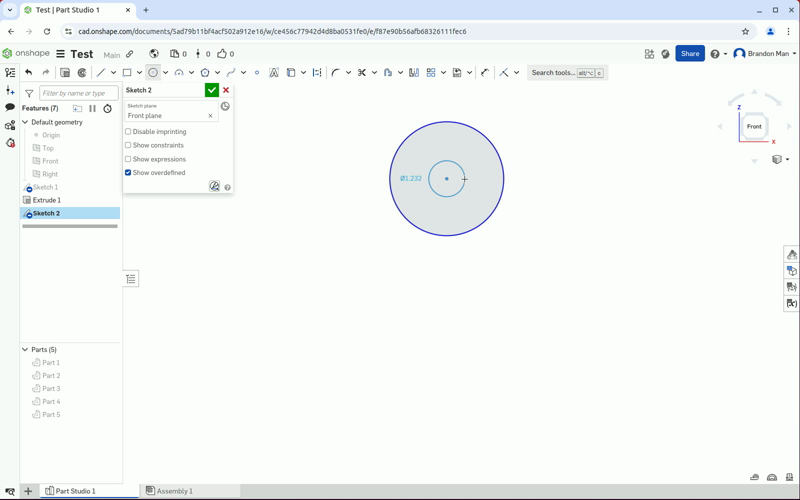
scroll(6)
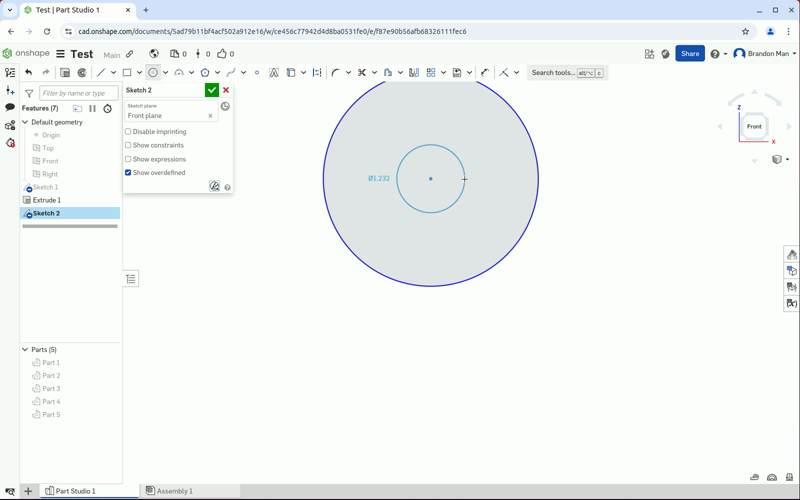
click(464, 178)
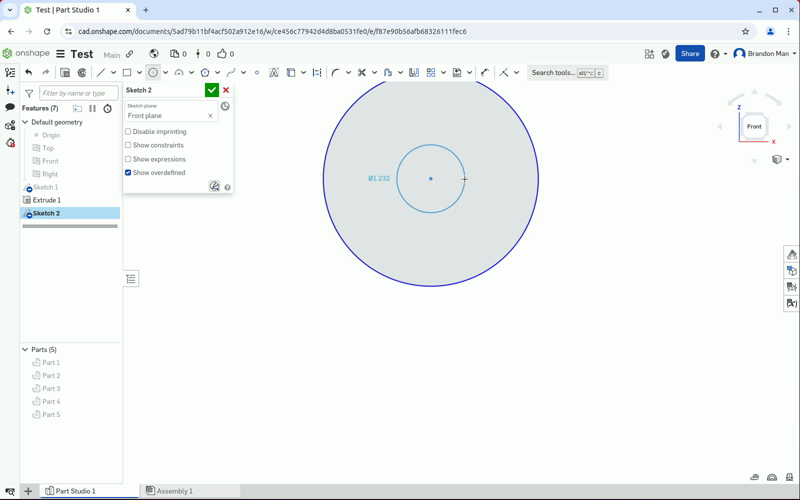
scroll(-6)
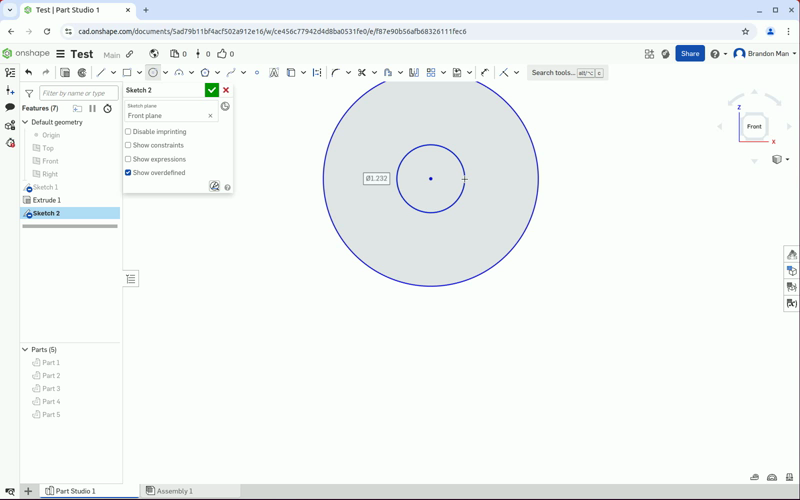
scroll(-6)
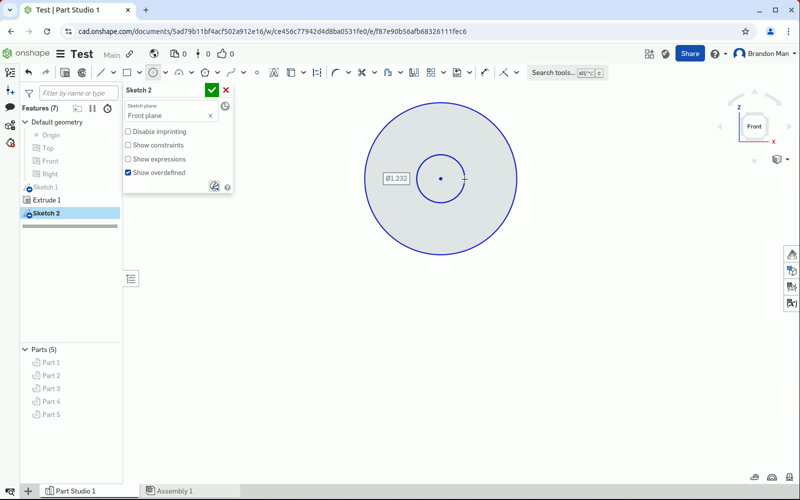
scroll(-6)
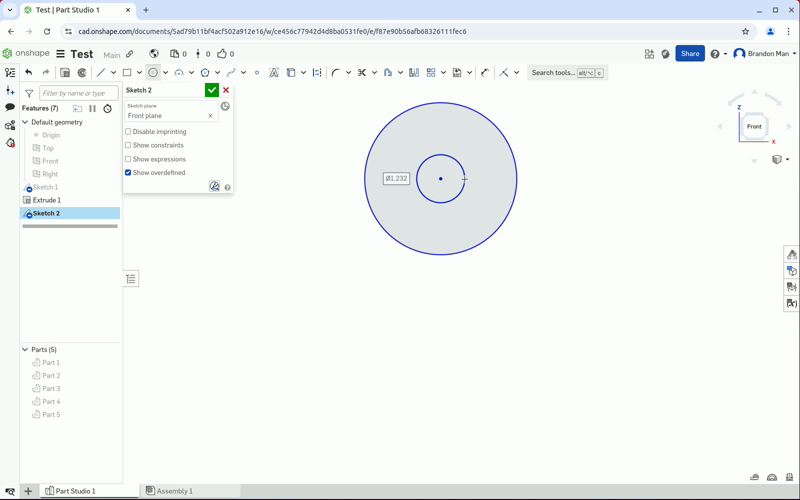
scroll(-6)
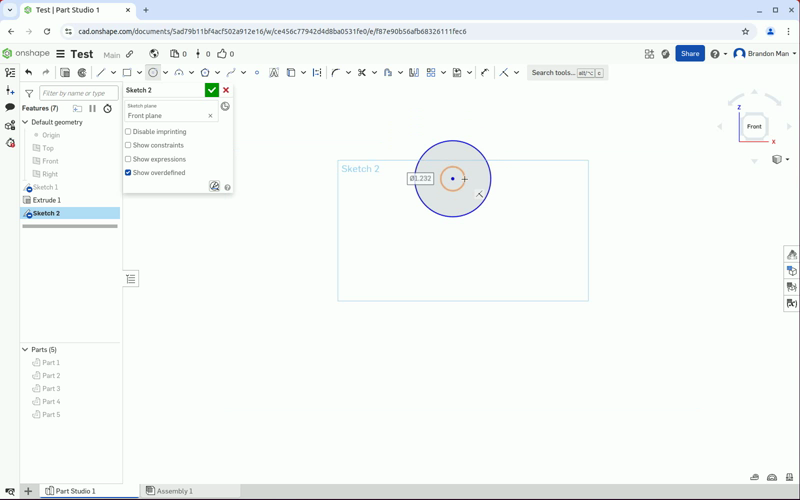
scroll(-6)
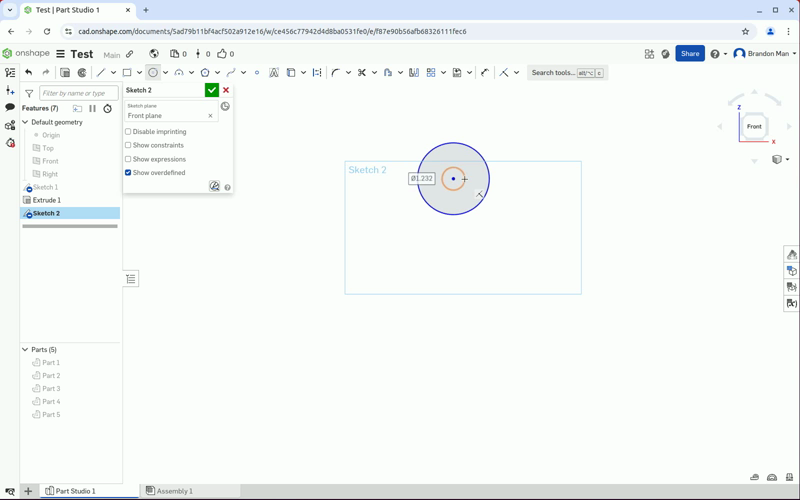
scroll(-6)
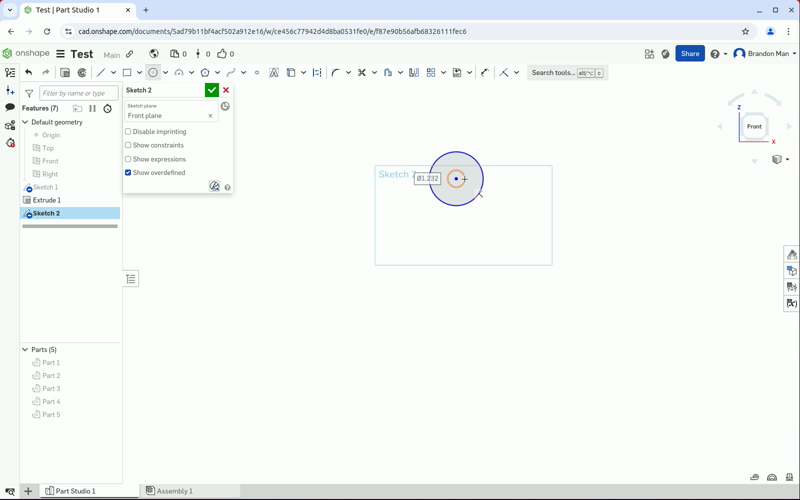
scroll(-6)
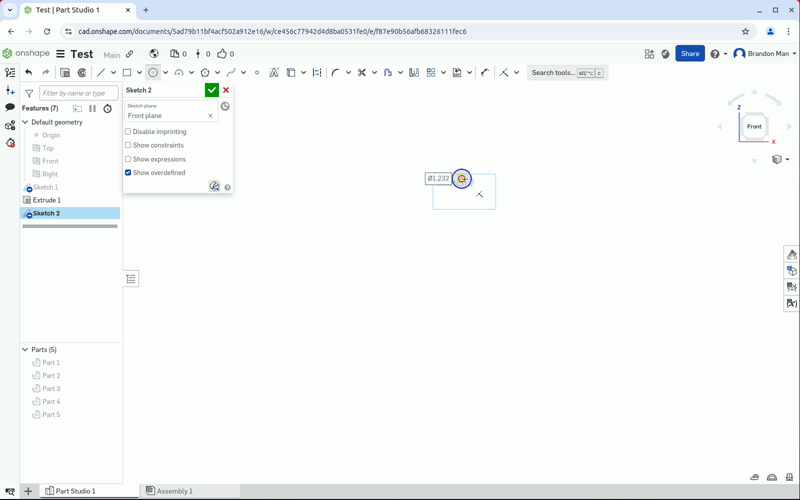
key(esc)
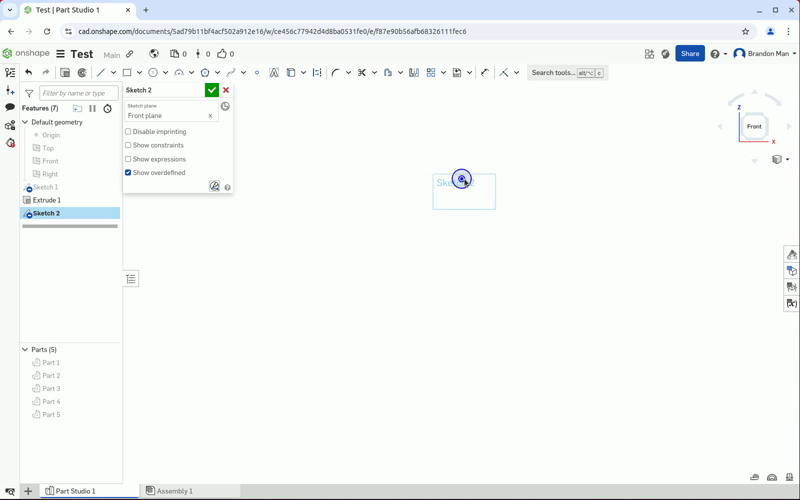
mouse_move(467, 177)
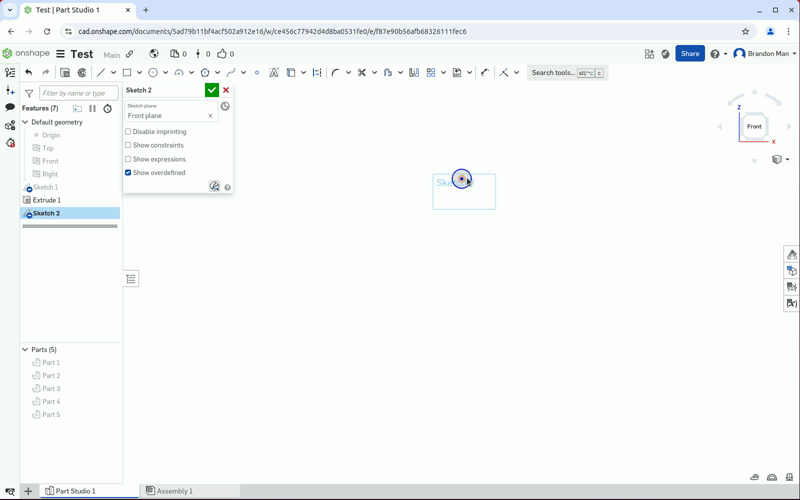
scroll(6)
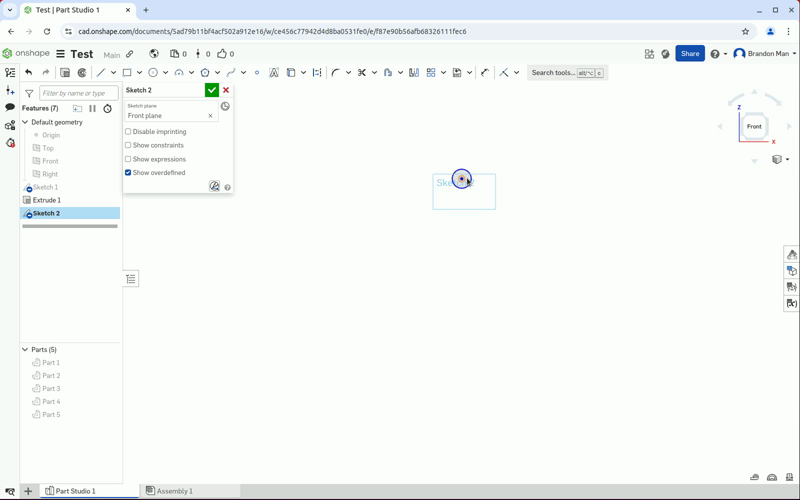
scroll(6)
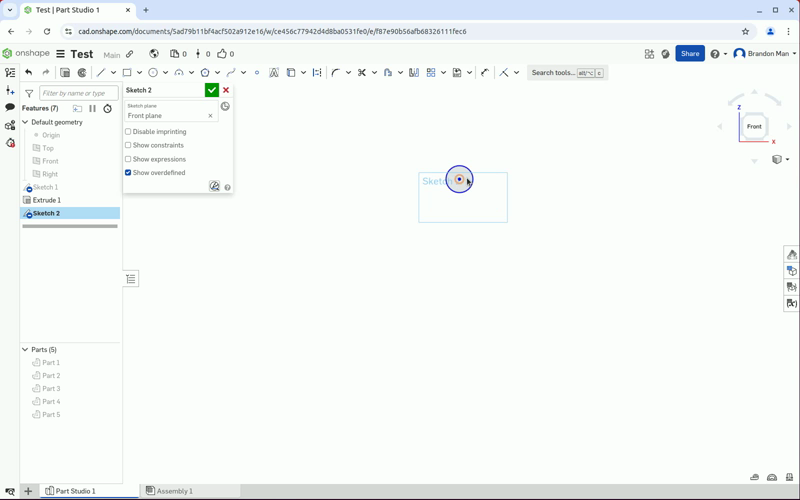
scroll(6)
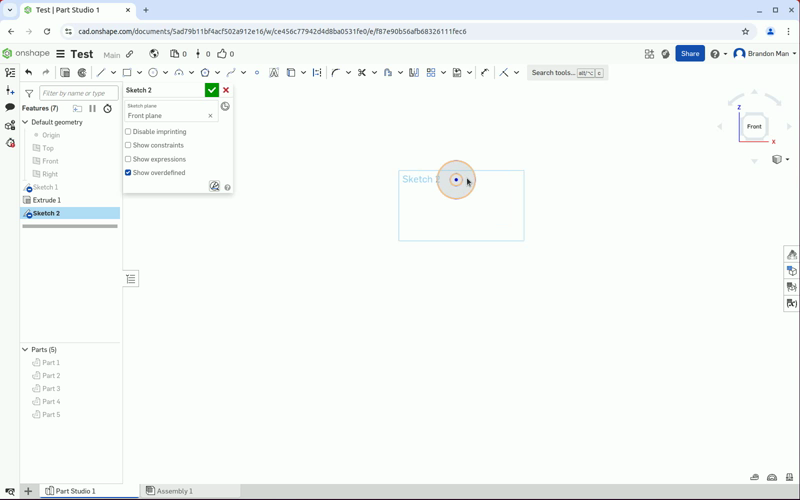
scroll(6)
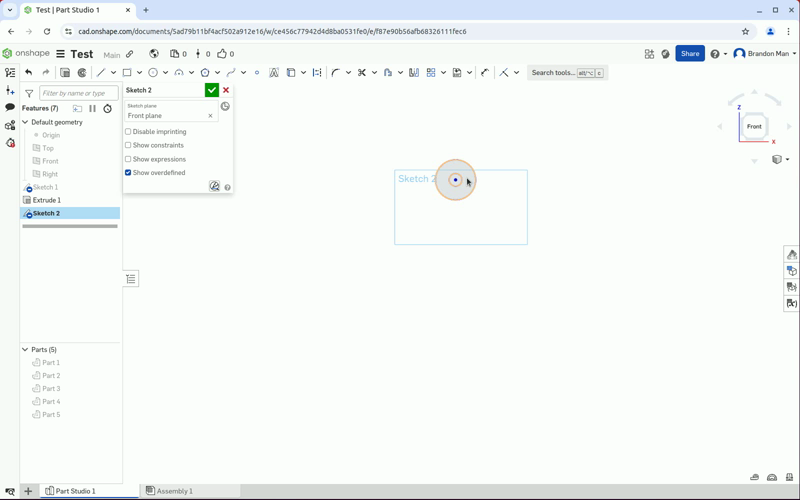
scroll(6)
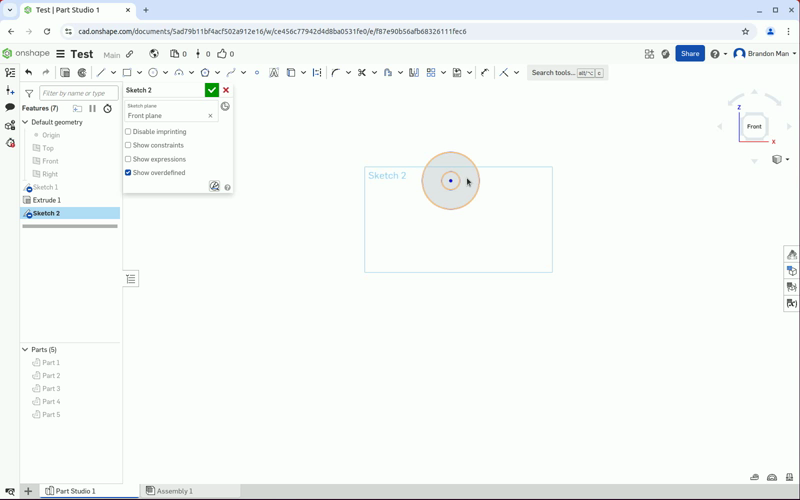
scroll(6)
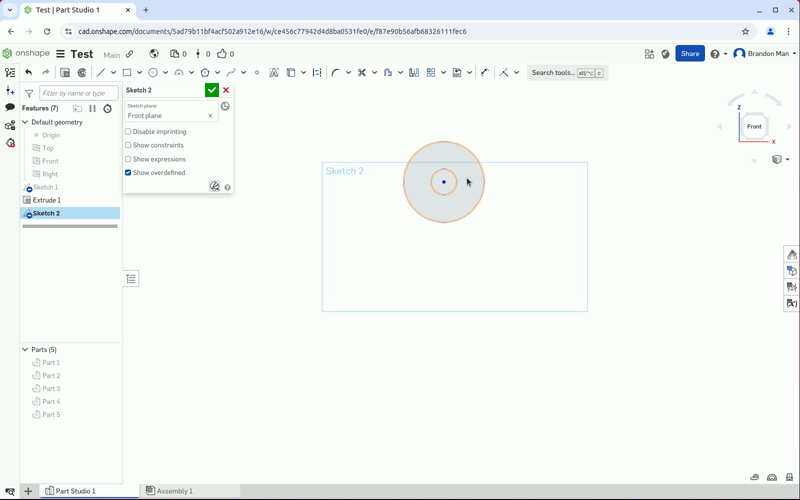
scroll(6)
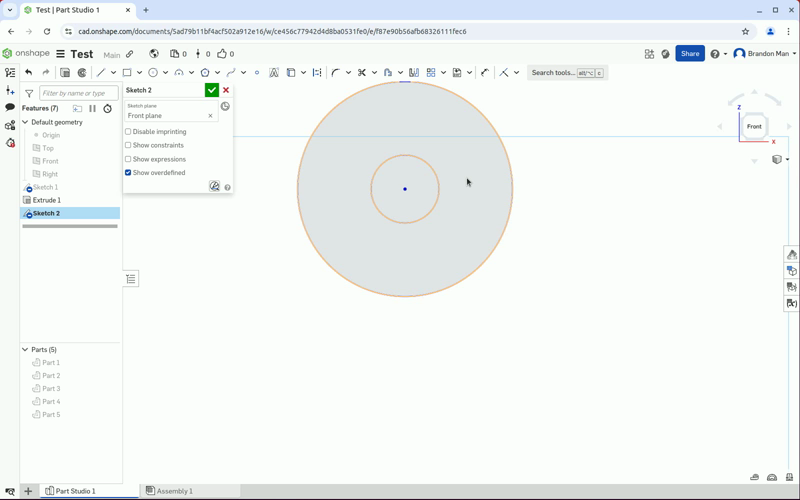
click(467, 177)
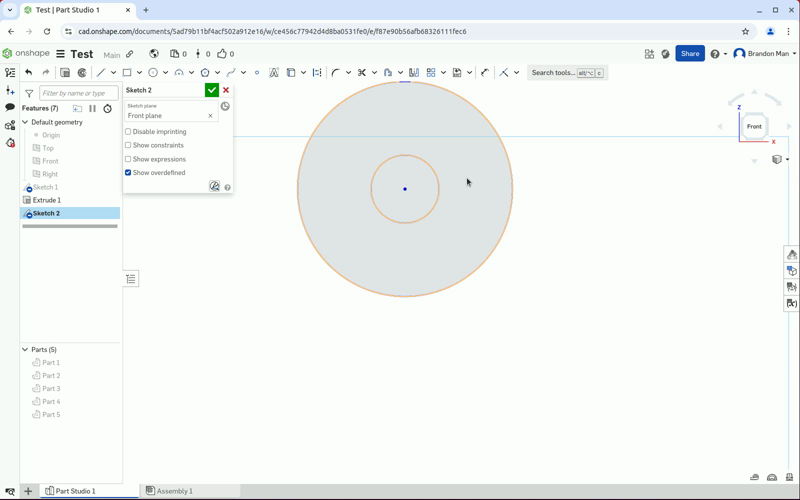
scroll(-6)
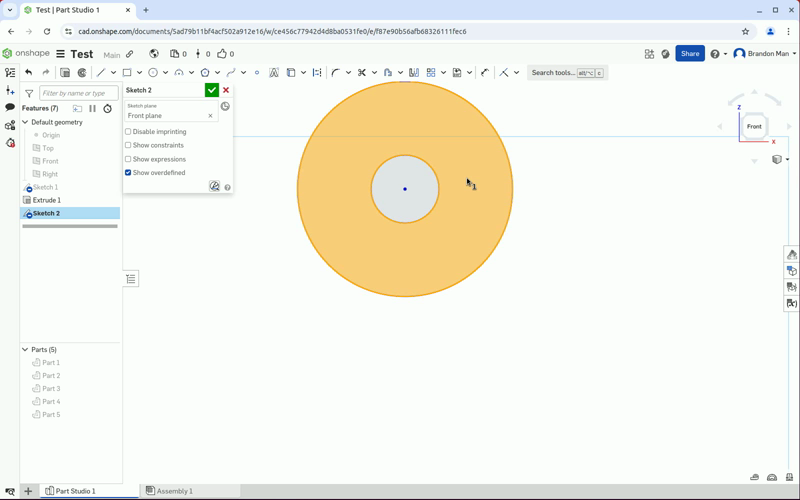
scroll(-6)
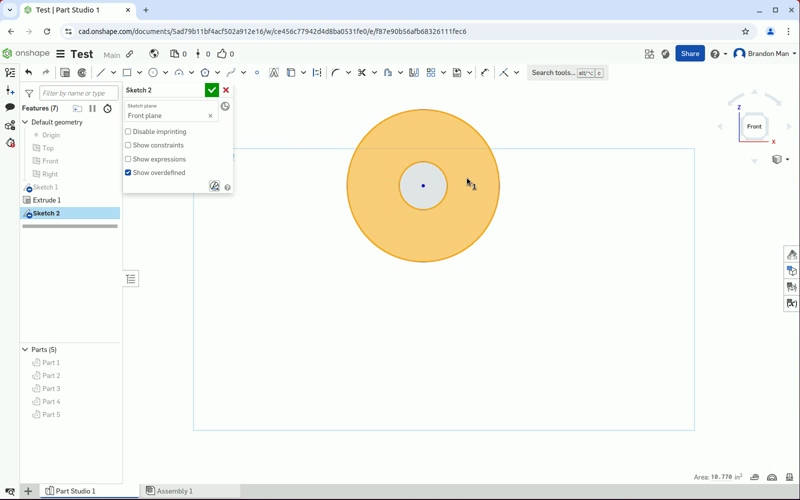
scroll(-6)
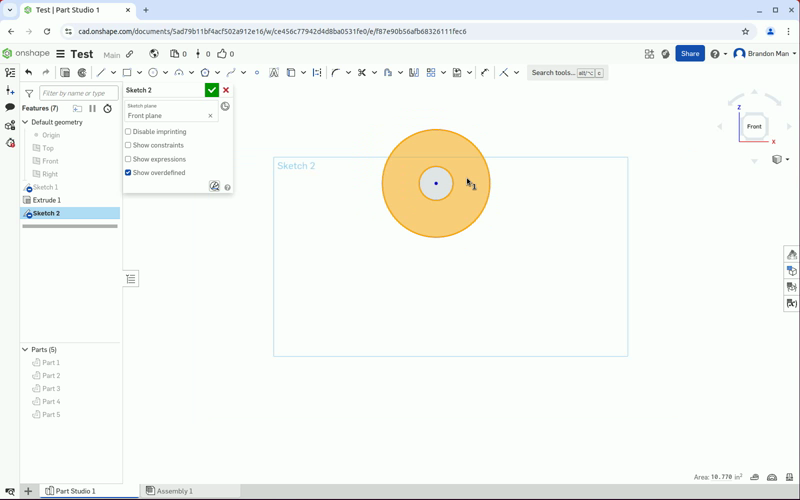
scroll(-6)
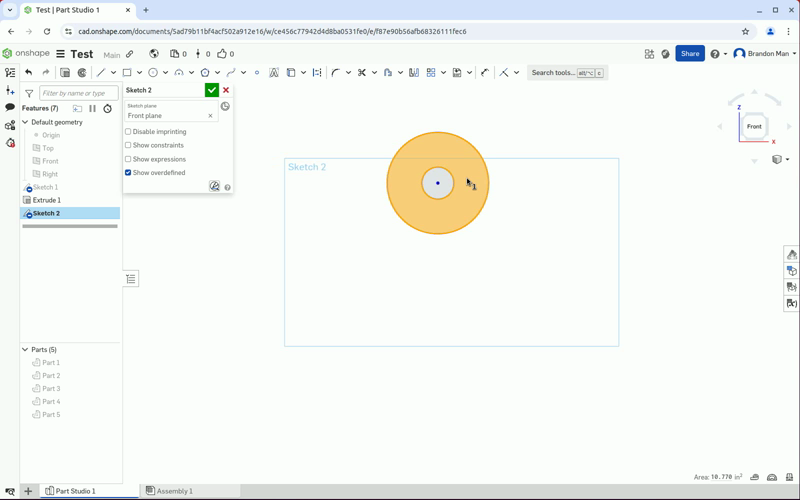
scroll(-6)
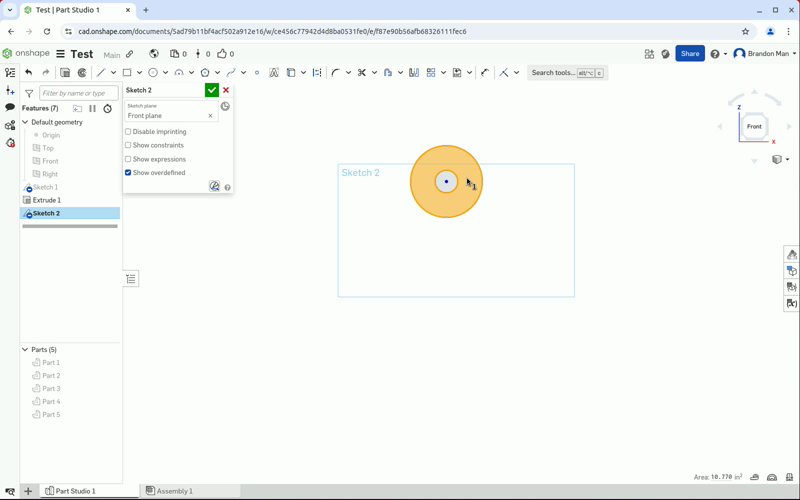
scroll(-6)
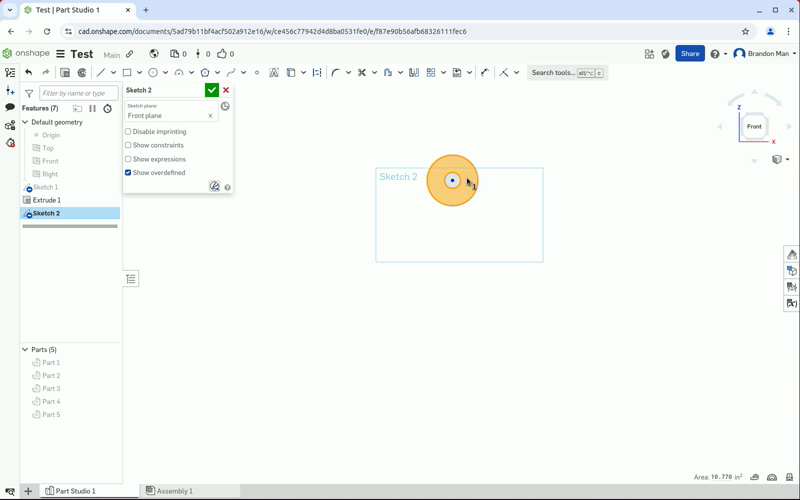
scroll(-6)
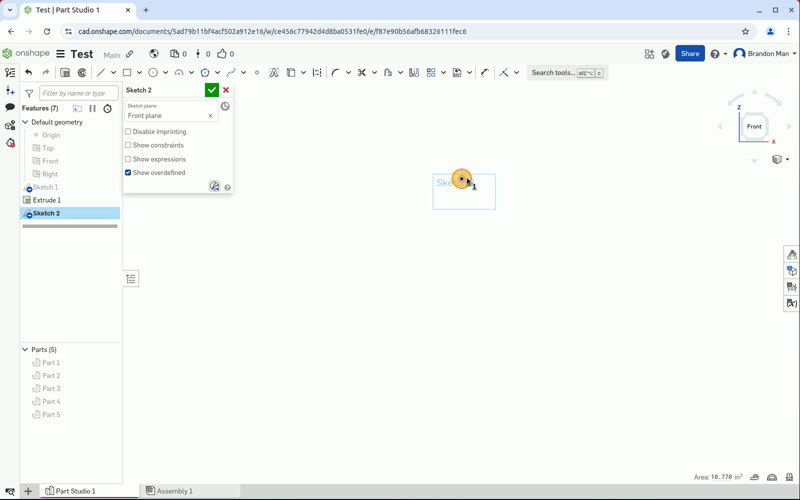
mouse_move(73, 352)
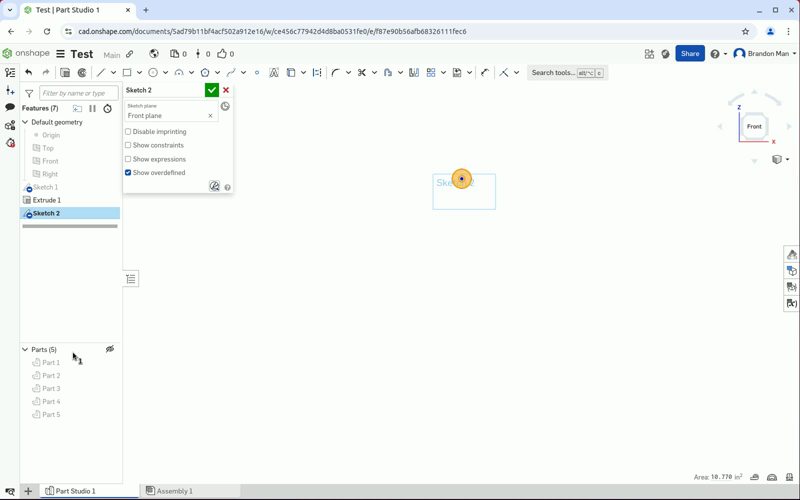
key(shift+y)
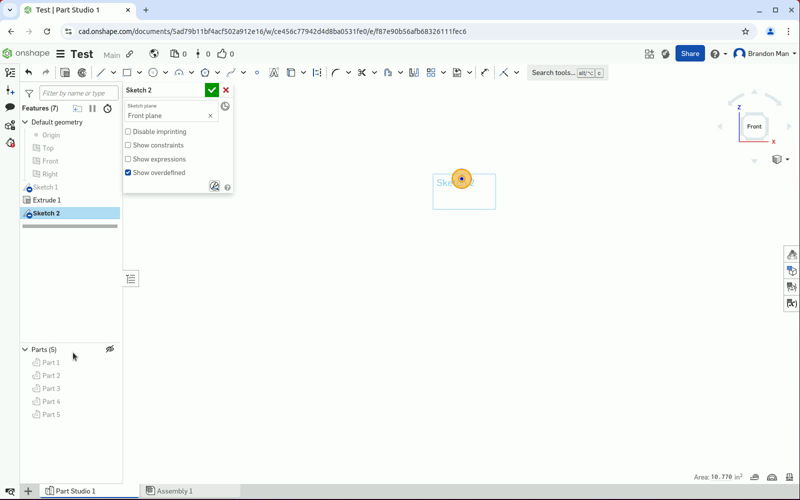
key(shift+e)
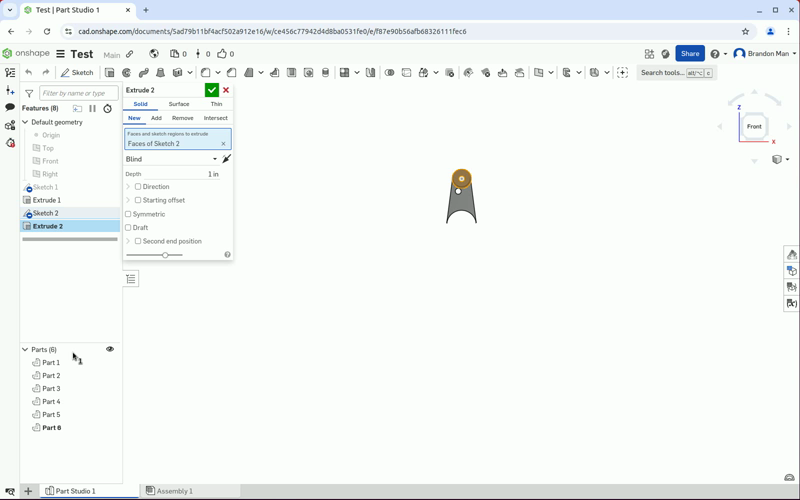
mouse_move(143, 106)
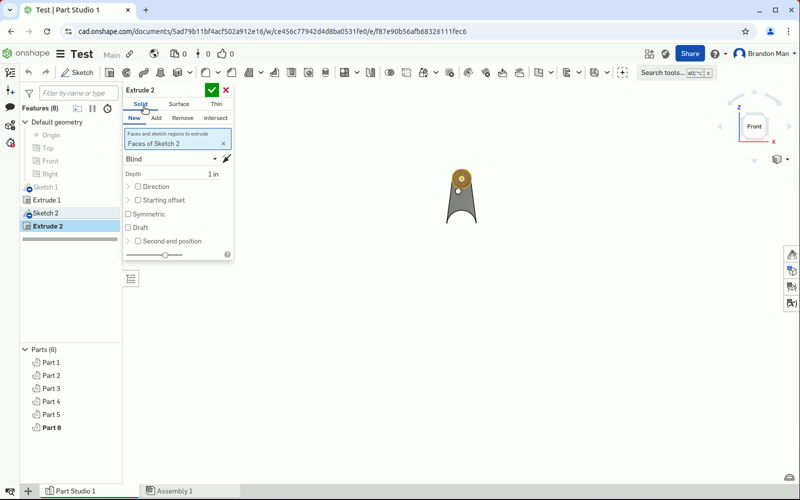
click(143, 106)
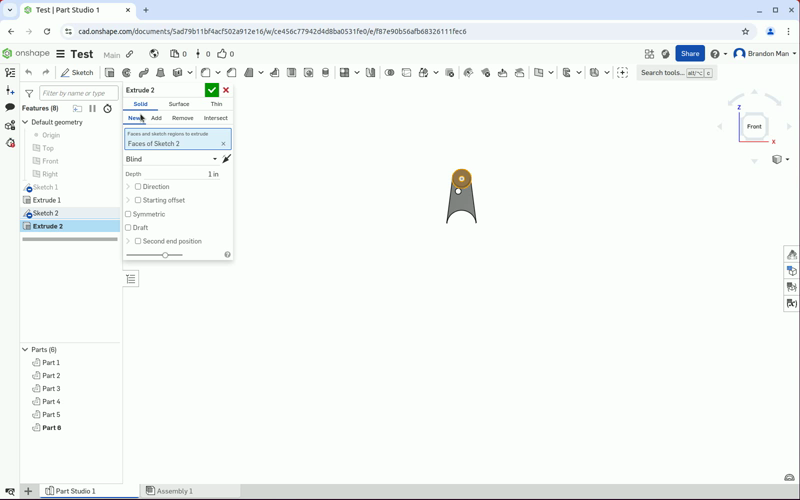
mouse_move(137, 120)
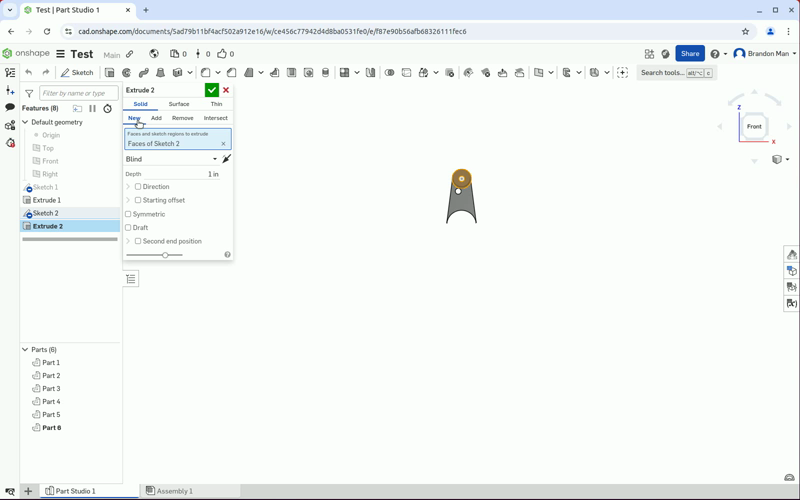
click(137, 120)
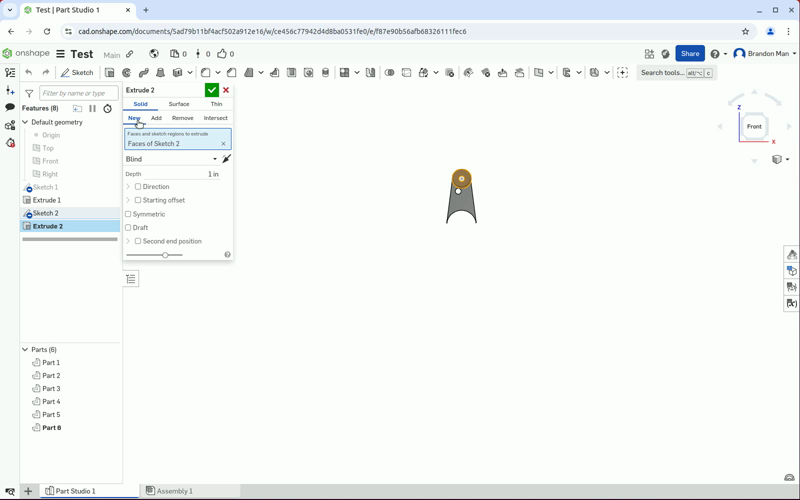
key(tab, 4)
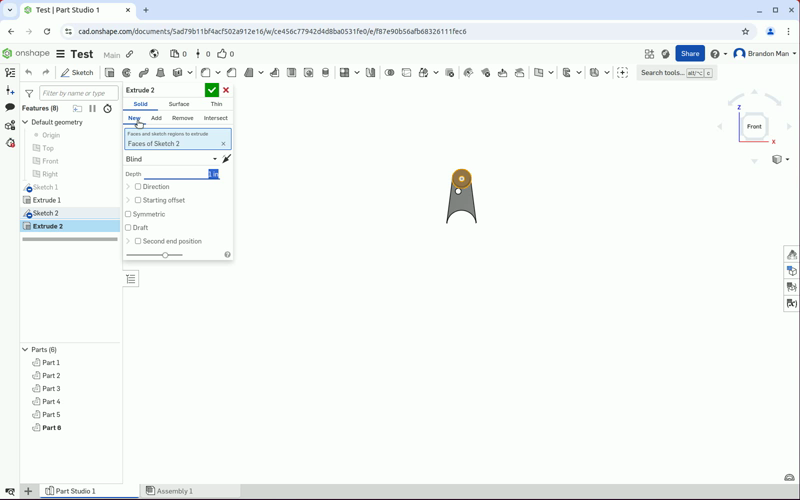
text(0.481)
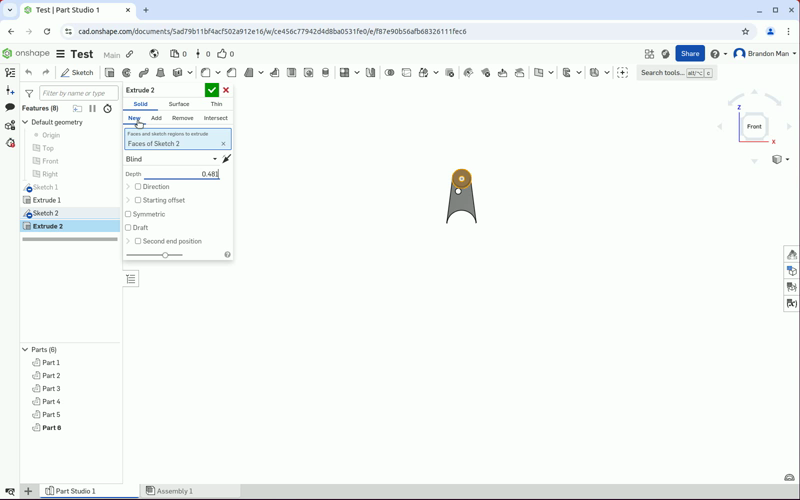
key(enter)
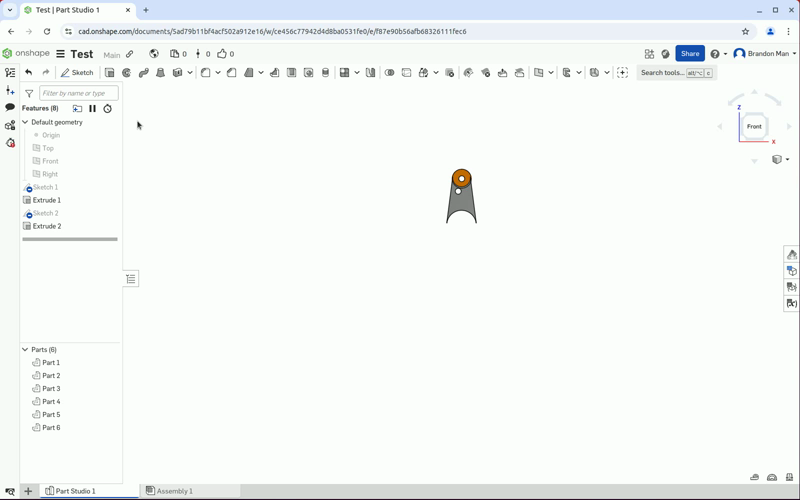
key(shift+h)
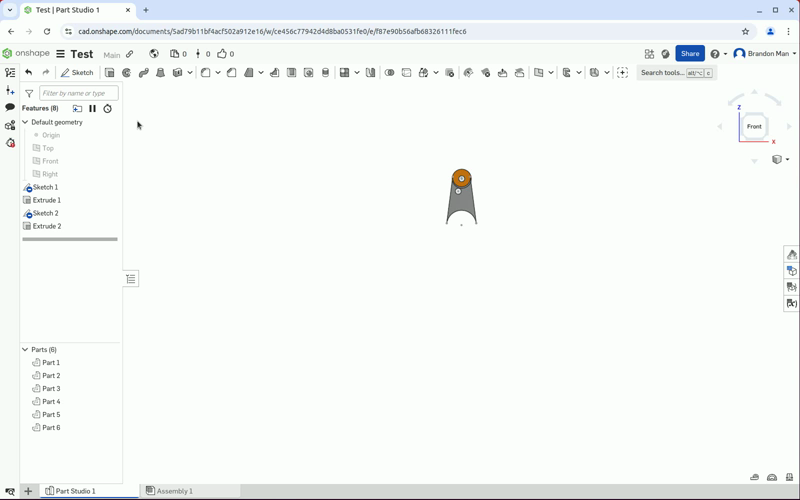
key(shift+h)
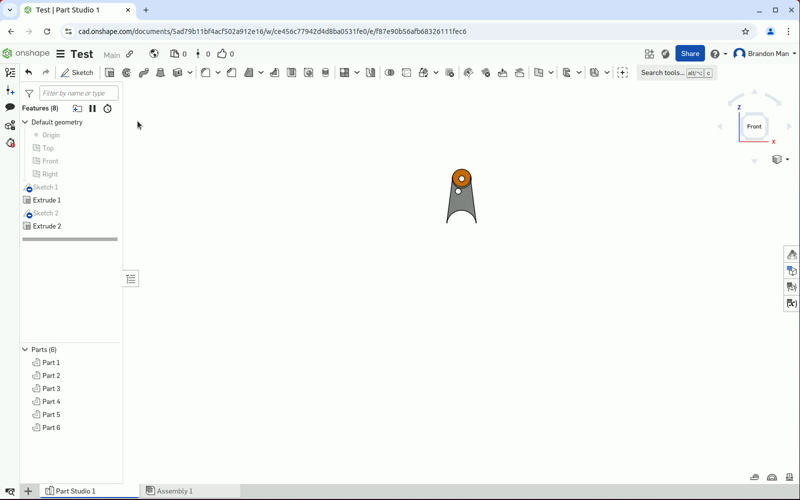
mouse_move(73, 189)
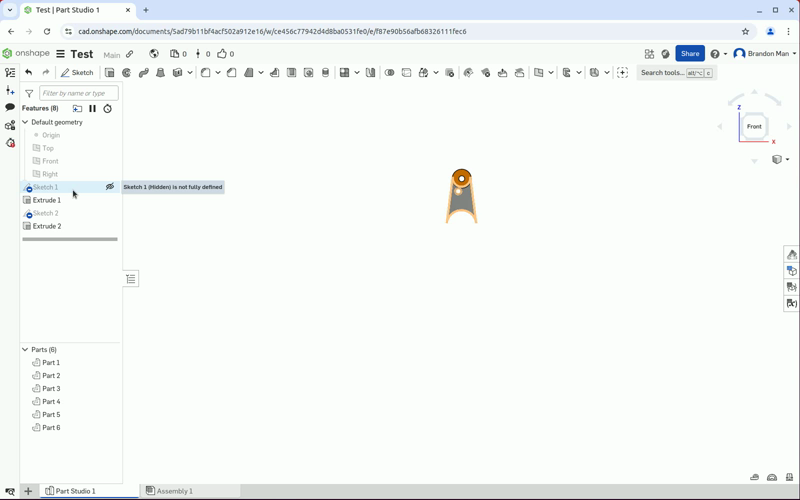
click(73, 189)
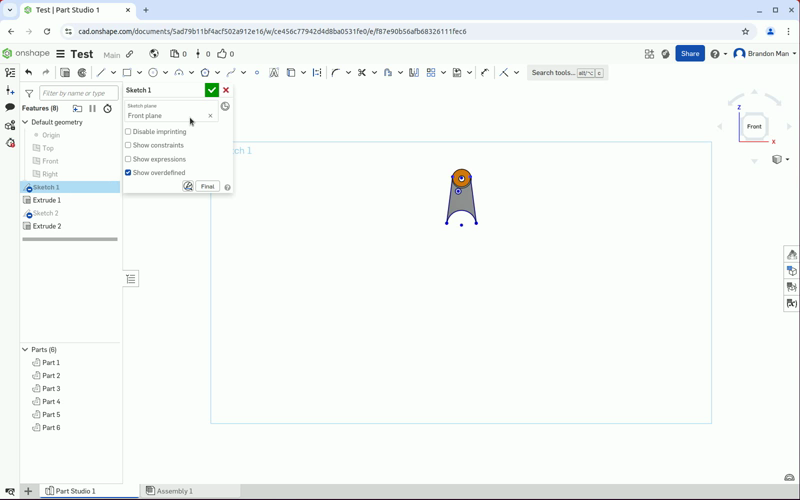
mouse_move(229, 92)
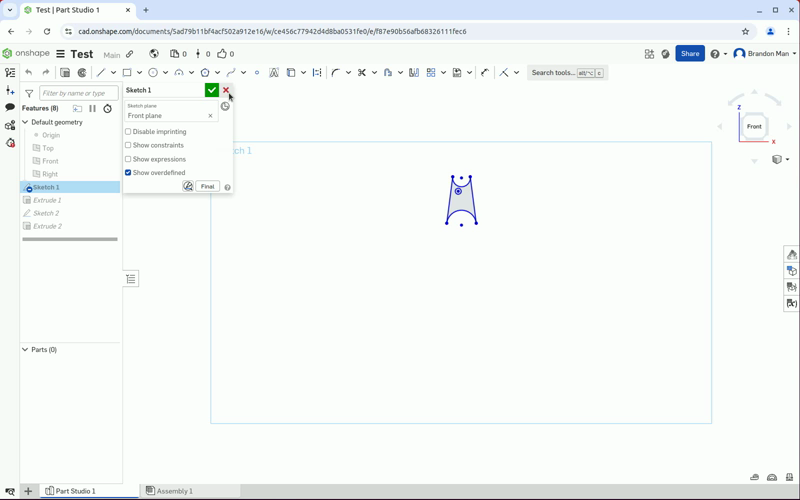
click(229, 92)
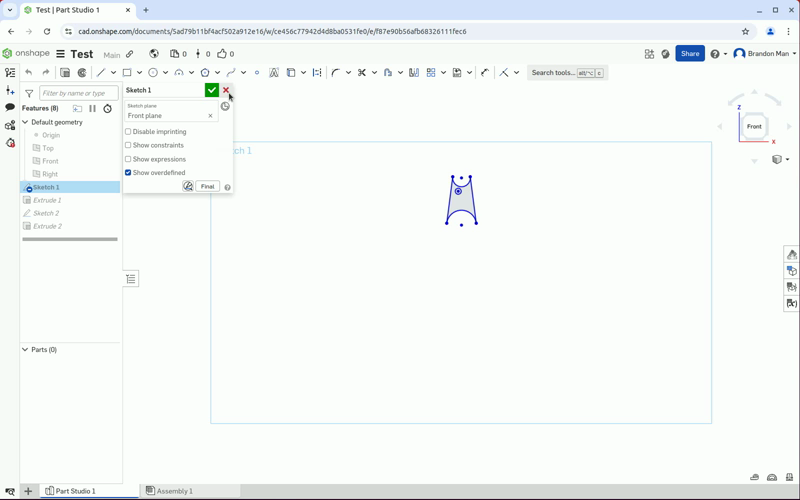
key(shift+s)
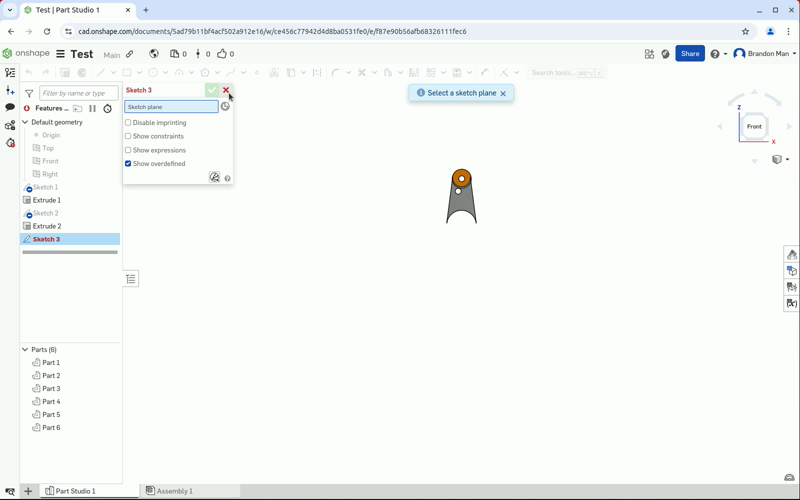
mouse_move(73, 163)
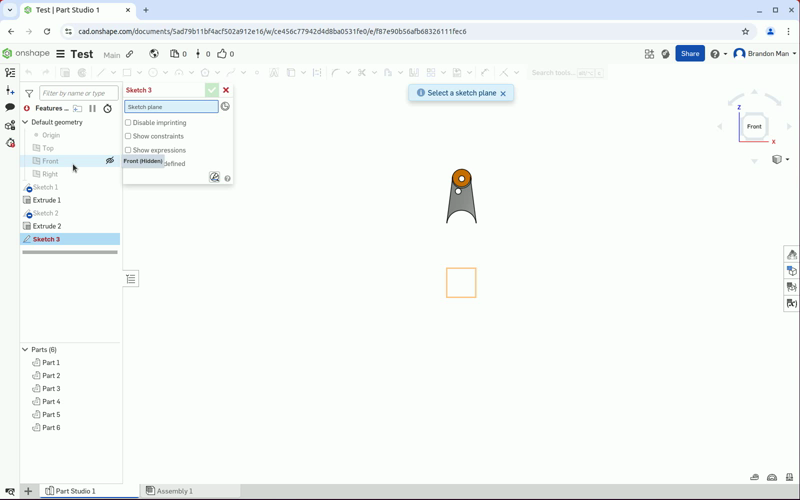
click(73, 163)
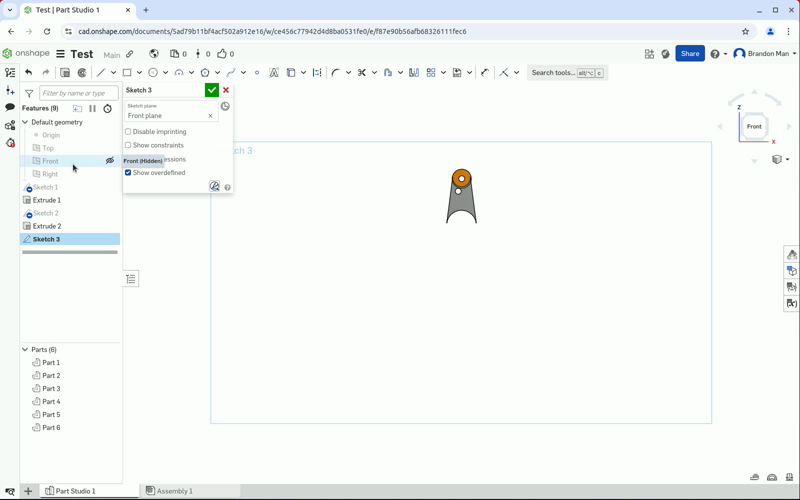
mouse_move(73, 352)
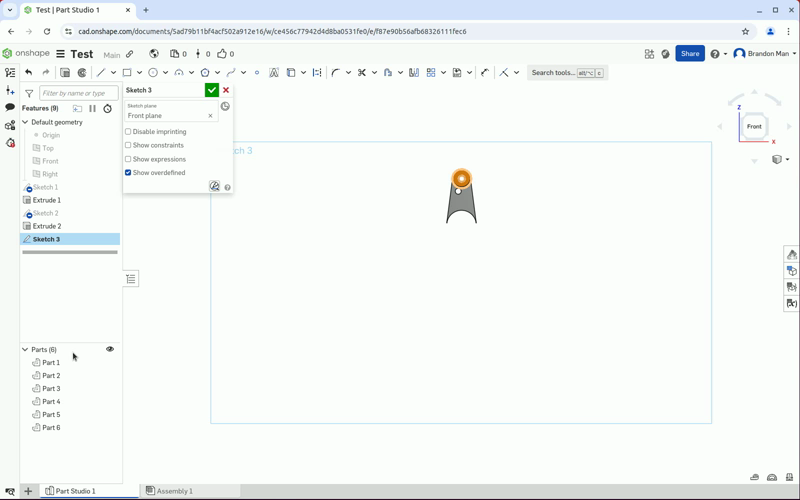
key(y)
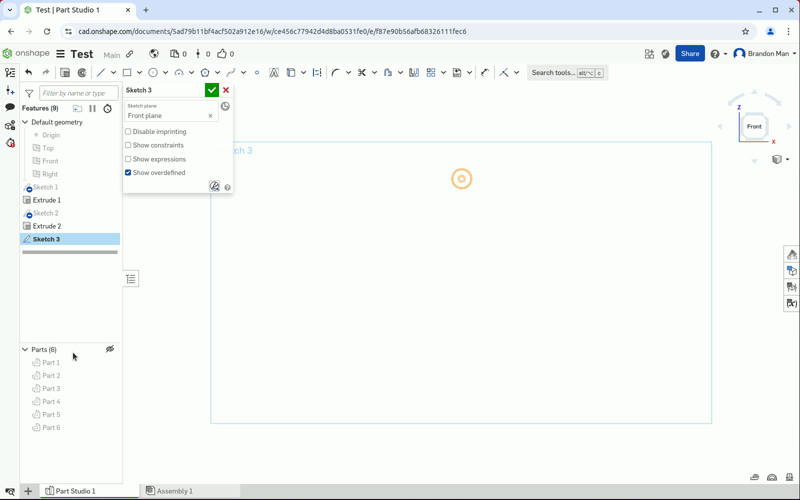
key(c)
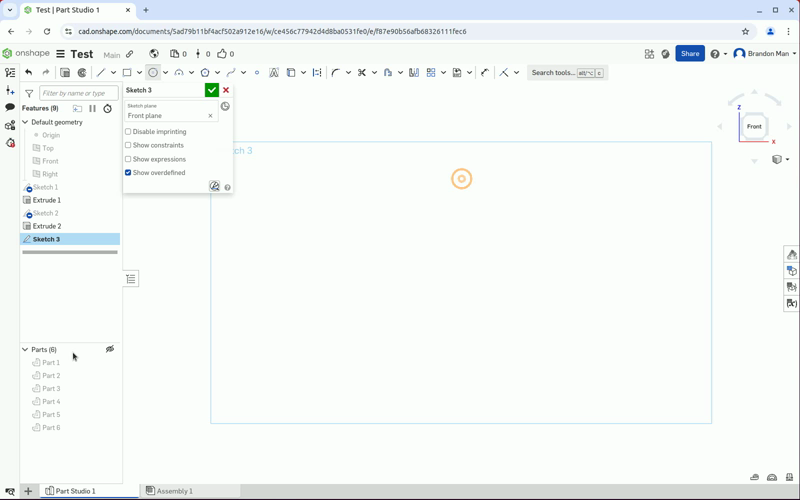
key_down(shift)
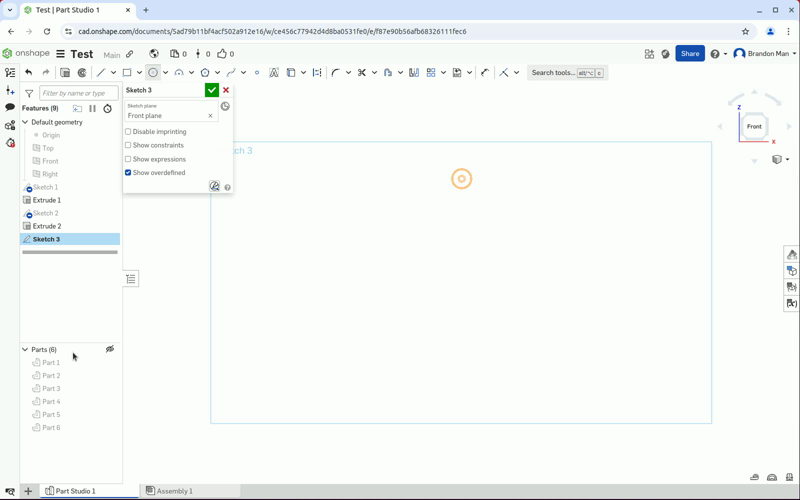
mouse_move(461, 225)
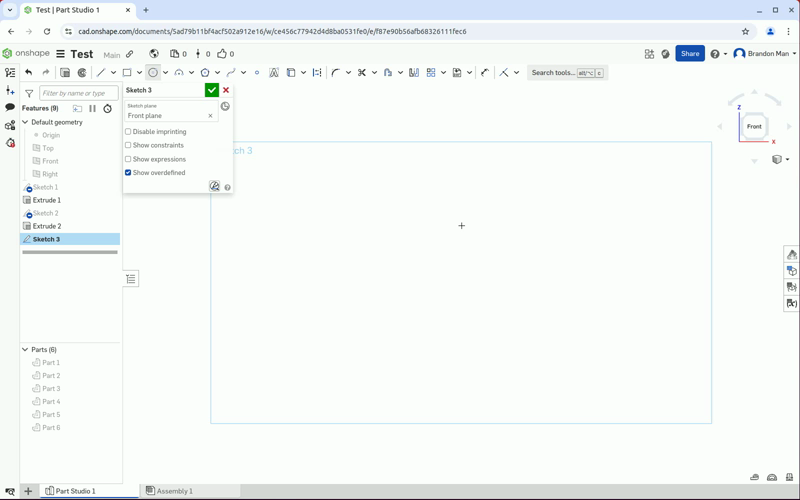
click(461, 225)
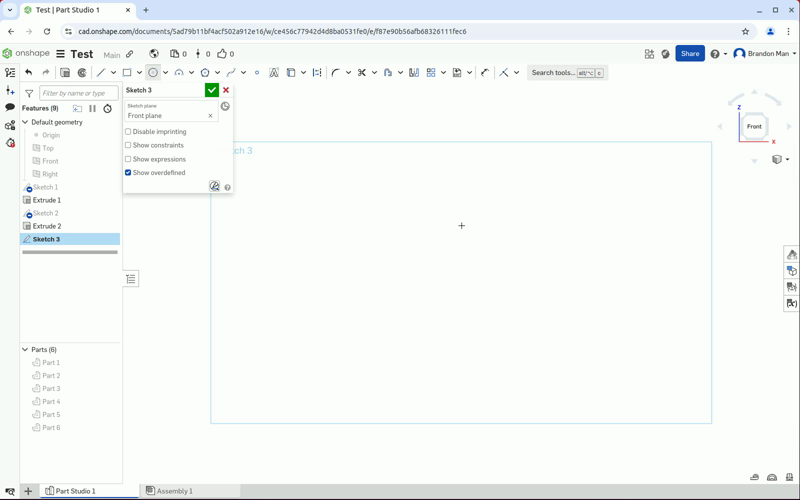
key_up(shift)
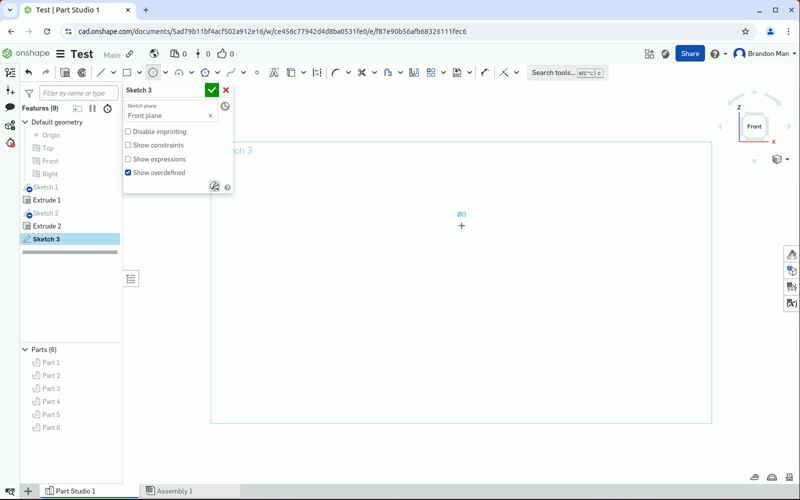
mouse_move(477, 225)
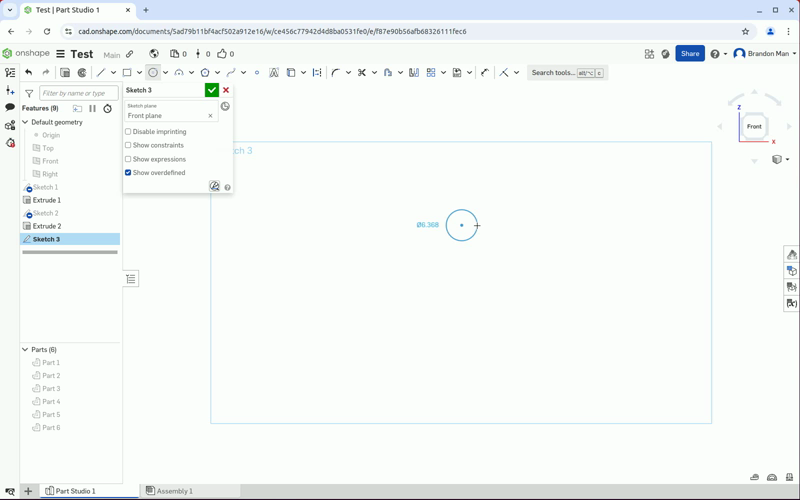
click(477, 225)
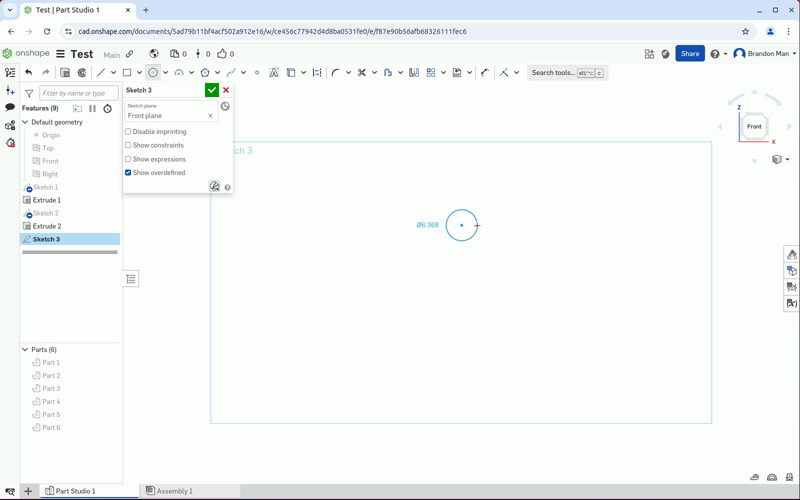
key(esc)
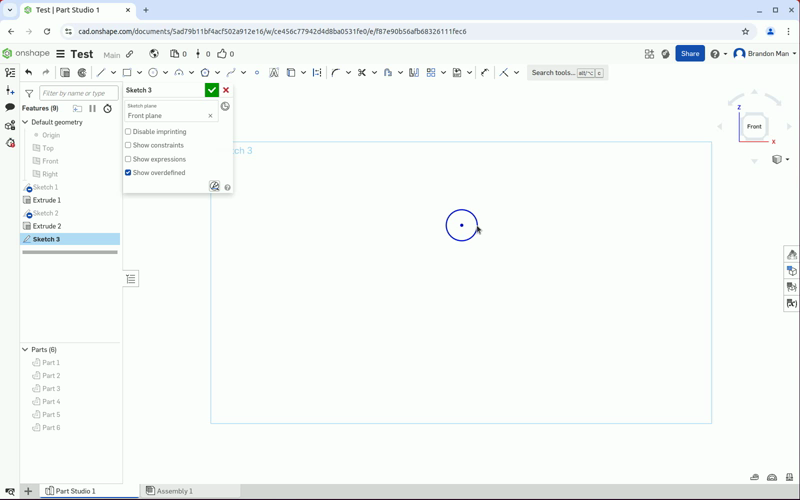
key(c)
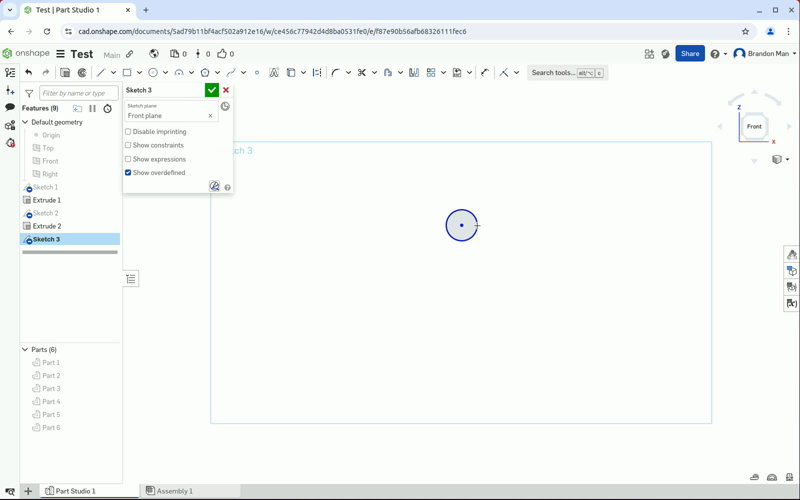
key_down(shift)
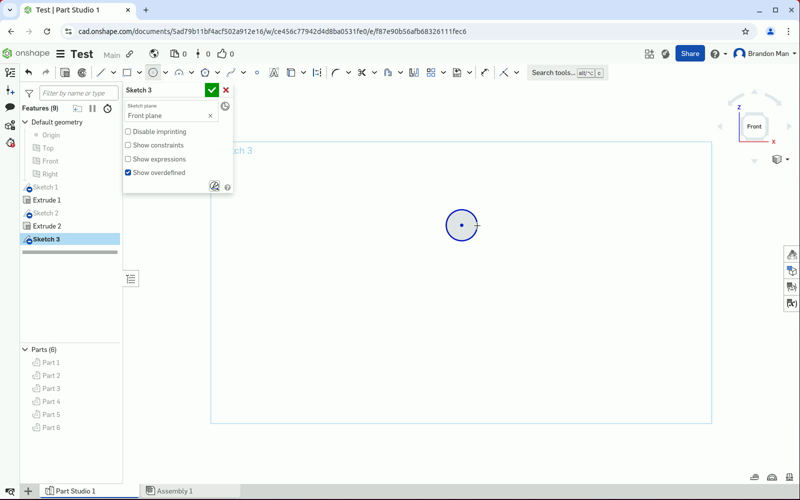
mouse_move(461, 225)
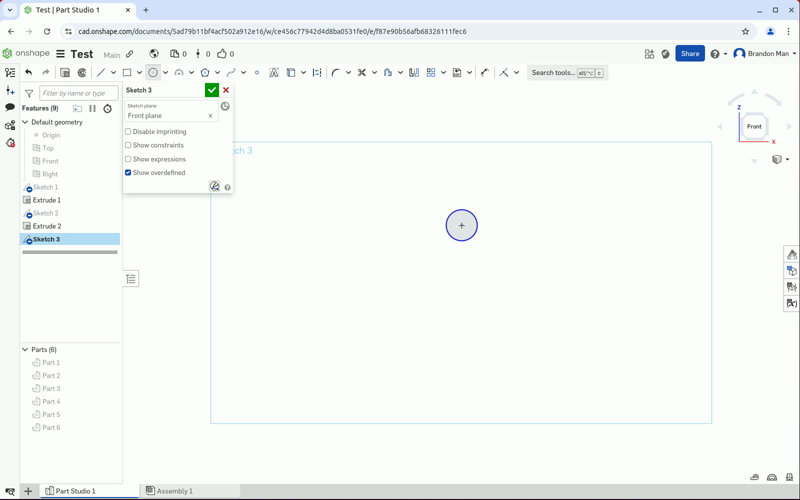
click(461, 225)
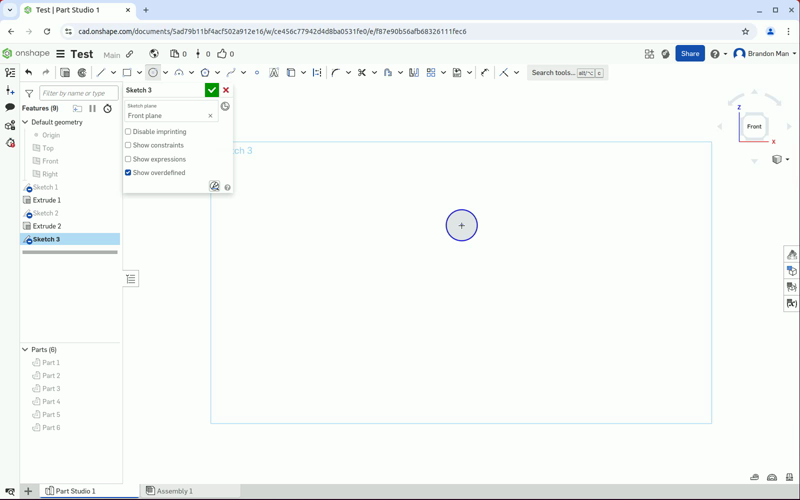
key_up(shift)
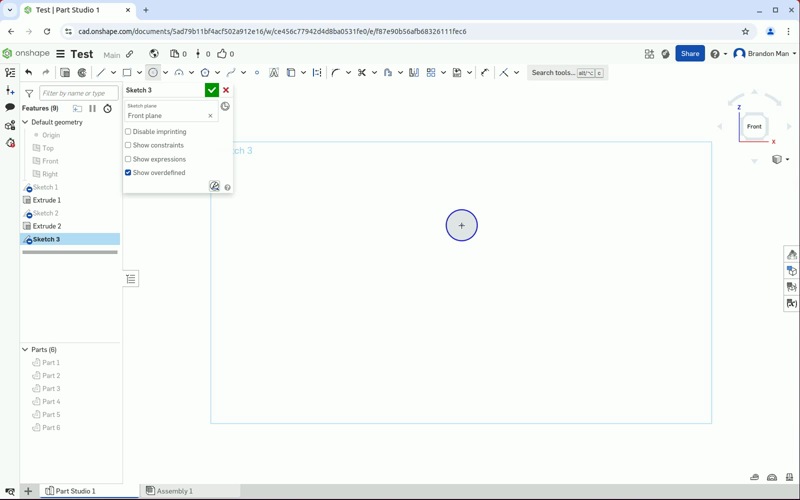
mouse_move(465, 225)
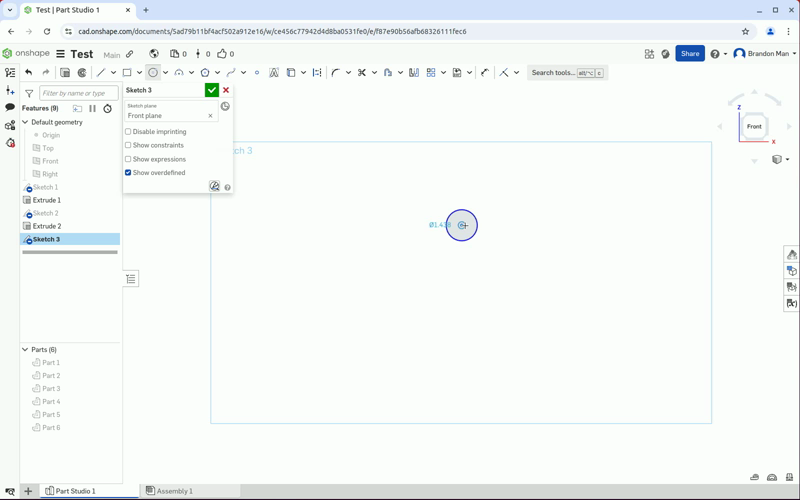
scroll(6)
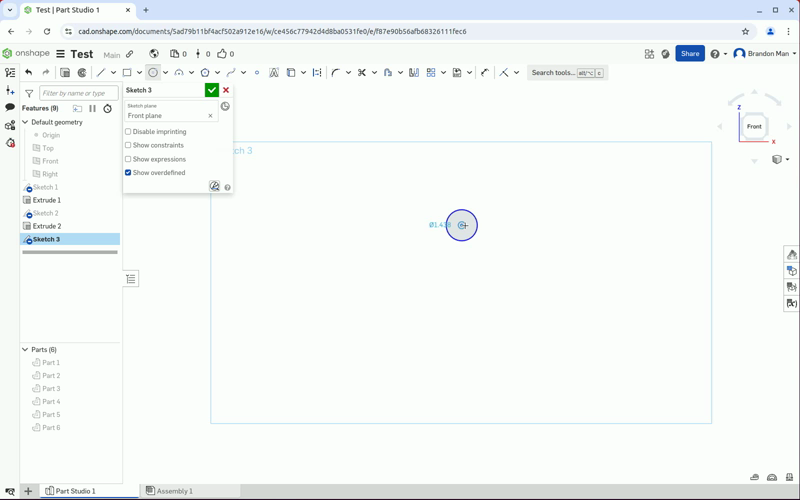
scroll(6)
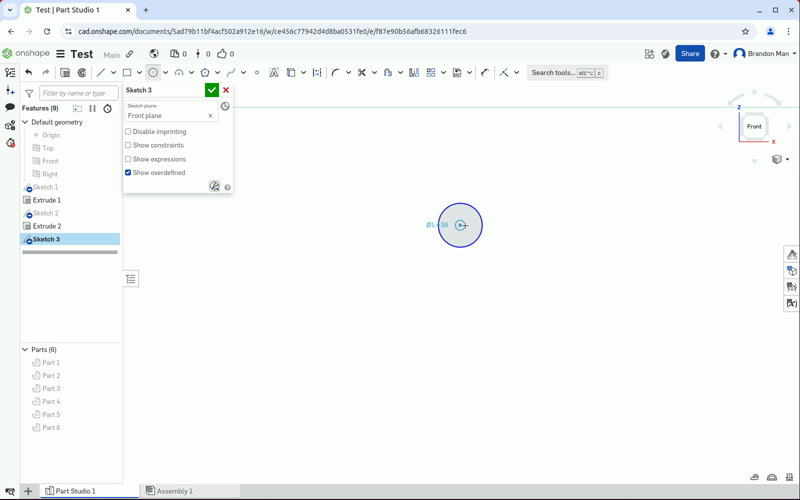
scroll(6)
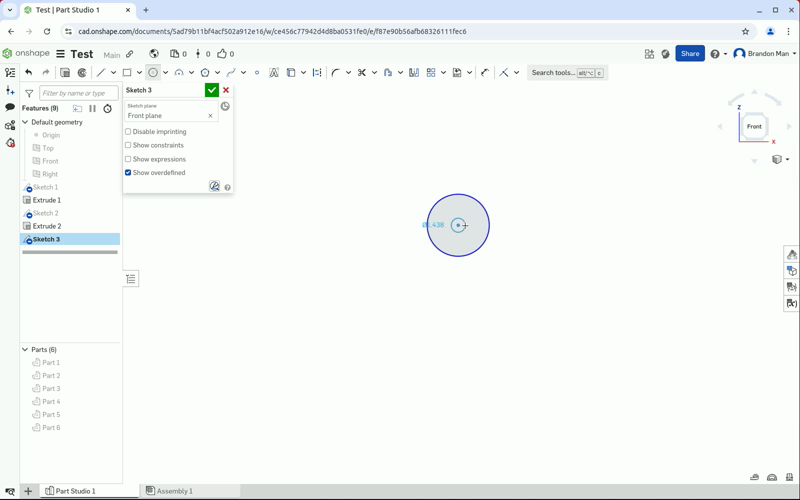
scroll(6)
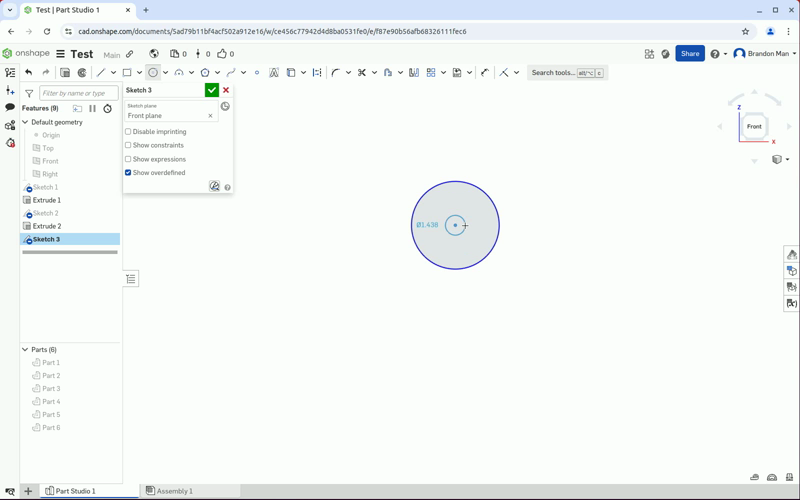
scroll(6)
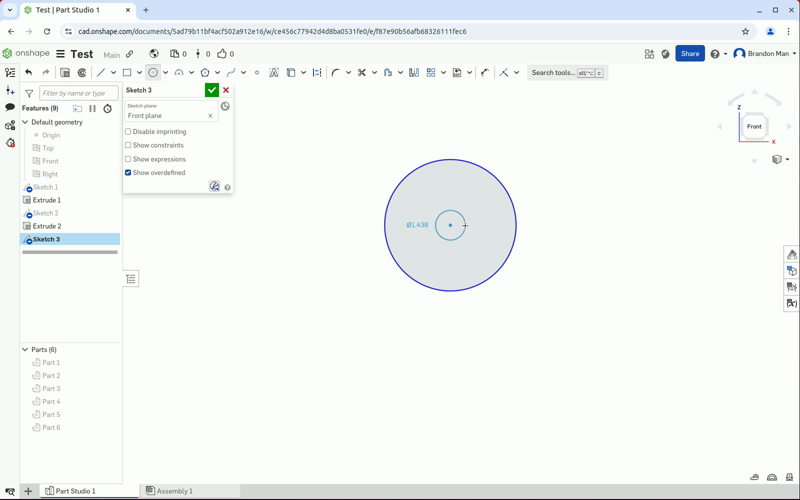
scroll(6)
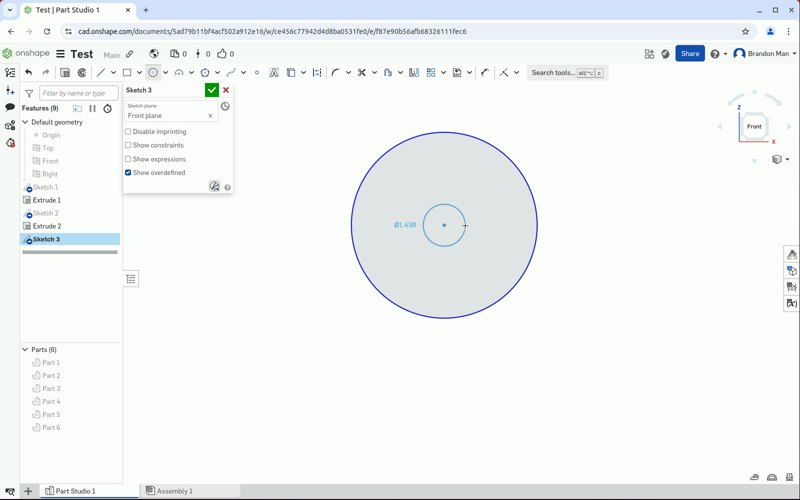
scroll(6)
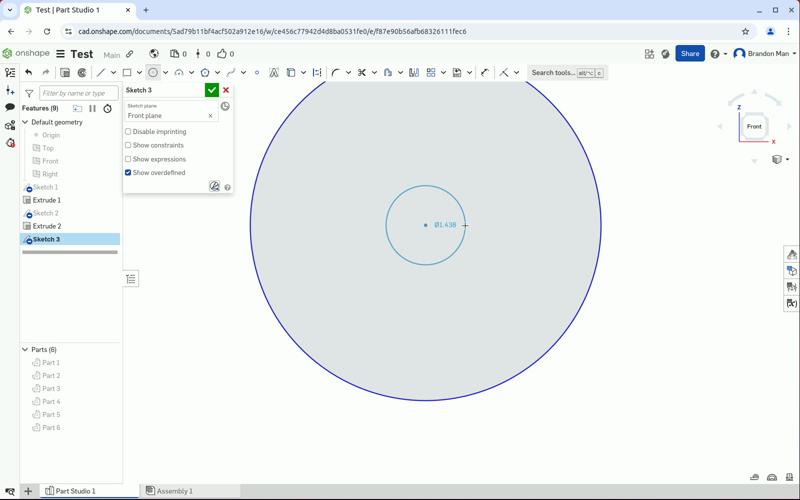
click(465, 225)
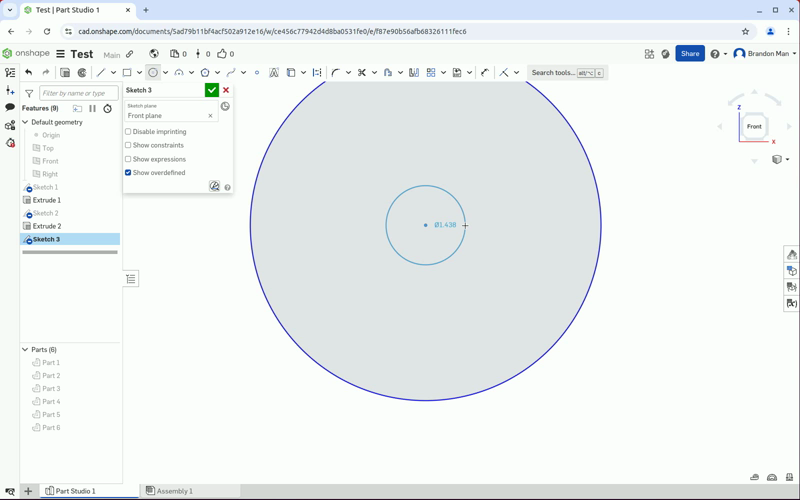
scroll(-6)
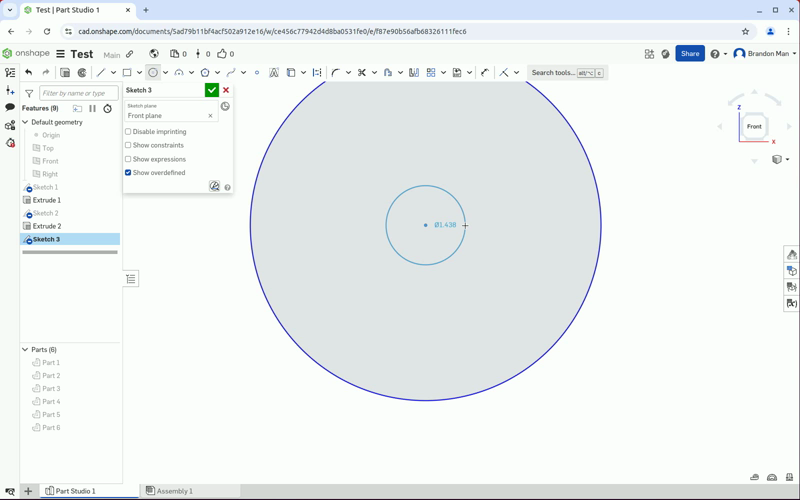
scroll(-6)
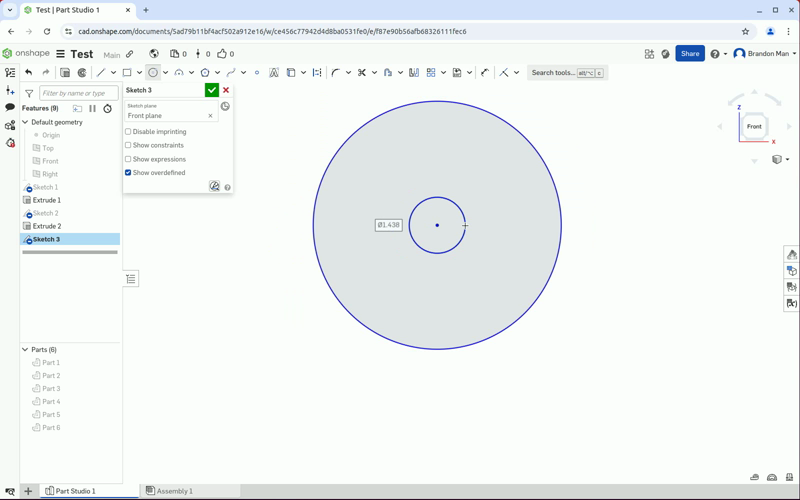
scroll(-6)
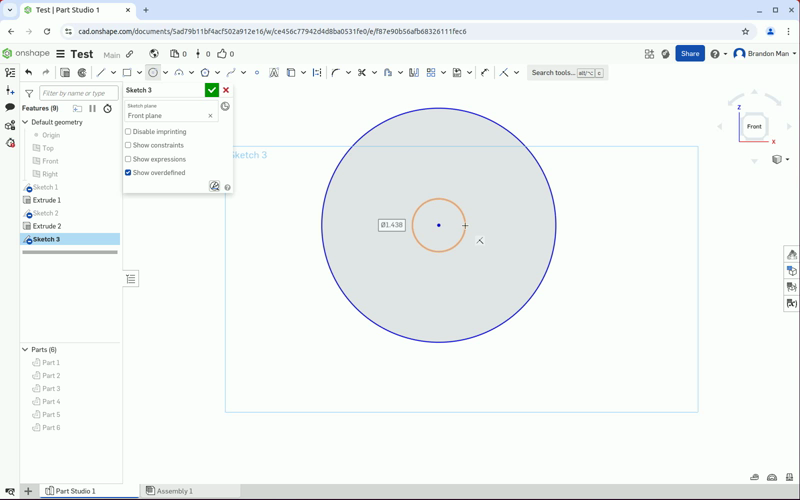
scroll(-6)
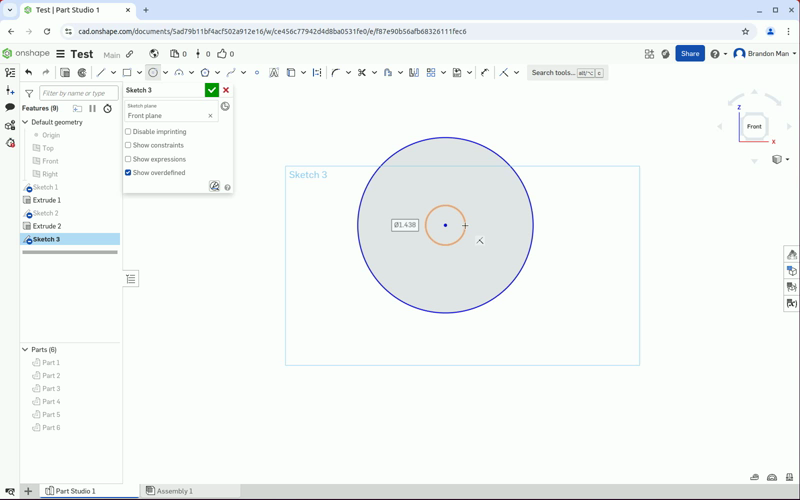
scroll(-6)
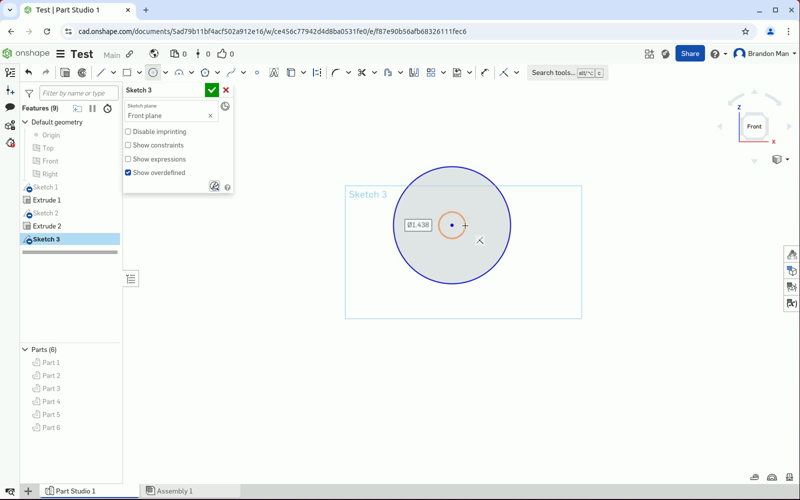
scroll(-6)
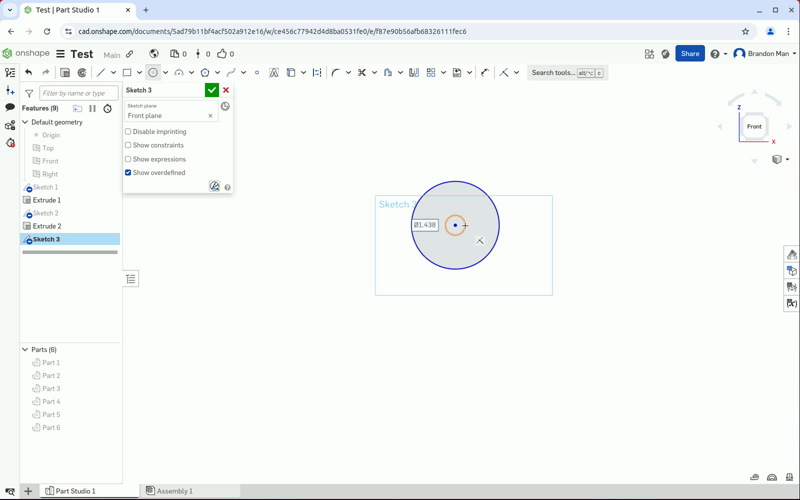
scroll(-6)
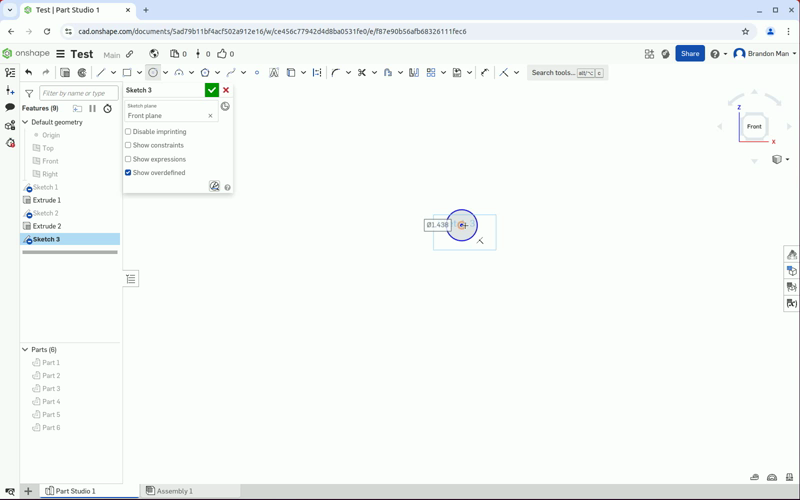
key(esc)
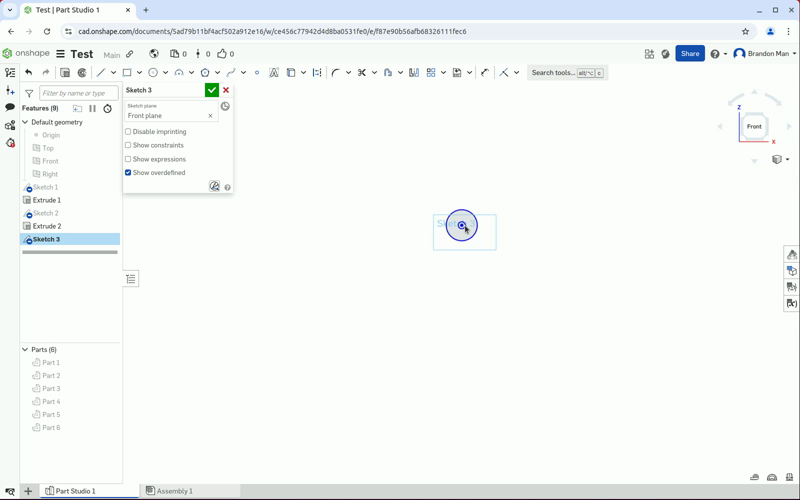
mouse_move(464, 229)
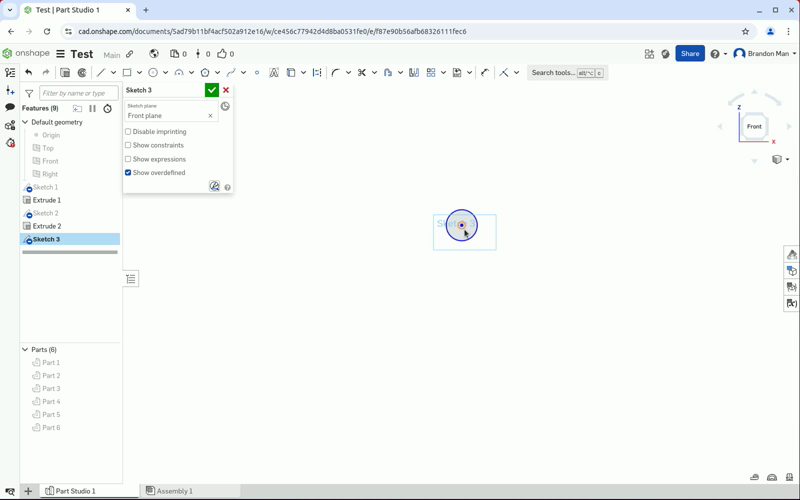
scroll(6)
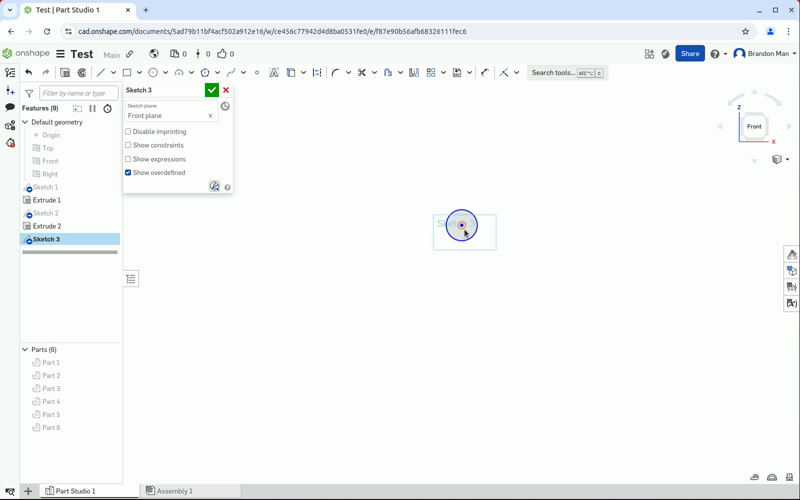
scroll(6)
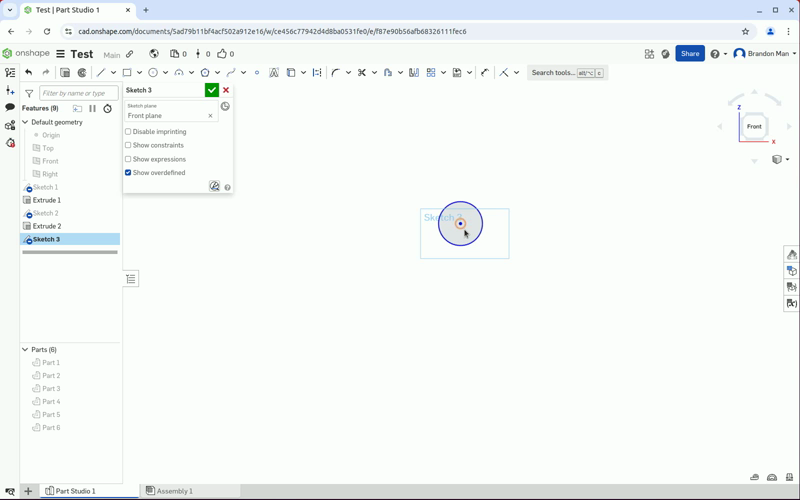
scroll(6)
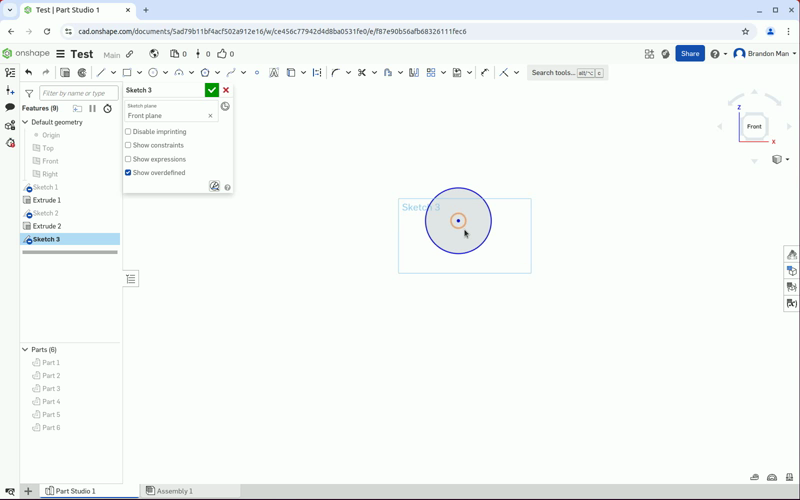
scroll(6)
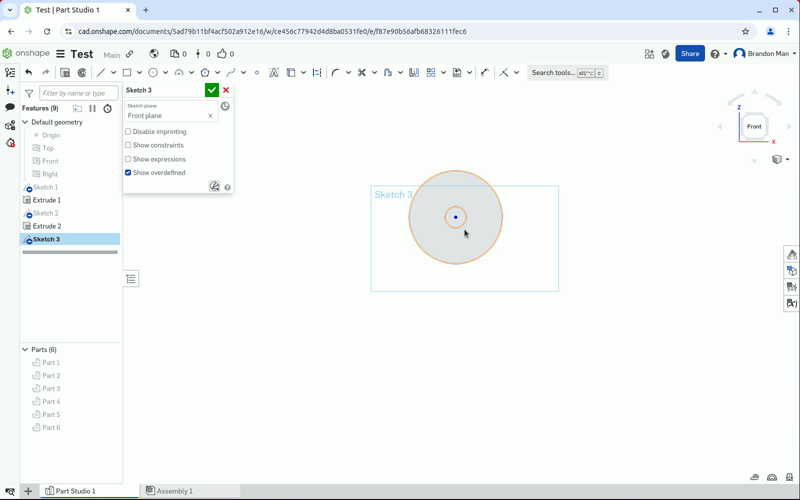
scroll(6)
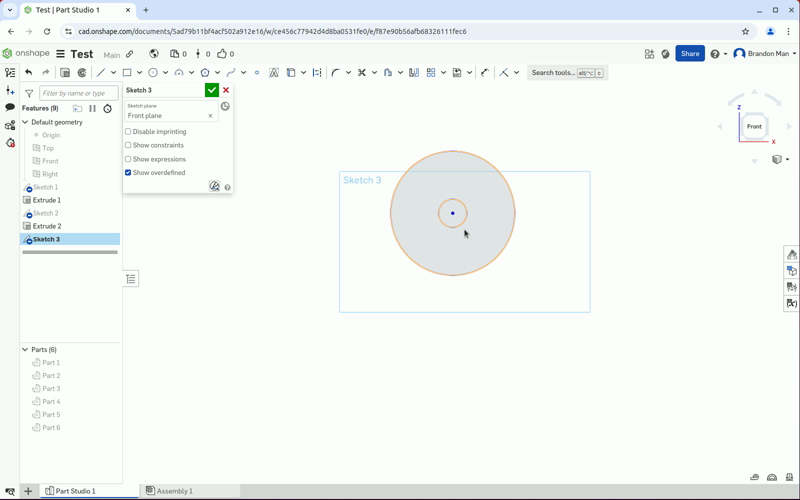
scroll(6)
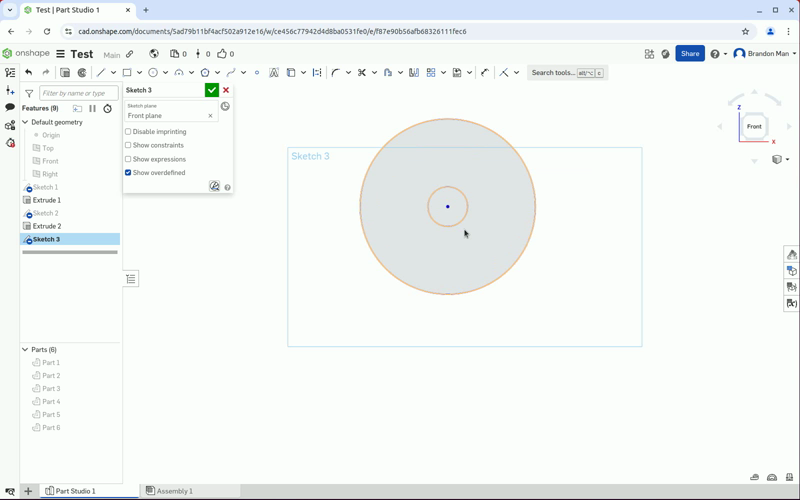
scroll(6)
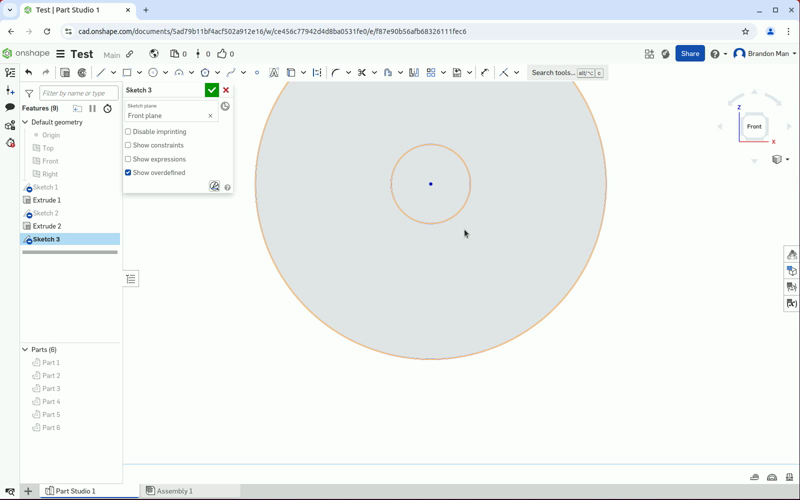
click(464, 229)
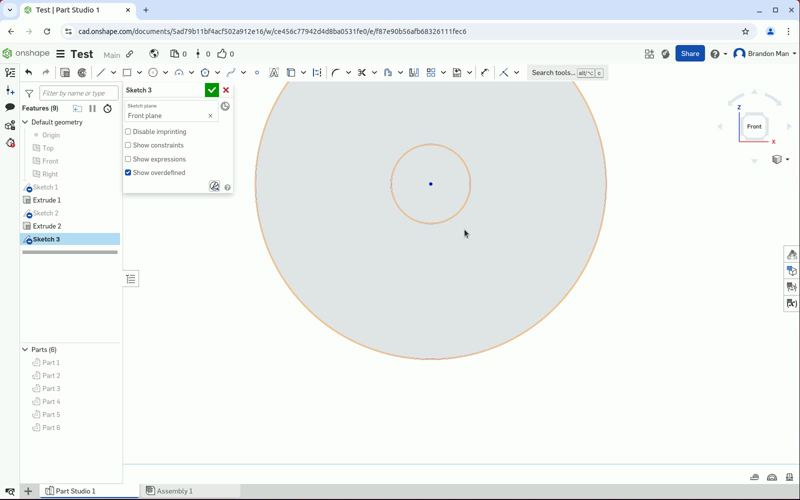
scroll(-6)
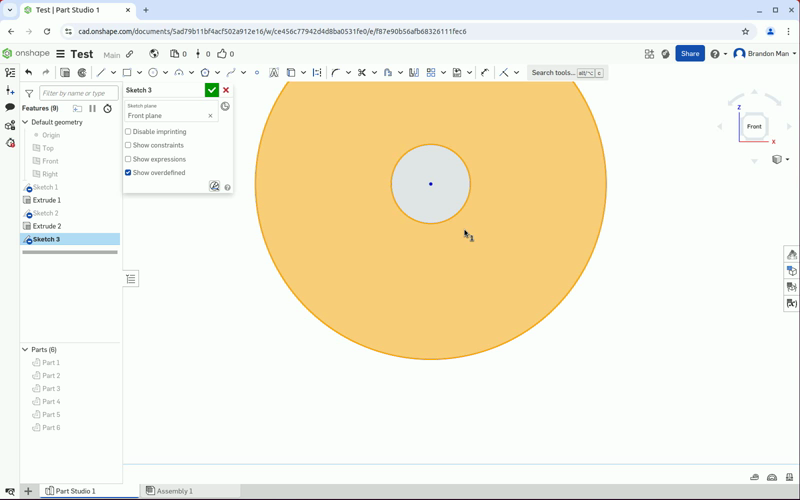
scroll(-6)
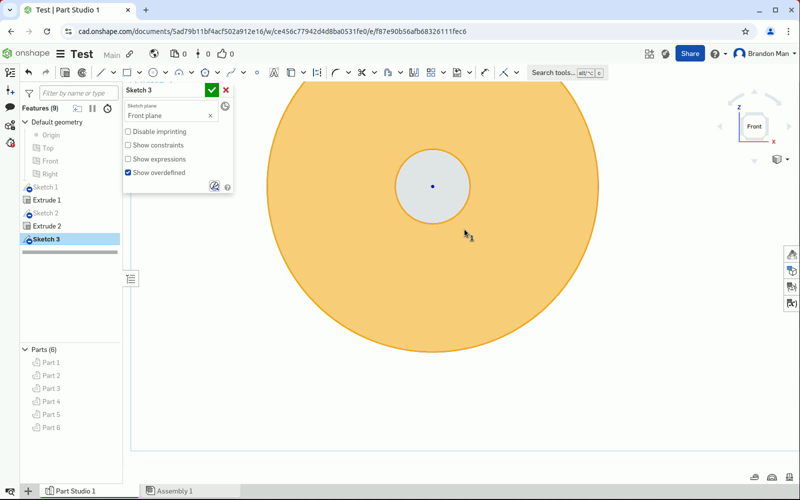
scroll(-6)
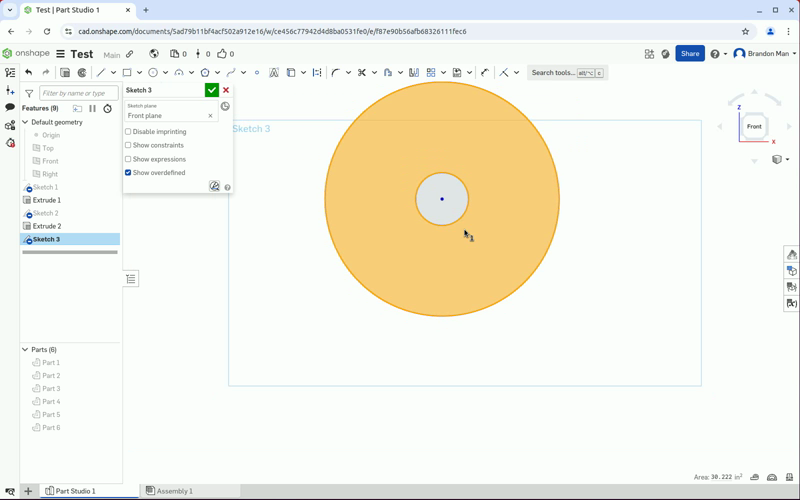
scroll(-6)
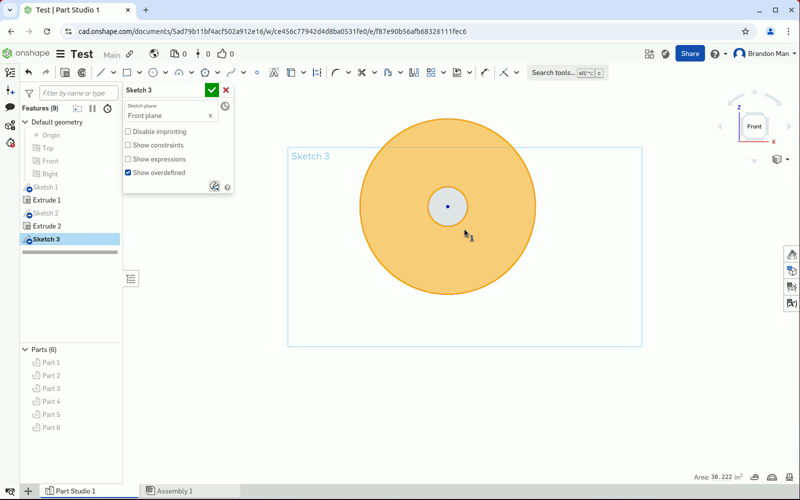
scroll(-6)
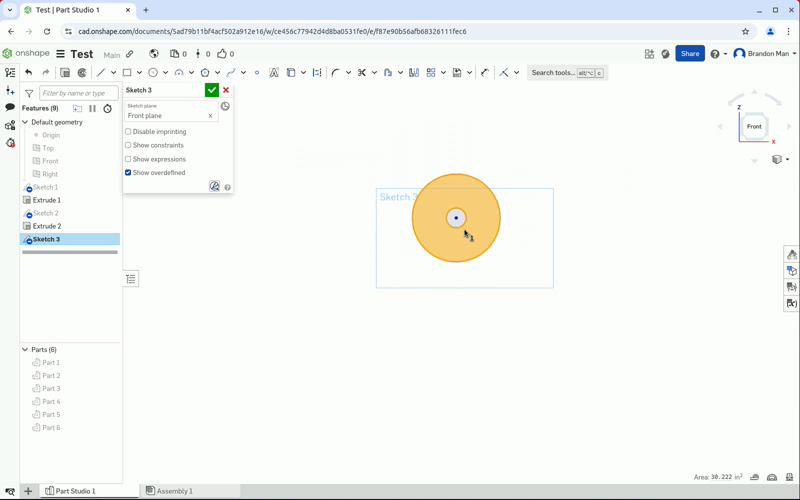
scroll(-6)
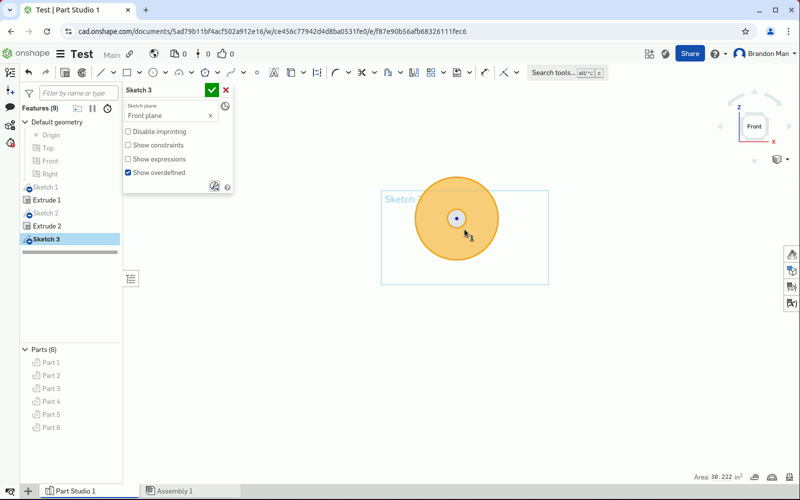
scroll(-6)
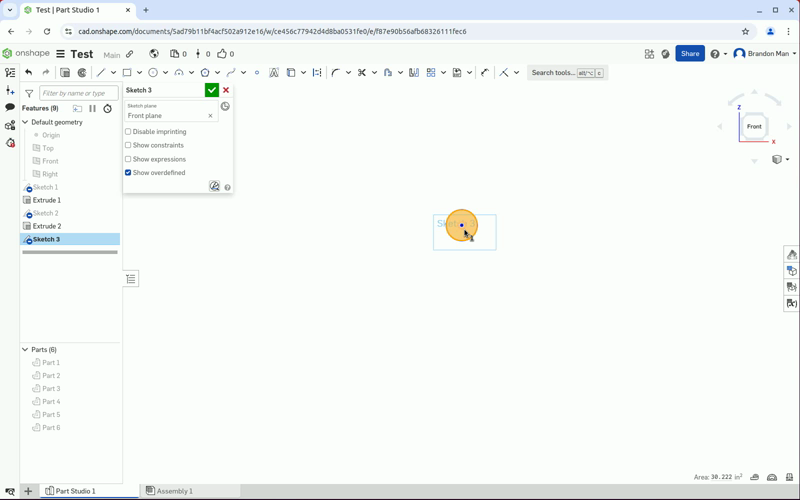
mouse_move(73, 352)
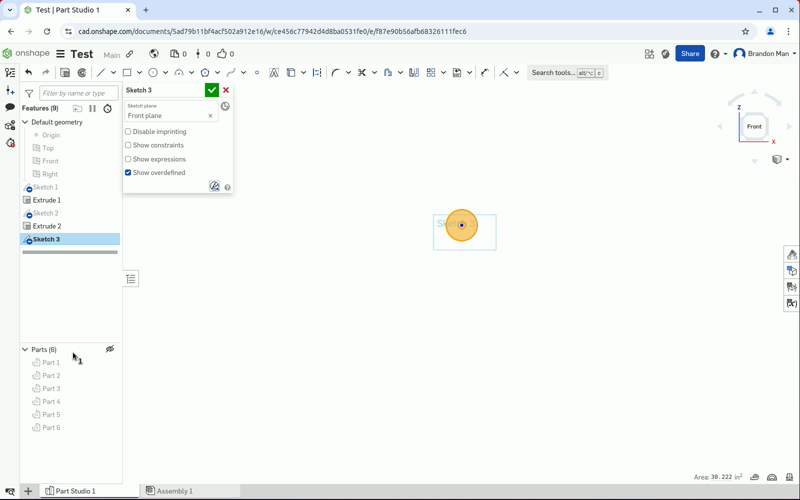
key(shift+y)
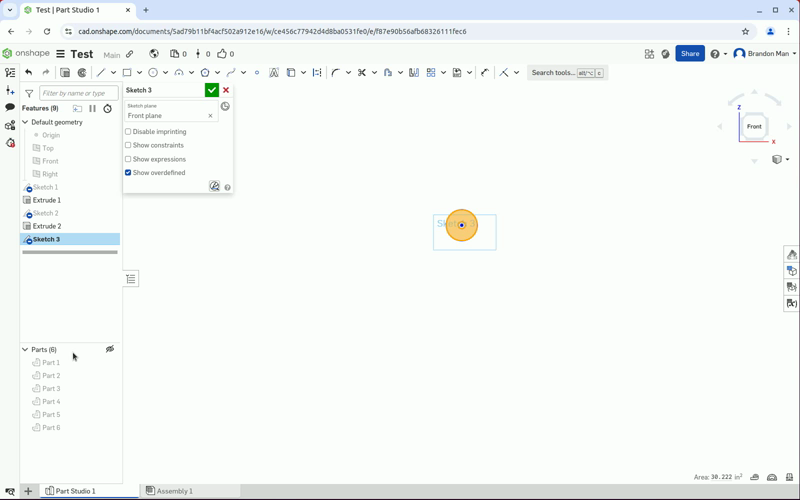
key(shift+e)
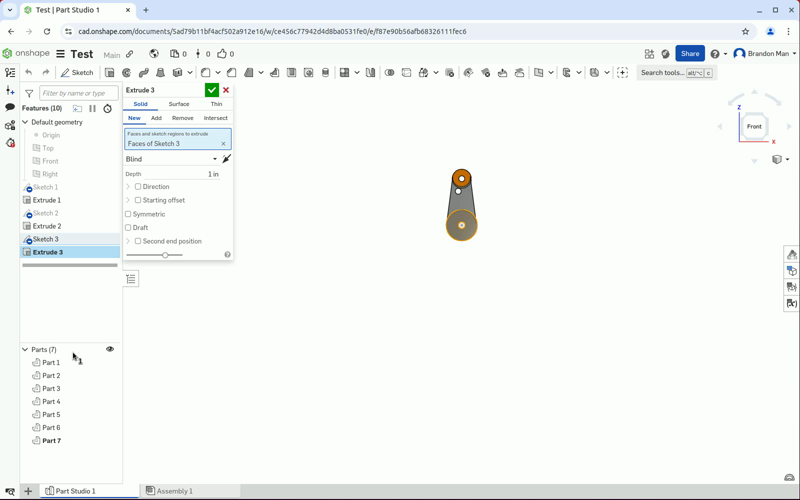
mouse_move(143, 106)
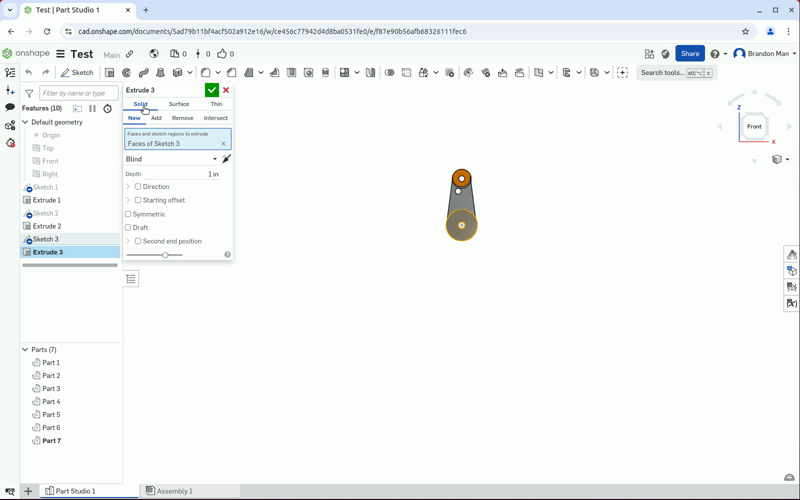
click(143, 106)
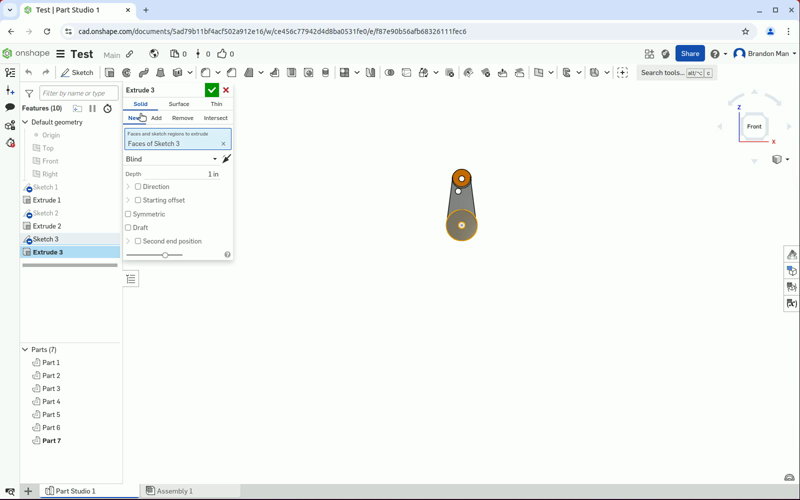
mouse_move(137, 120)
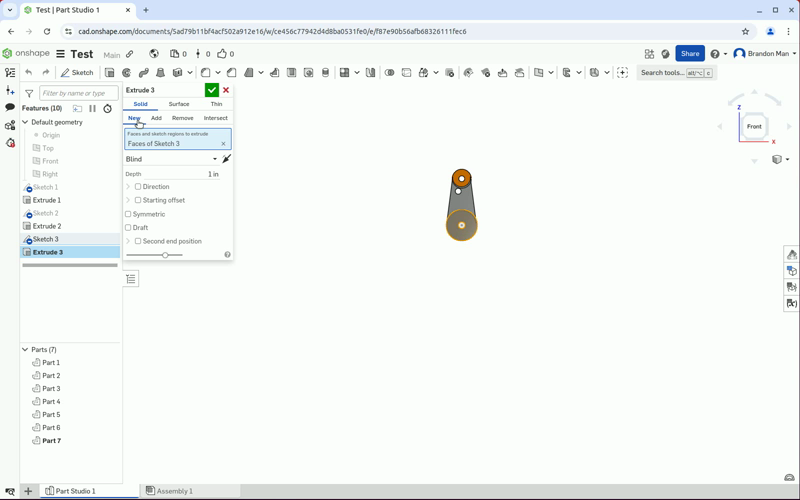
click(137, 120)
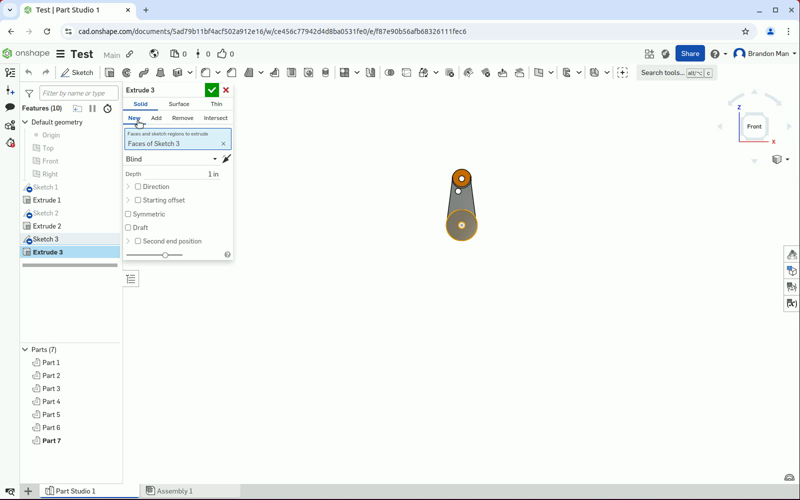
key(tab, 4)
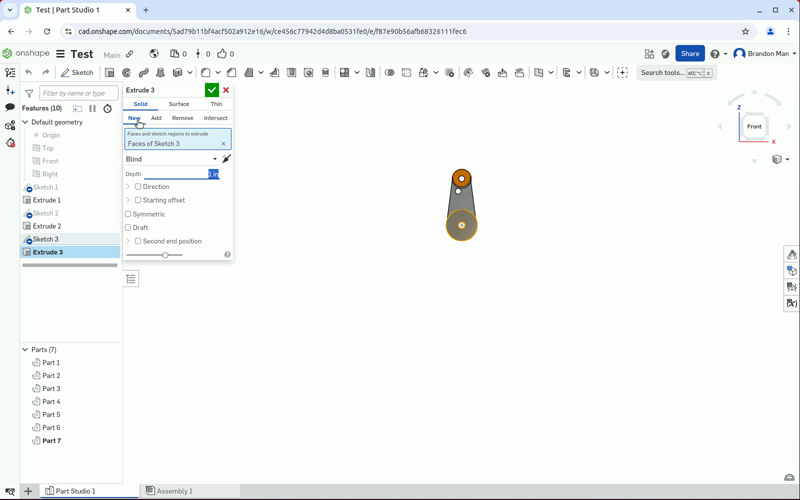
text(0.481)
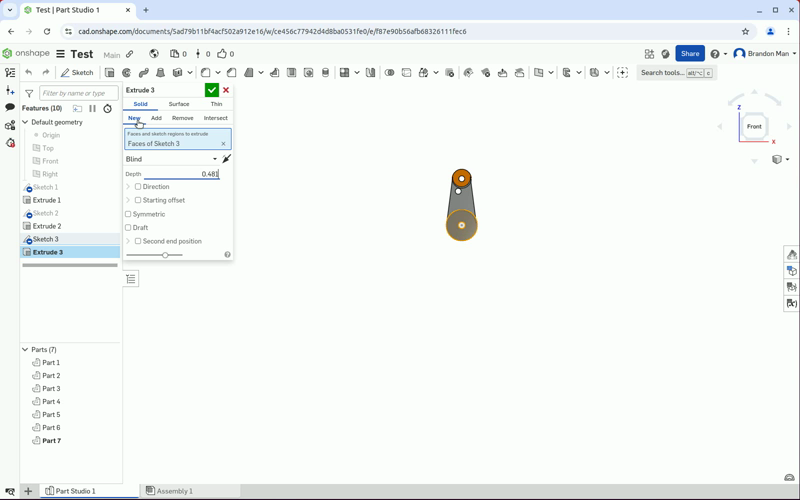
key(enter)
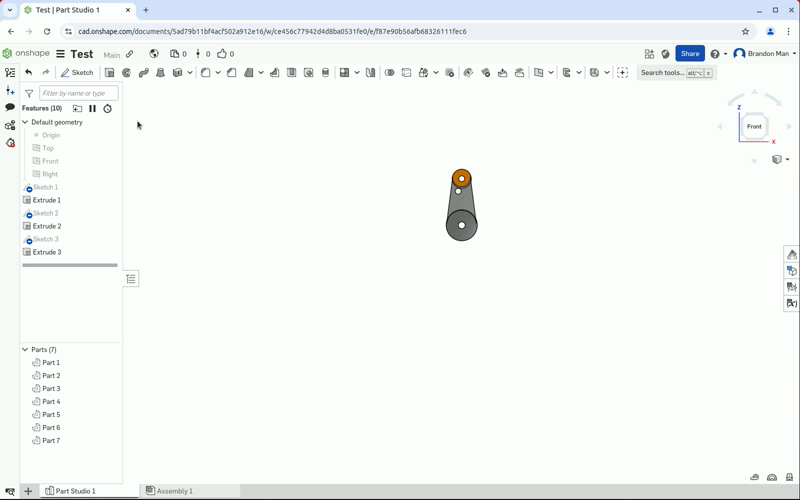
key(shift+h)
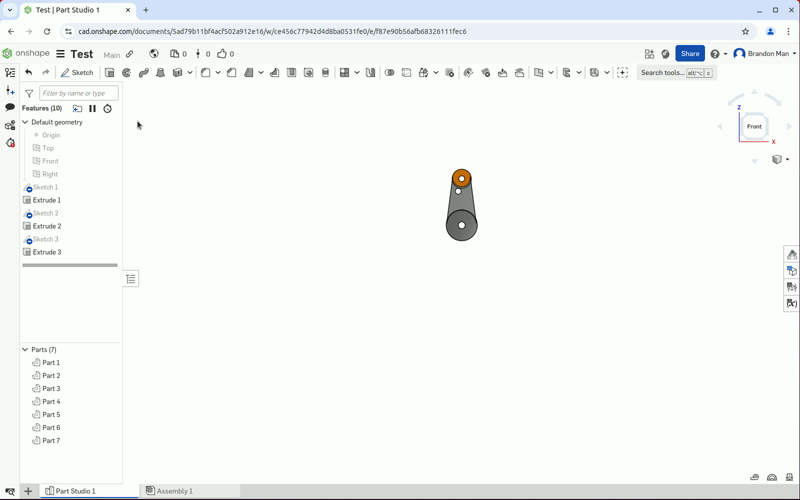
key(shift+h)
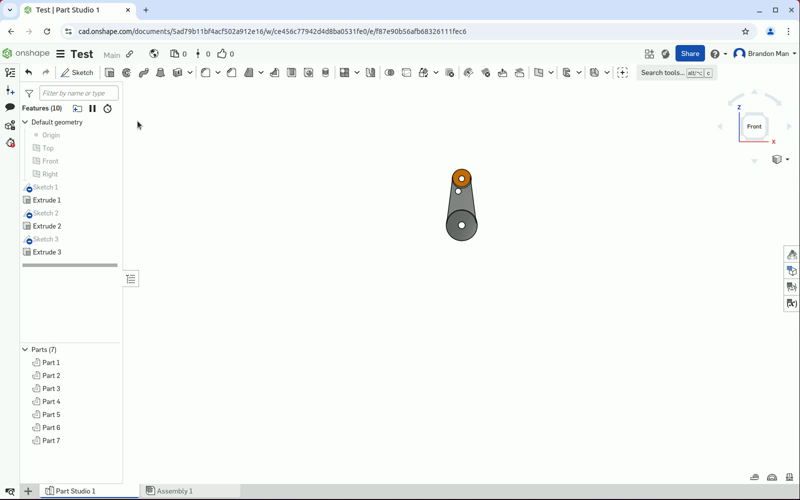
mouse_move(73, 189)
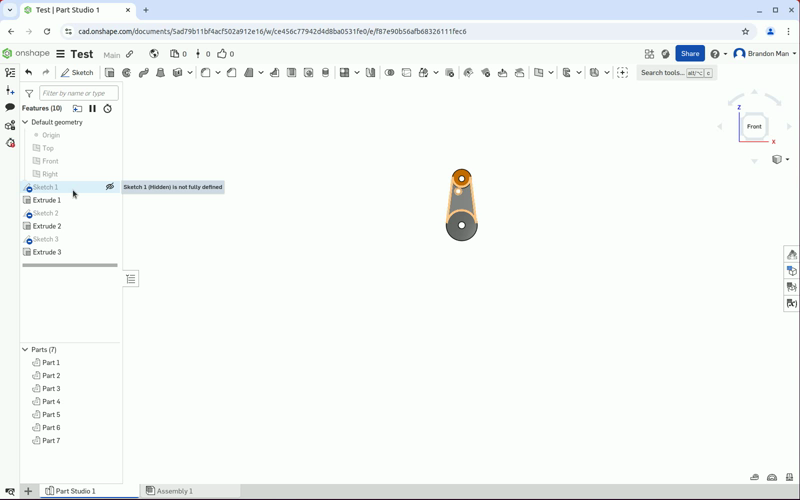
click(73, 189)
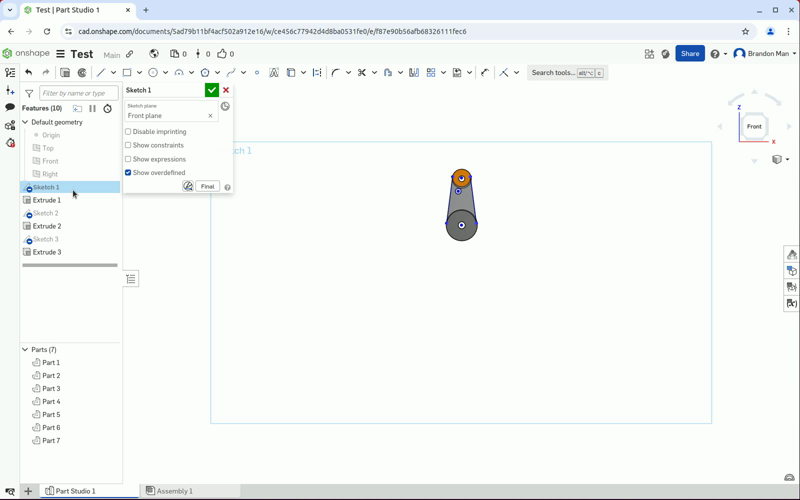
mouse_move(229, 92)
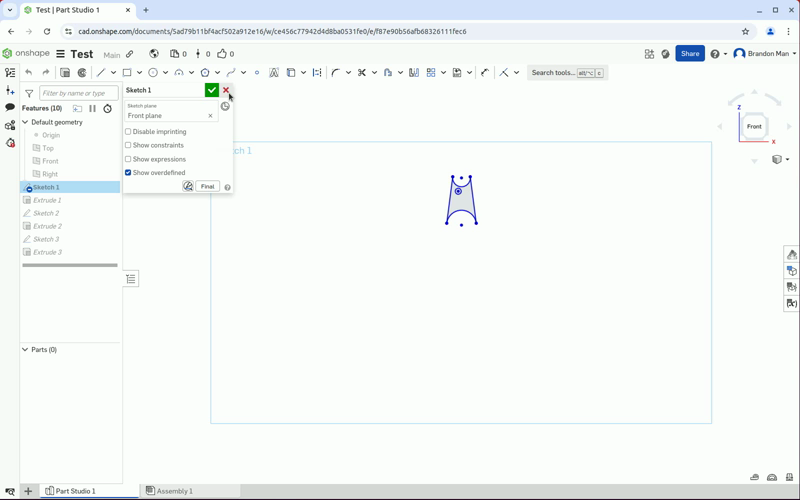
click(229, 92)
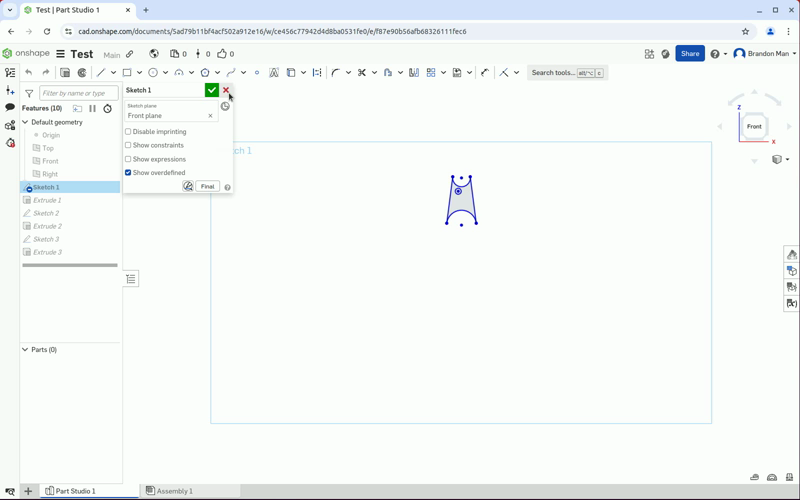
key(shift+s)
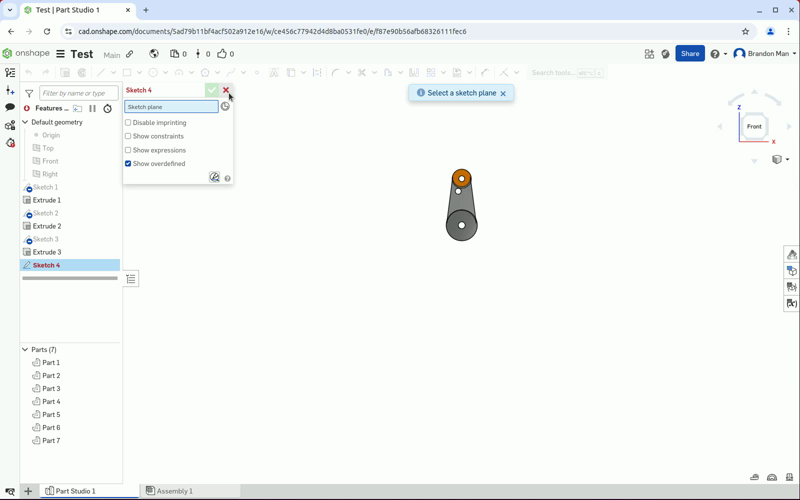
mouse_move(73, 163)
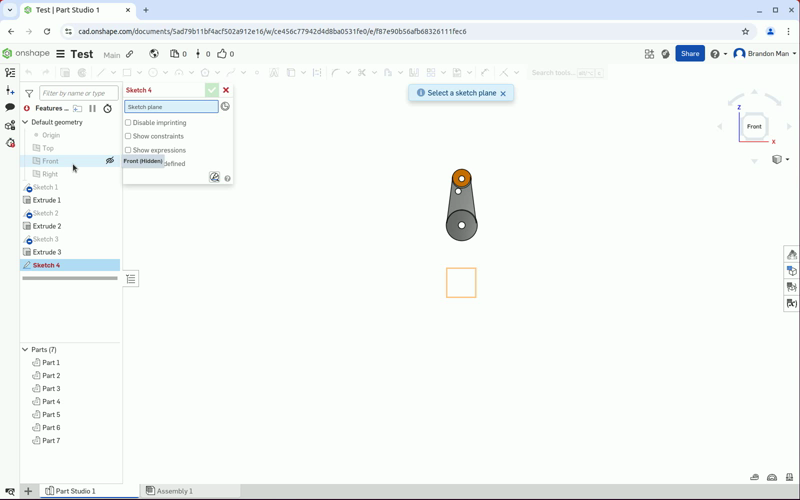
click(73, 163)
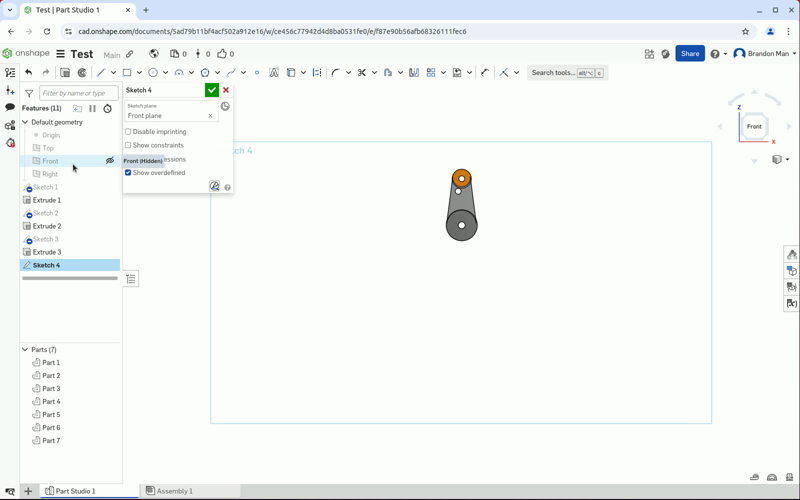
mouse_move(73, 352)
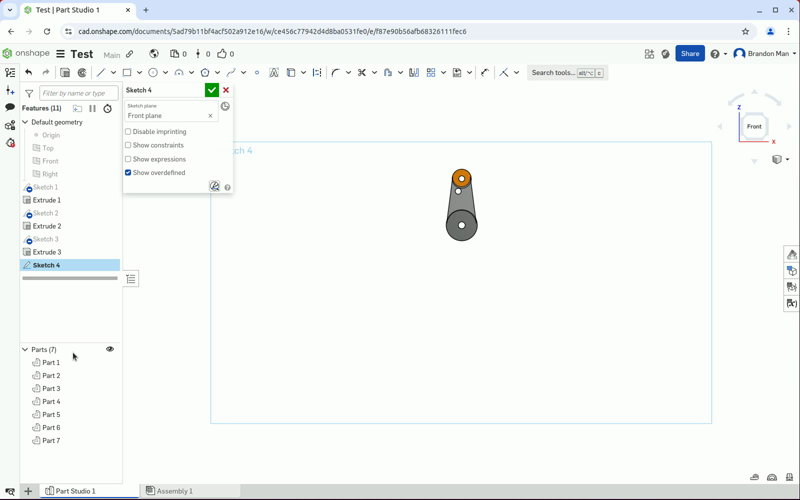
key(y)
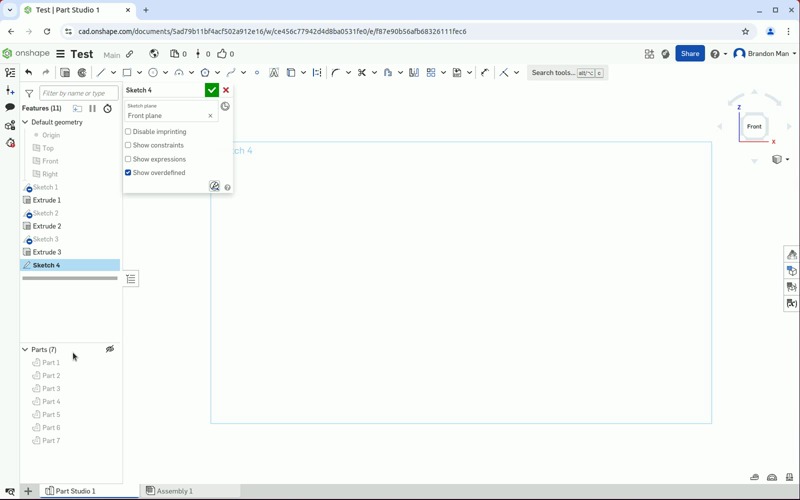
key(l)
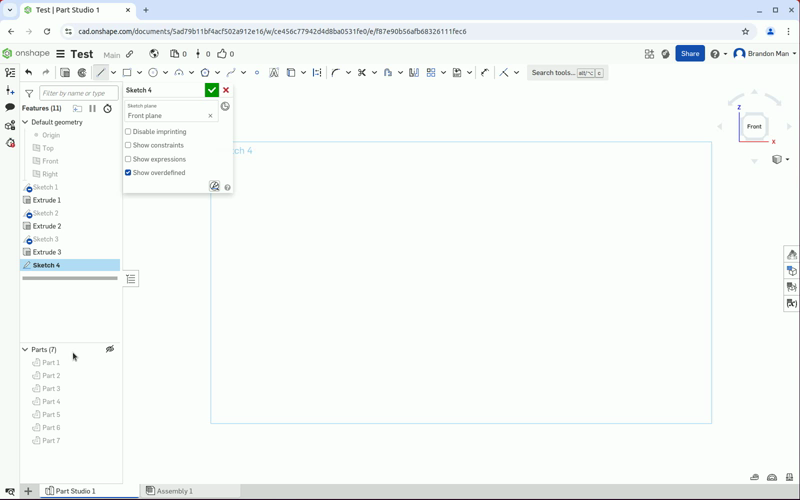
key_down(shift)
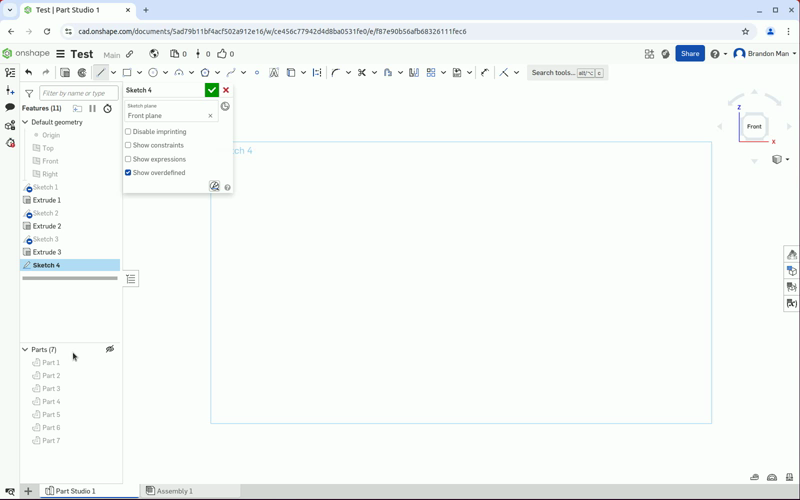
mouse_move(446, 226)
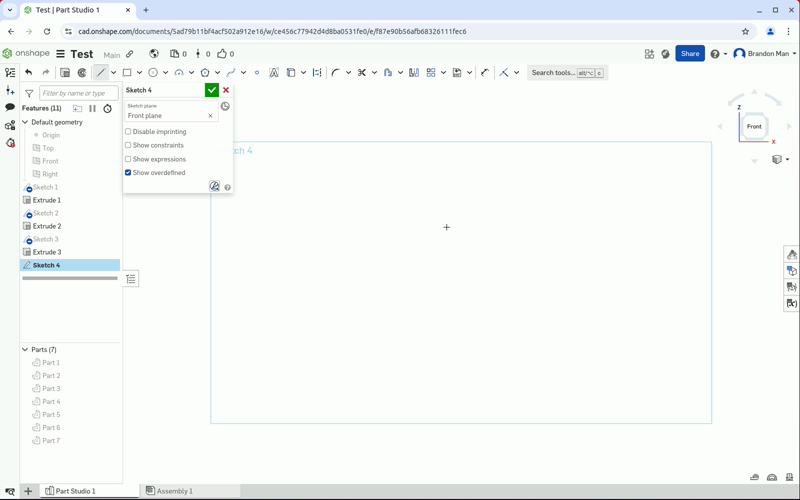
click(446, 226)
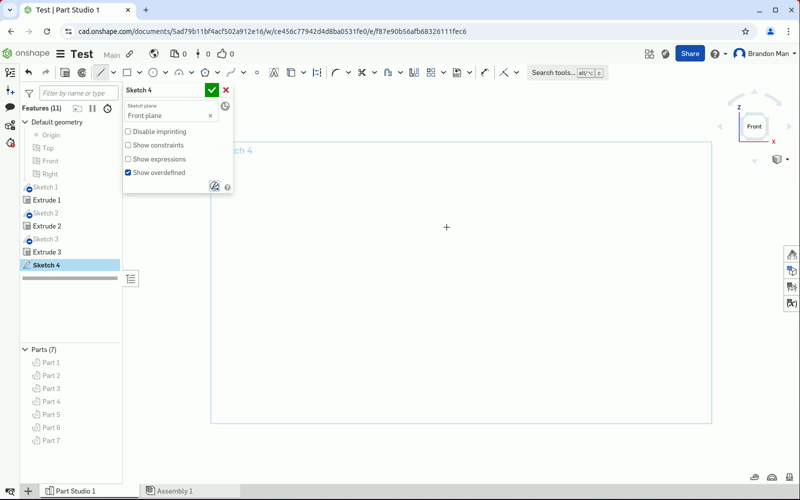
key_up(shift)
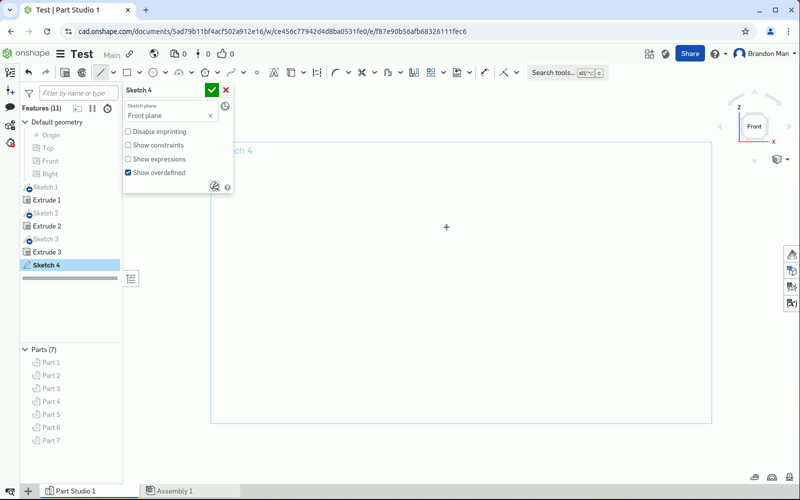
key_down(shift)
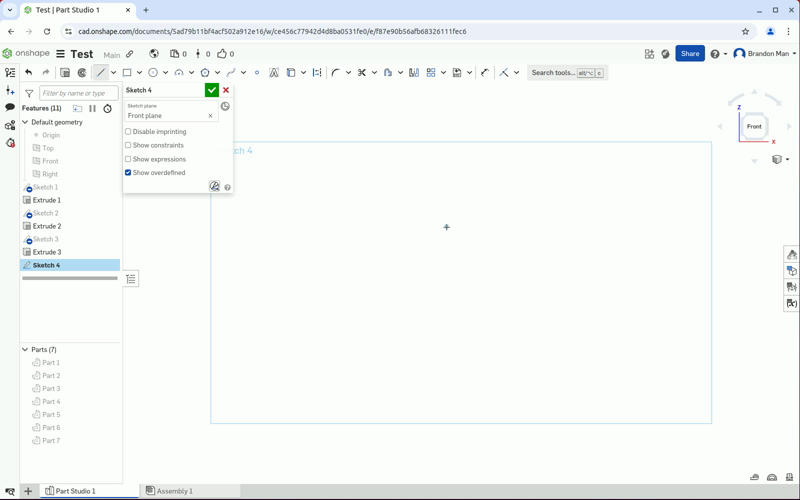
mouse_move(476, 226)
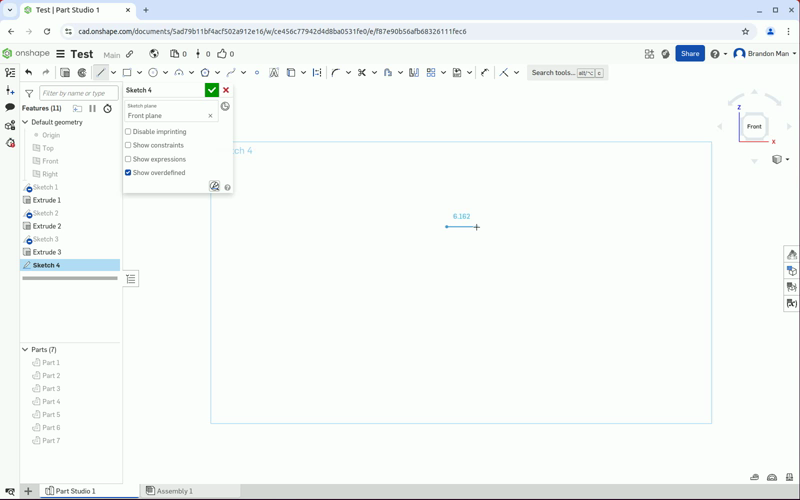
mouse_move(452, 284)
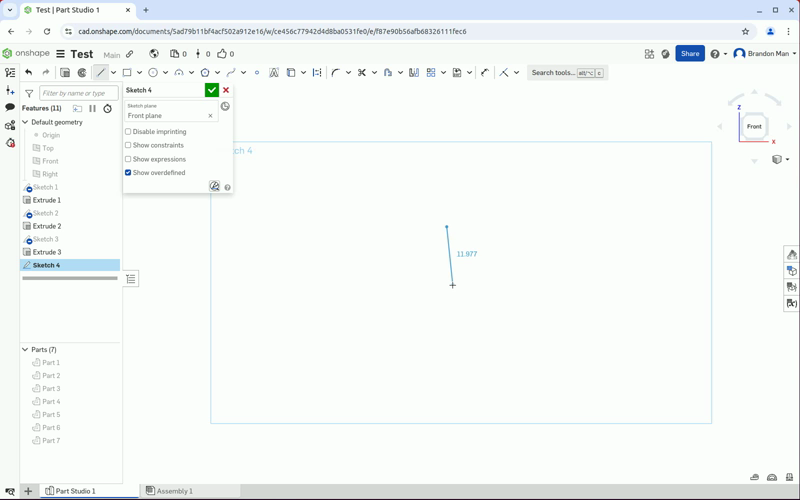
click(452, 284)
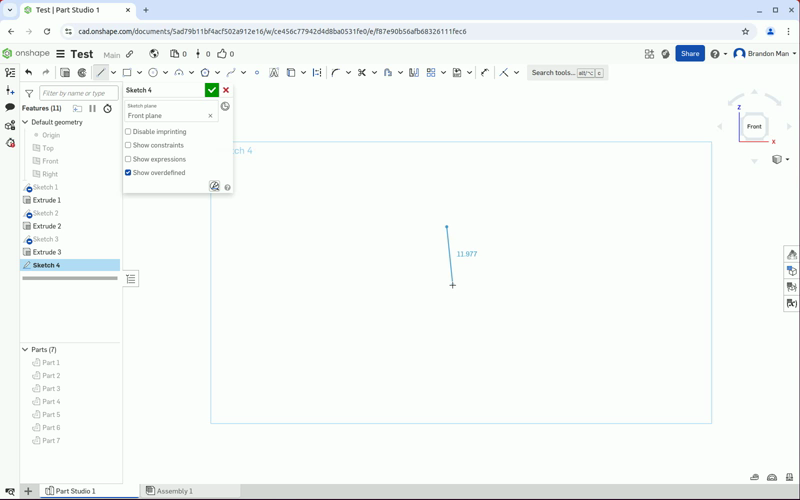
key_up(shift)
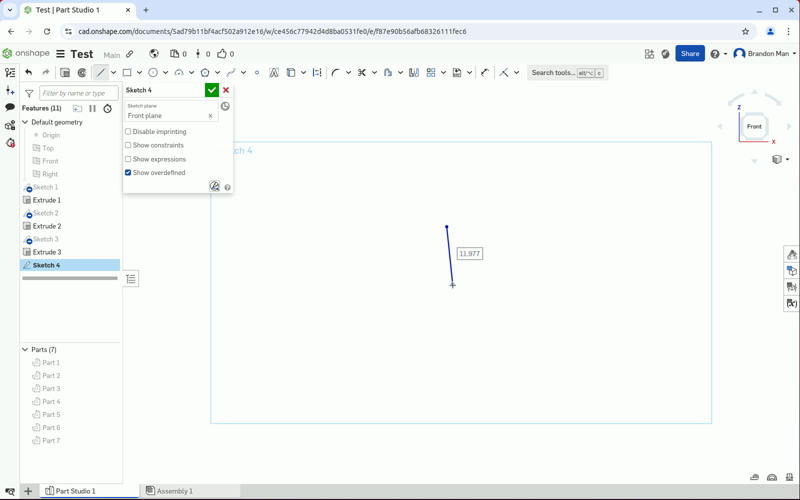
key(esc)
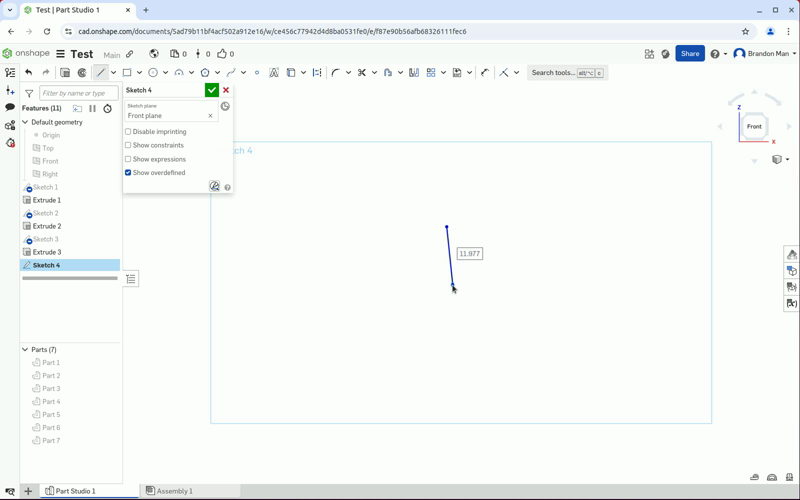
key(a)
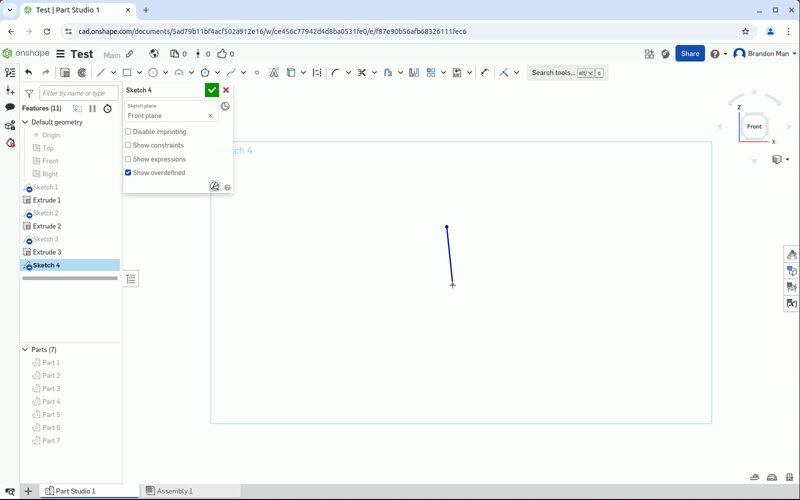
mouse_move(452, 284)
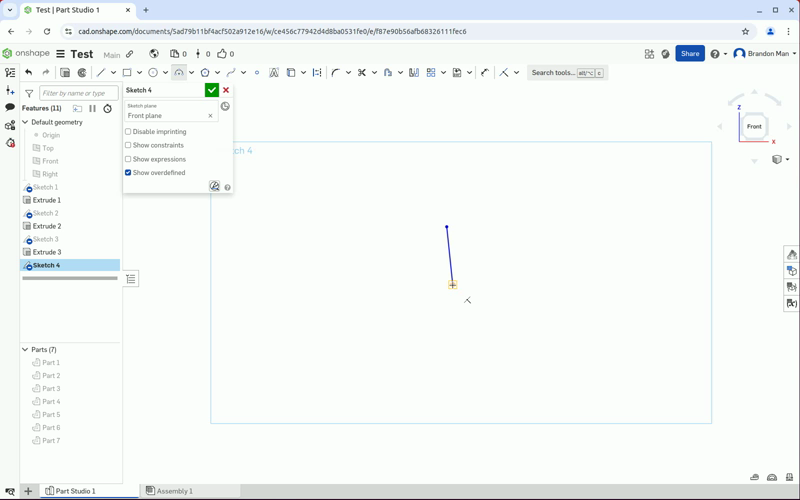
click(452, 284)
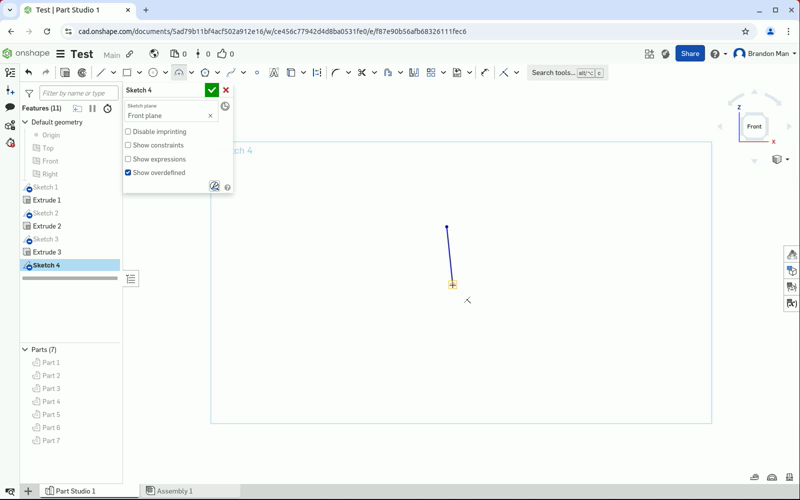
key_down(shift)
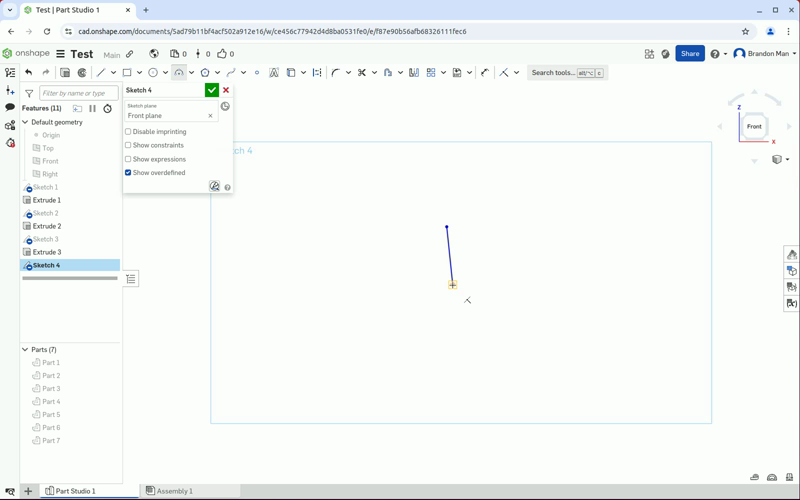
mouse_move(469, 284)
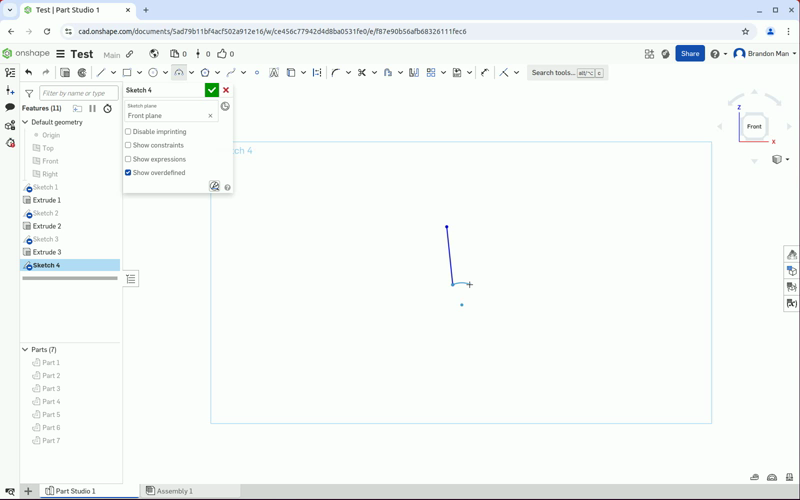
click(469, 284)
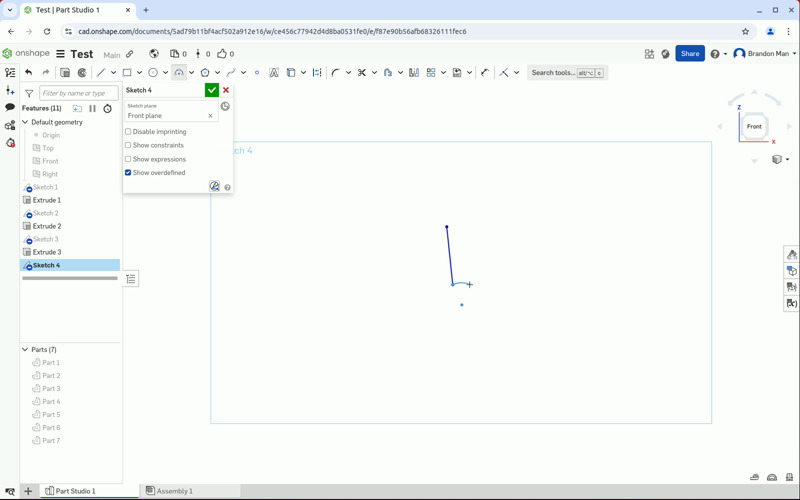
mouse_move(461, 275)
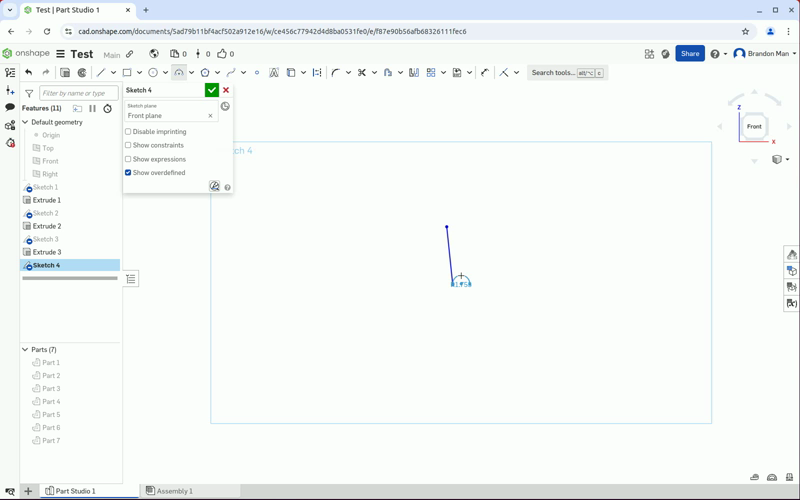
click(461, 275)
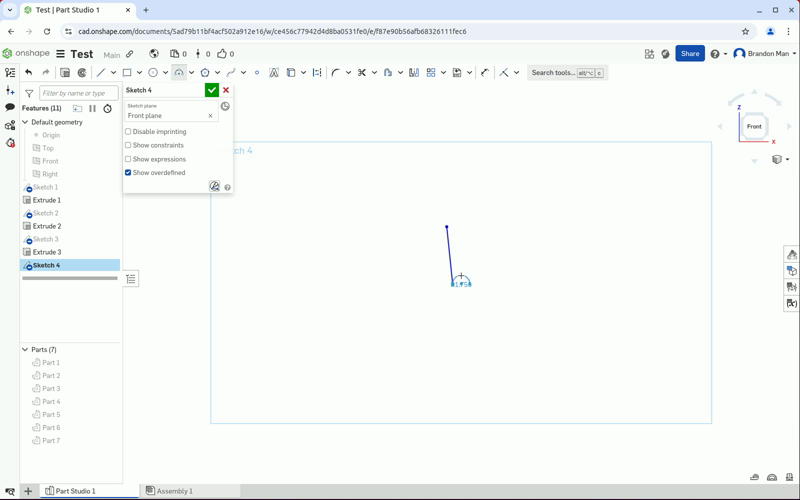
key_up(shift)
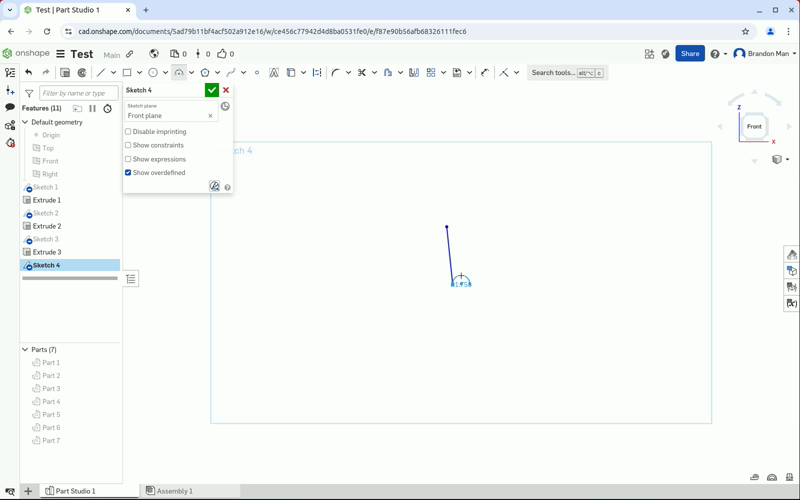
key(esc)
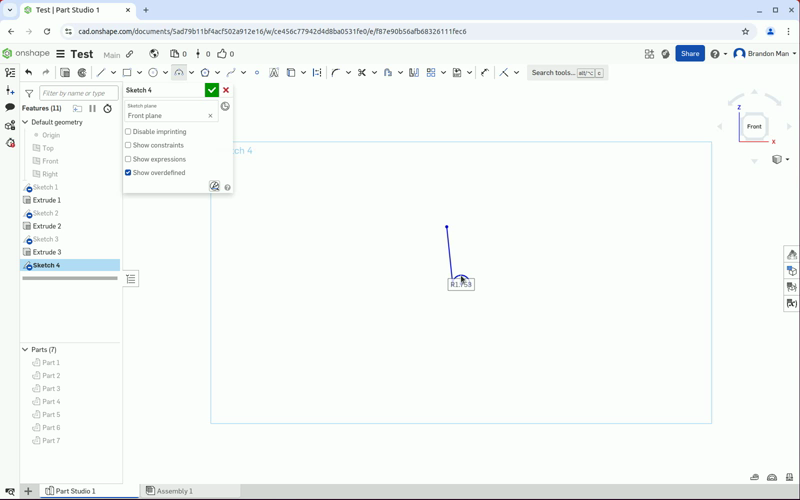
key(l)
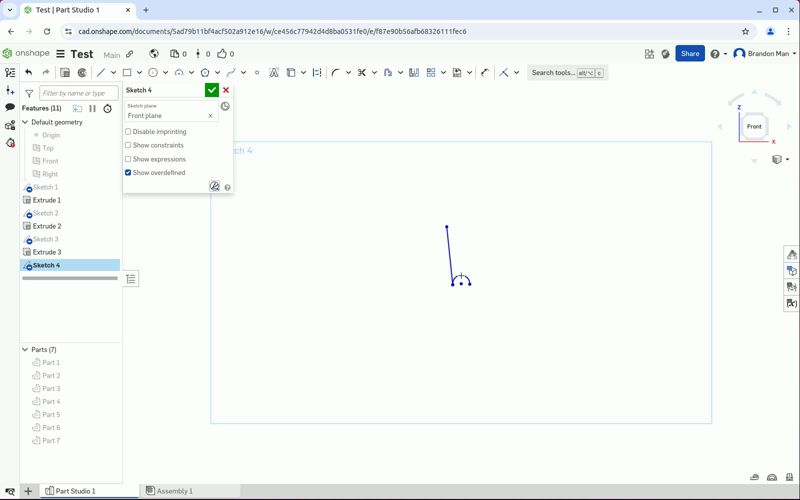
mouse_move(469, 284)
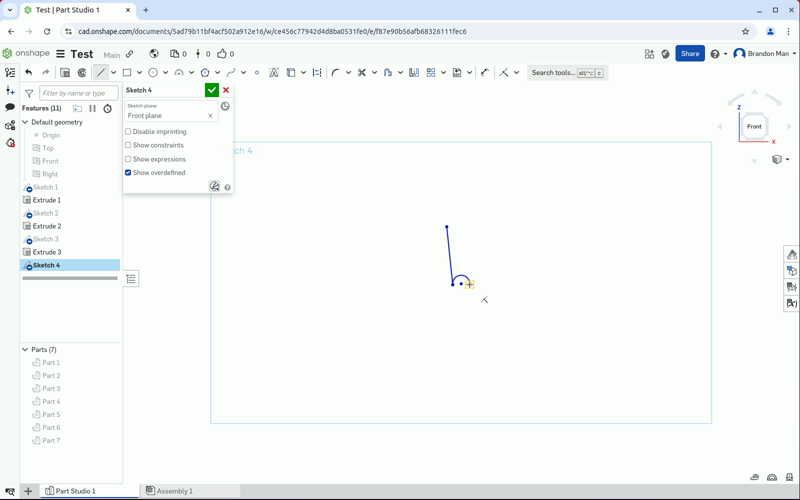
click(469, 284)
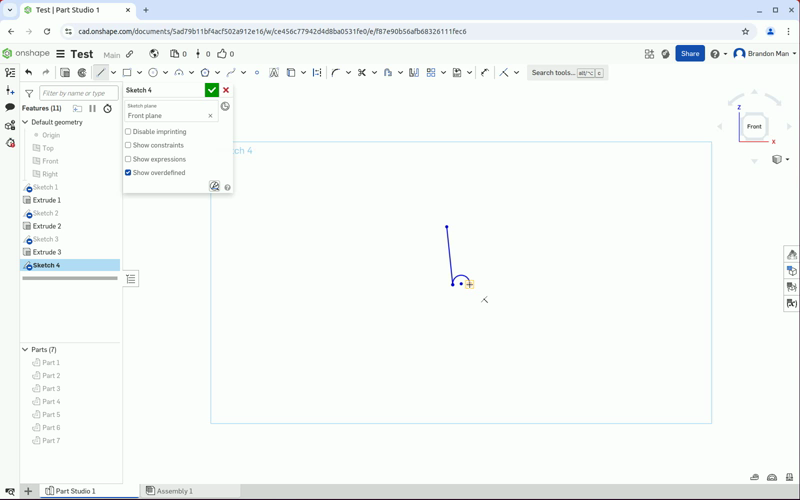
key_down(shift)
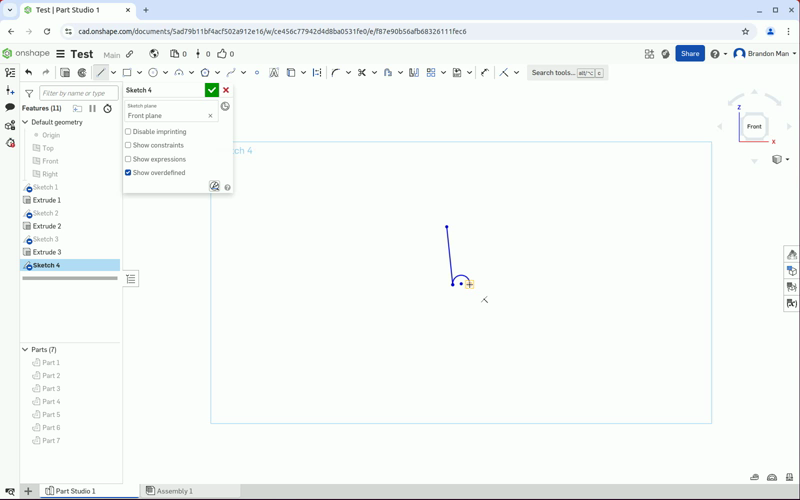
mouse_move(499, 284)
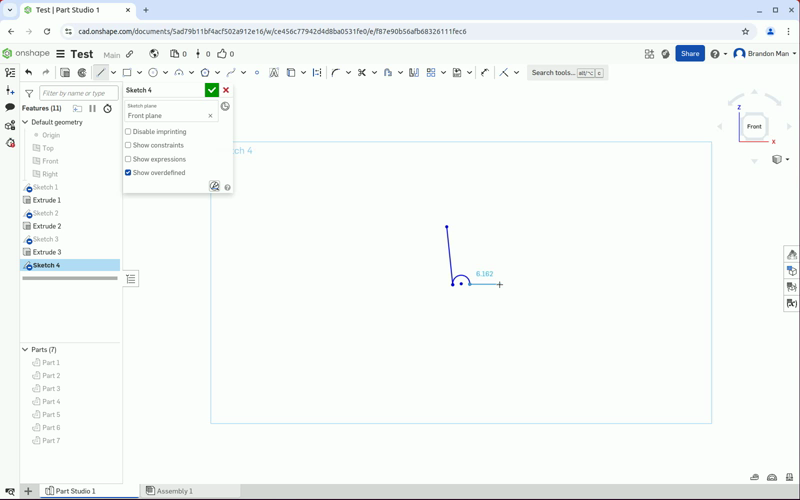
mouse_move(495, 284)
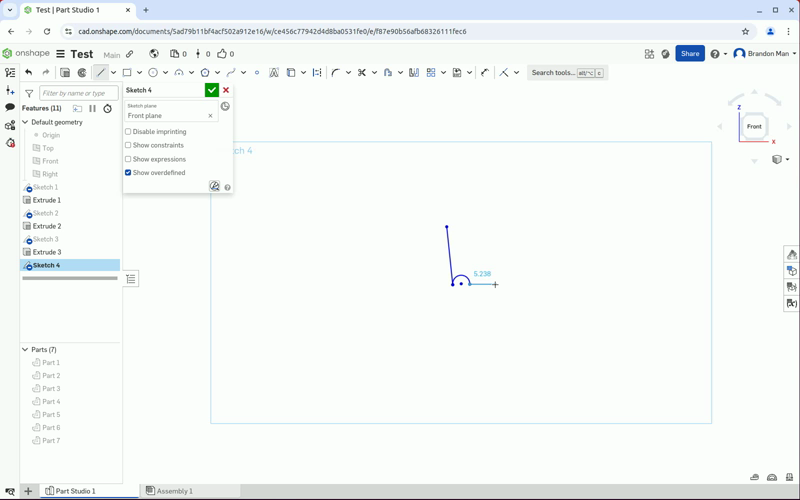
click(495, 284)
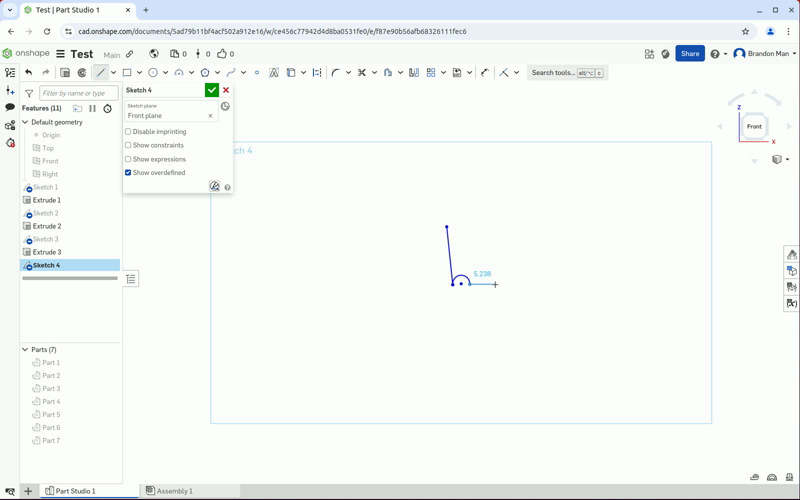
key_up(shift)
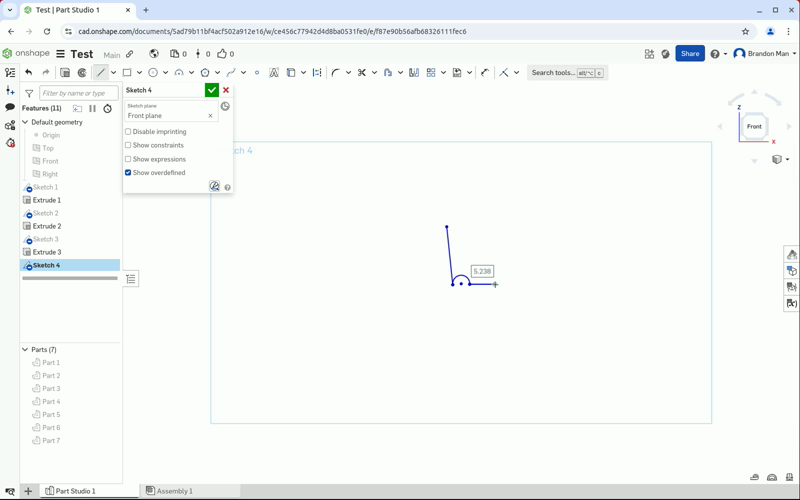
key(esc)
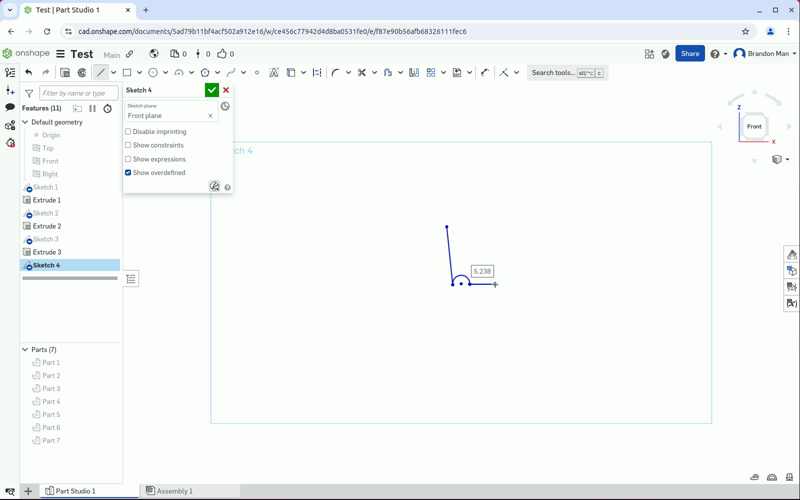
key(a)
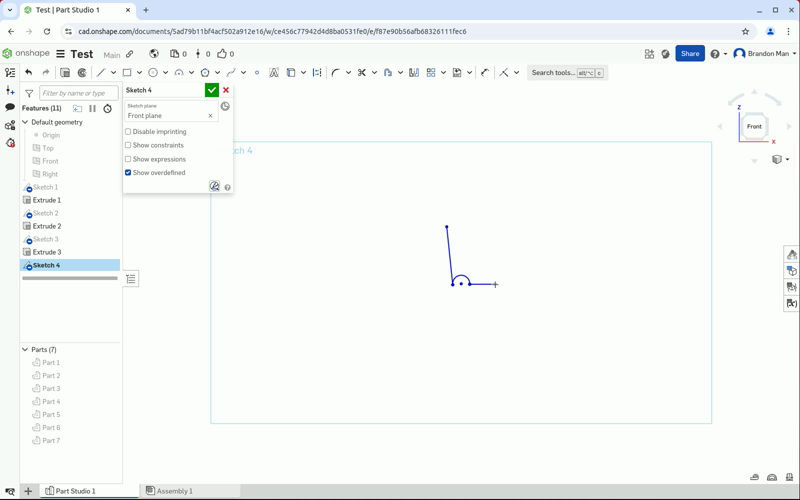
mouse_move(495, 284)
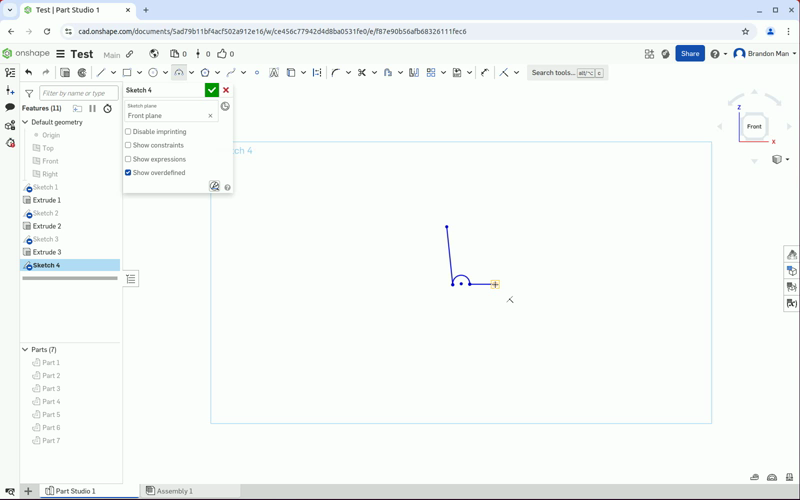
click(495, 284)
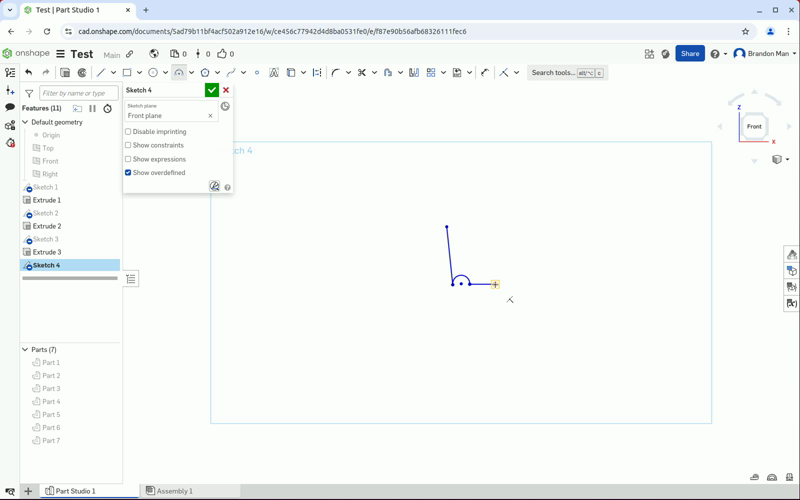
key_down(shift)
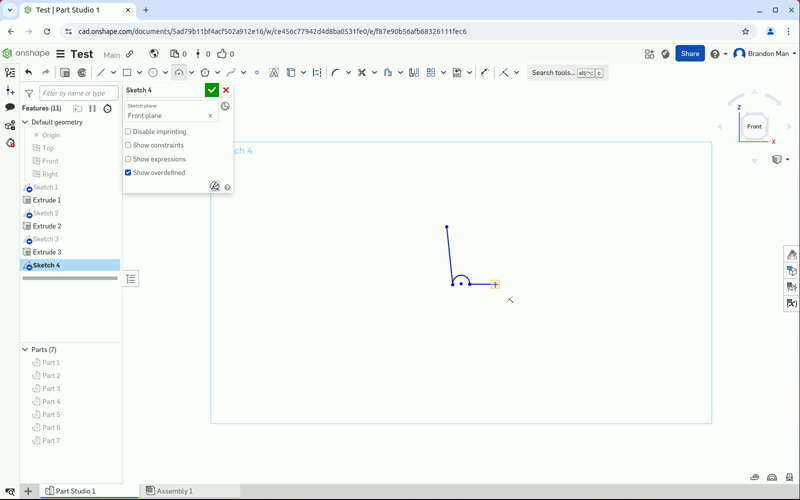
mouse_move(502, 276)
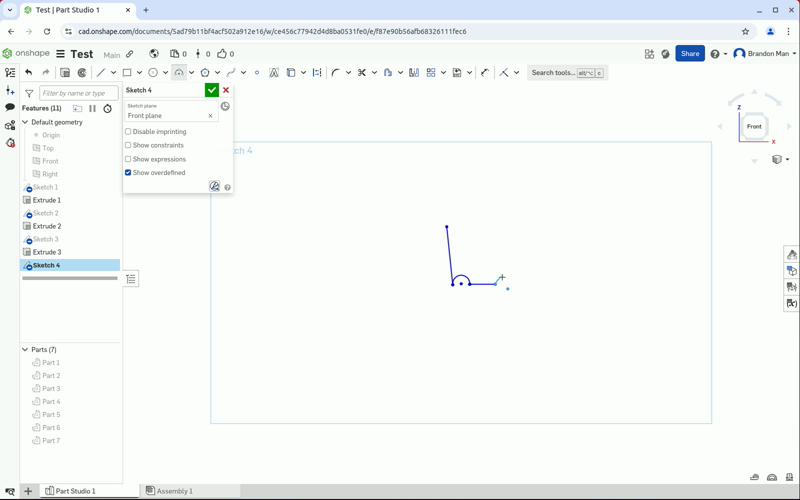
click(502, 276)
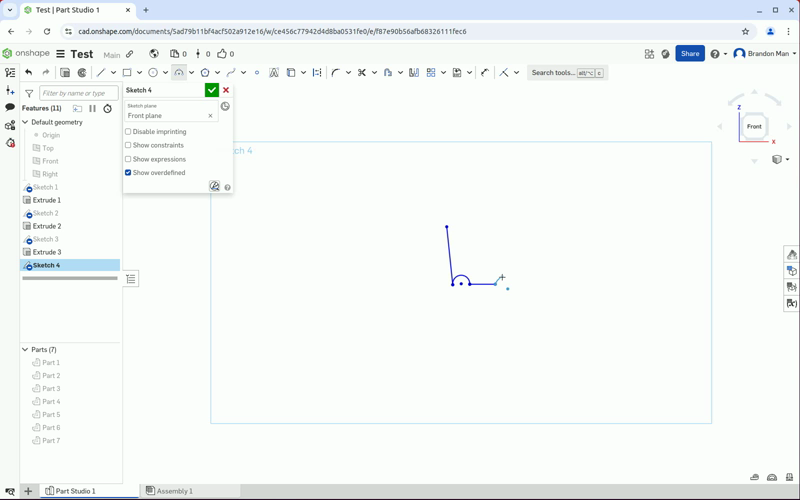
mouse_move(497, 278)
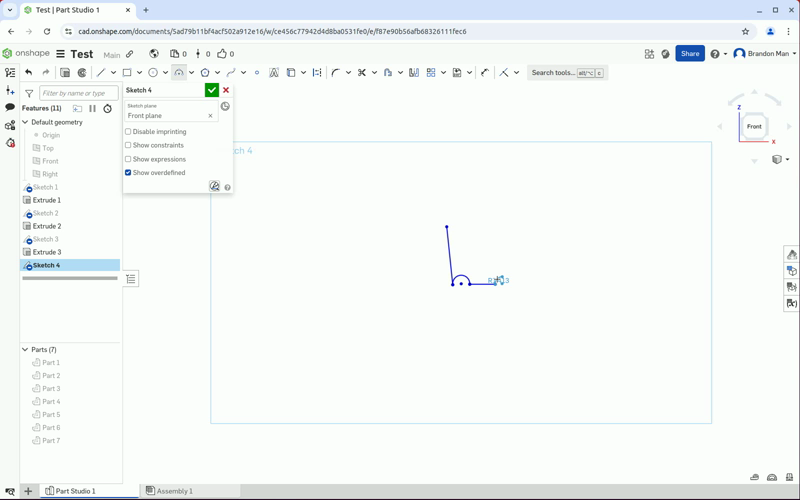
click(497, 278)
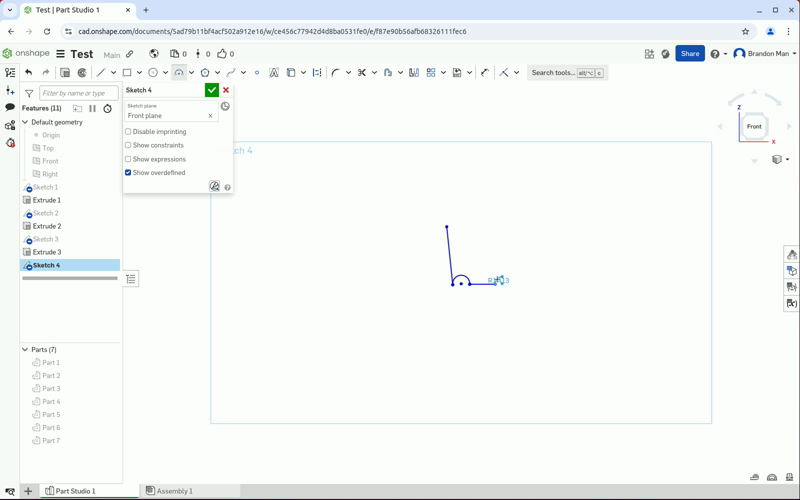
key_up(shift)
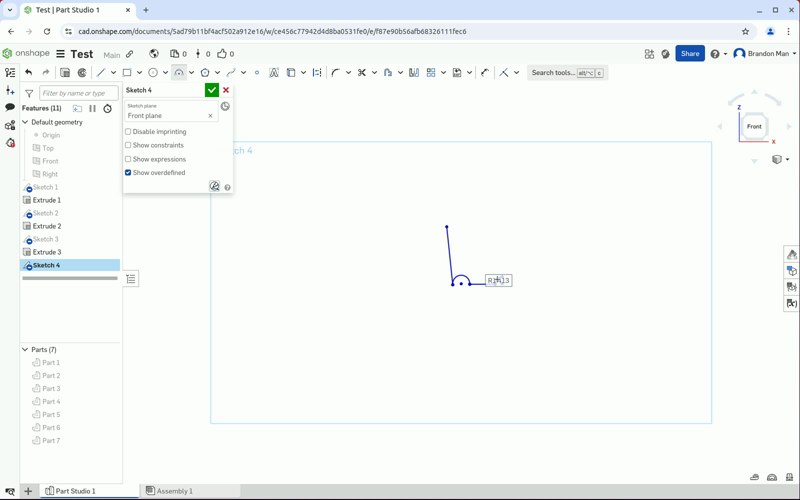
key(esc)
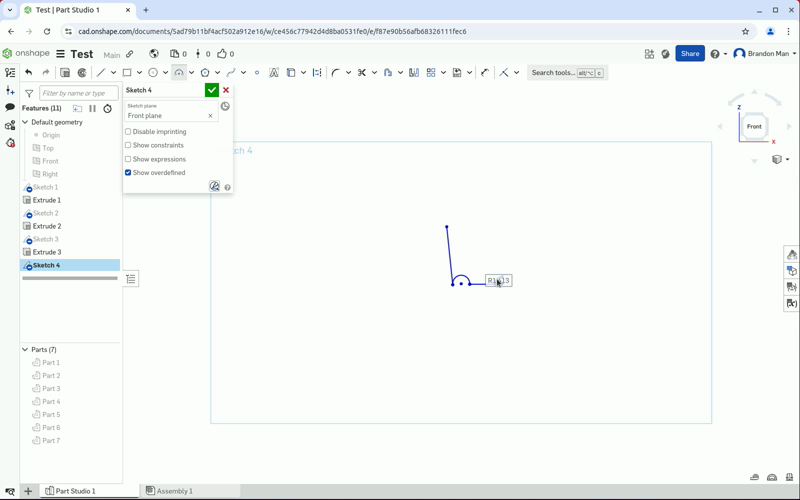
key(l)
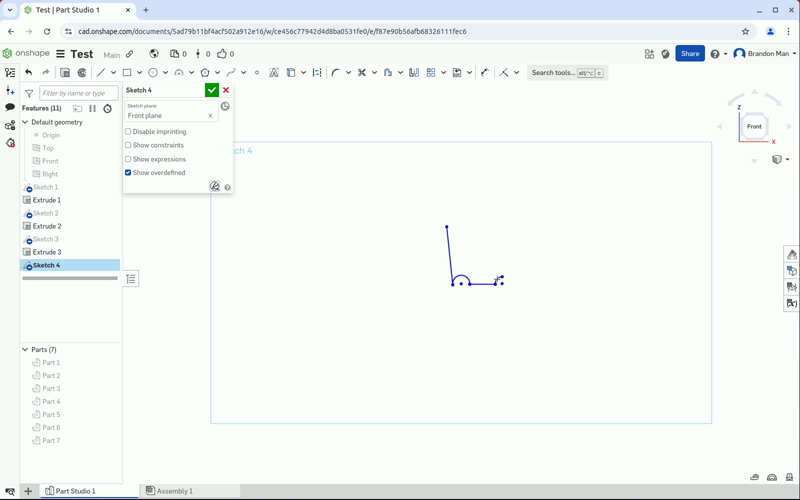
mouse_move(502, 276)
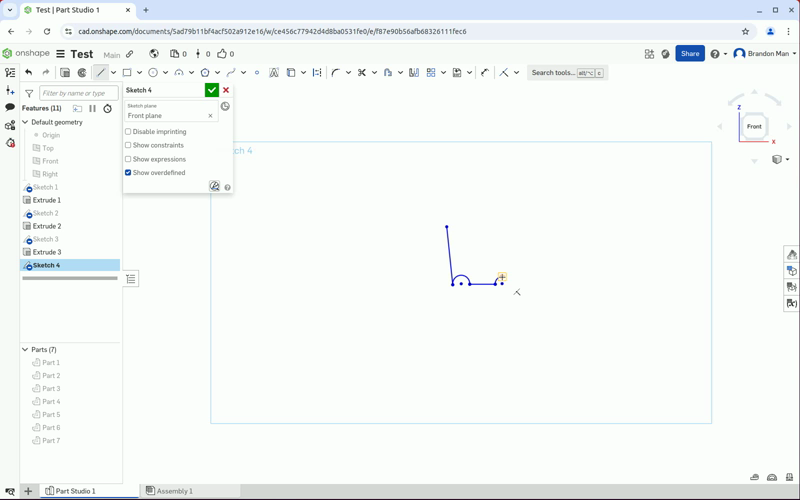
click(502, 276)
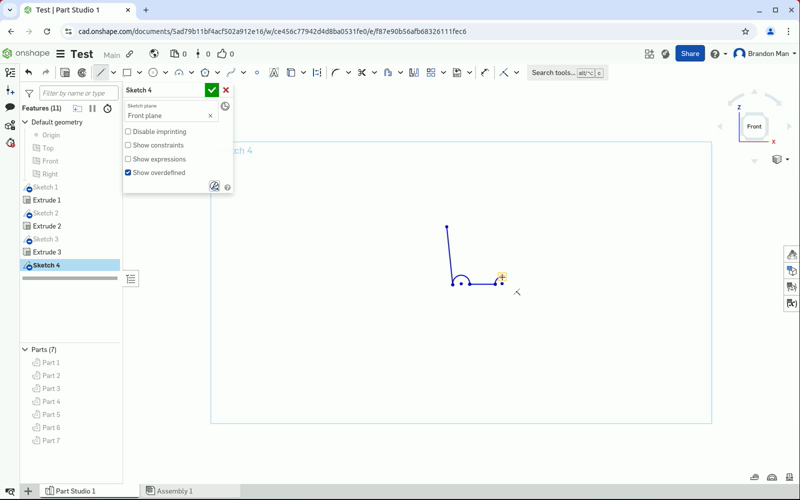
key_down(shift)
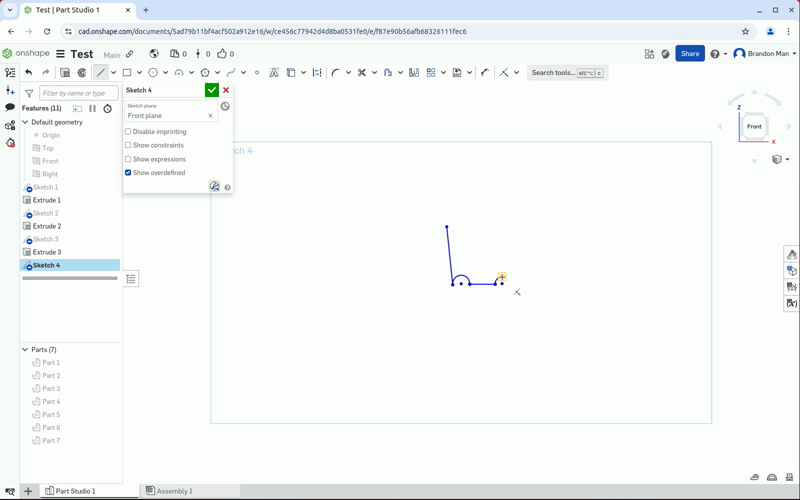
mouse_move(532, 276)
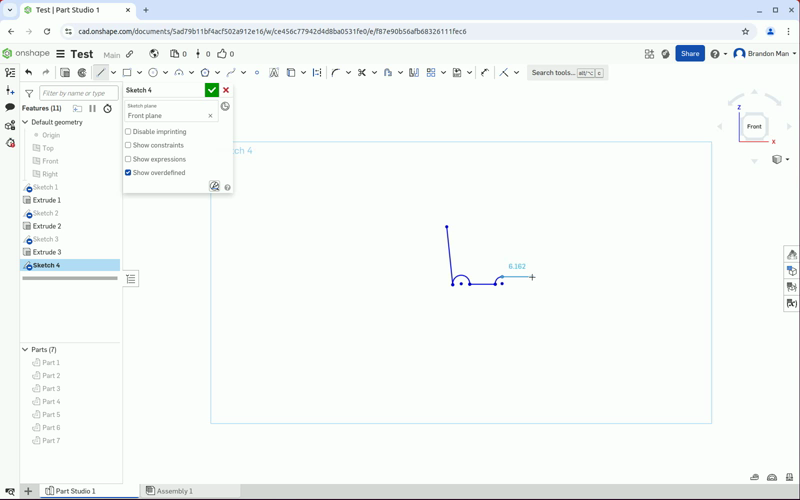
mouse_move(479, 275)
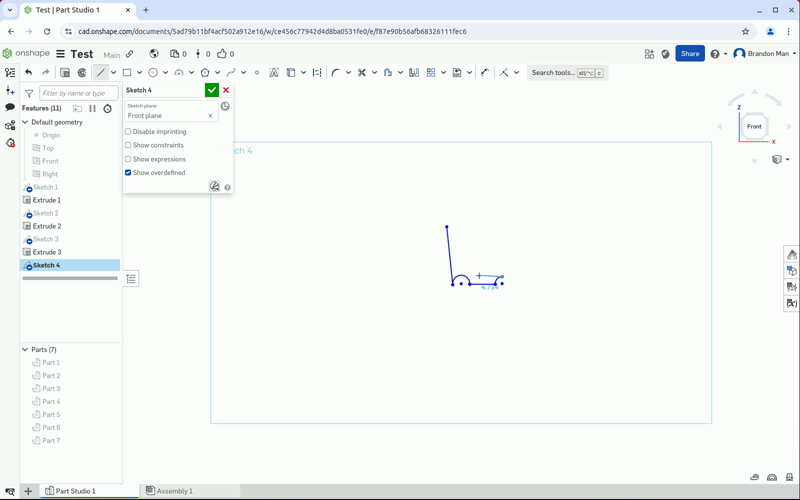
click(479, 275)
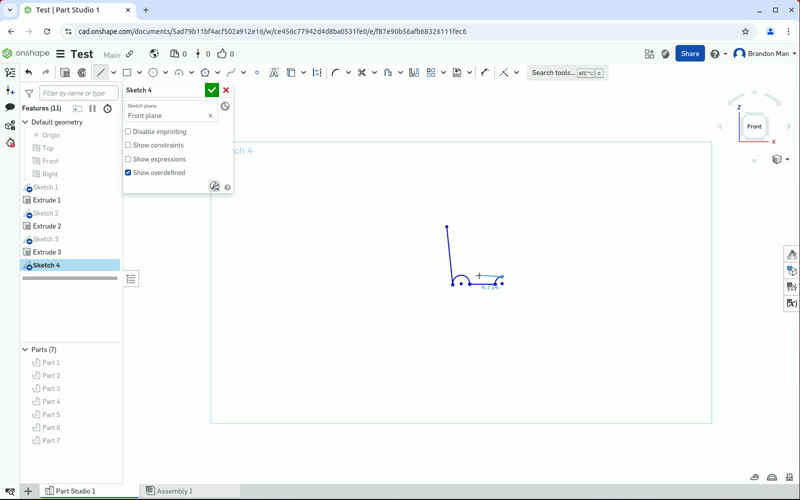
key_up(shift)
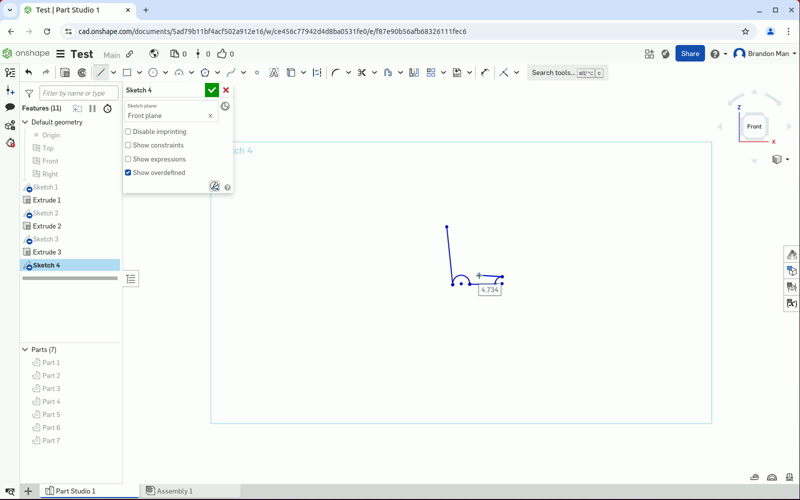
key(esc)
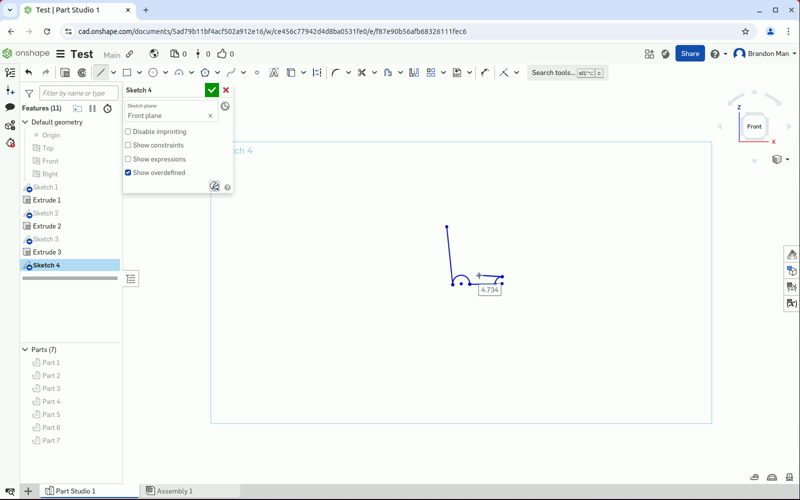
key(a)
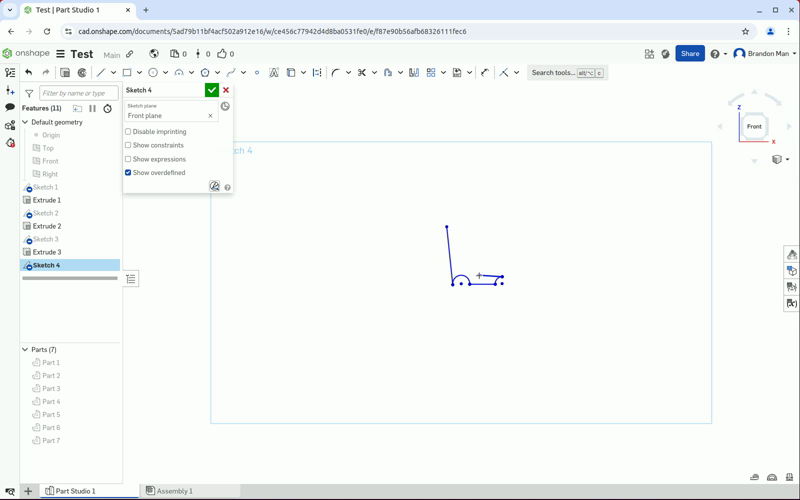
mouse_move(479, 275)
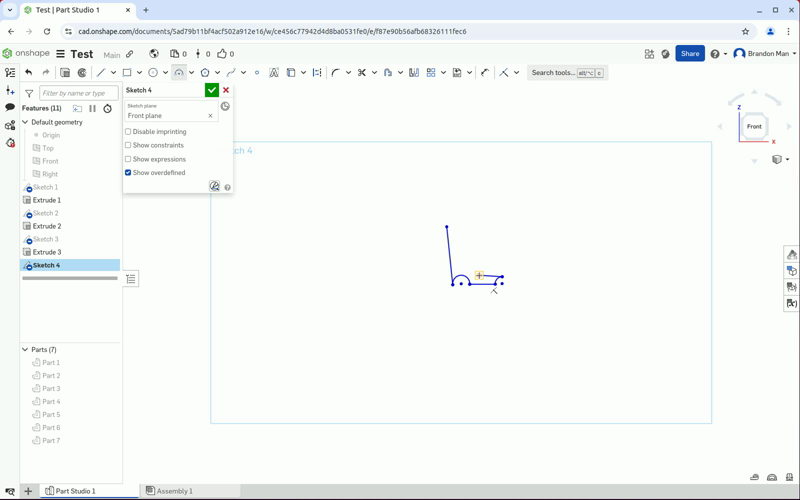
click(479, 275)
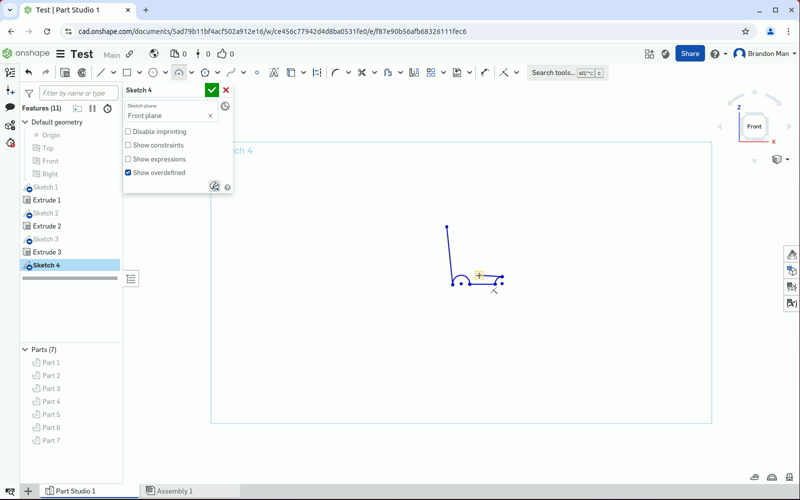
key_down(shift)
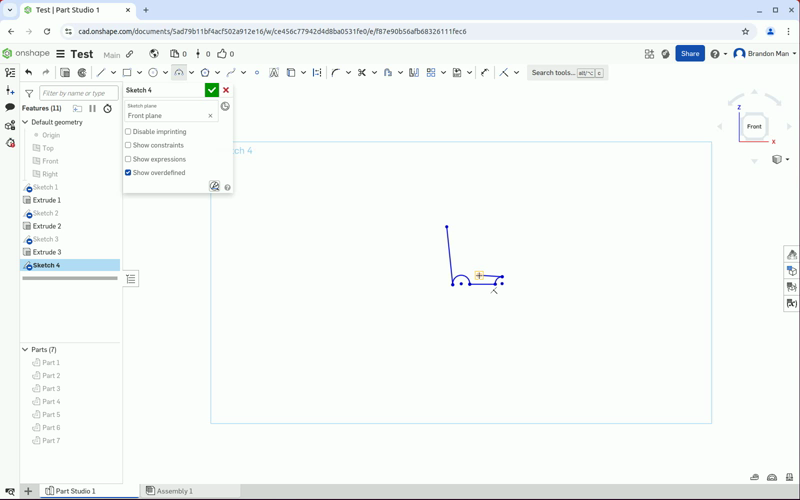
mouse_move(471, 267)
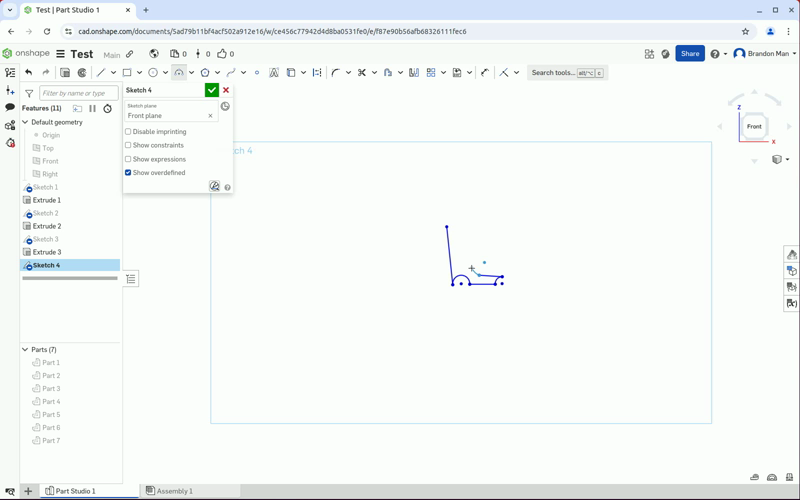
click(471, 267)
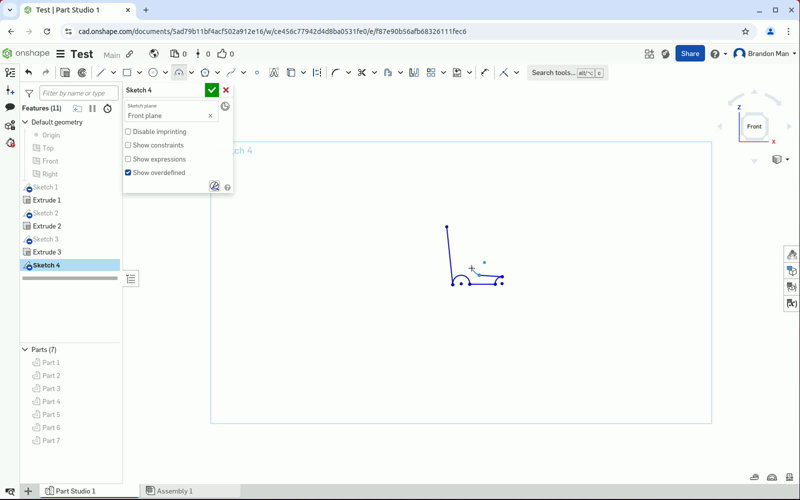
mouse_move(473, 273)
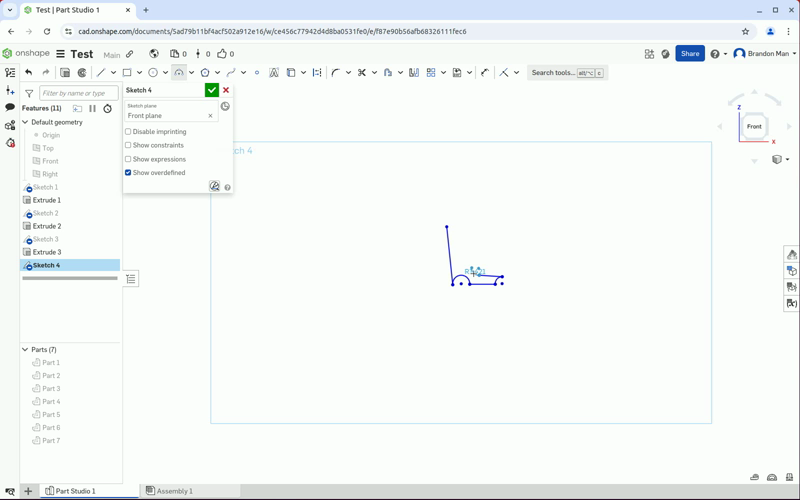
click(473, 273)
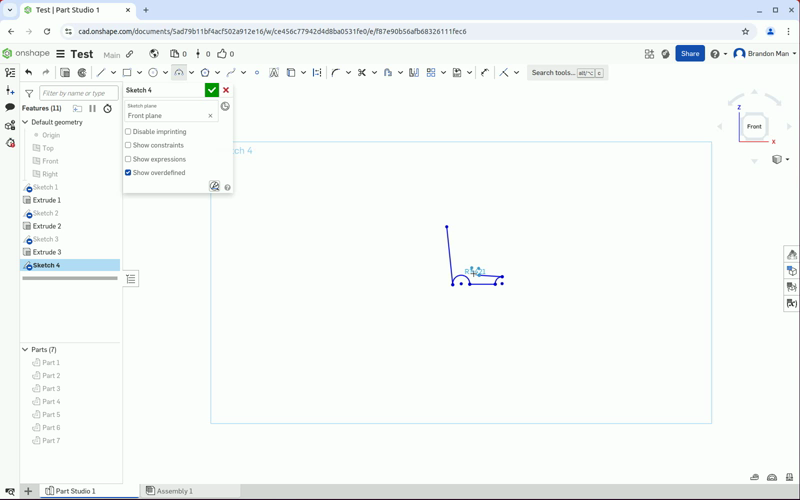
key_up(shift)
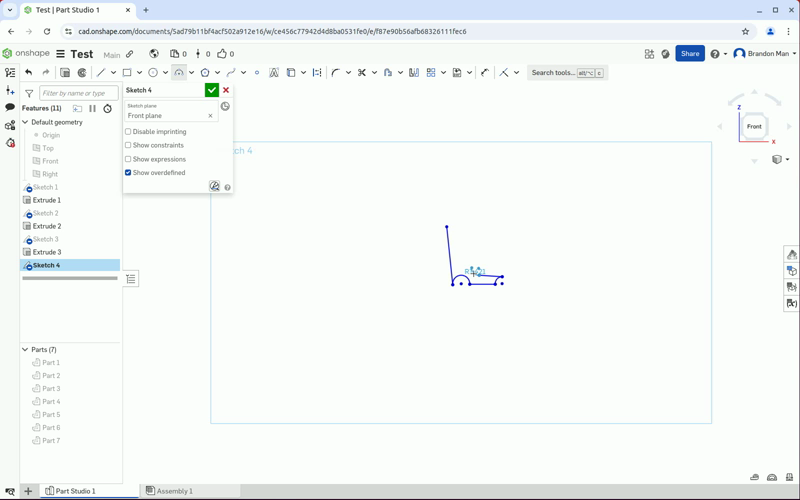
key(esc)
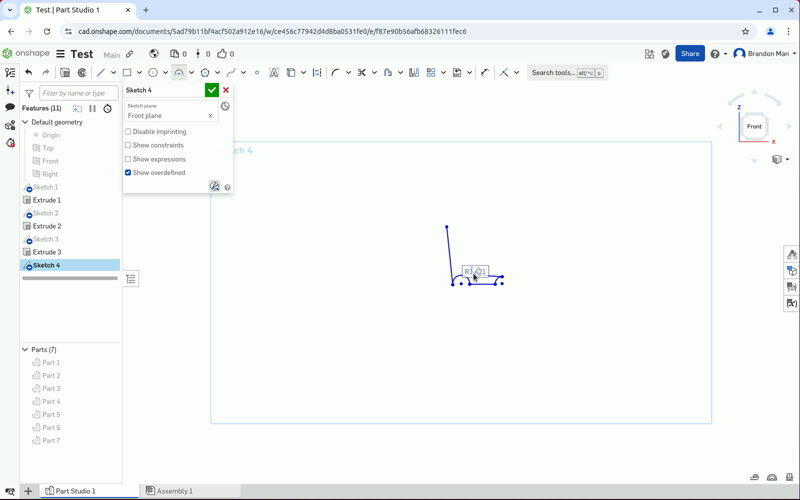
key(l)
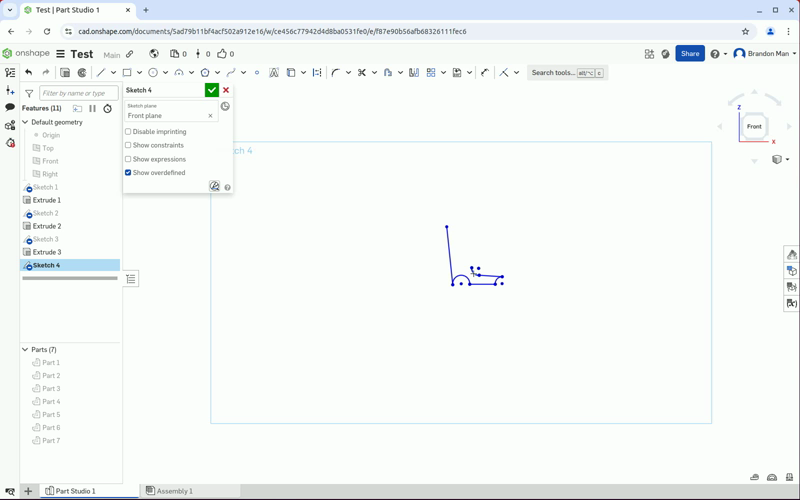
mouse_move(471, 267)
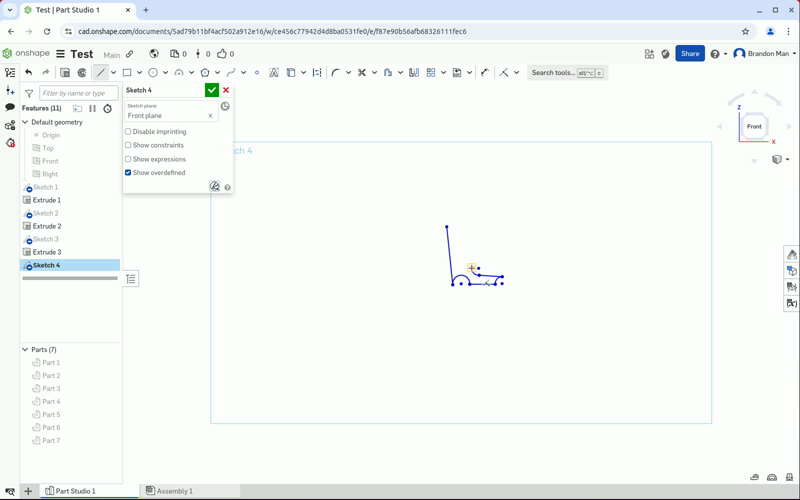
click(471, 267)
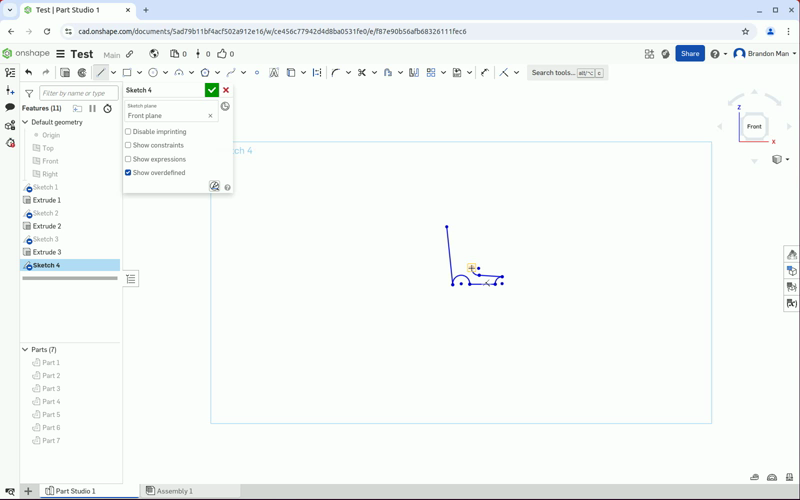
key_down(shift)
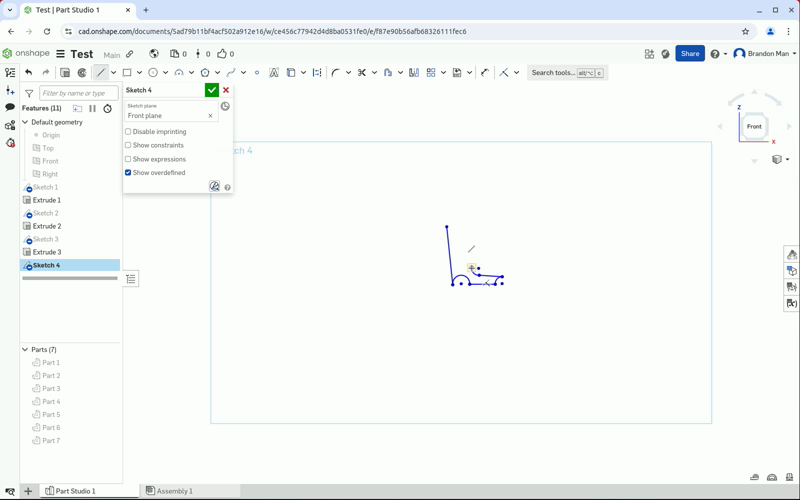
mouse_move(501, 267)
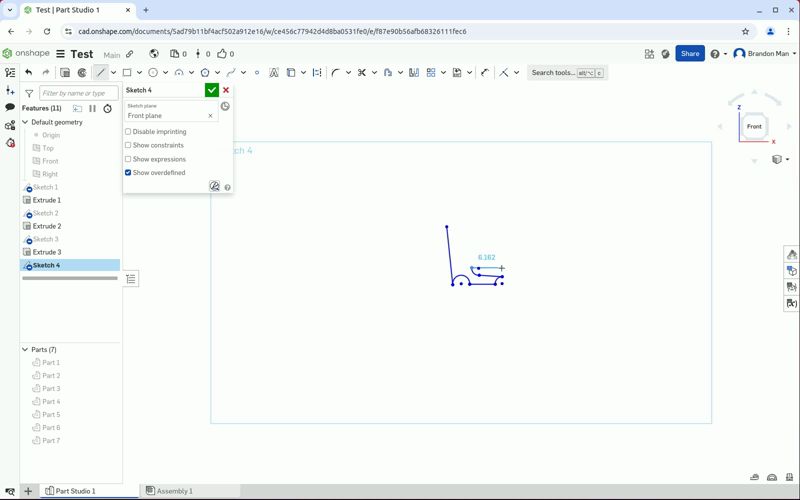
mouse_move(476, 226)
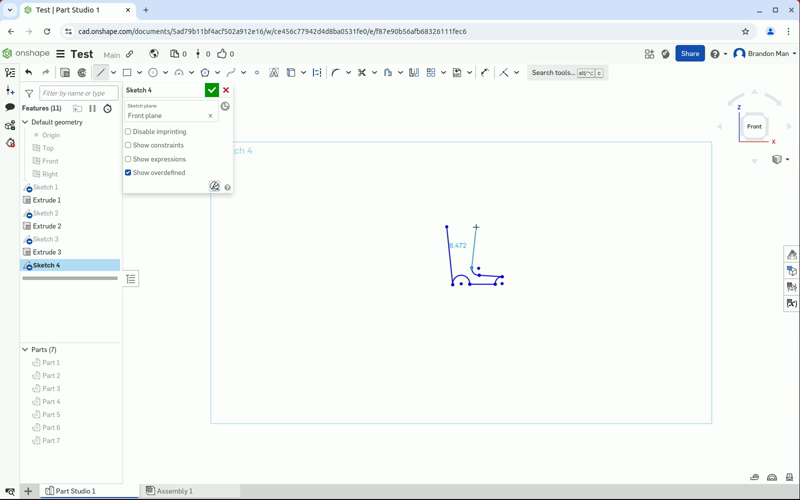
click(476, 226)
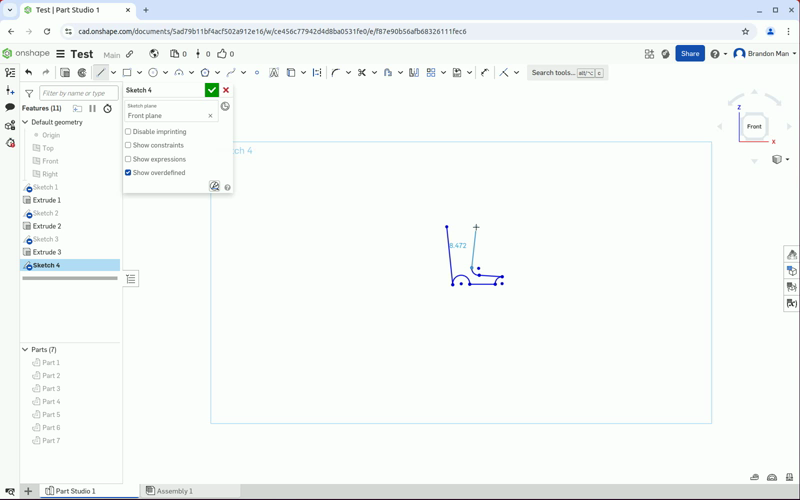
key_up(shift)
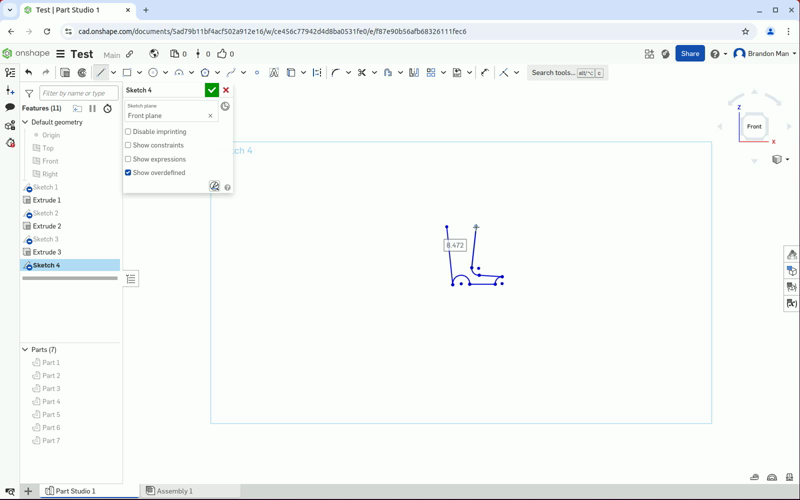
key(esc)
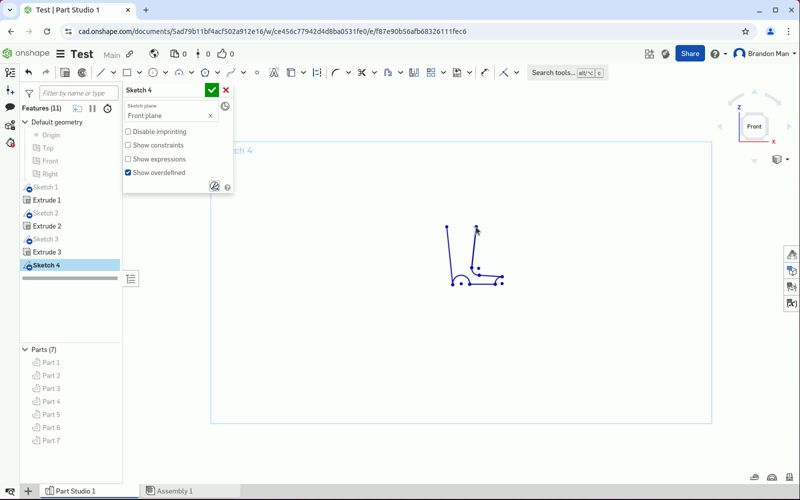
key(a)
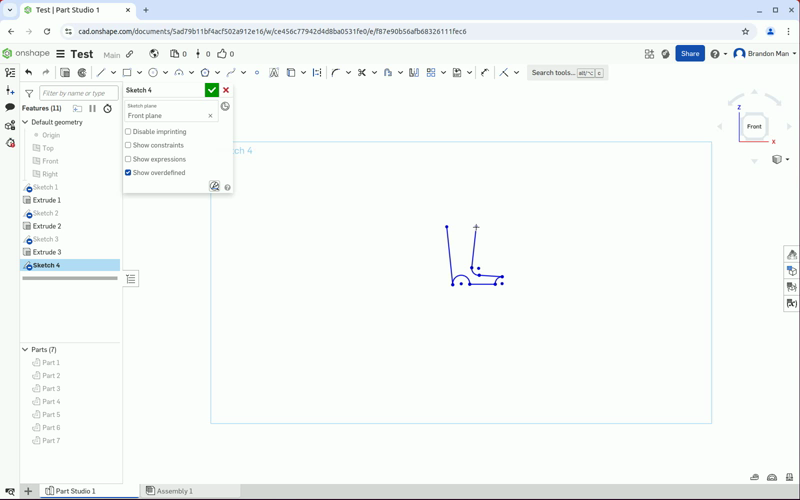
mouse_move(476, 226)
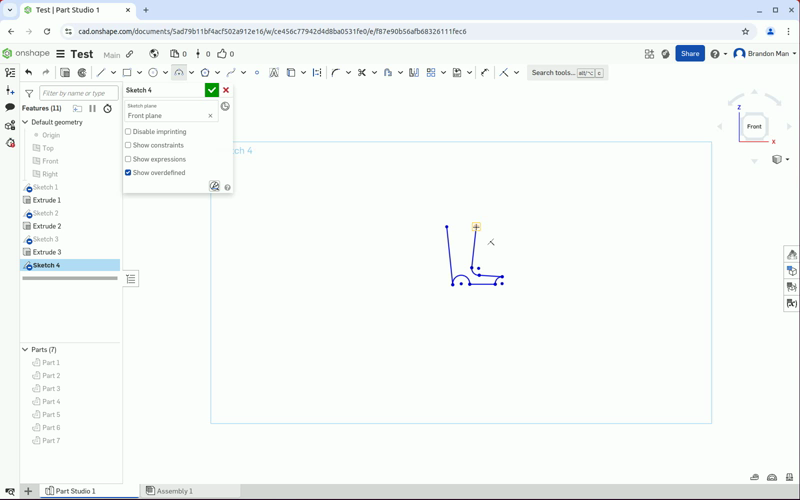
click(476, 226)
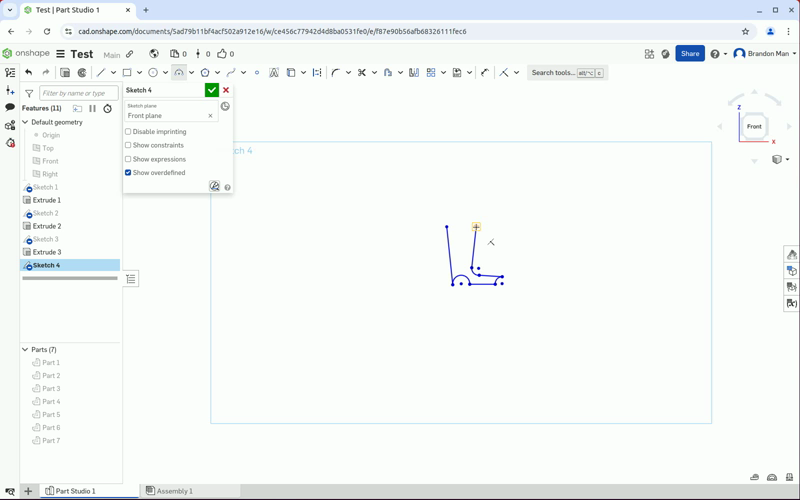
mouse_move(446, 226)
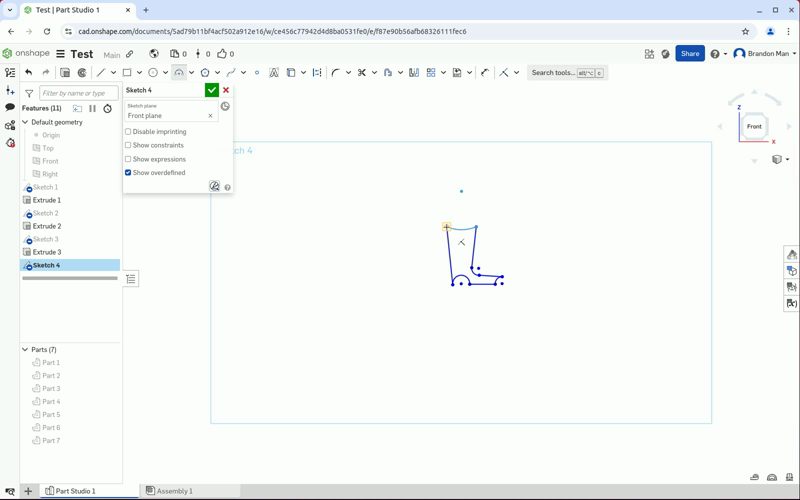
click(446, 226)
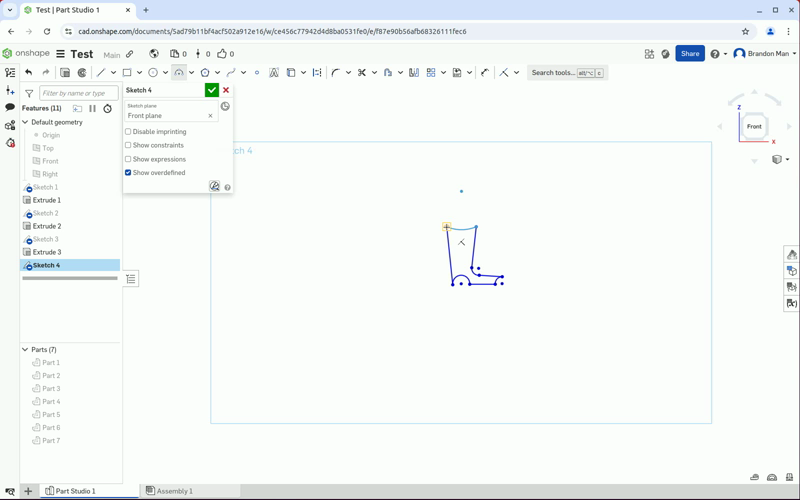
key_down(shift)
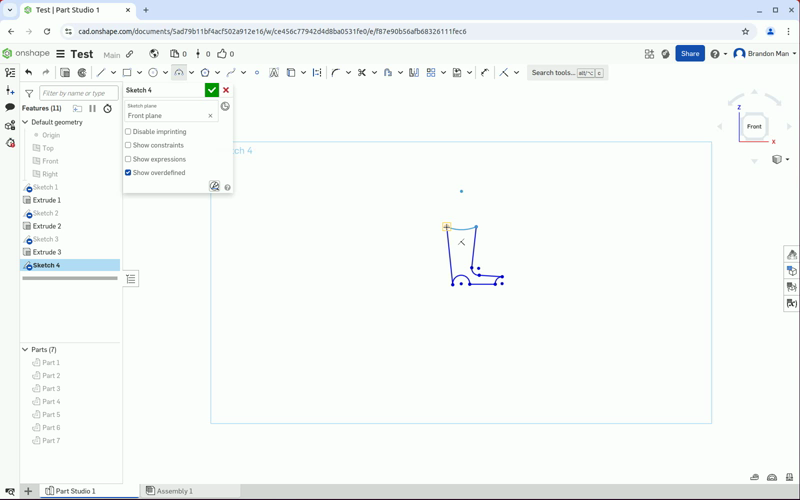
mouse_move(461, 240)
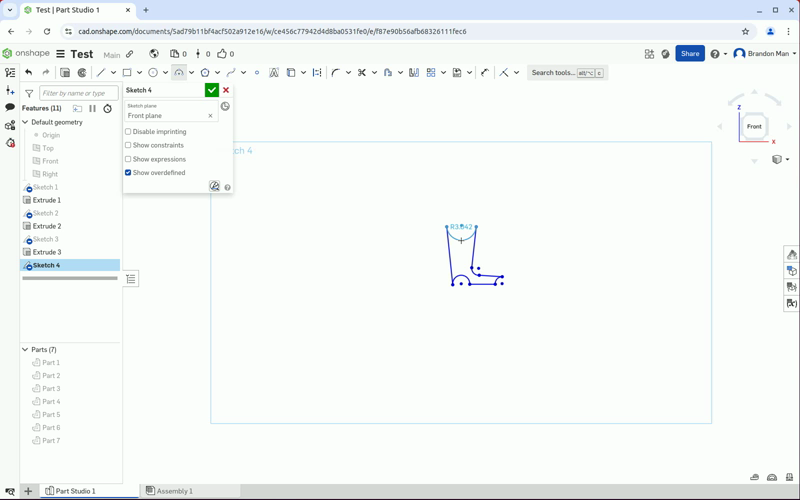
click(461, 240)
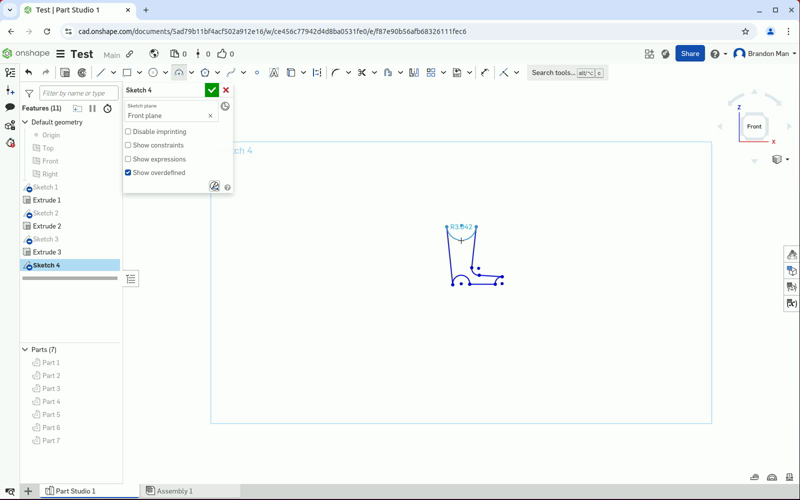
key_up(shift)
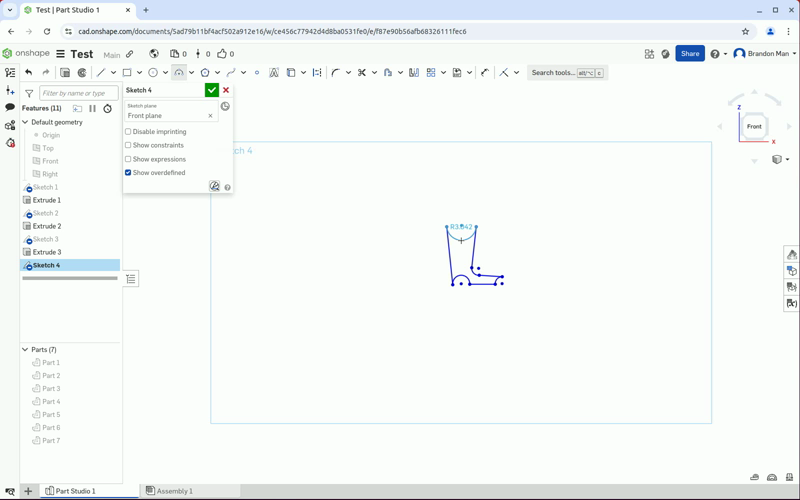
key(esc)
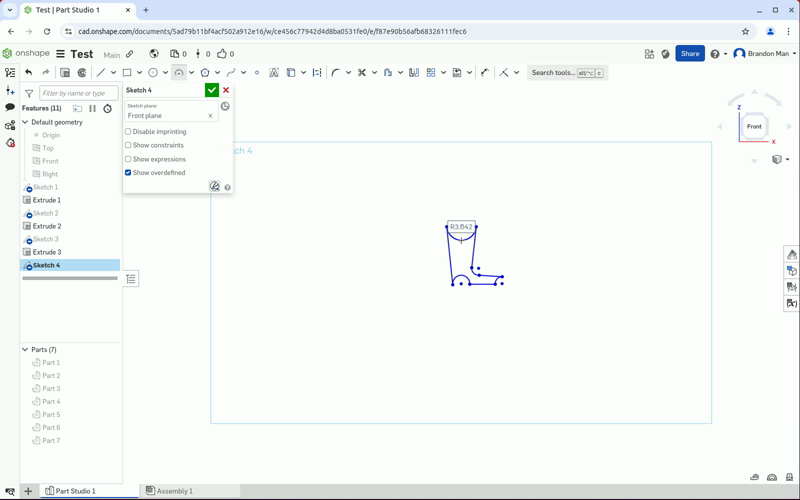
mouse_move(488, 276)
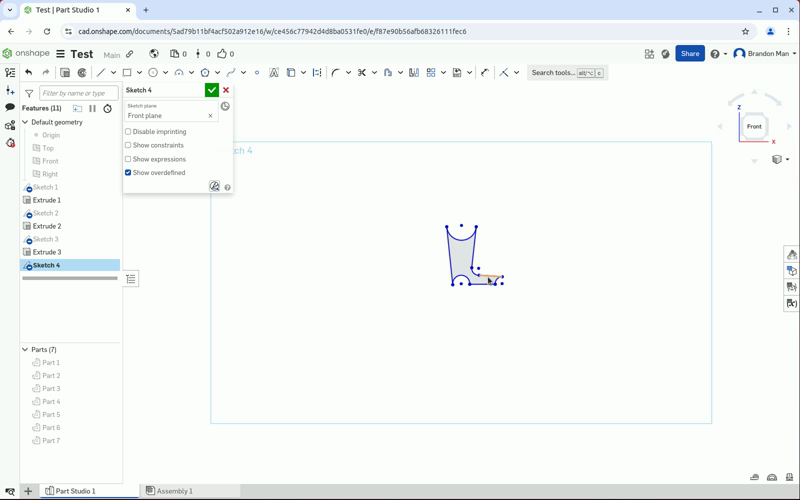
scroll(6)
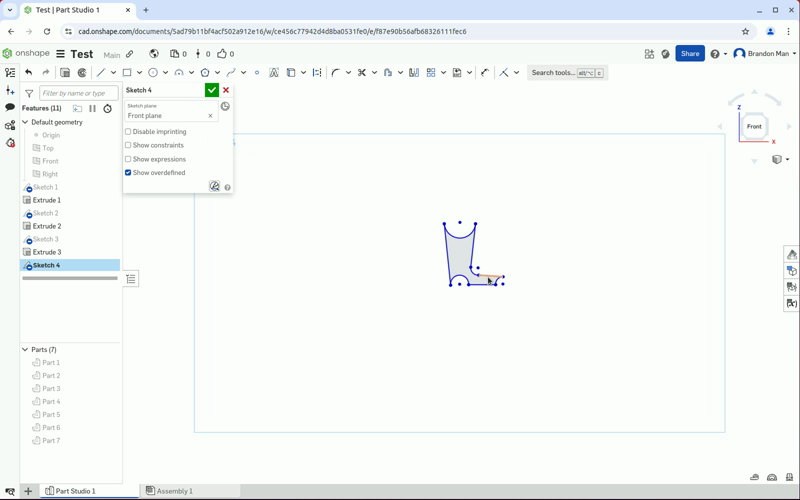
scroll(6)
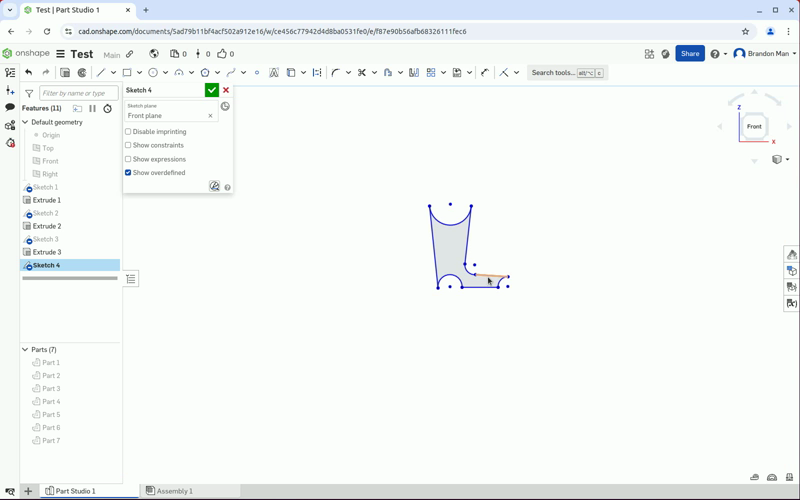
scroll(6)
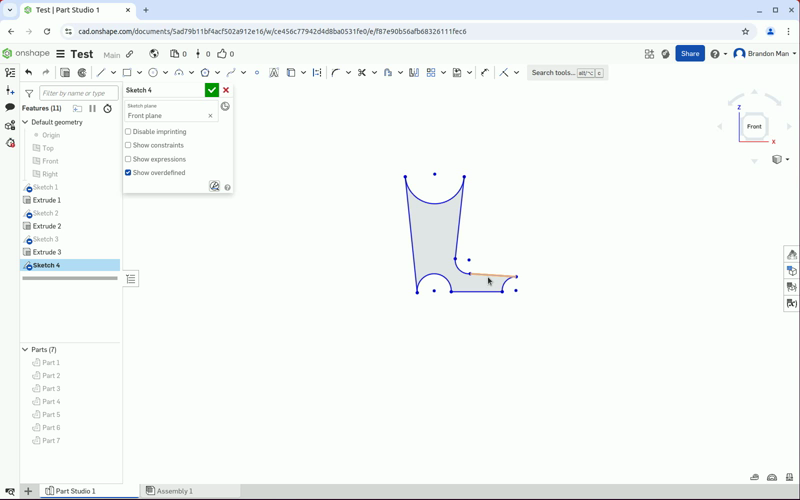
scroll(6)
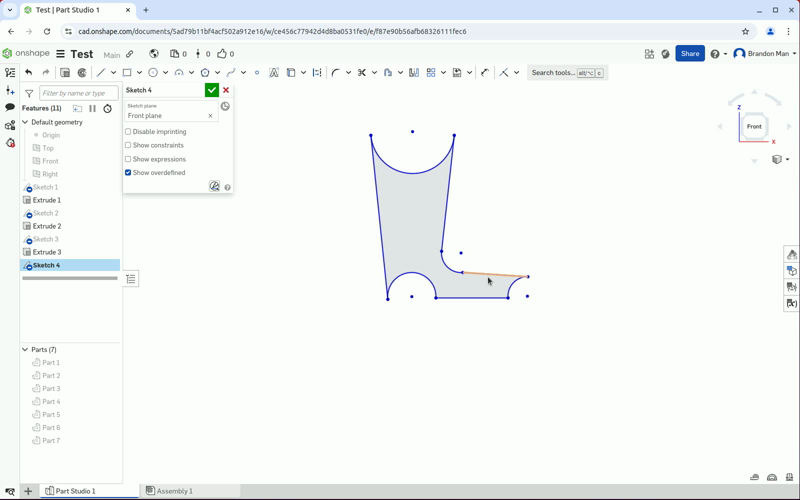
scroll(6)
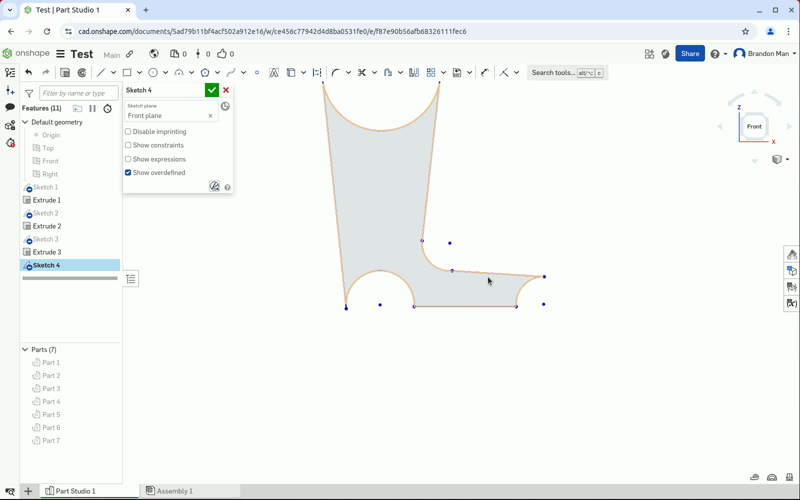
scroll(6)
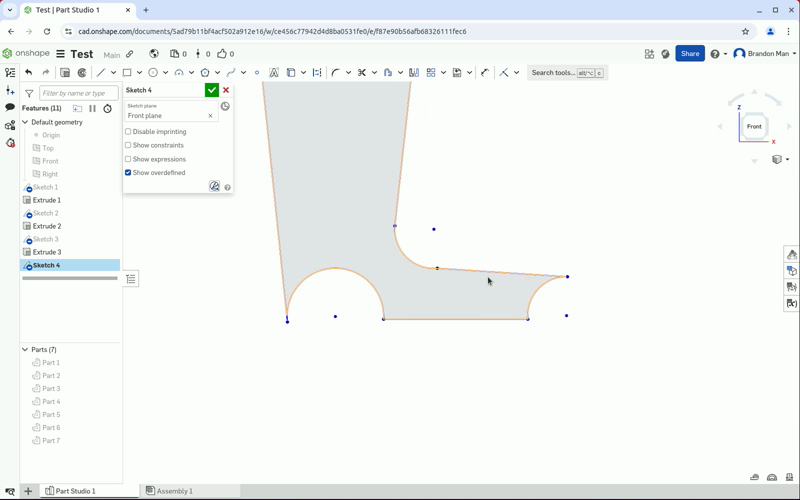
scroll(6)
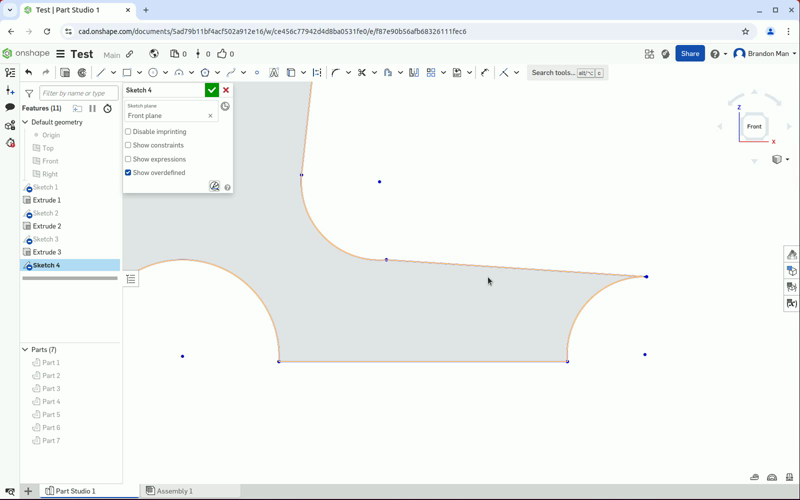
click(488, 276)
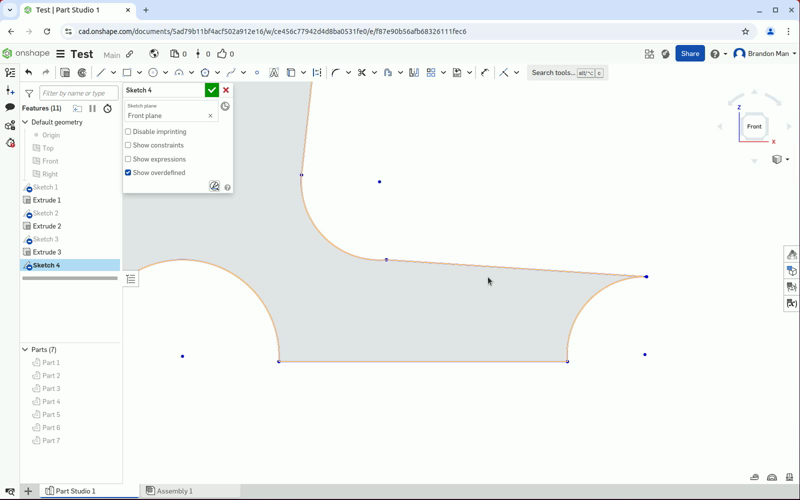
scroll(-6)
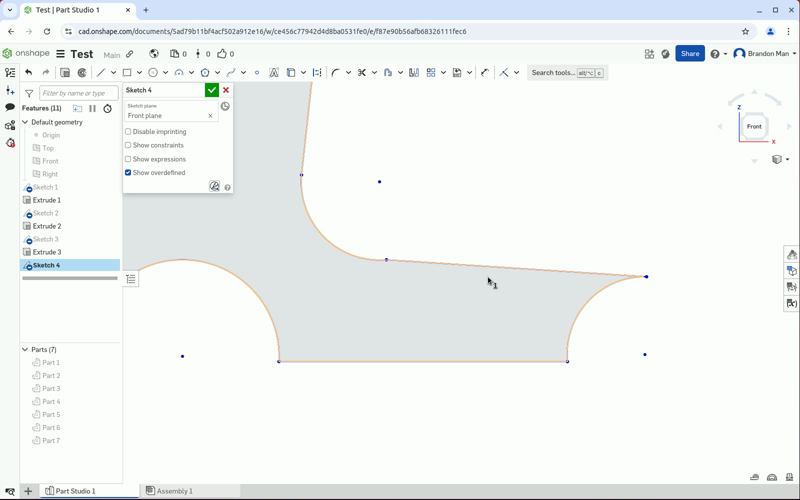
scroll(-6)
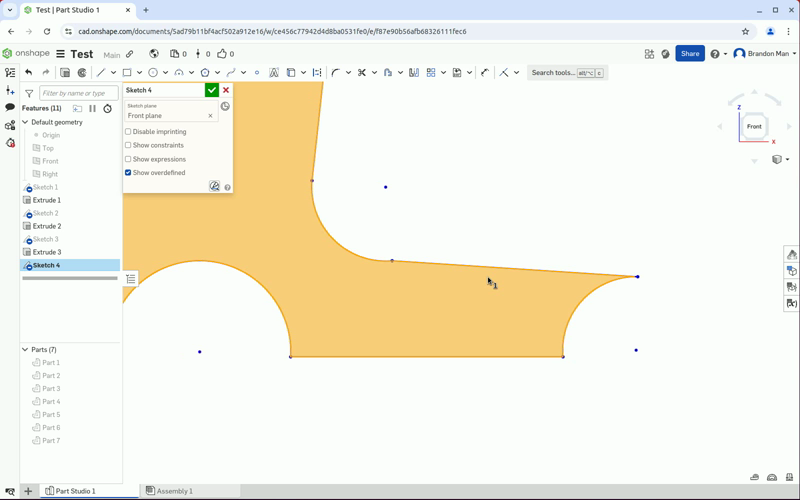
scroll(-6)
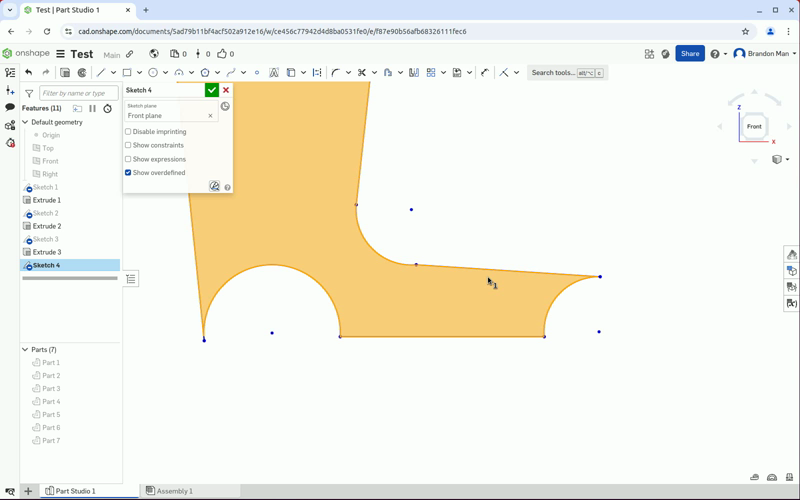
scroll(-6)
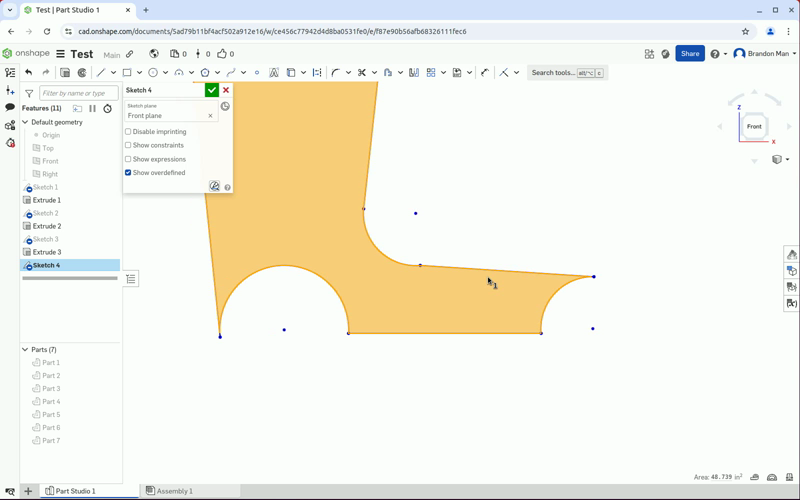
scroll(-6)
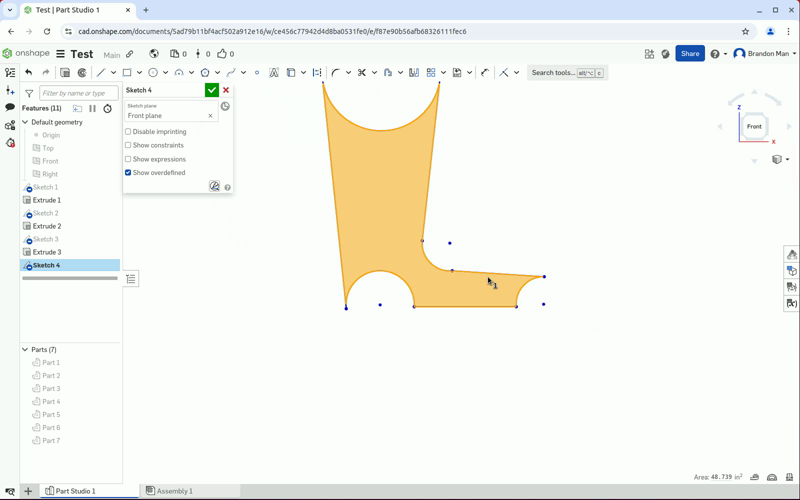
scroll(-6)
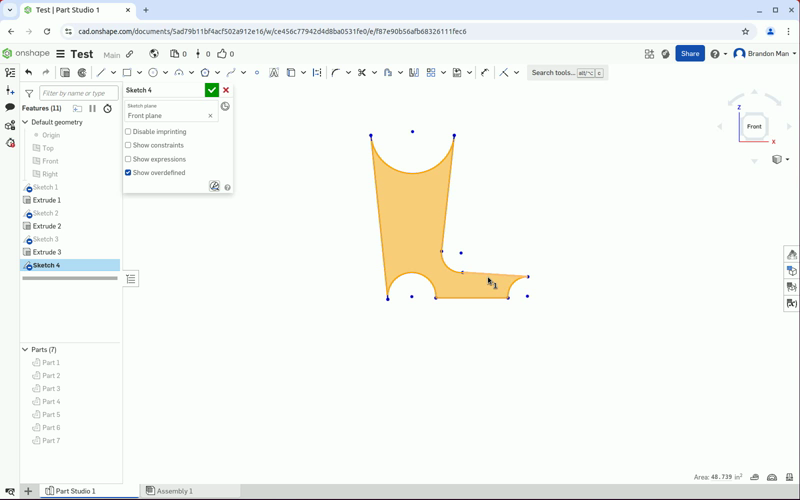
scroll(-6)
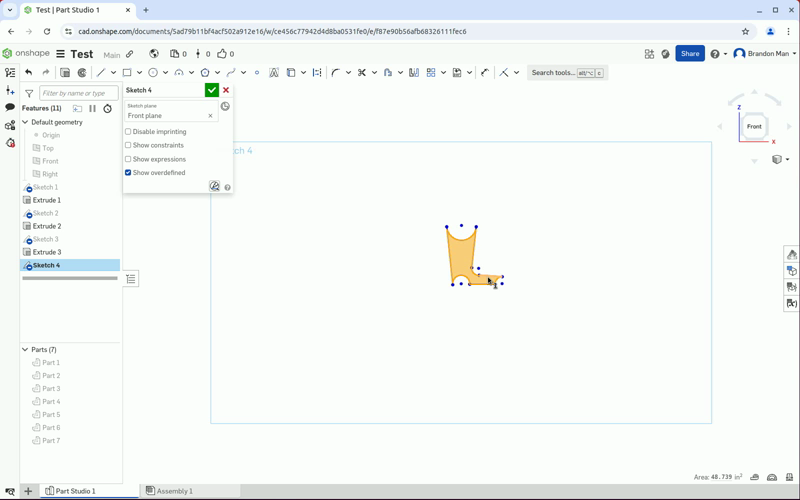
mouse_move(73, 352)
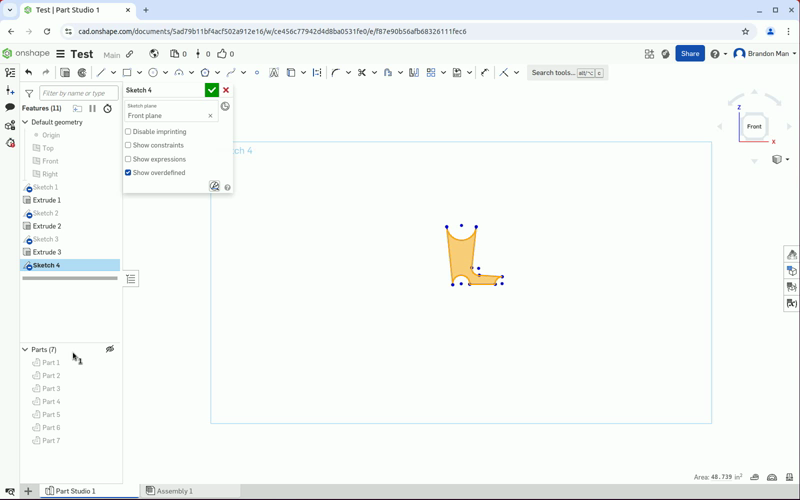
key(shift+y)
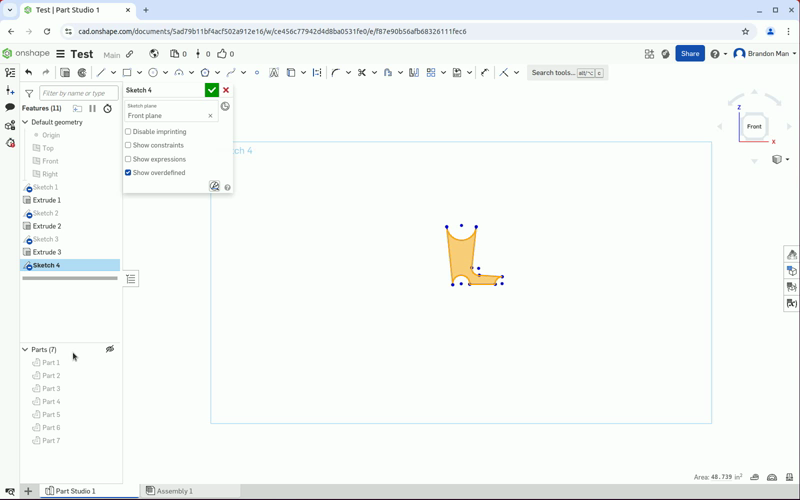
key(shift+e)
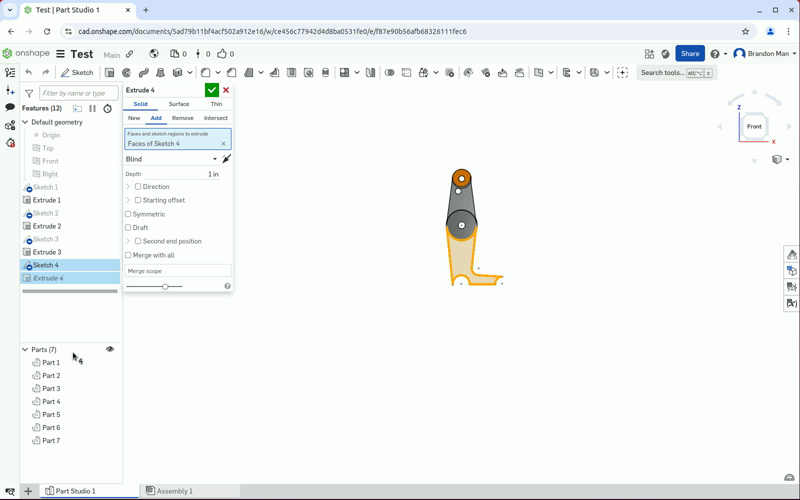
mouse_move(143, 106)
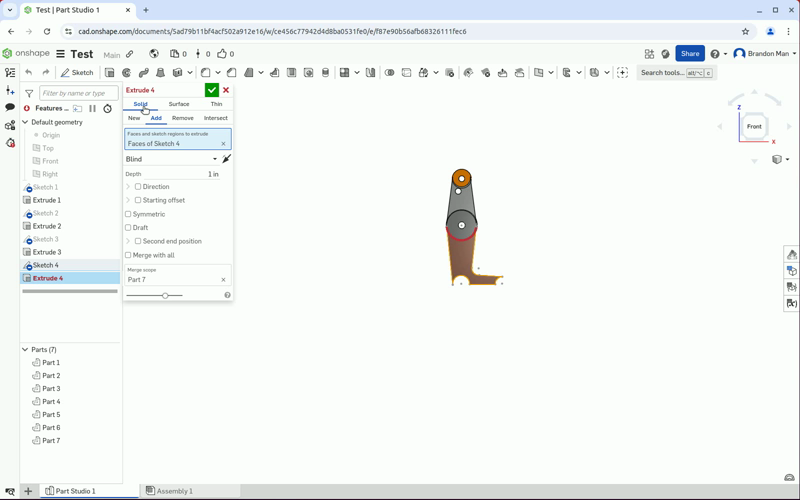
click(143, 106)
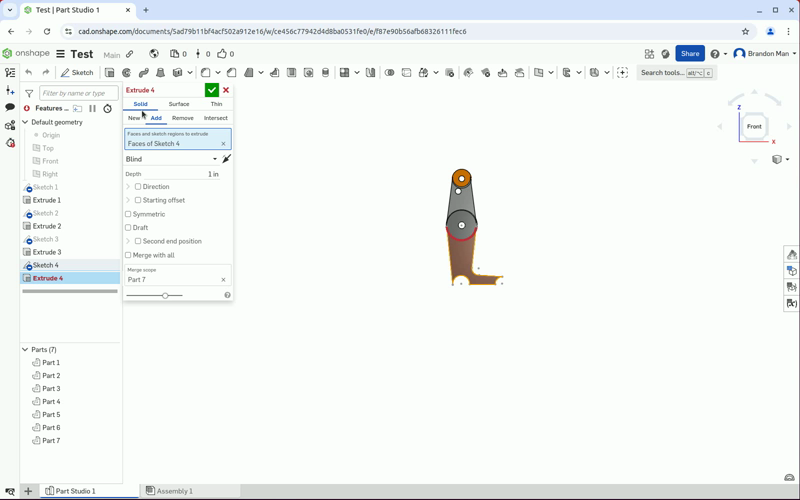
mouse_move(137, 120)
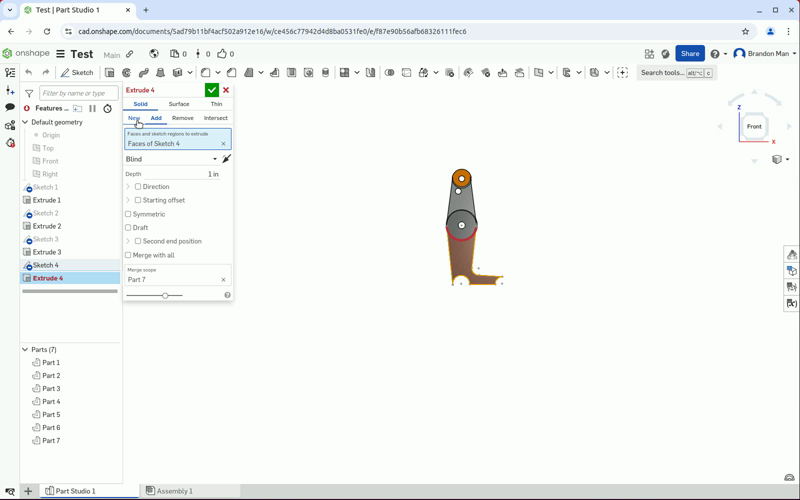
click(137, 120)
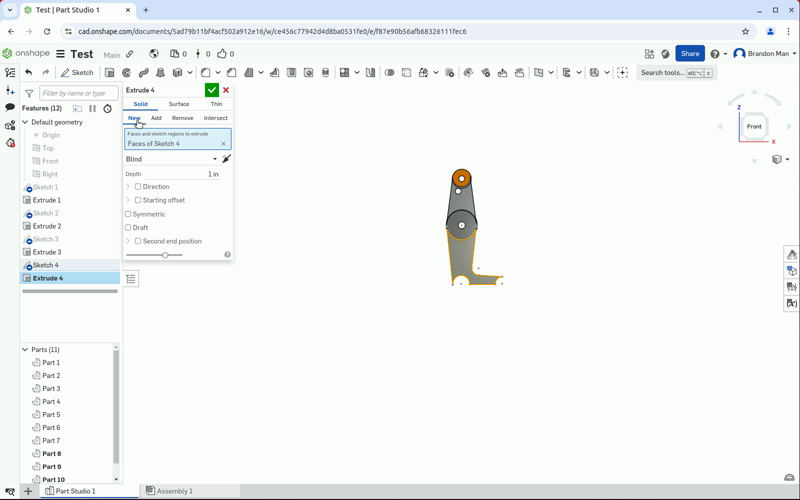
key(tab, 4)
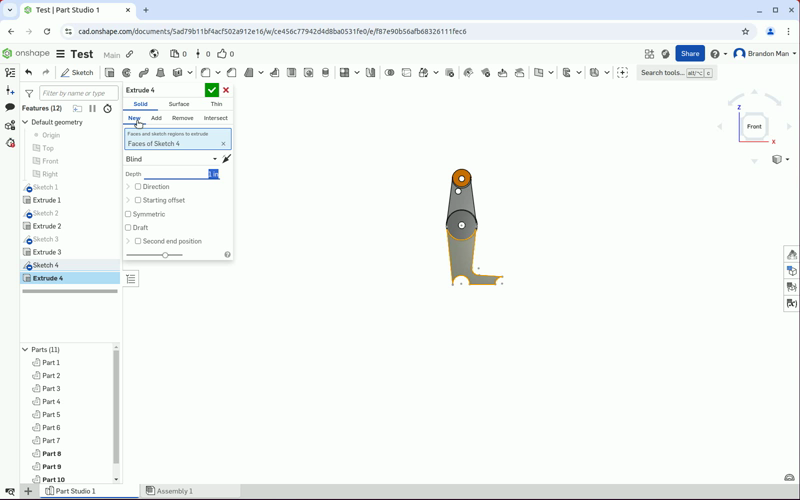
text(0.481)
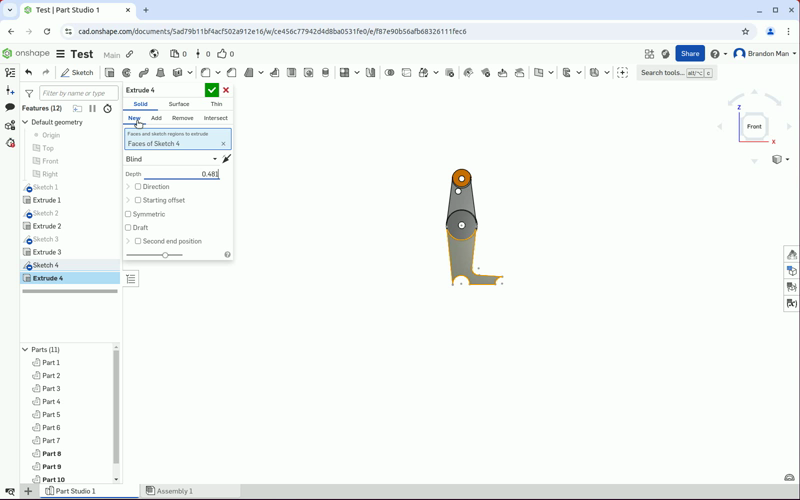
key(enter)
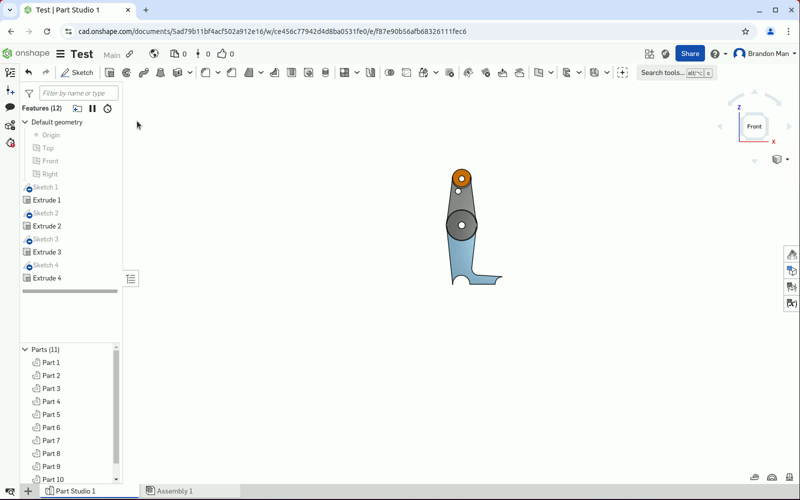
key(shift+h)
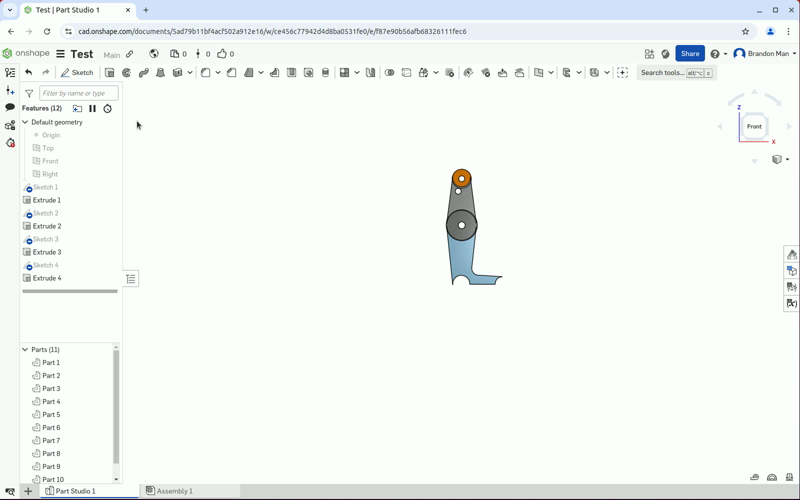
key(shift+h)
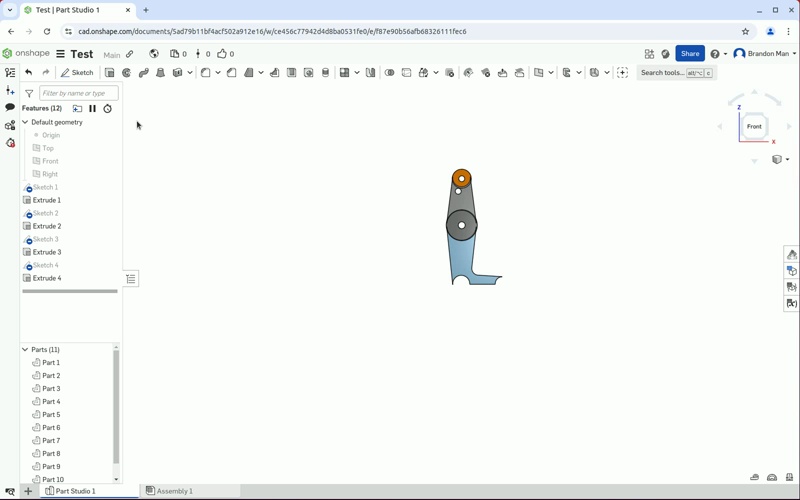
mouse_move(73, 189)
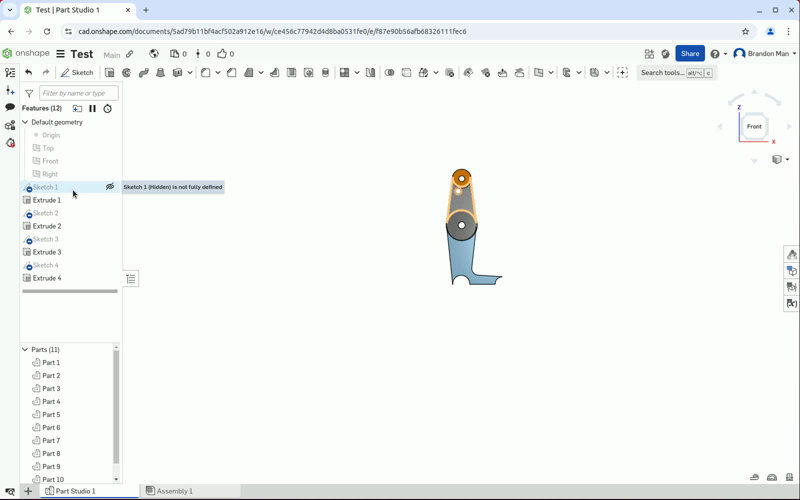
click(73, 189)
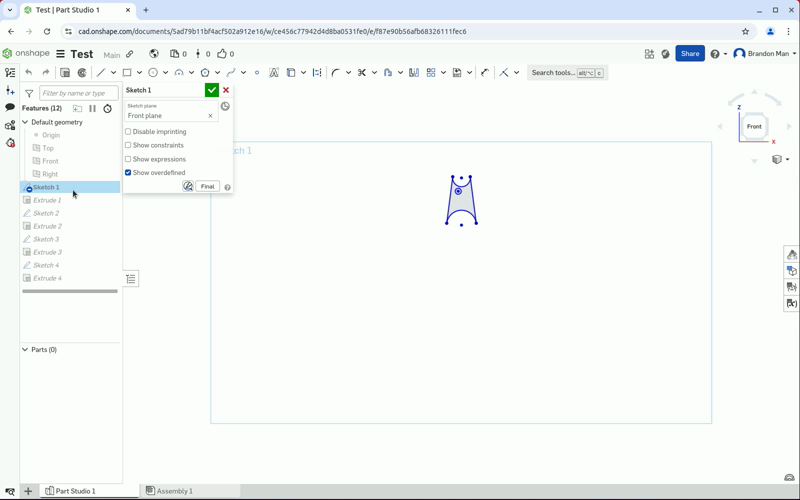
mouse_move(229, 92)
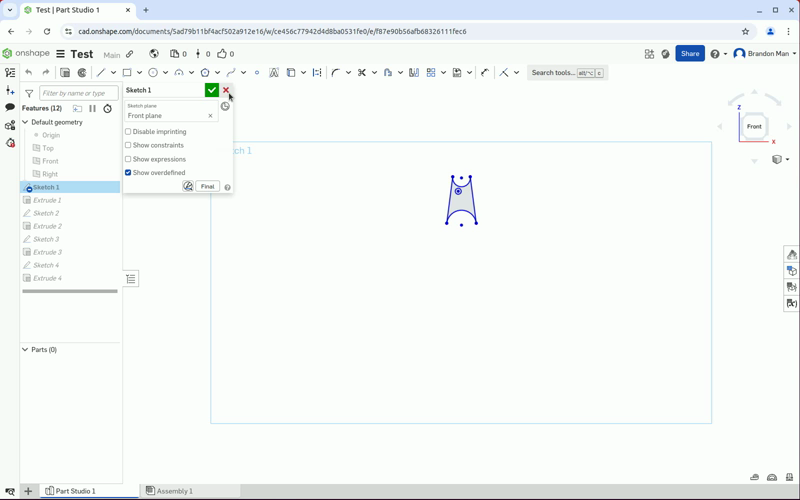
click(229, 92)
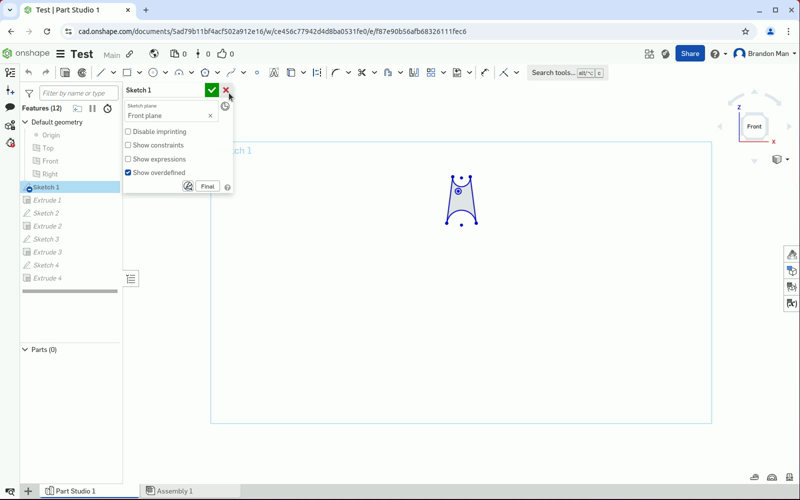
key(shift+s)
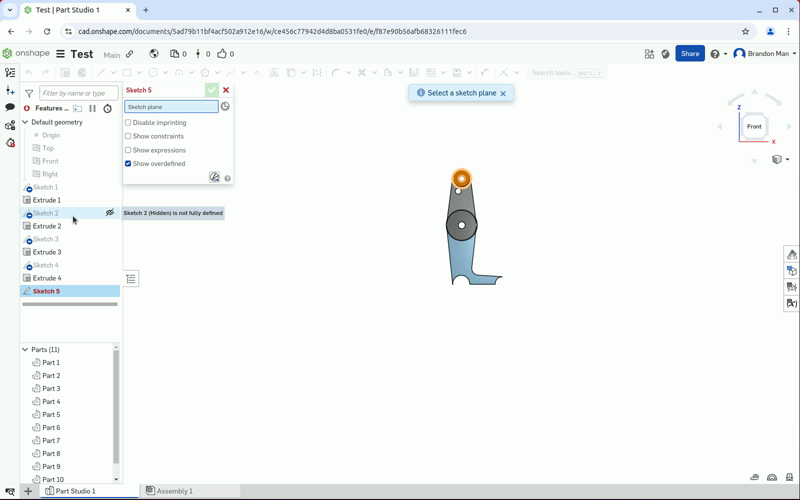
scroll(3)
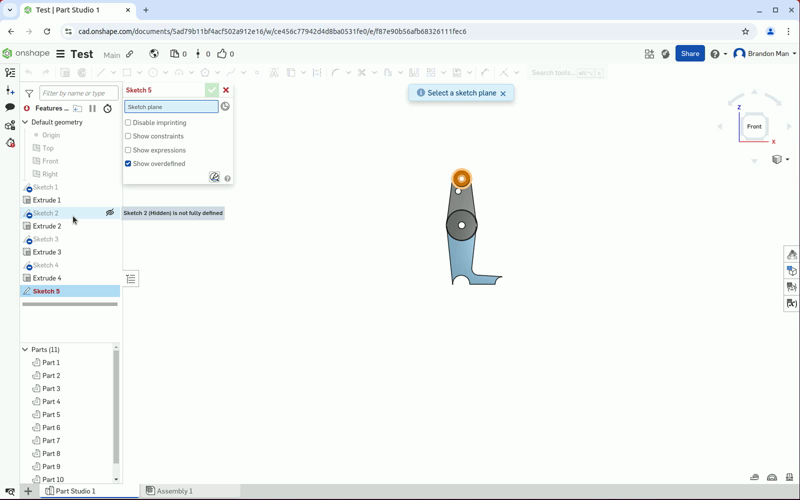
mouse_move(73, 163)
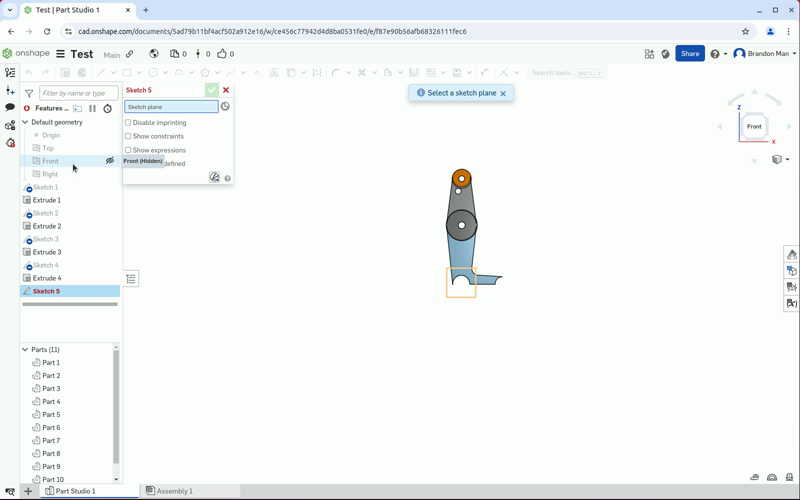
click(73, 163)
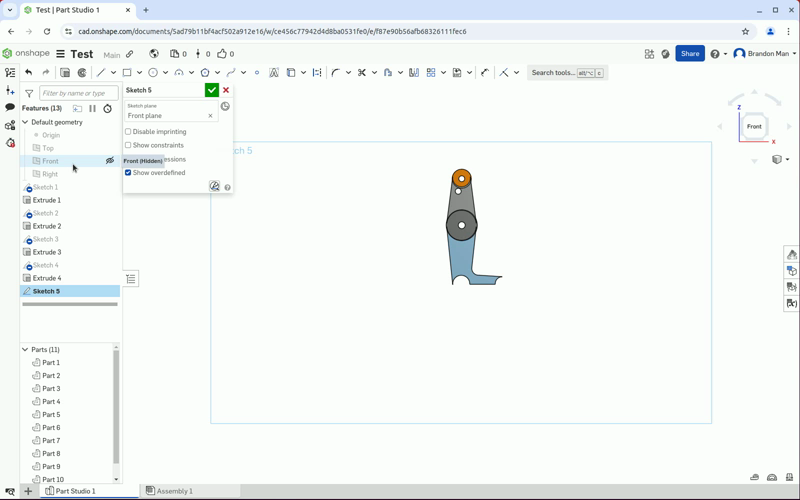
mouse_move(69, 352)
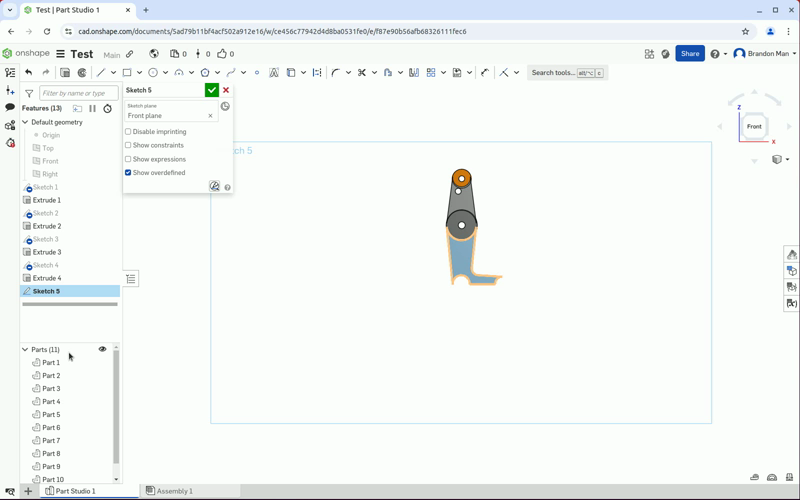
key(y)
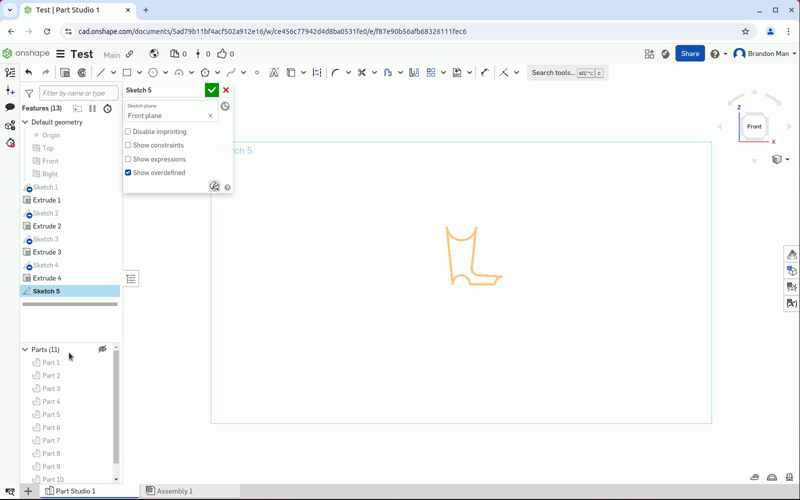
key(l)
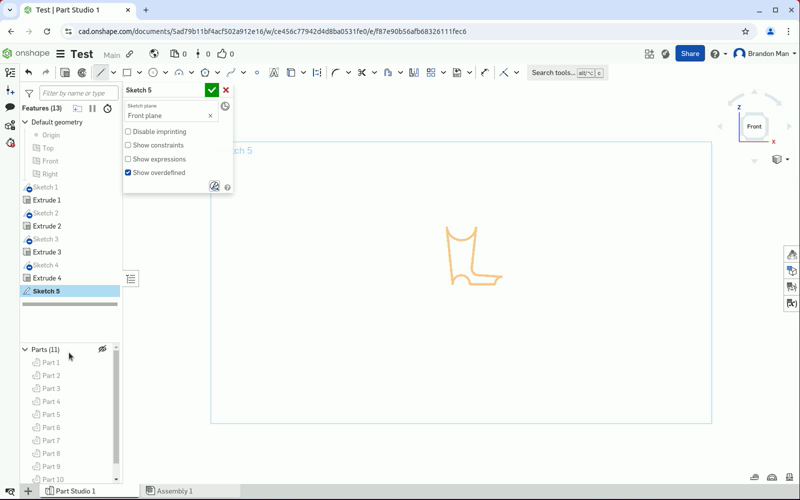
key_down(shift)
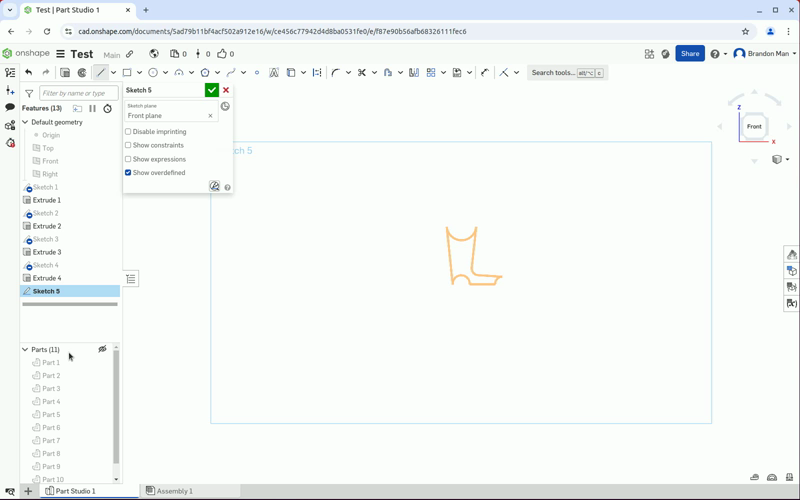
mouse_move(460, 291)
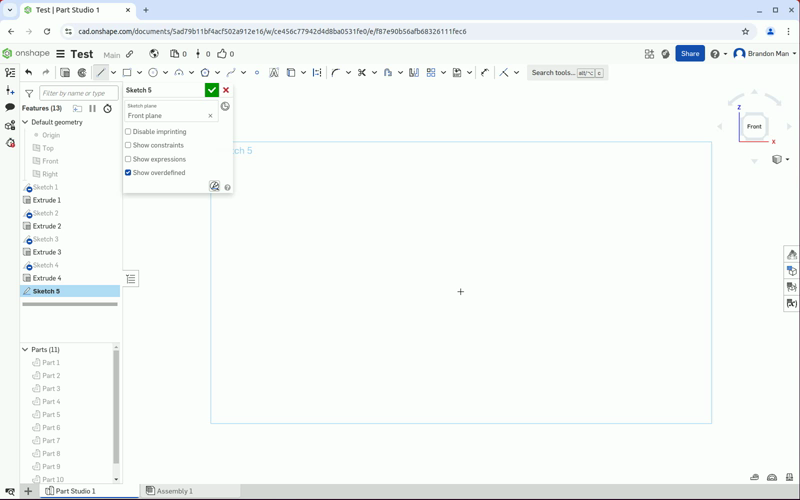
click(460, 291)
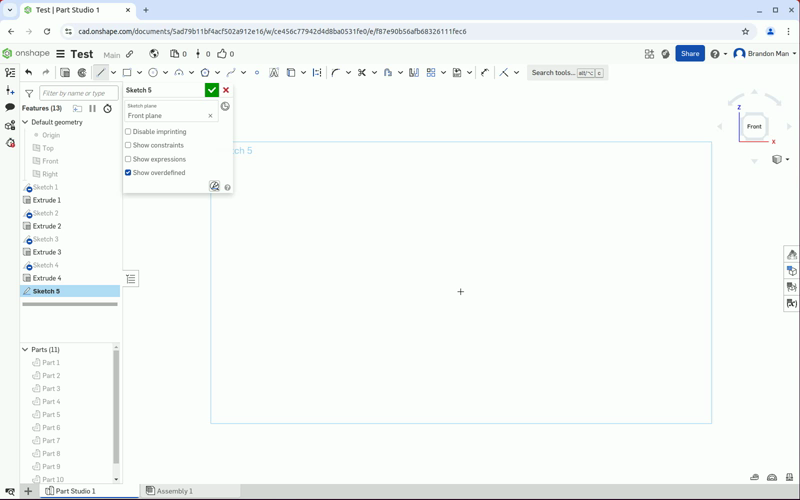
key_up(shift)
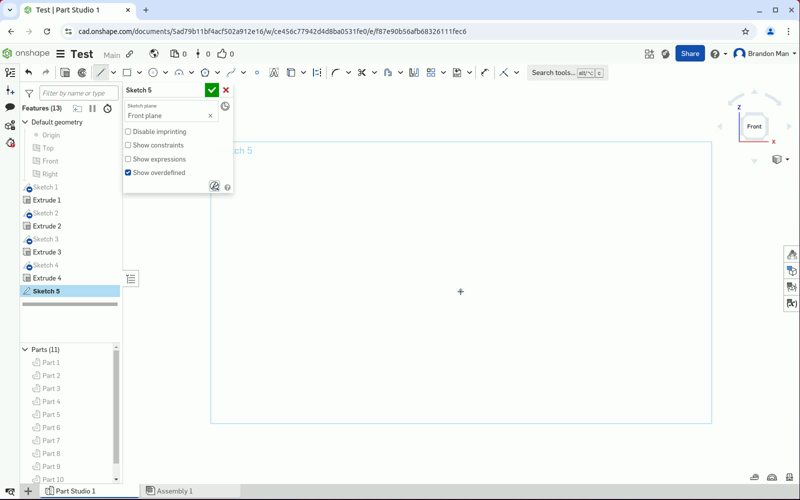
key_down(shift)
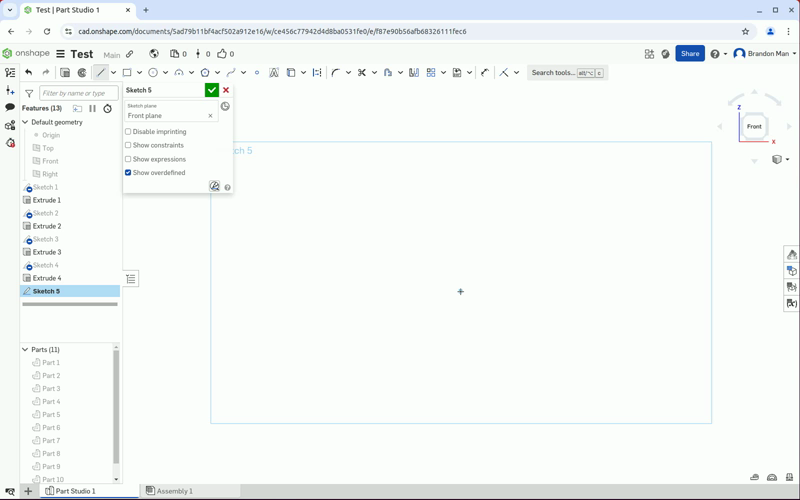
mouse_move(490, 291)
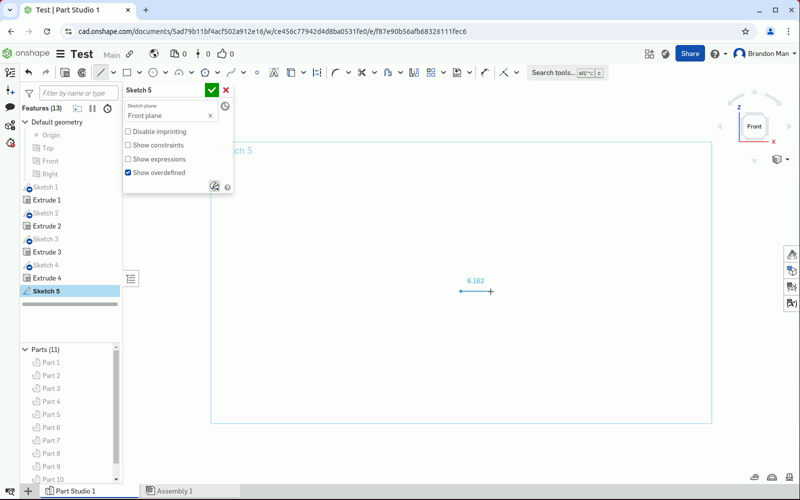
mouse_move(501, 289)
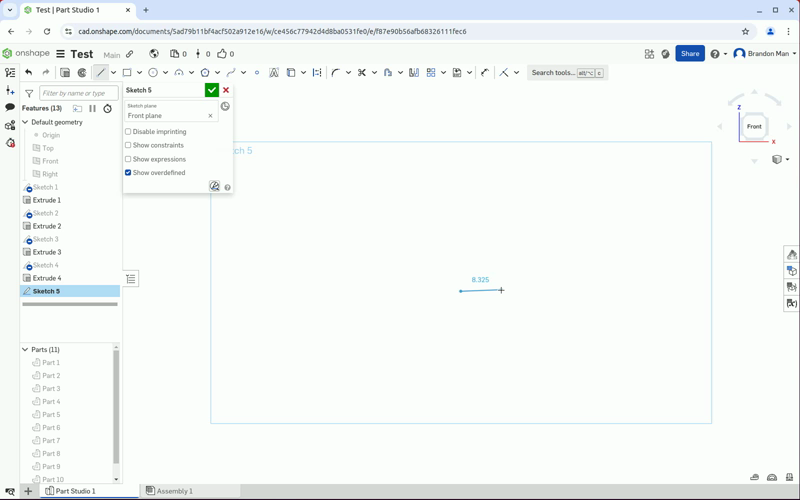
click(501, 289)
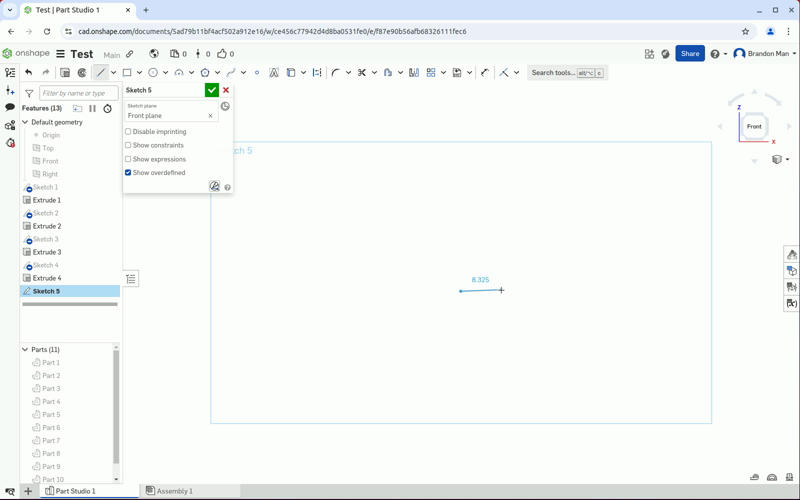
key_up(shift)
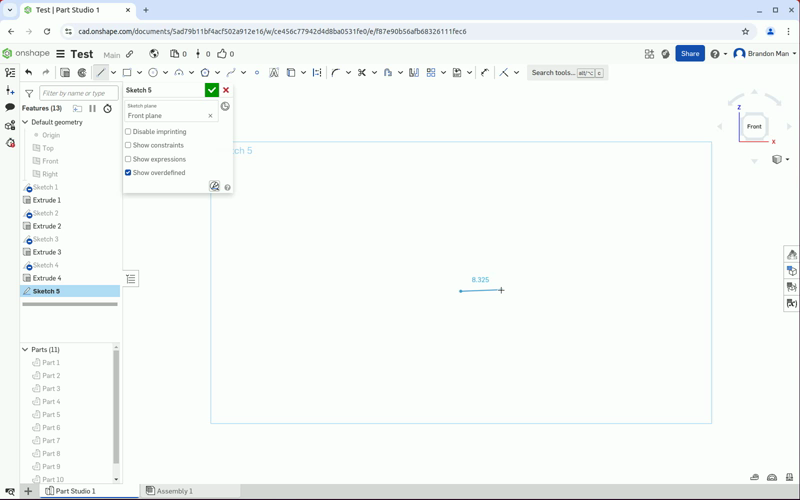
key(esc)
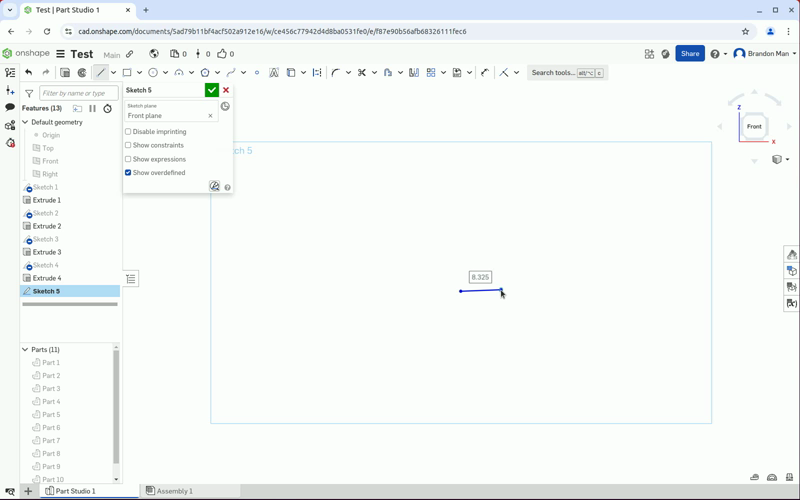
key(a)
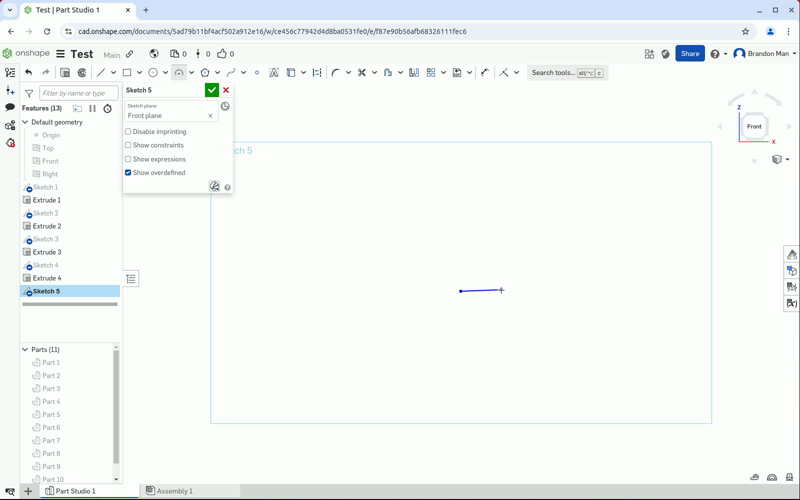
mouse_move(501, 289)
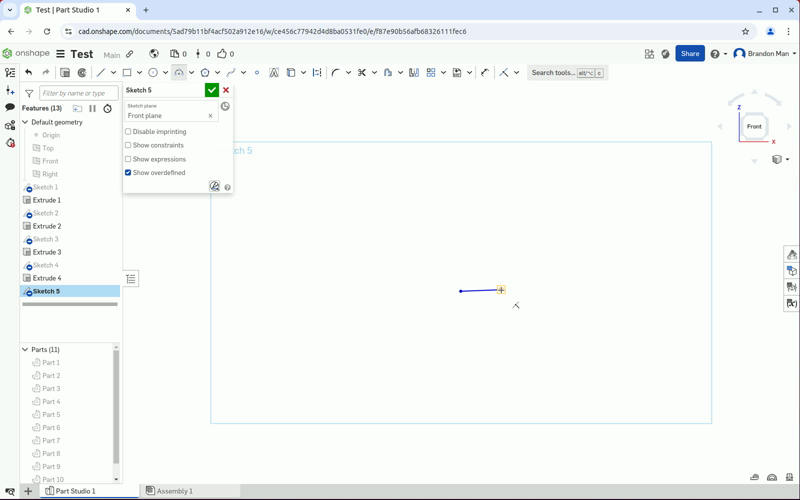
click(501, 289)
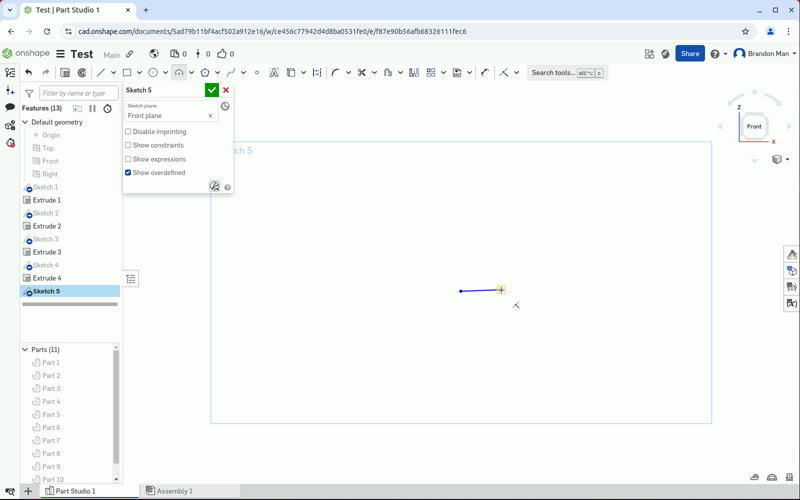
key_down(shift)
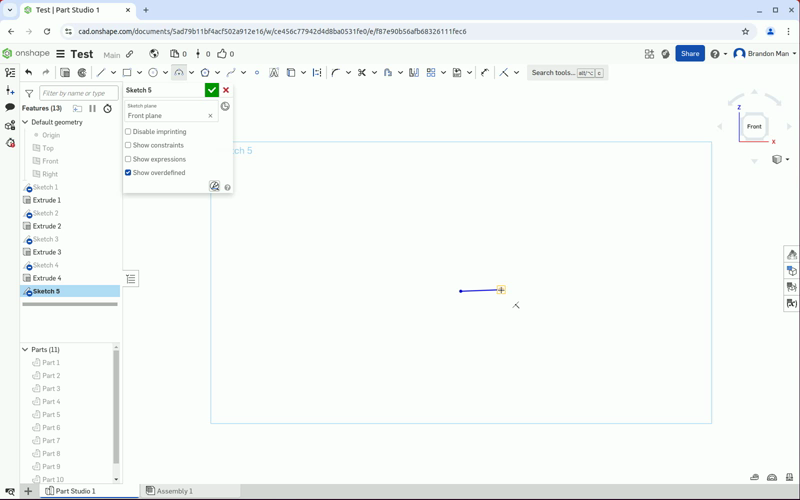
mouse_move(493, 282)
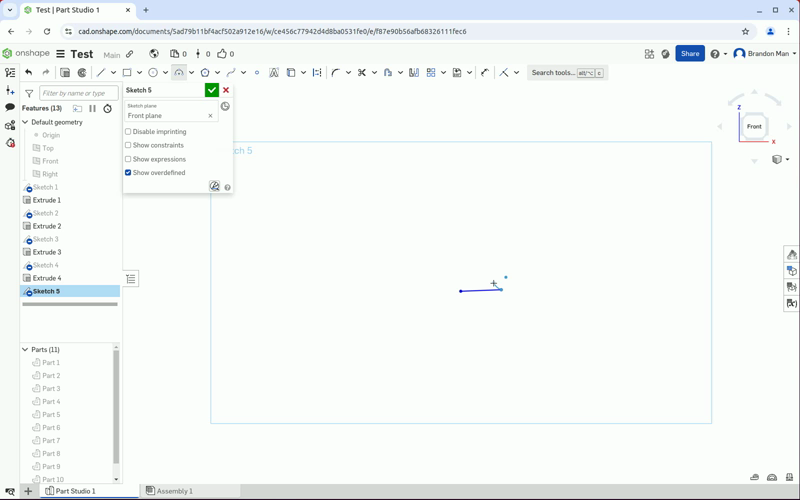
click(493, 282)
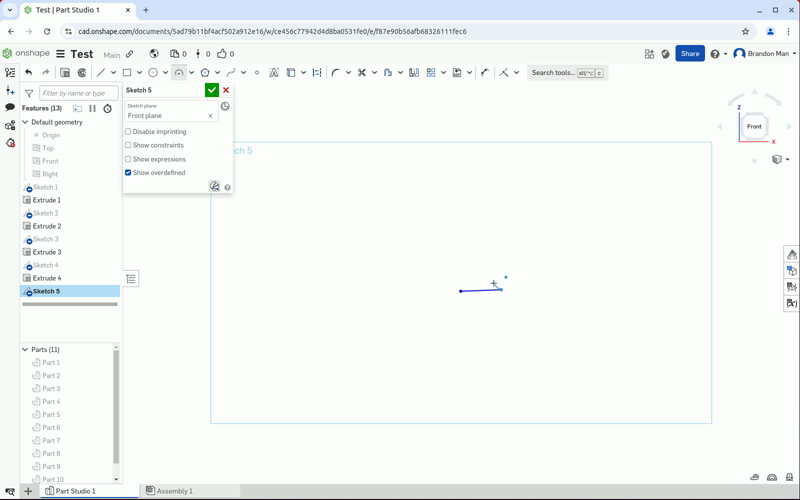
mouse_move(495, 288)
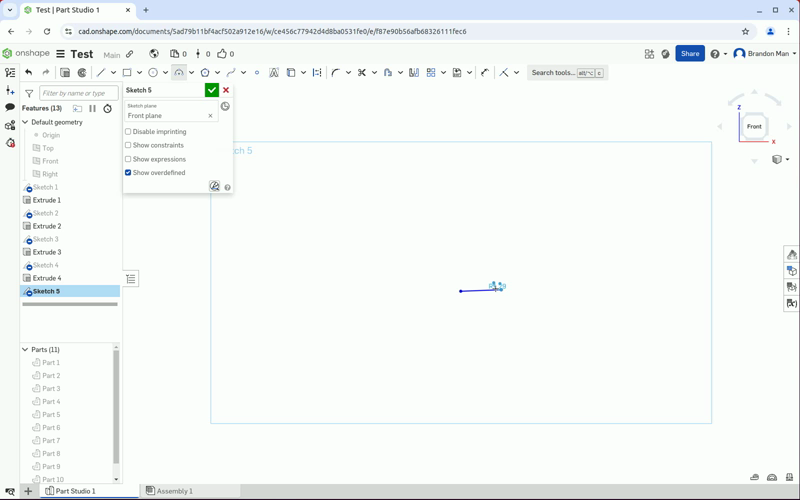
click(495, 288)
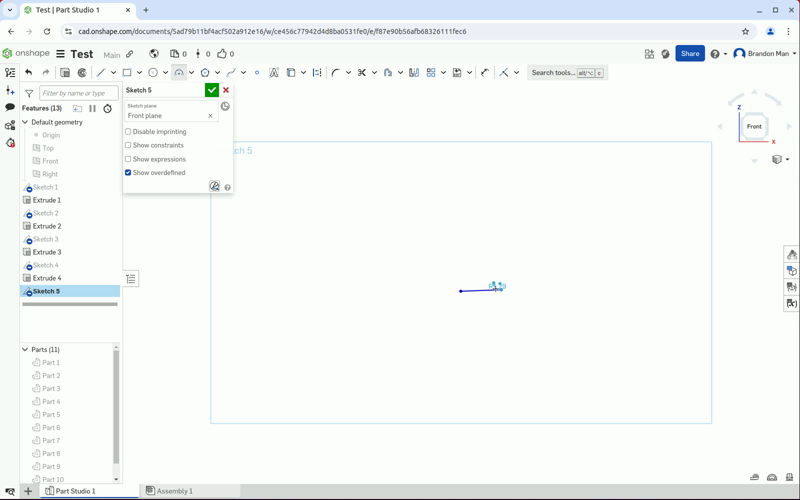
key_up(shift)
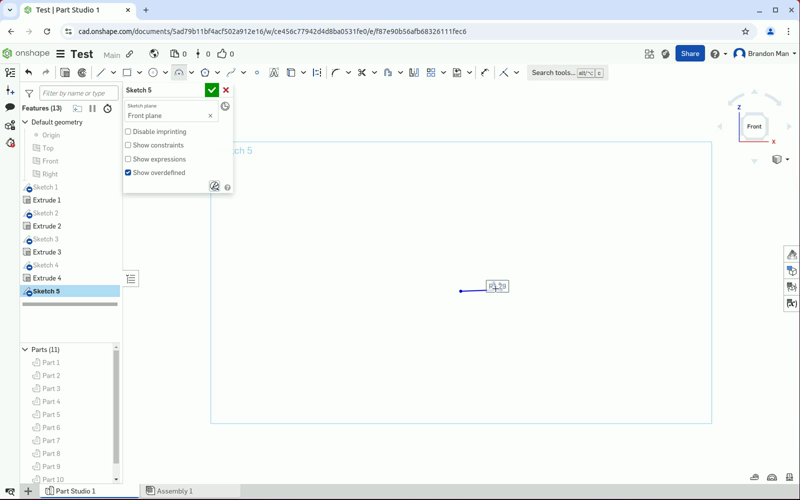
key(esc)
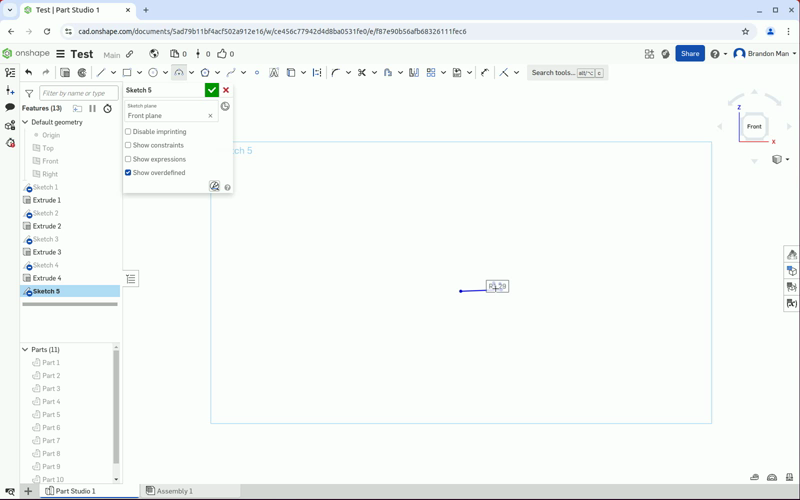
key(l)
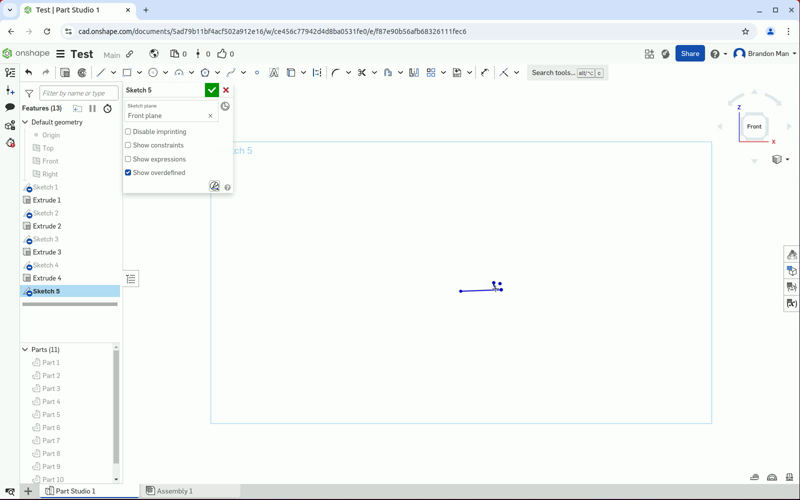
mouse_move(493, 282)
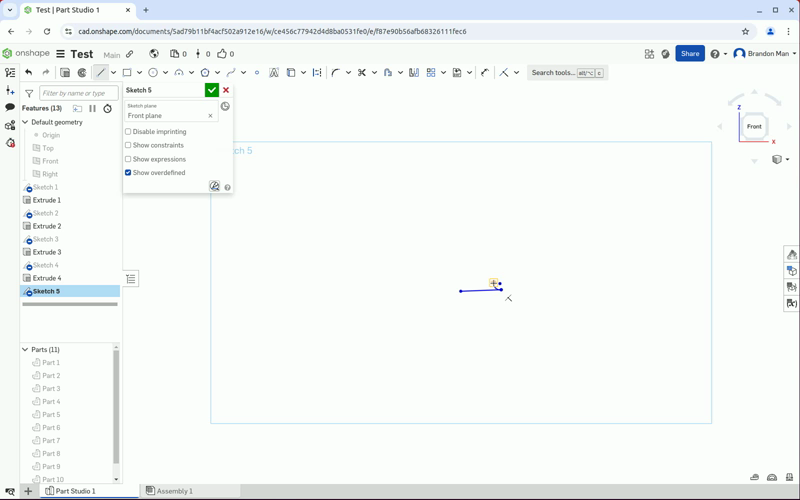
click(493, 282)
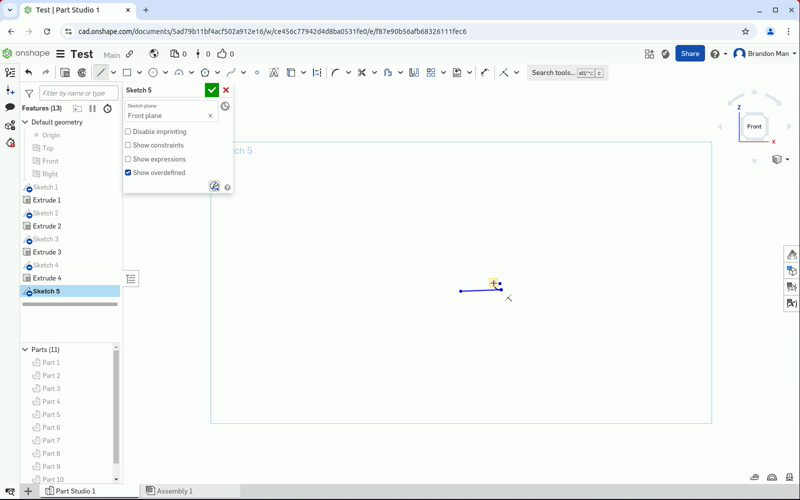
key_down(shift)
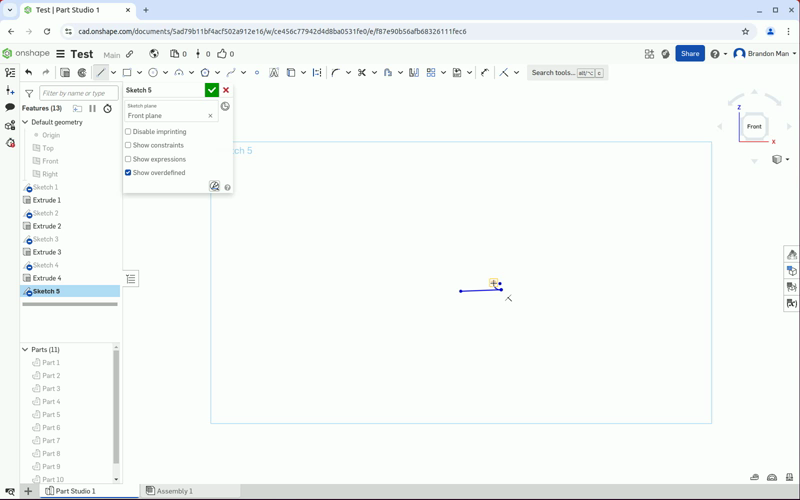
mouse_move(523, 282)
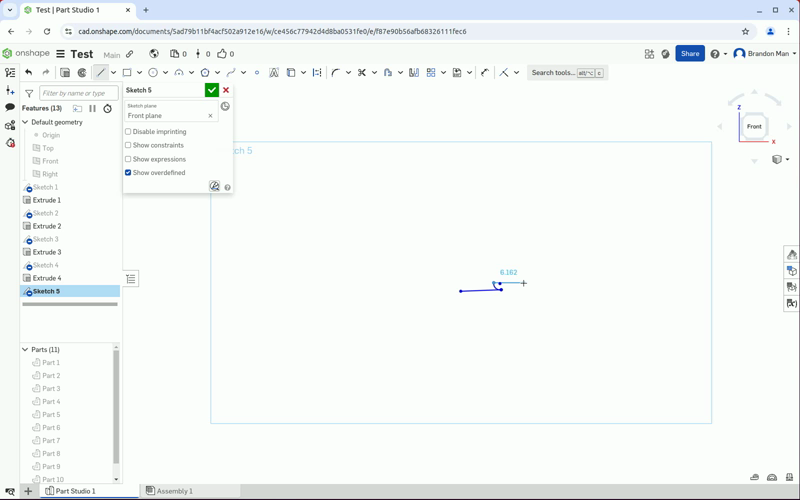
mouse_move(469, 282)
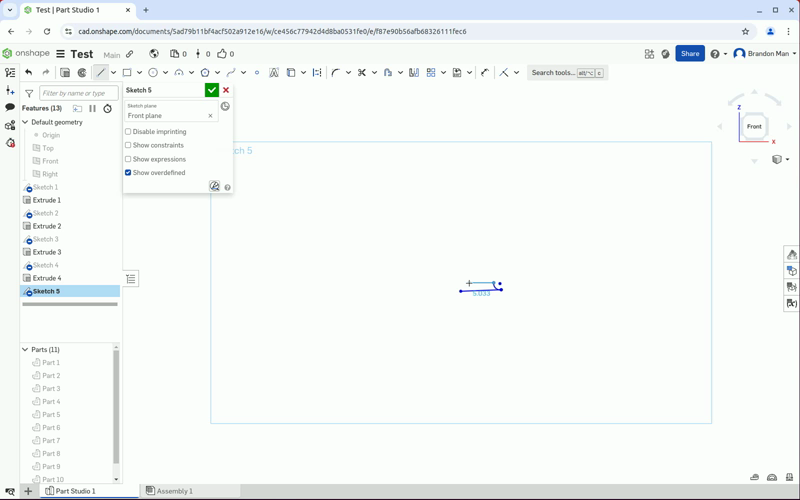
click(469, 282)
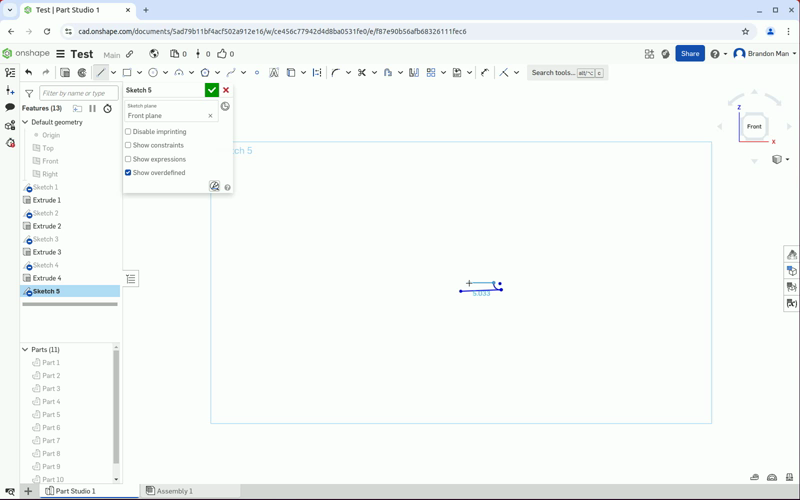
key_up(shift)
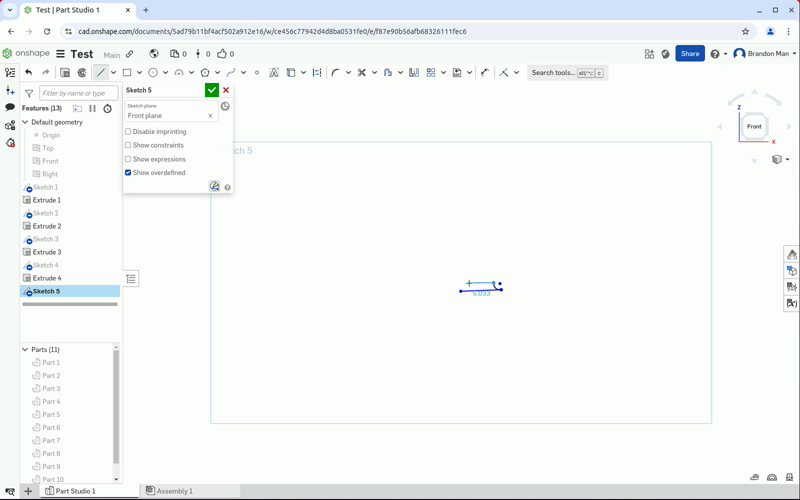
key(esc)
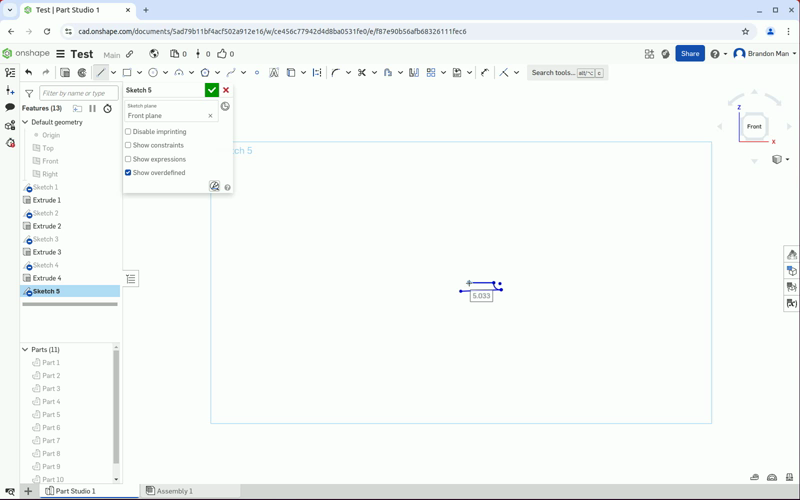
key(a)
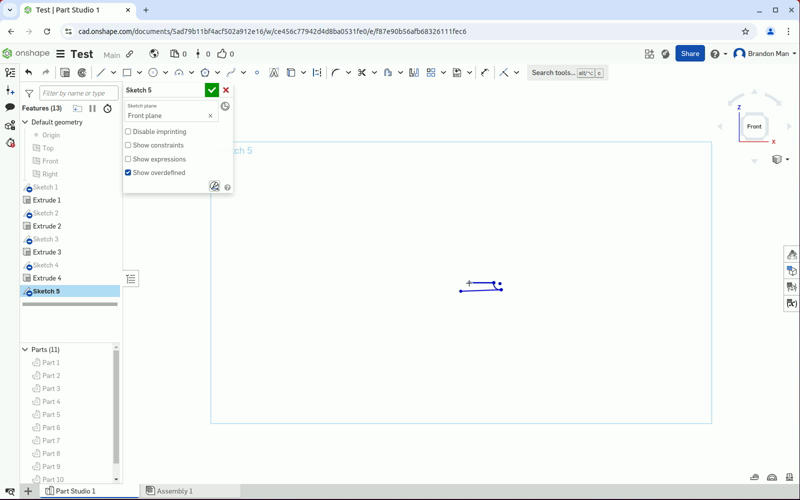
mouse_move(469, 282)
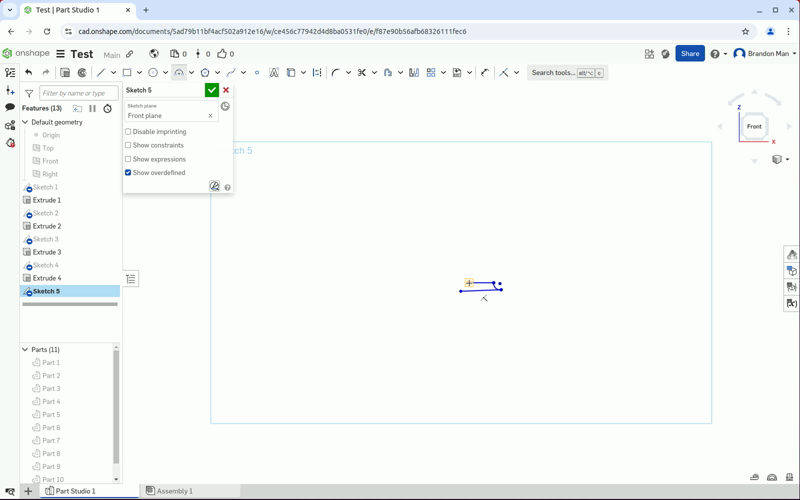
click(469, 282)
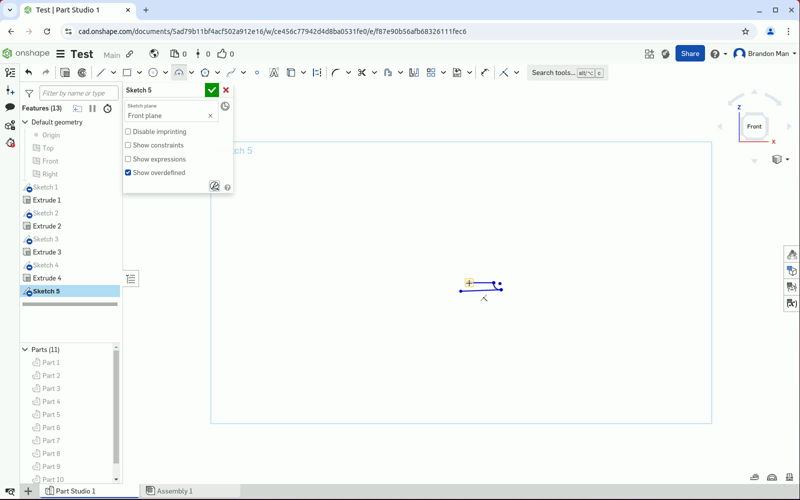
mouse_move(460, 291)
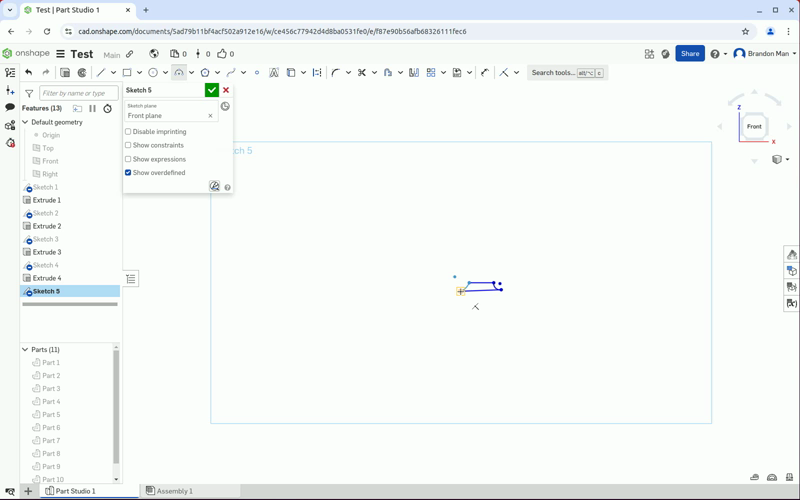
click(460, 291)
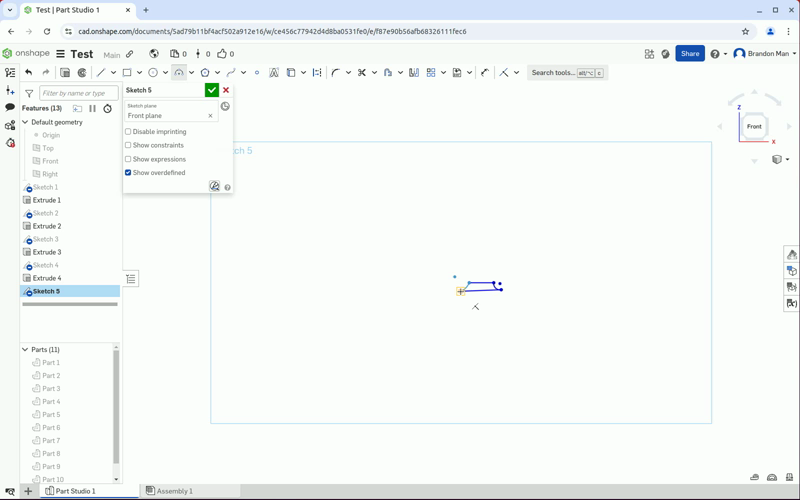
key_down(shift)
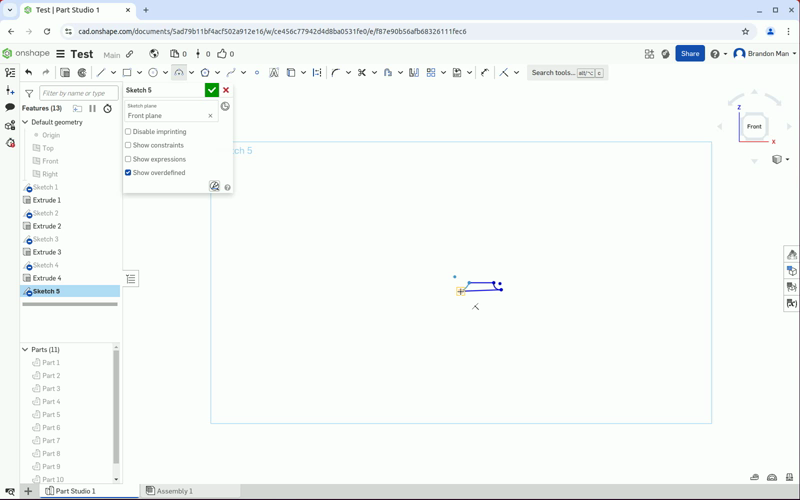
mouse_move(466, 288)
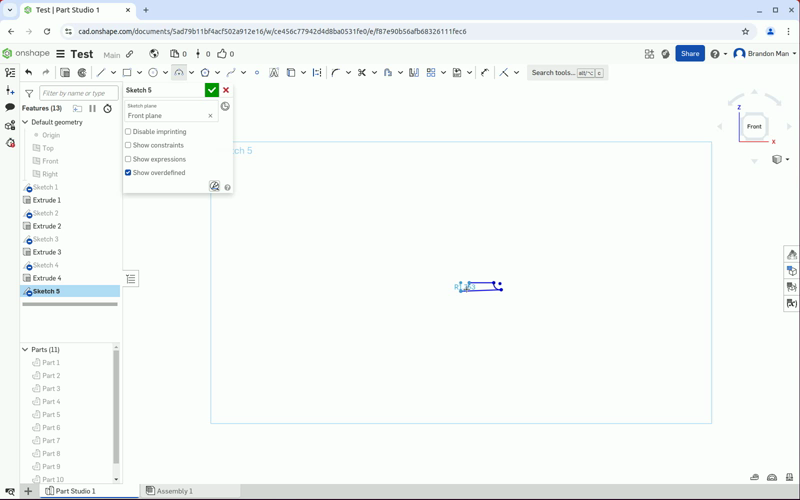
click(466, 288)
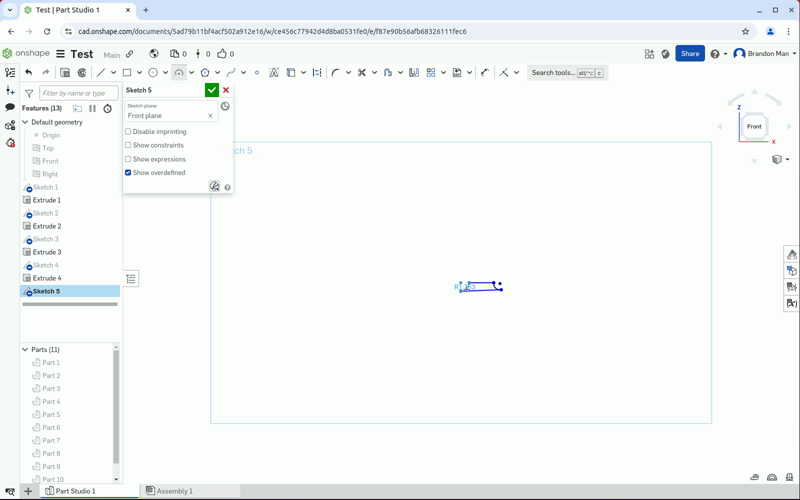
key_up(shift)
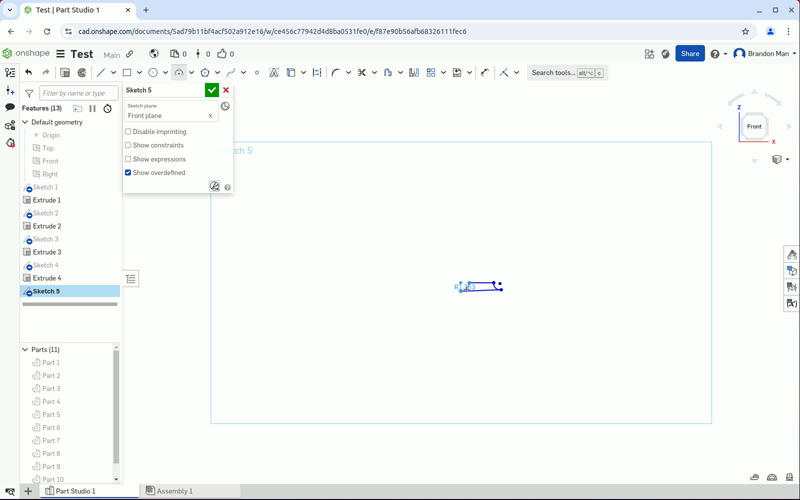
key(esc)
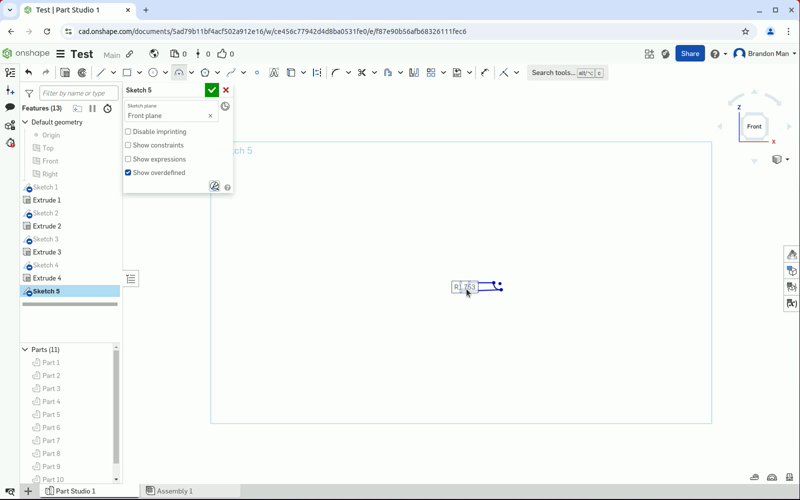
mouse_move(471, 284)
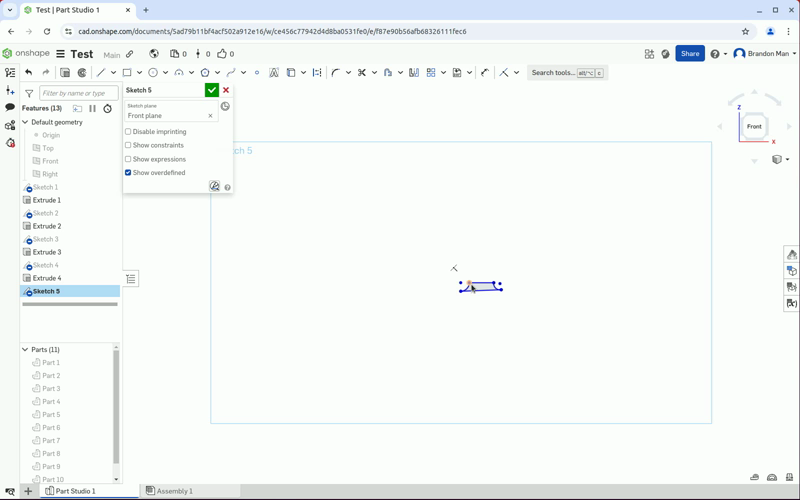
scroll(6)
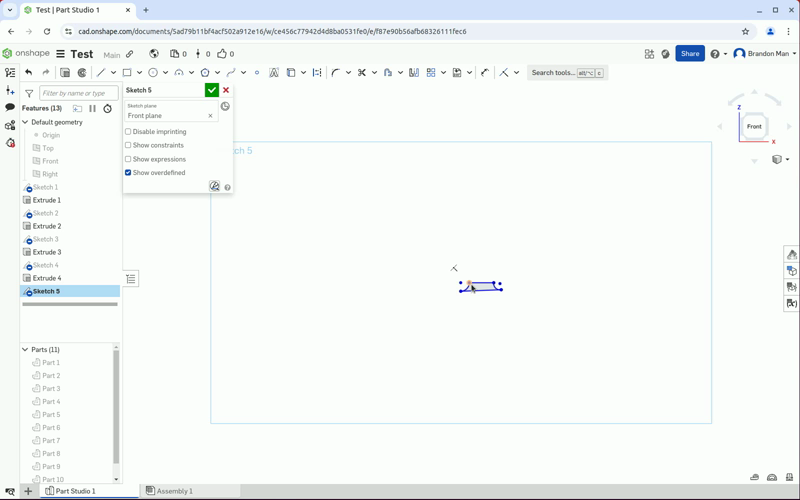
scroll(6)
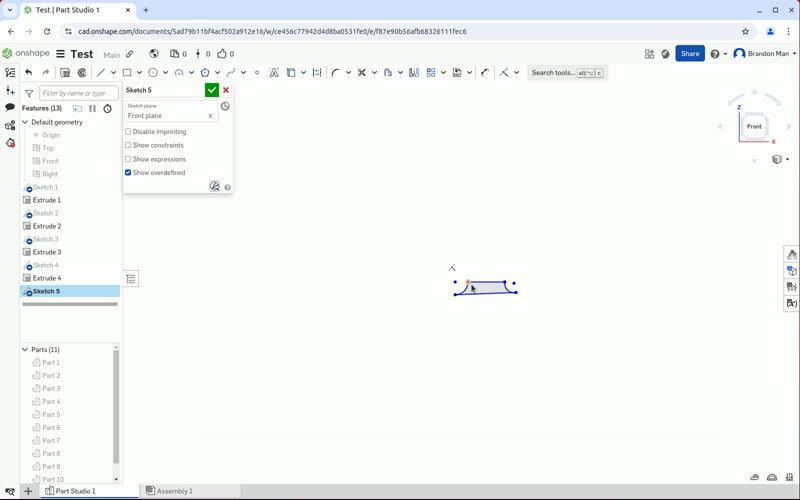
scroll(6)
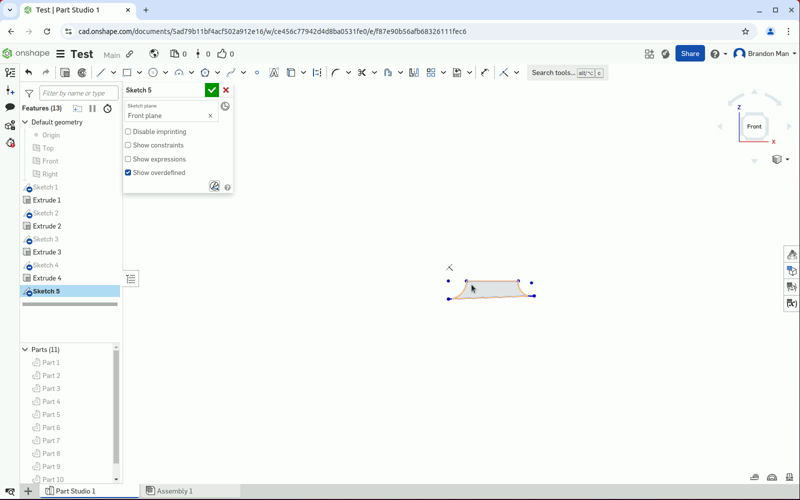
scroll(6)
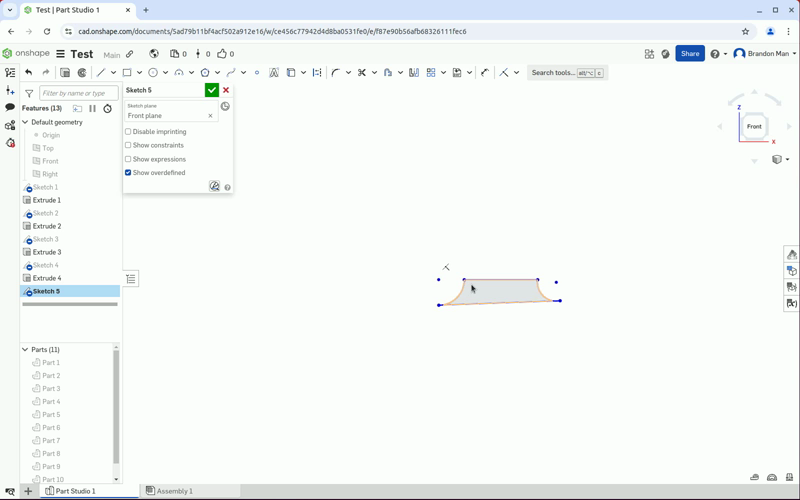
scroll(6)
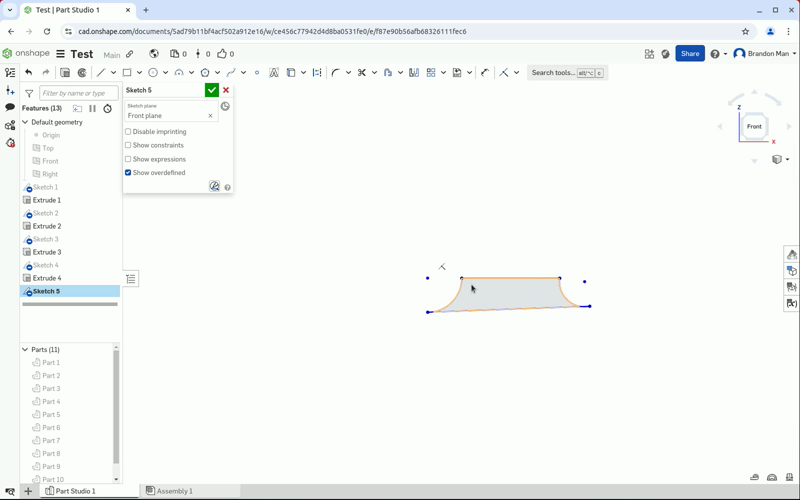
scroll(6)
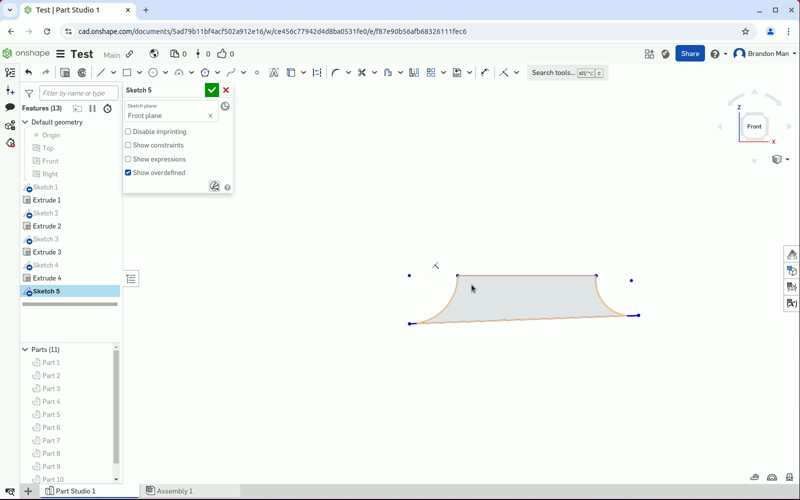
scroll(6)
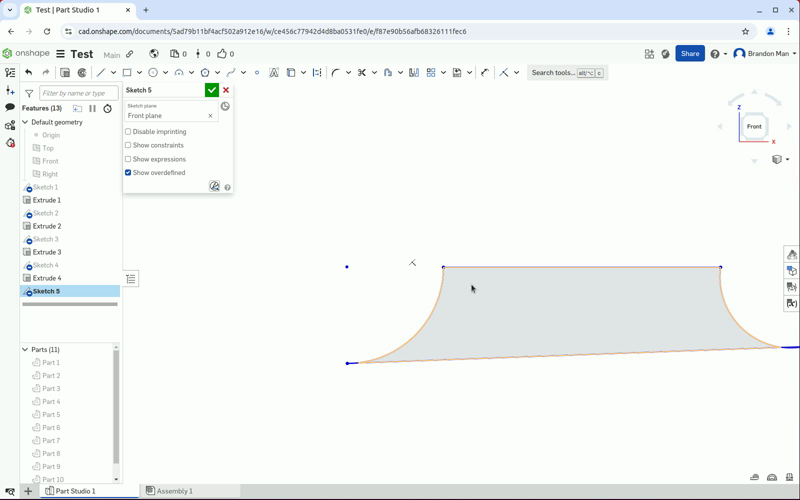
click(471, 284)
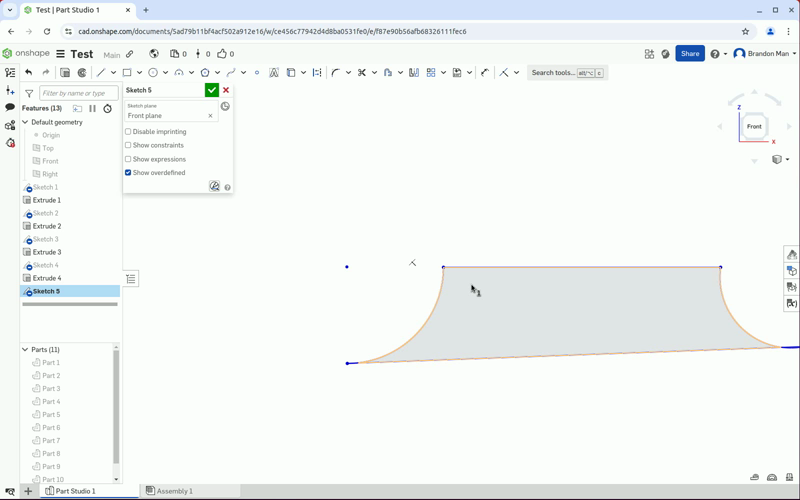
scroll(-6)
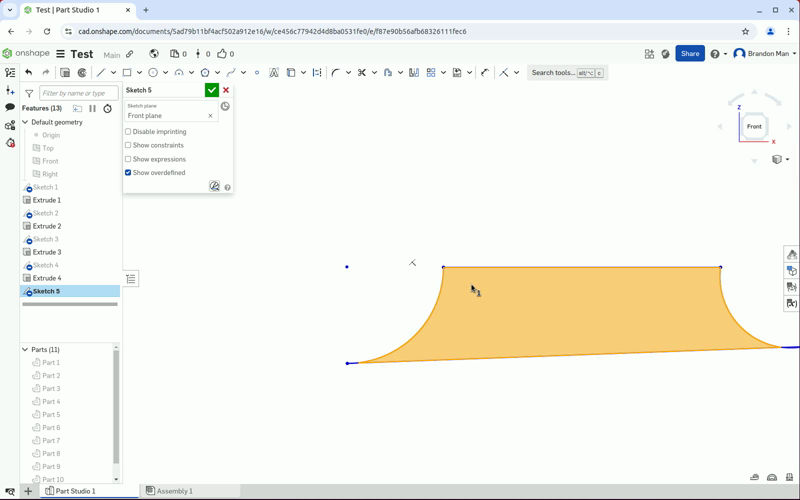
scroll(-6)
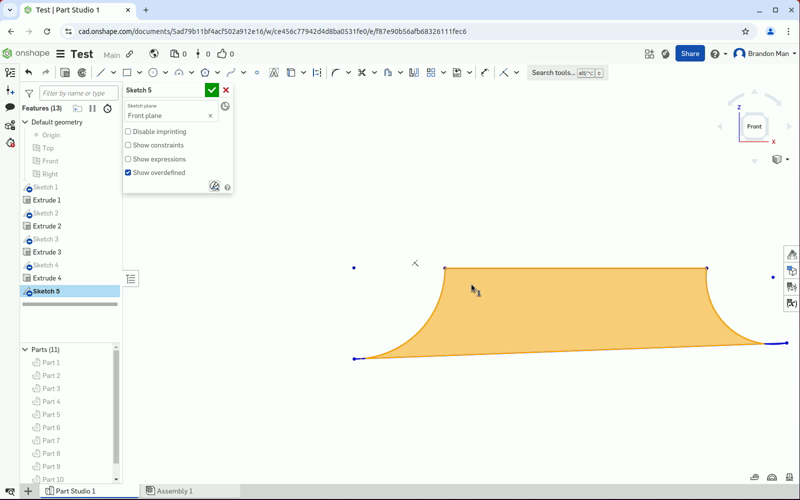
scroll(-6)
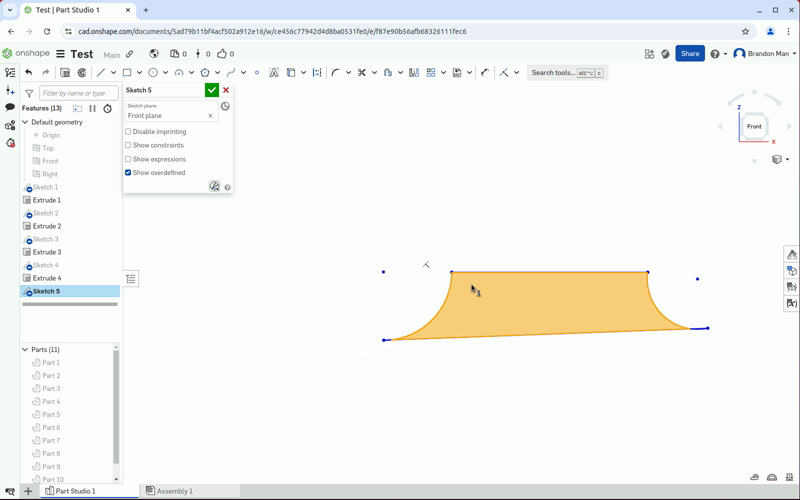
scroll(-6)
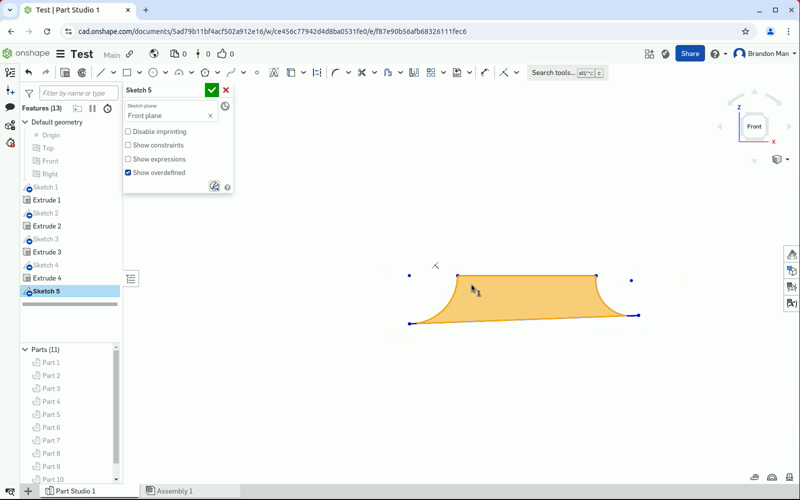
scroll(-6)
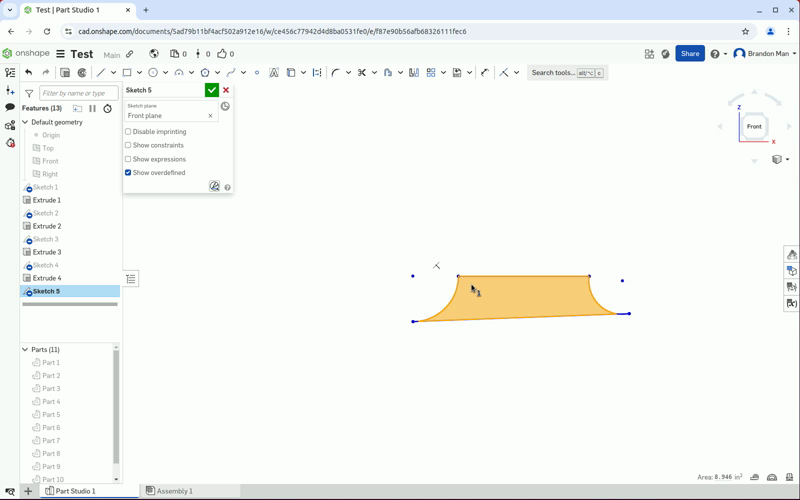
scroll(-6)
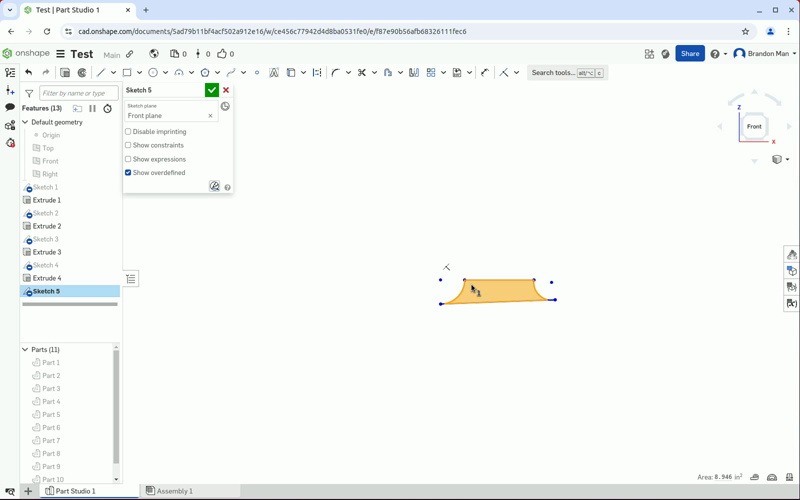
scroll(-6)
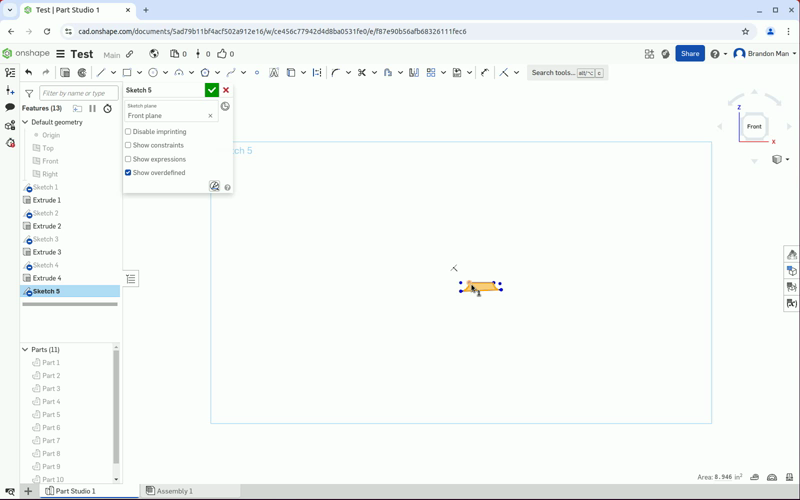
mouse_move(69, 352)
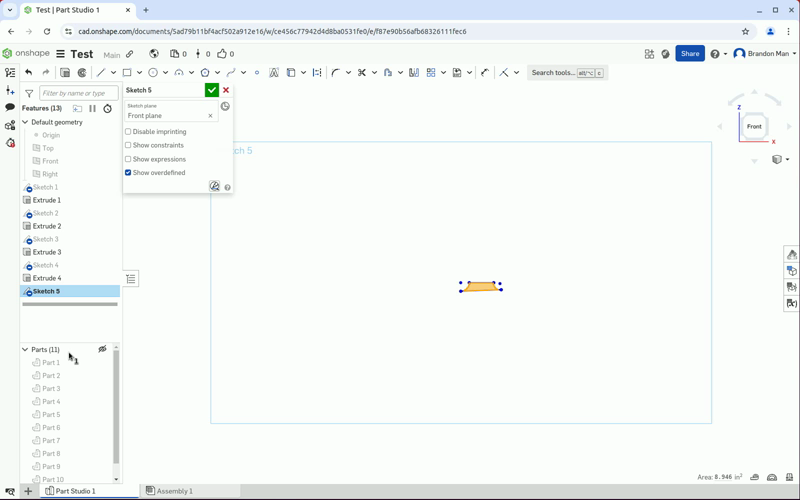
key(shift+y)
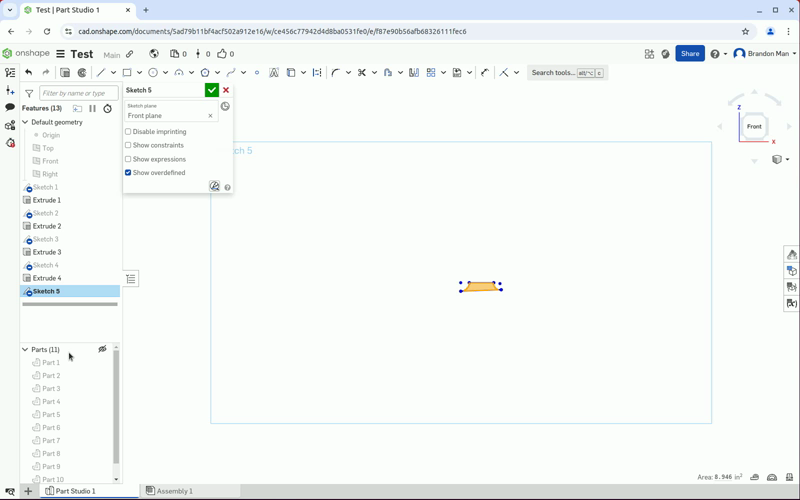
key(shift+e)
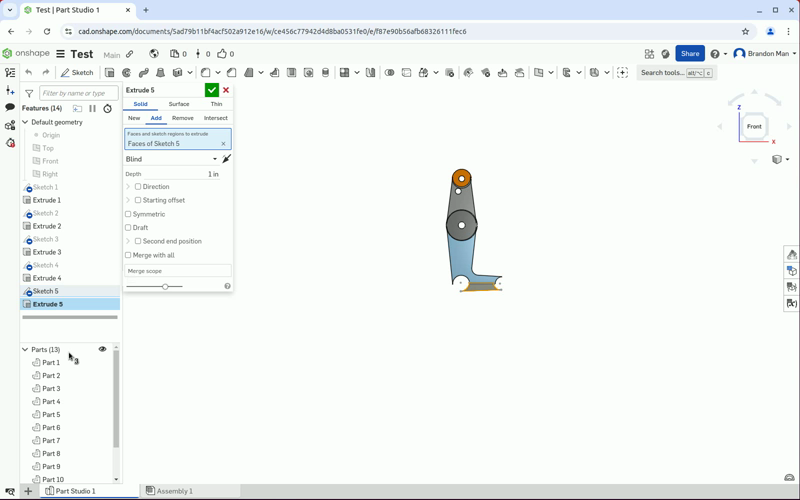
mouse_move(143, 106)
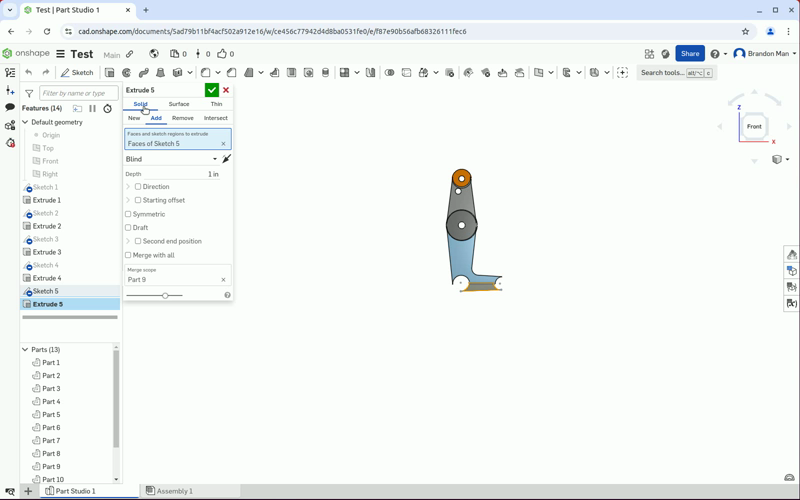
click(143, 106)
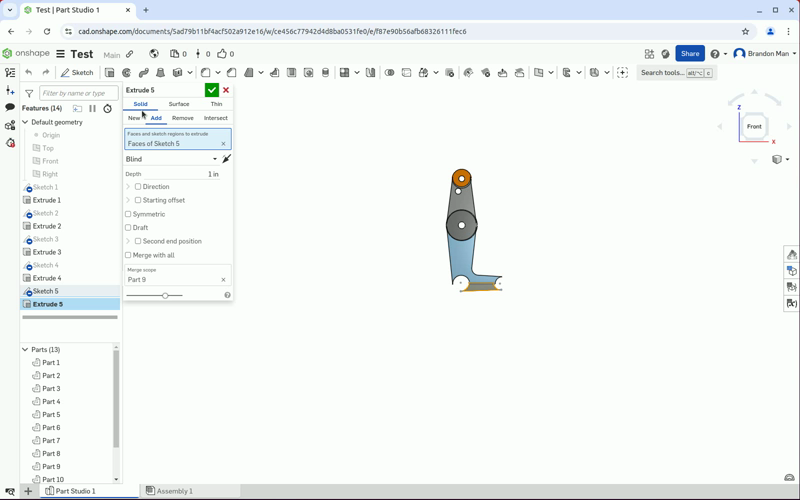
mouse_move(137, 120)
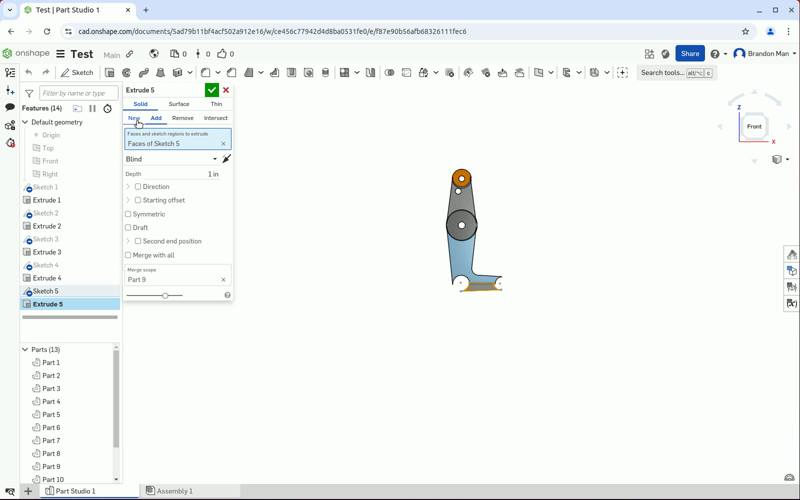
click(137, 120)
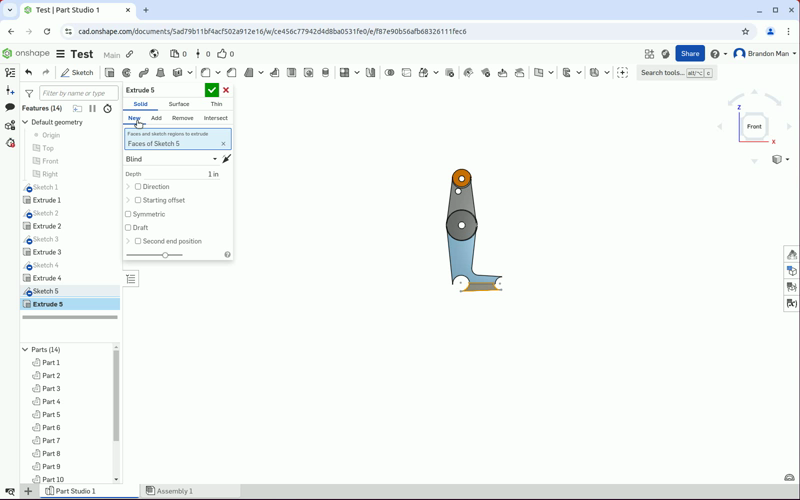
key(tab, 4)
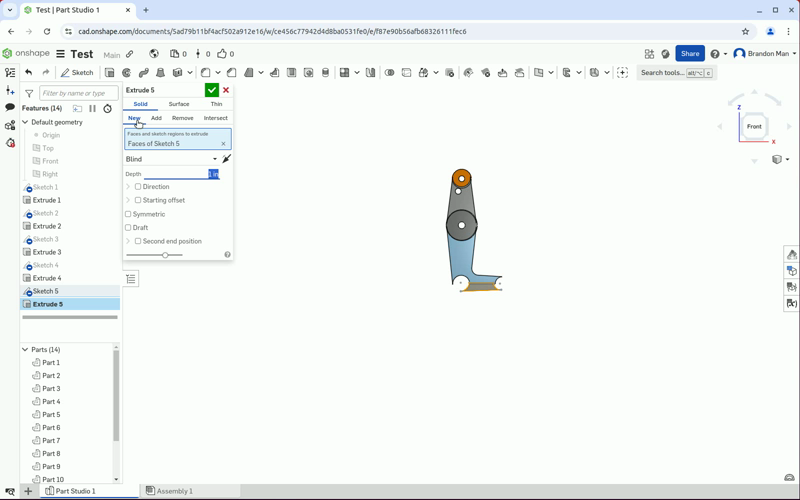
text(0.481)
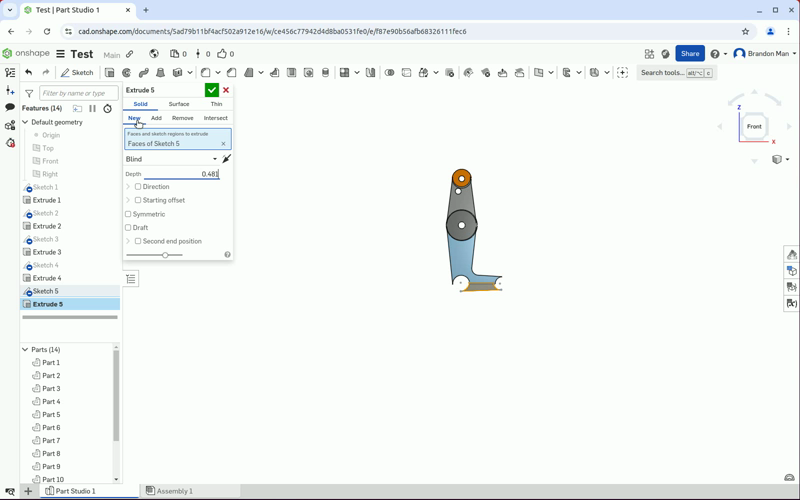
key(enter)
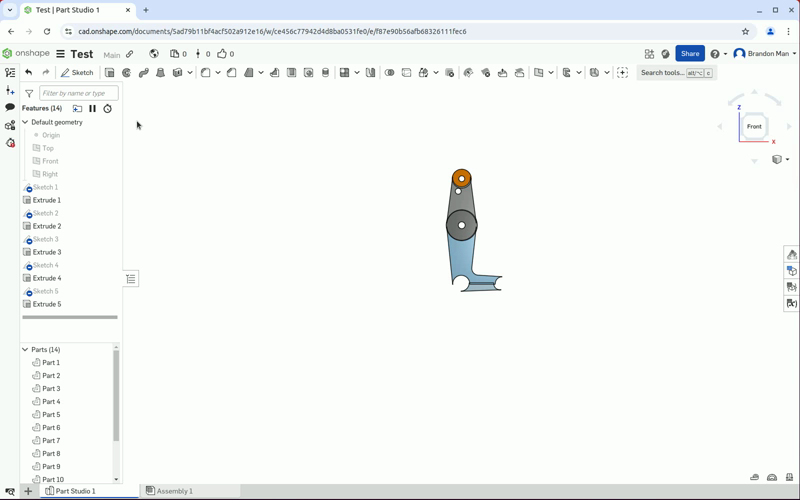
key(shift+h)
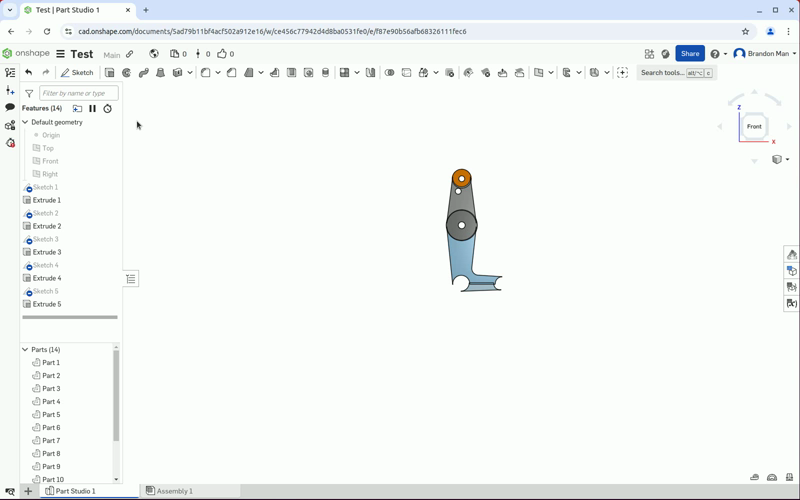
key(shift+h)
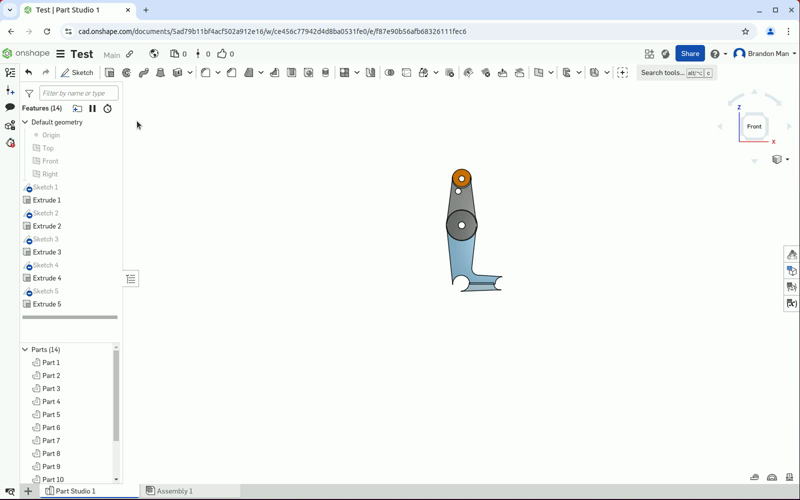
mouse_move(73, 189)
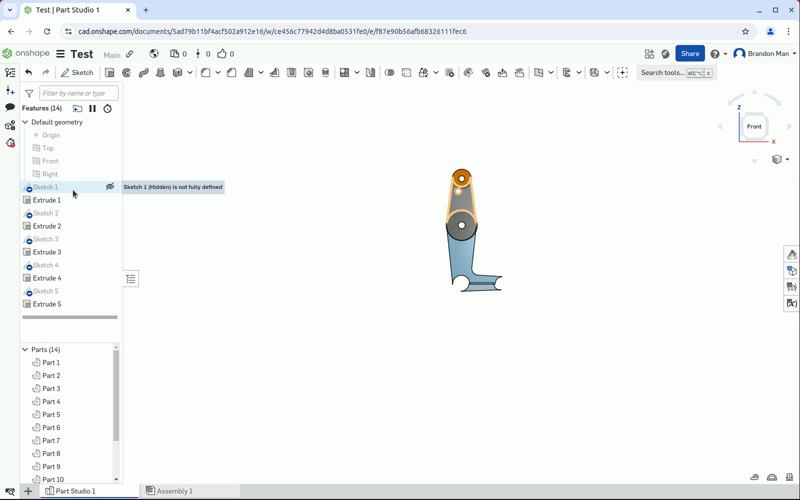
click(73, 189)
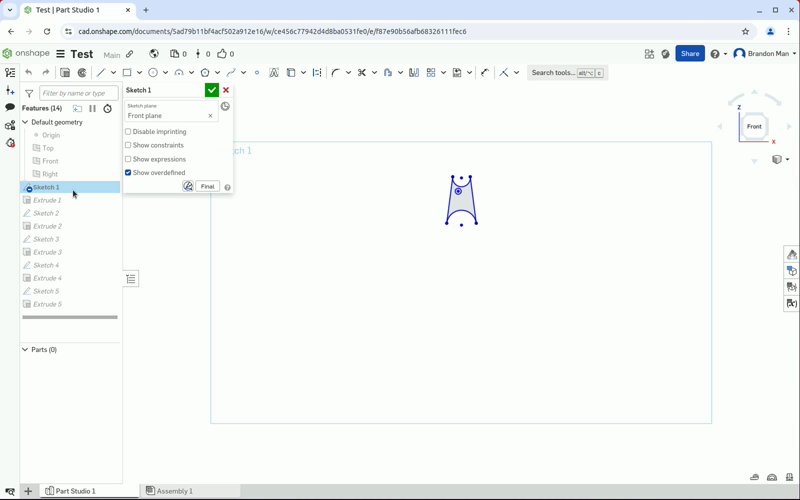
mouse_move(229, 92)
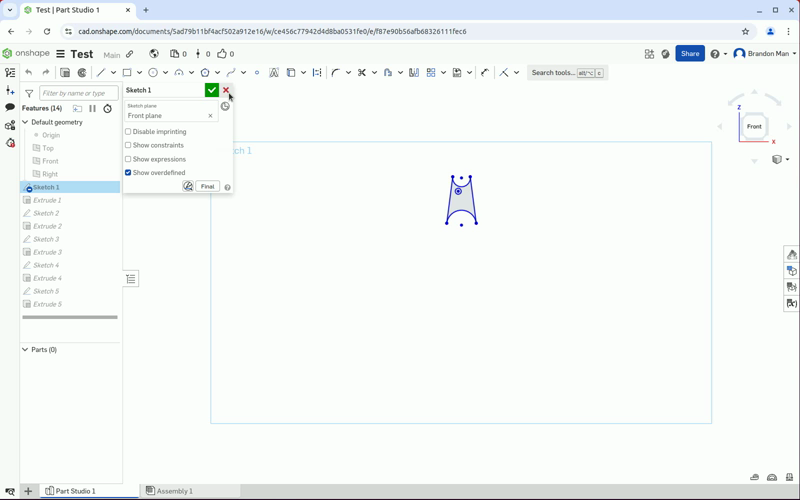
click(229, 92)
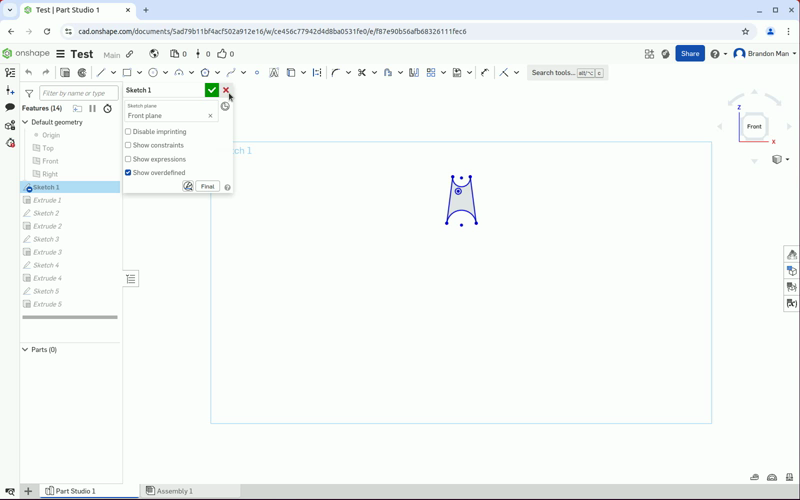
key(shift+s)
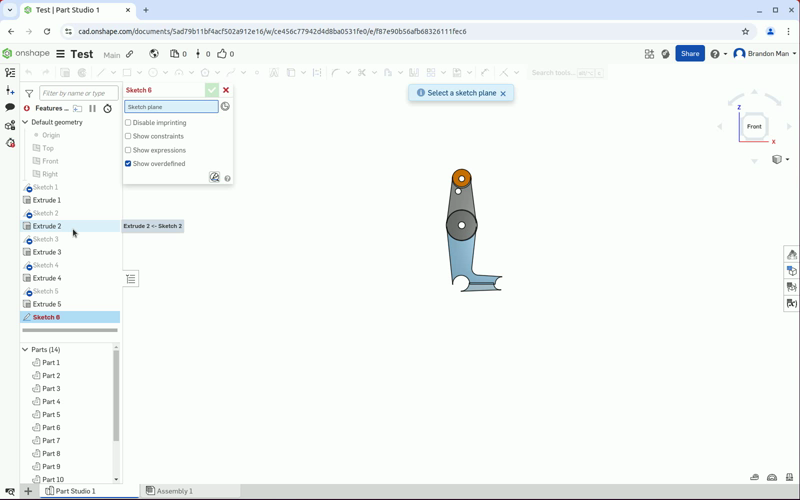
scroll(3)
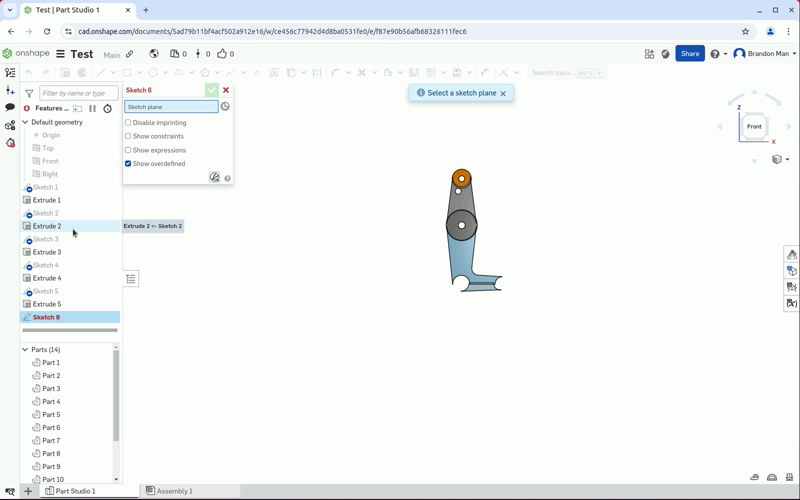
mouse_move(73, 163)
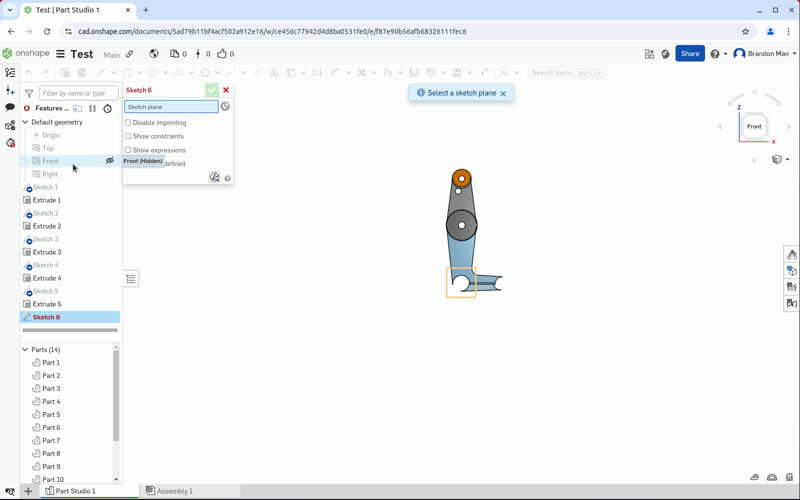
click(73, 163)
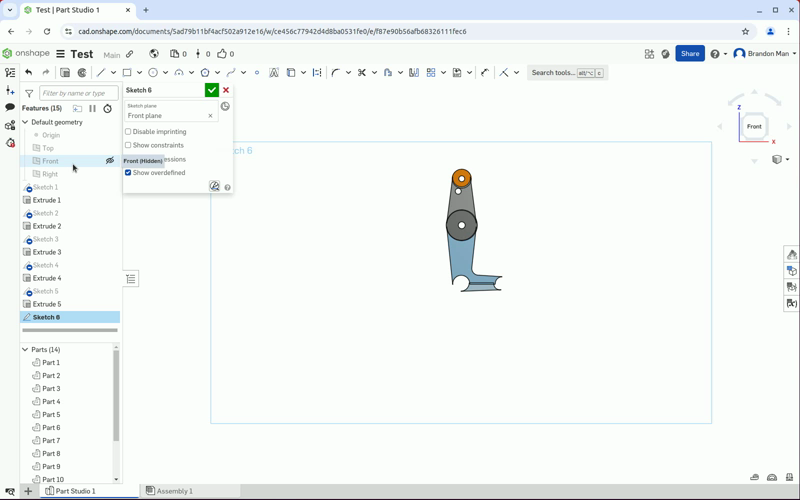
mouse_move(69, 352)
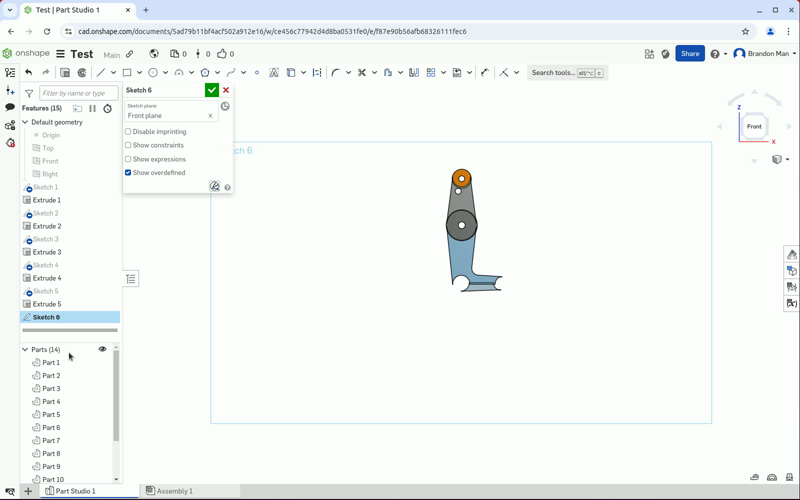
key(y)
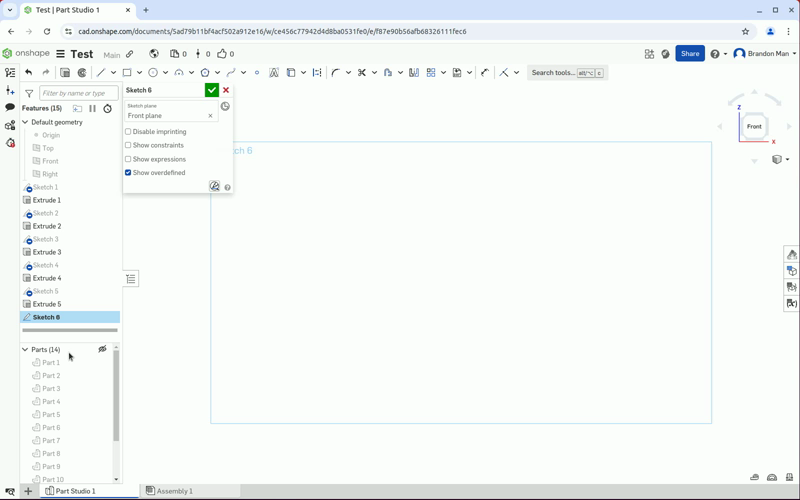
key(c)
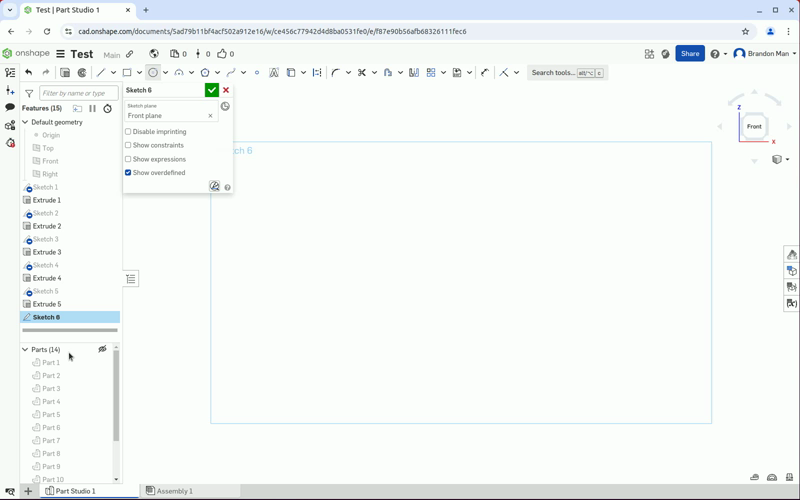
key_down(shift)
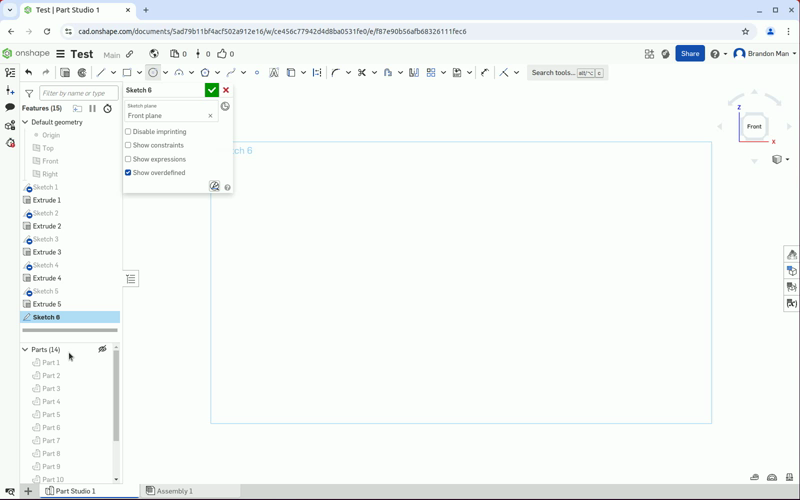
mouse_move(501, 282)
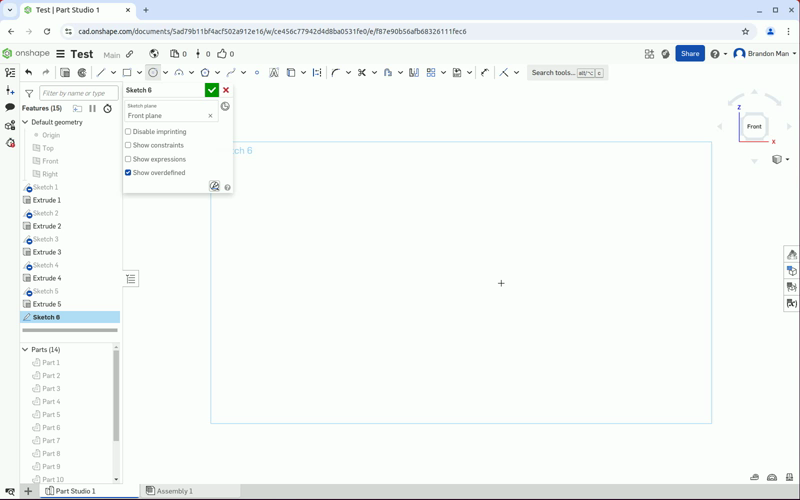
click(501, 282)
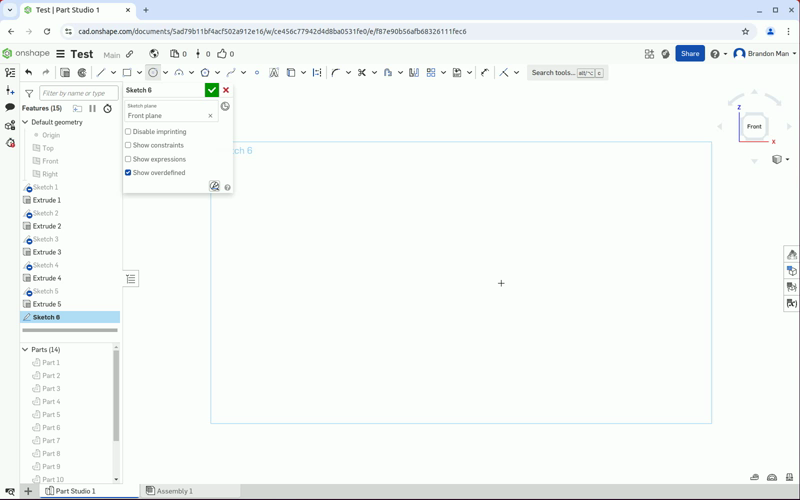
key_up(shift)
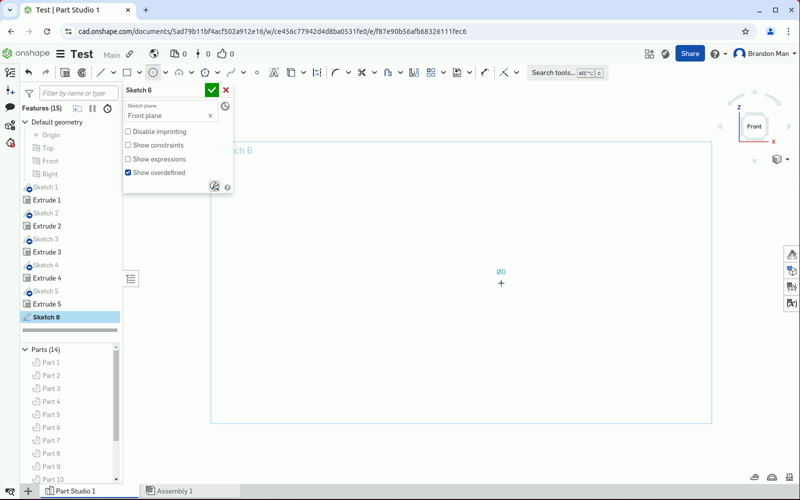
mouse_move(508, 282)
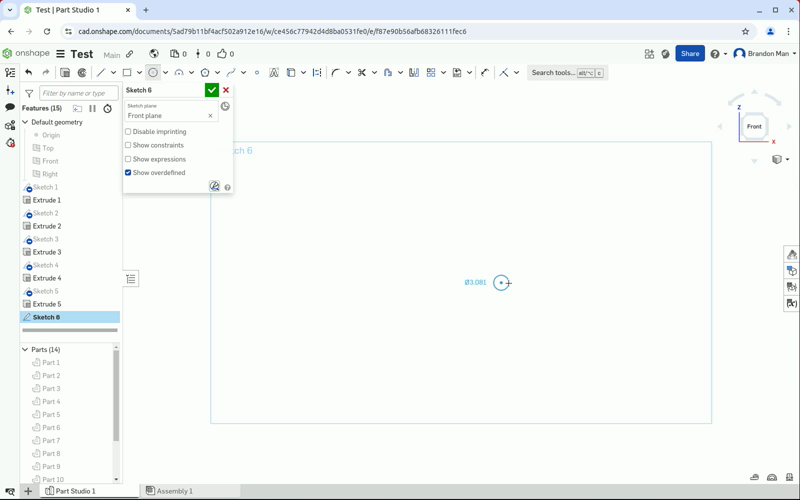
click(508, 282)
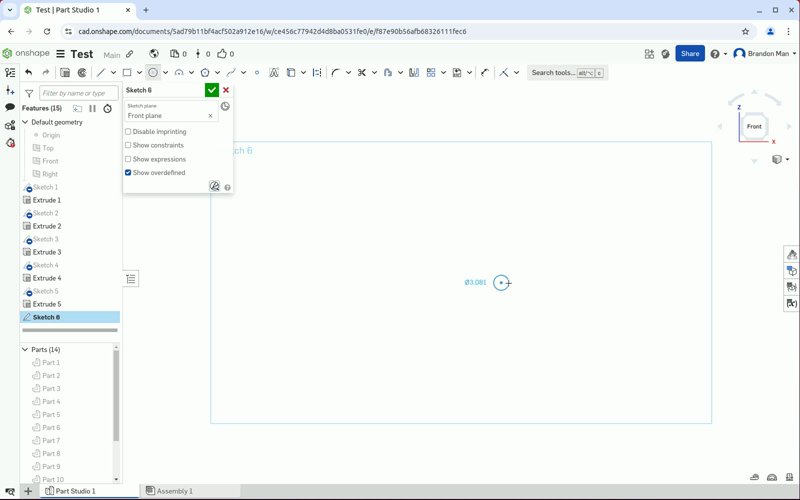
key(esc)
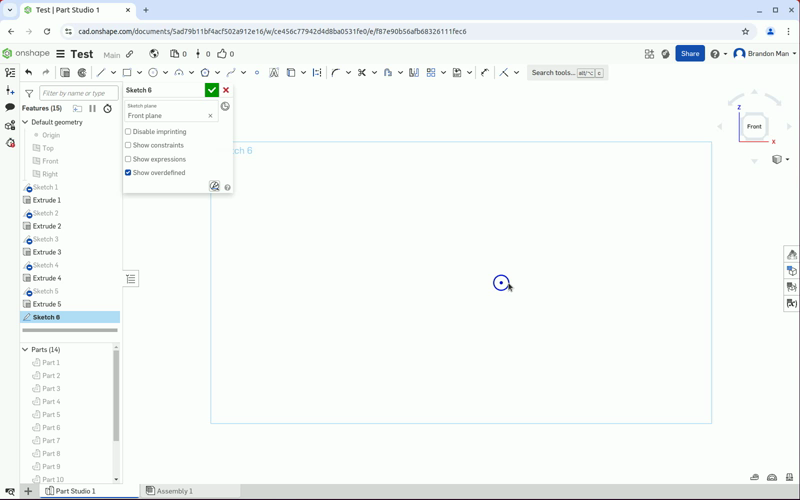
key(c)
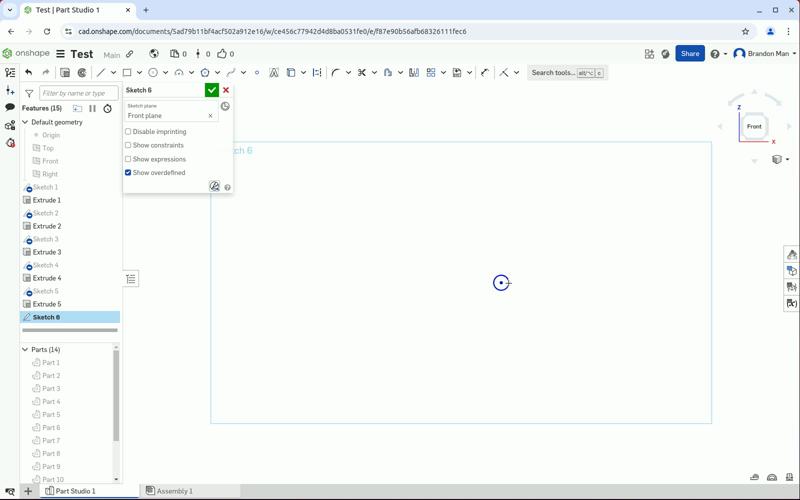
key_down(shift)
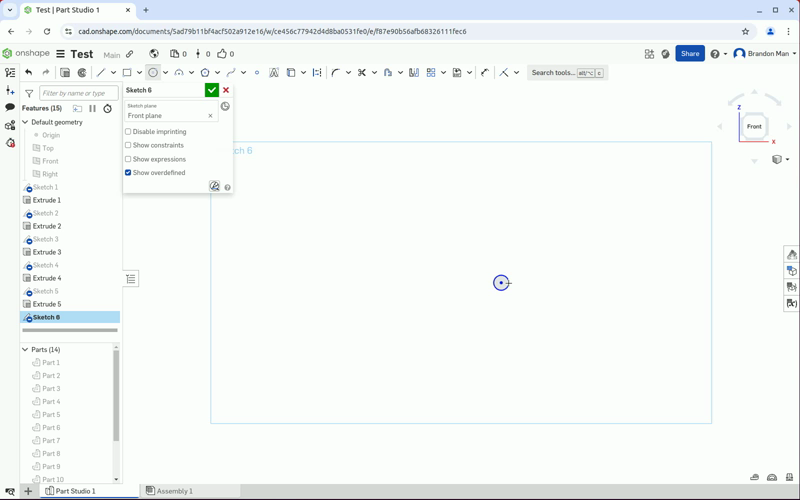
mouse_move(501, 282)
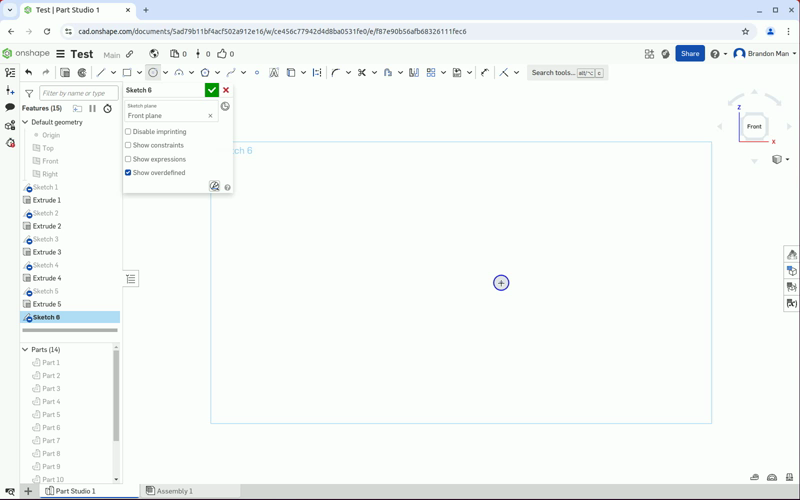
click(501, 282)
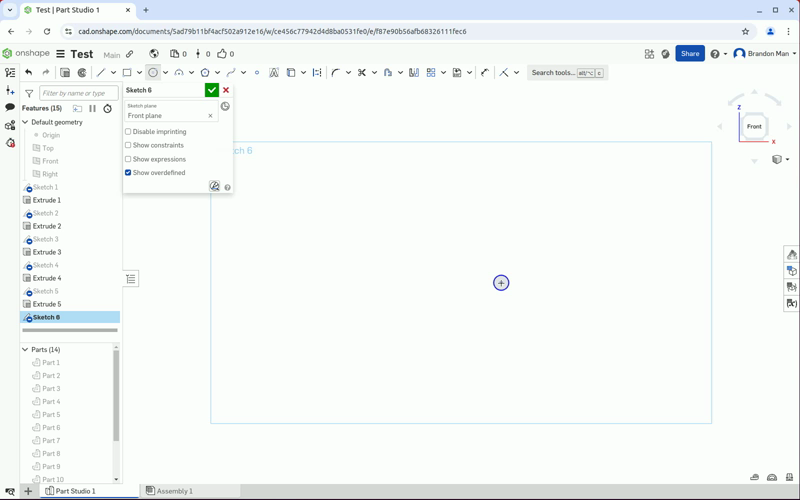
key_up(shift)
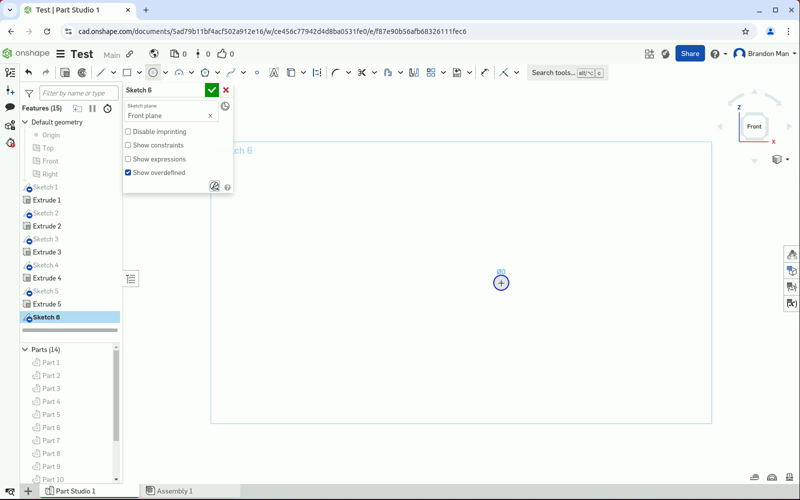
mouse_move(504, 282)
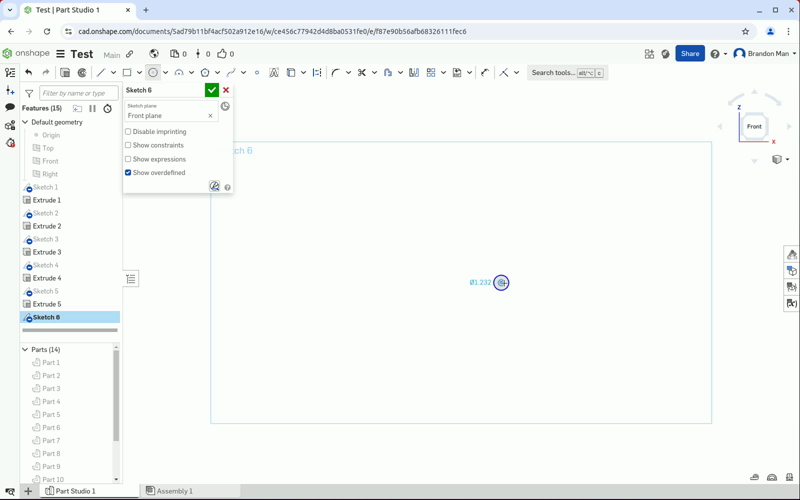
scroll(6)
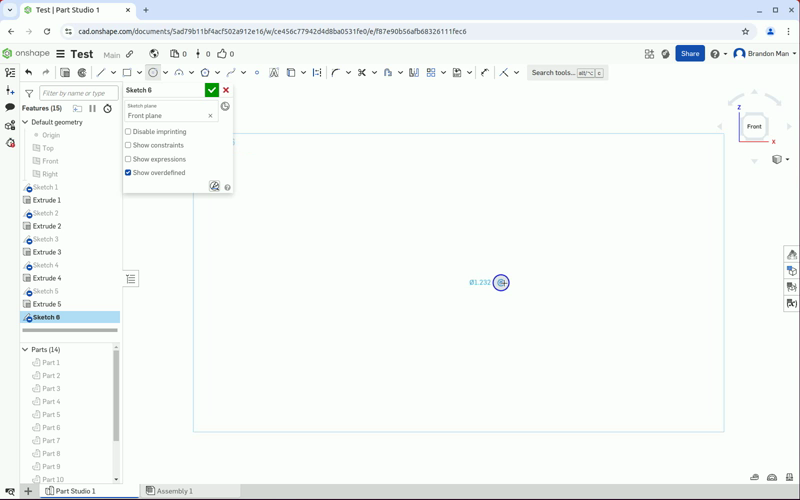
scroll(6)
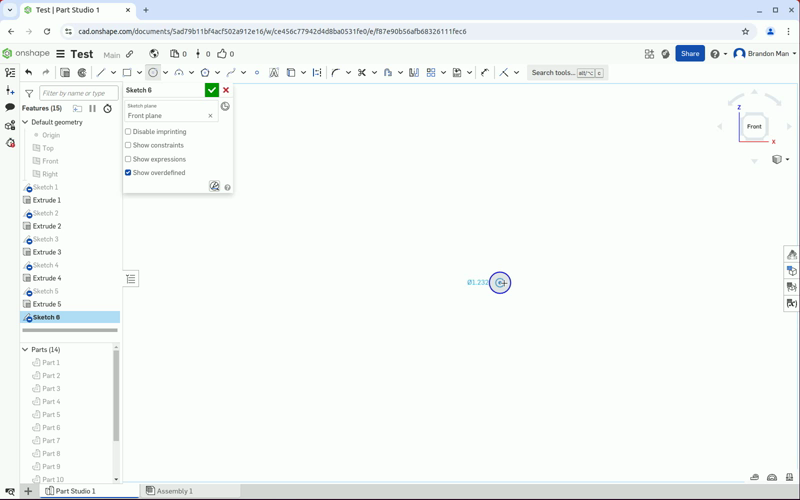
scroll(6)
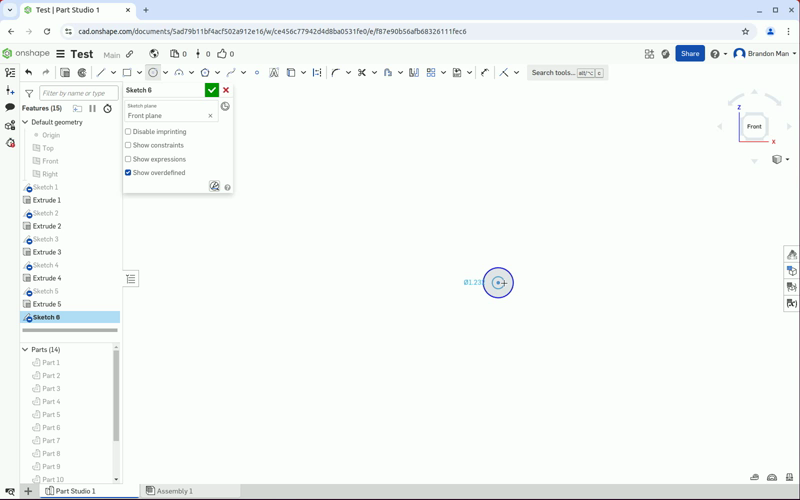
scroll(6)
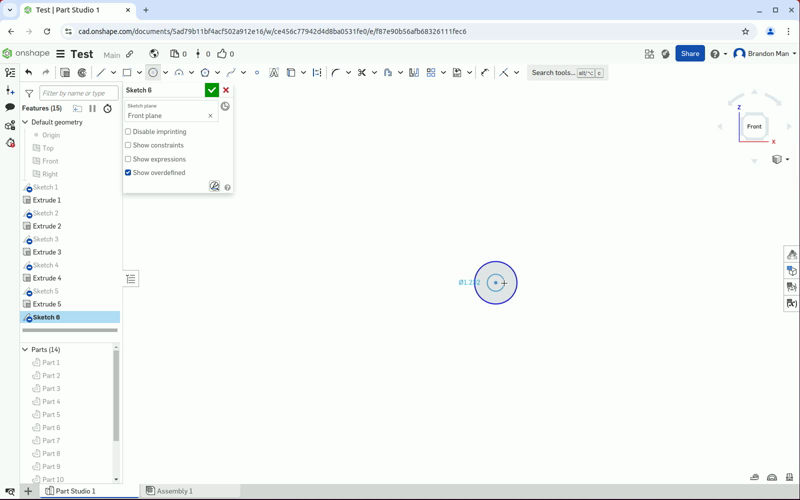
scroll(6)
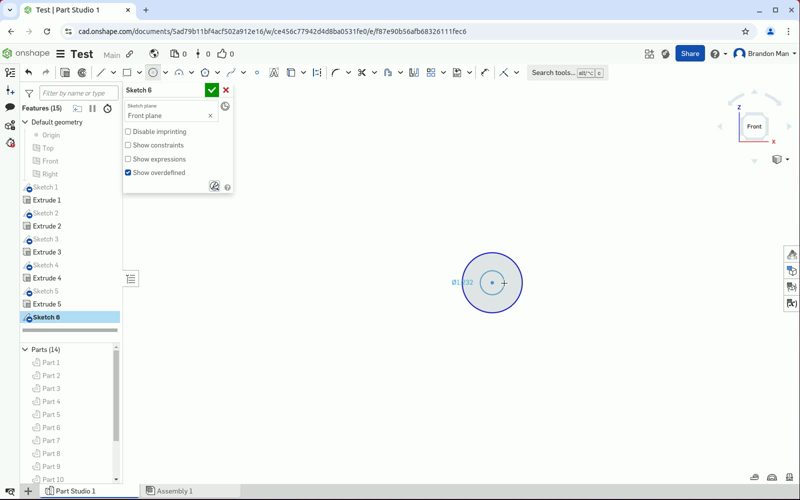
scroll(6)
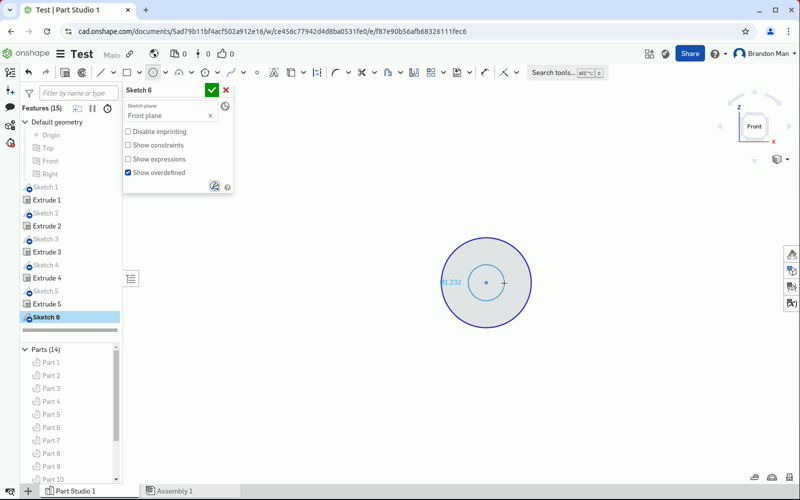
scroll(6)
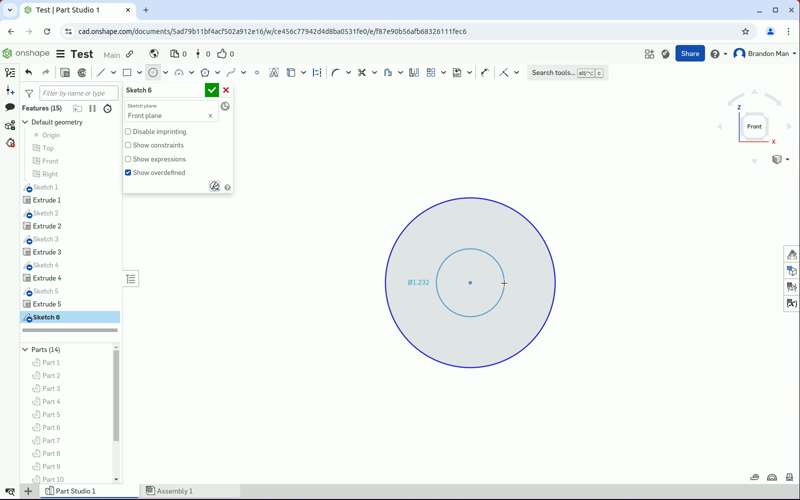
click(504, 282)
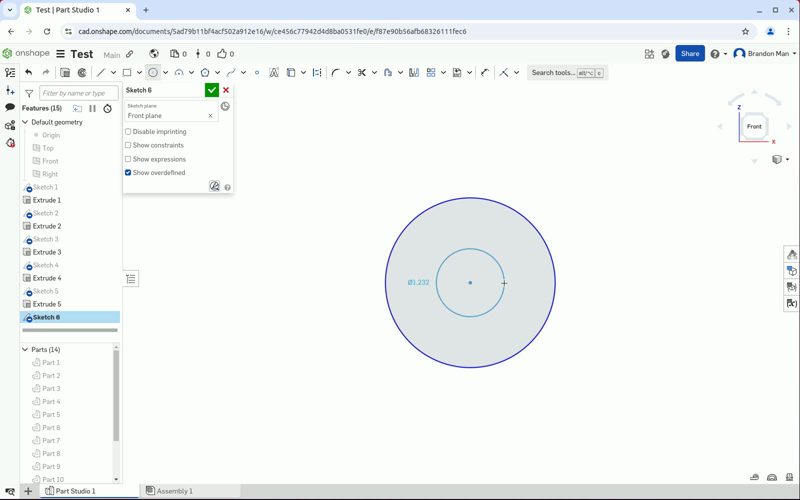
scroll(-6)
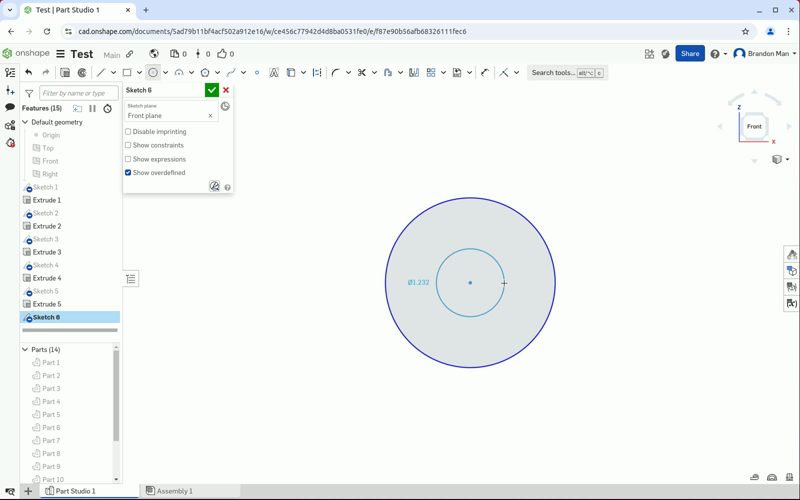
scroll(-6)
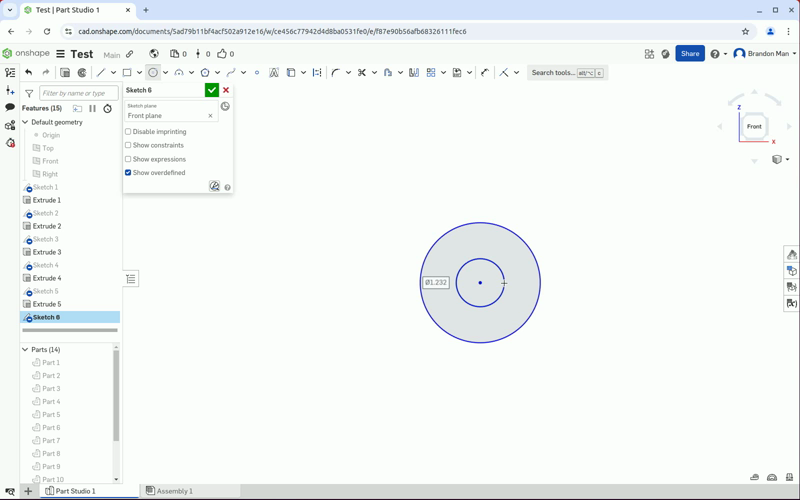
scroll(-6)
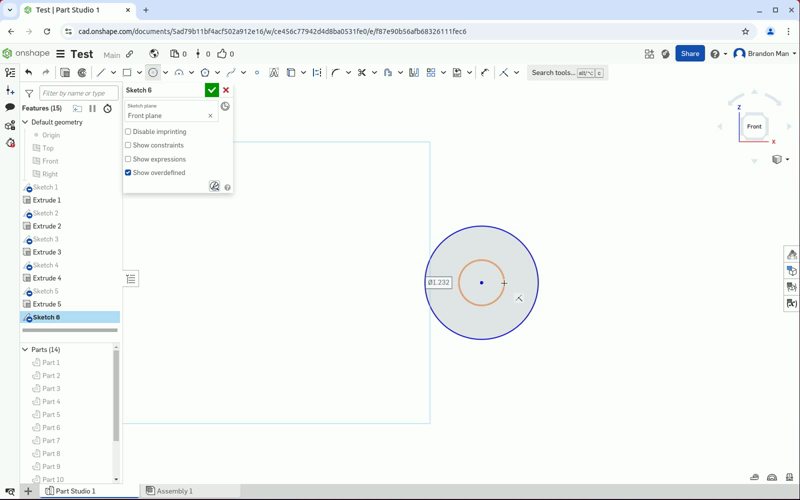
scroll(-6)
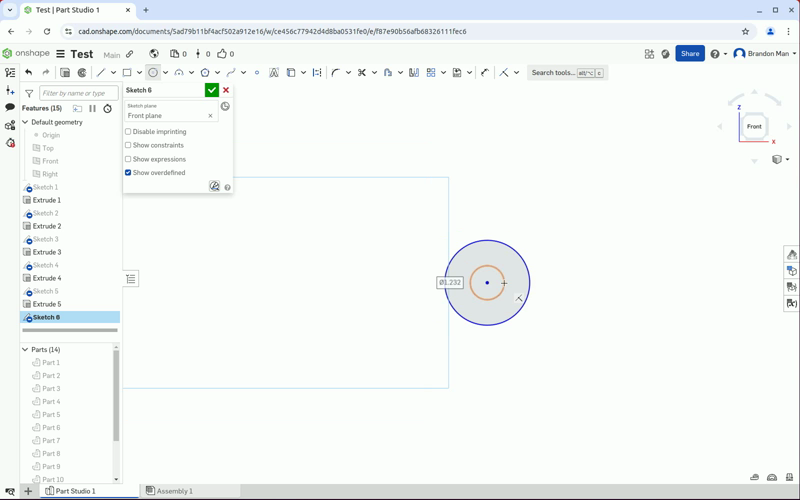
scroll(-6)
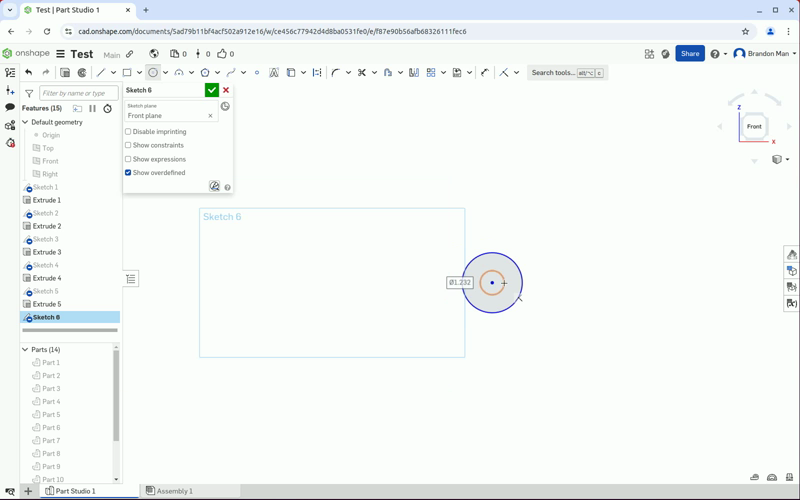
scroll(-6)
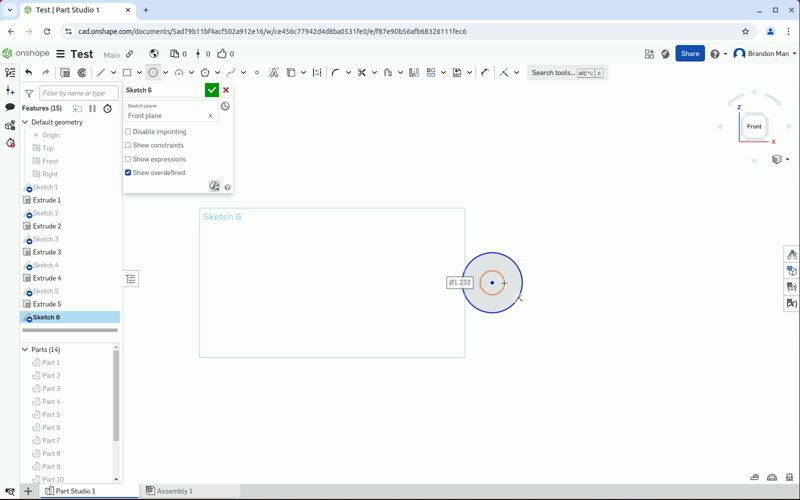
scroll(-6)
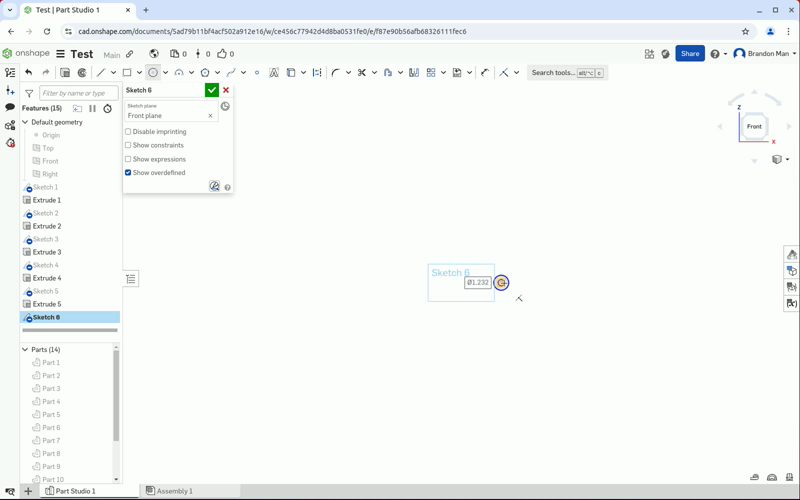
key(esc)
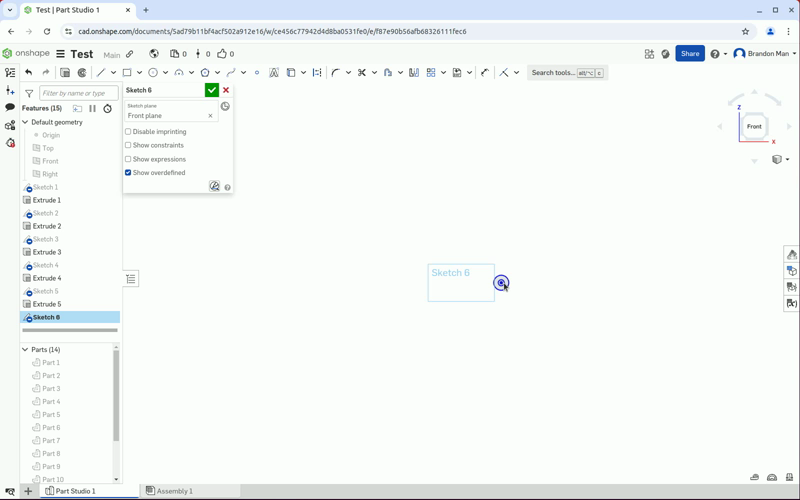
mouse_move(502, 287)
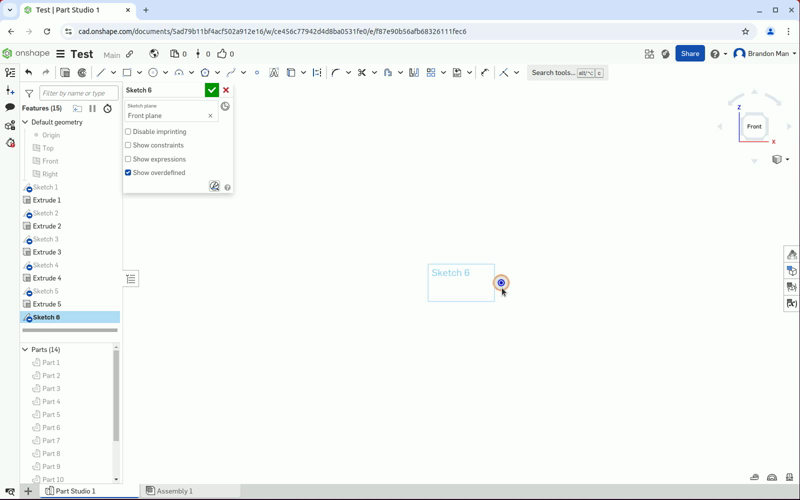
scroll(6)
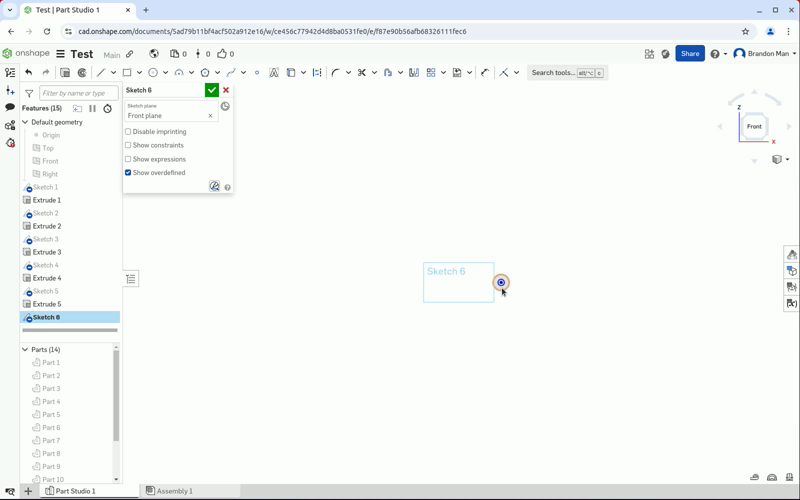
scroll(6)
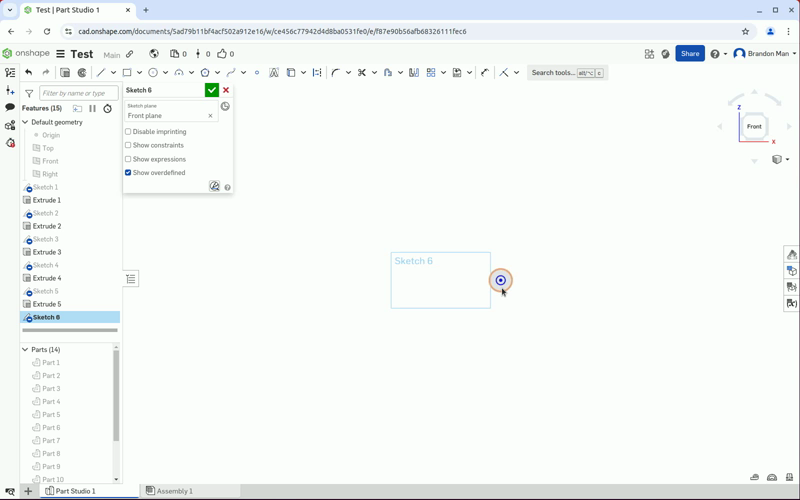
scroll(6)
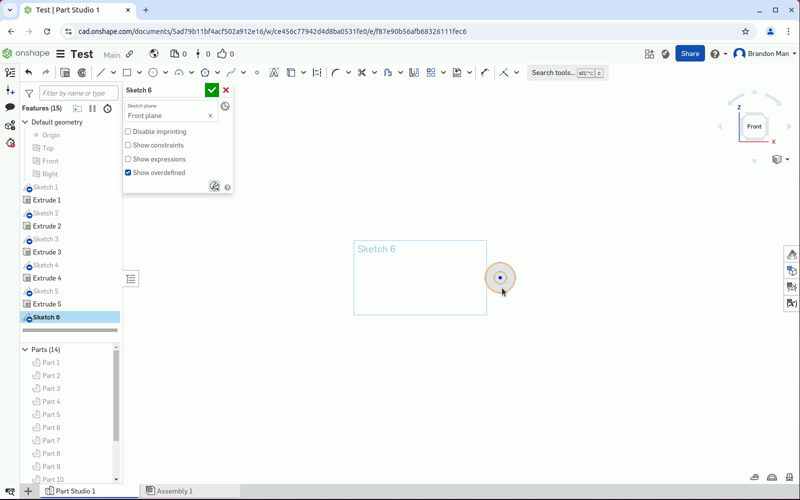
scroll(6)
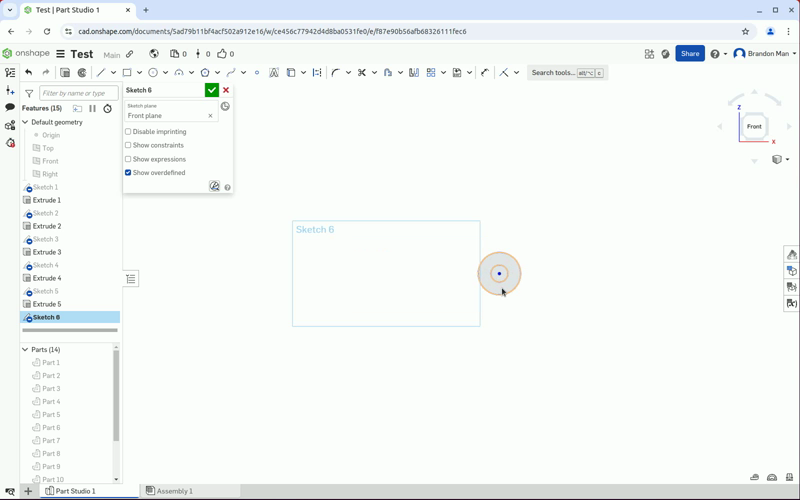
scroll(6)
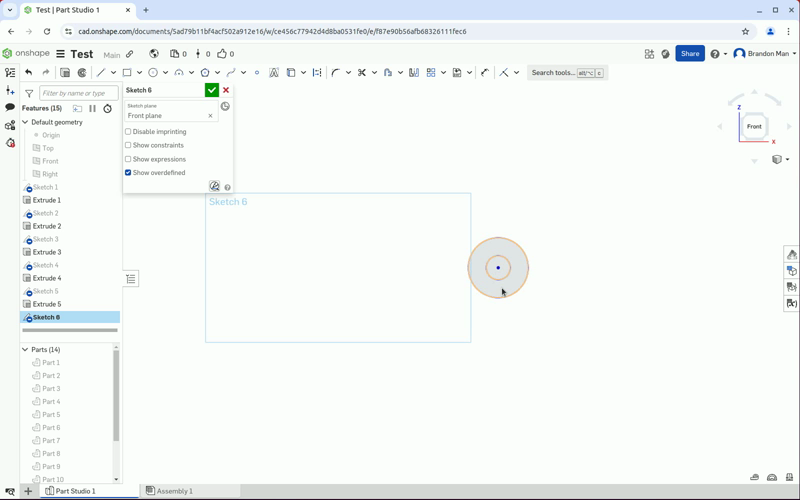
scroll(6)
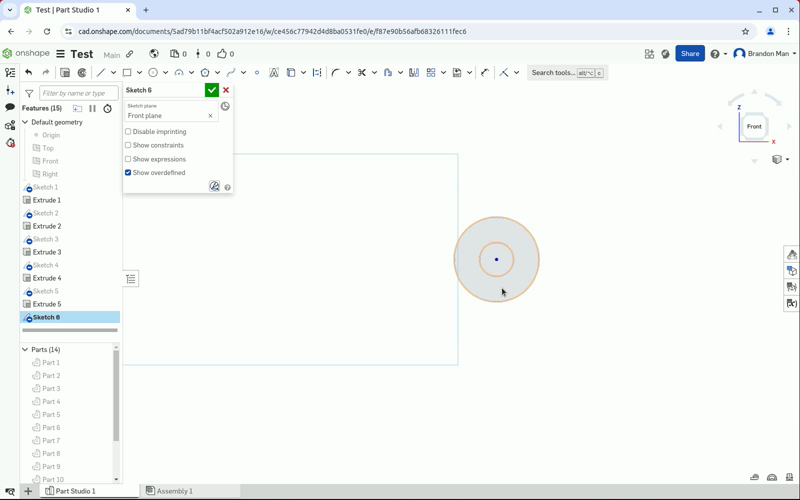
scroll(6)
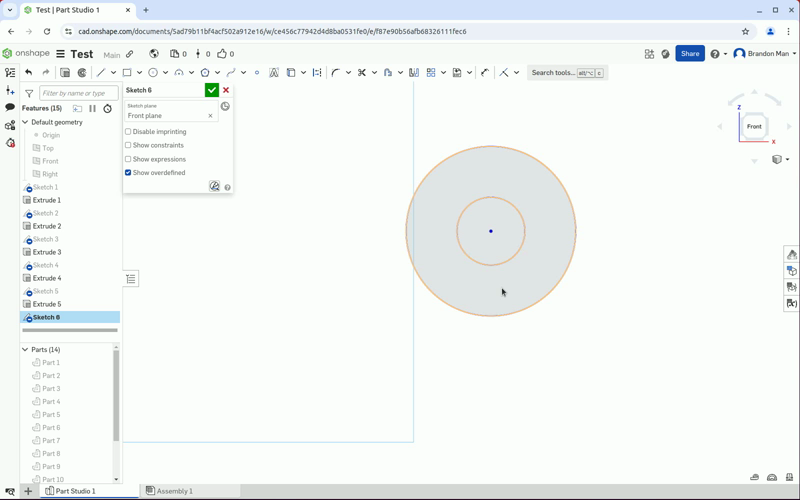
click(502, 287)
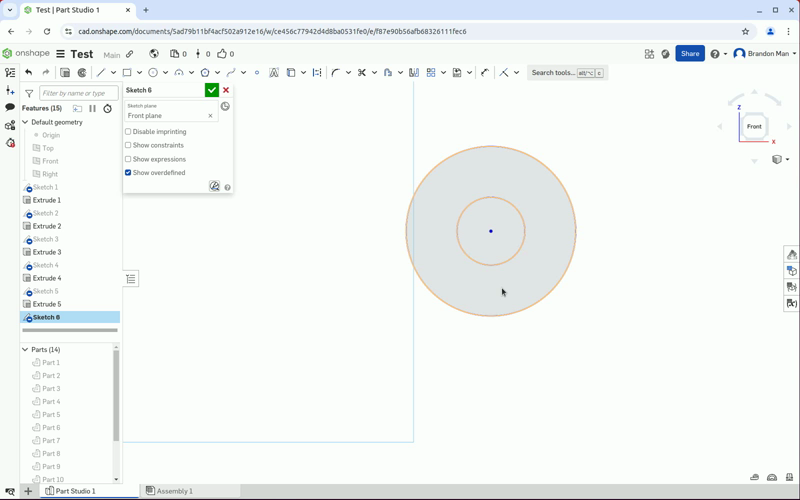
scroll(-6)
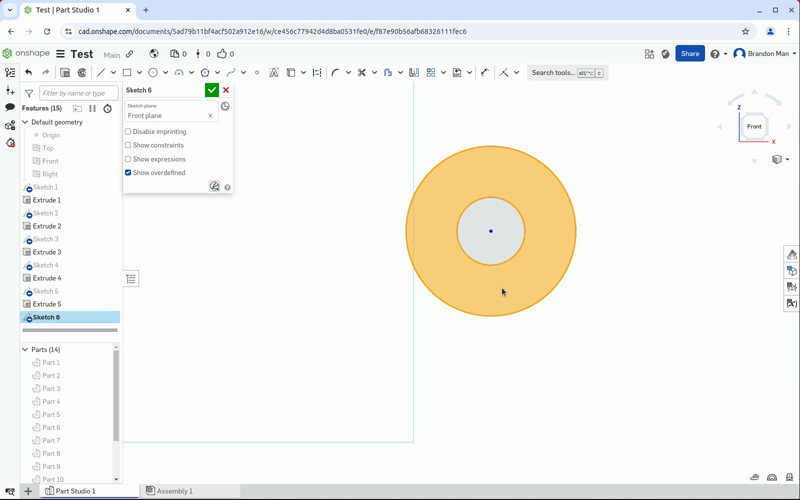
scroll(-6)
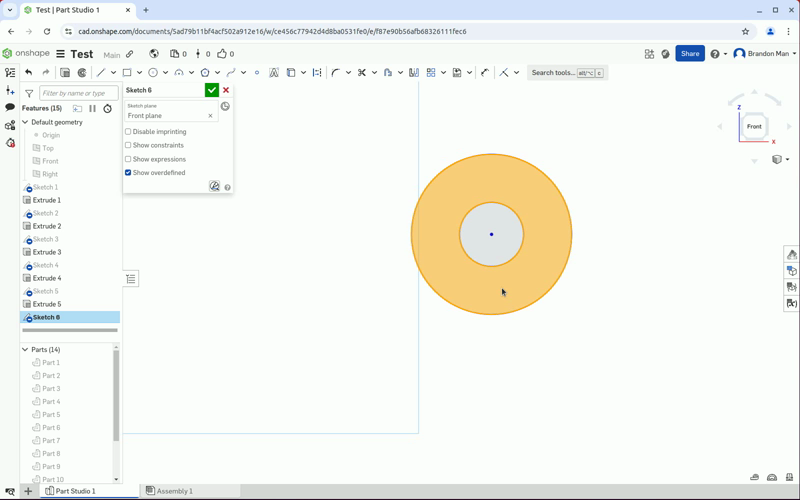
scroll(-6)
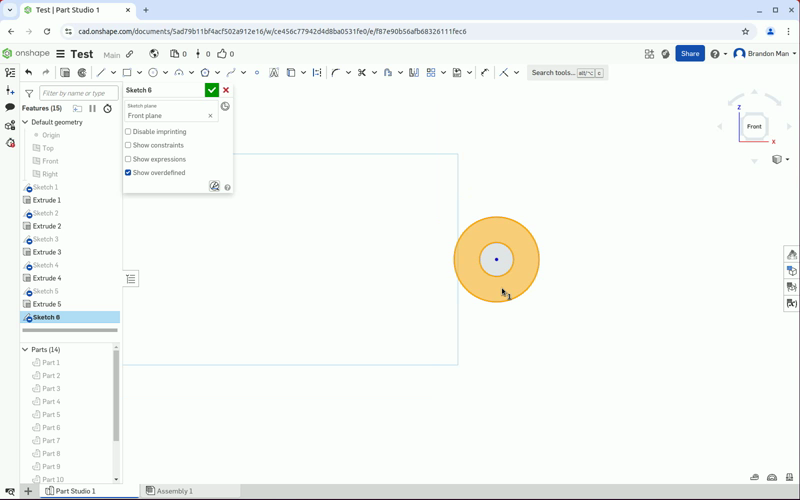
scroll(-6)
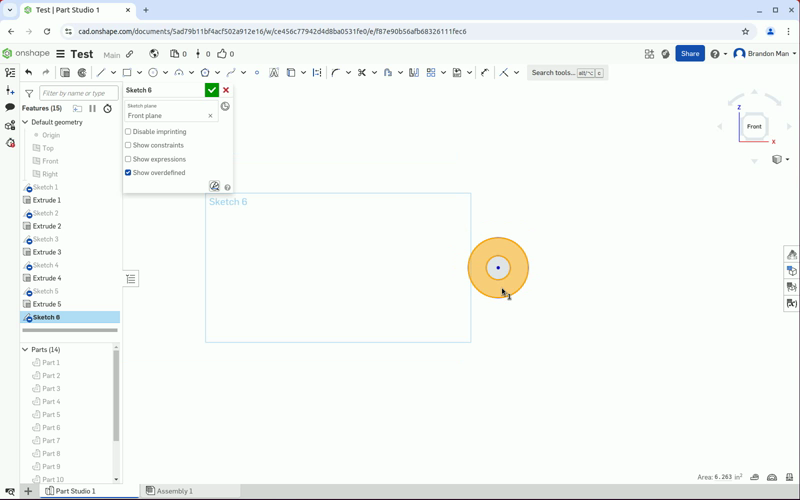
scroll(-6)
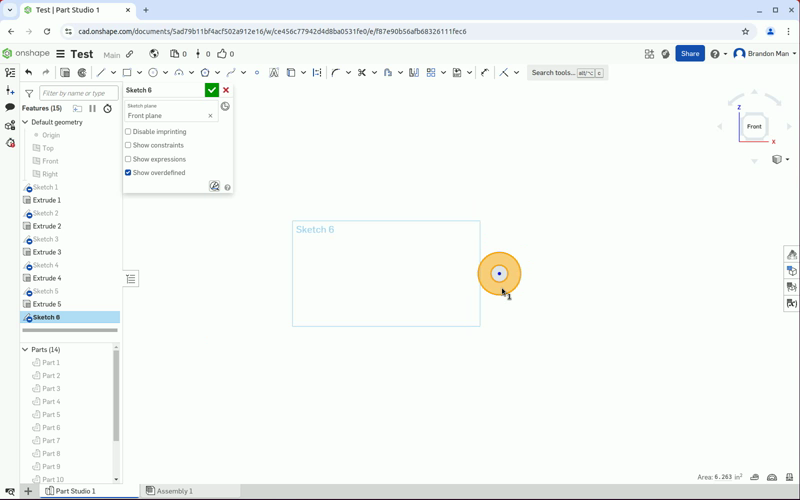
scroll(-6)
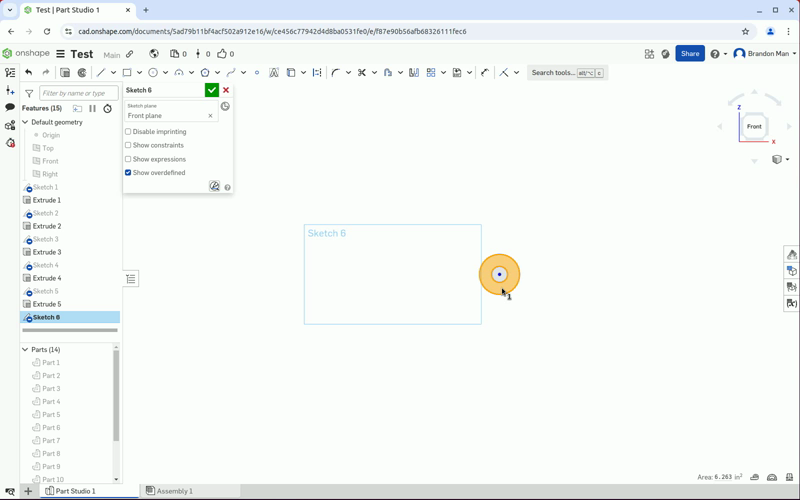
scroll(-6)
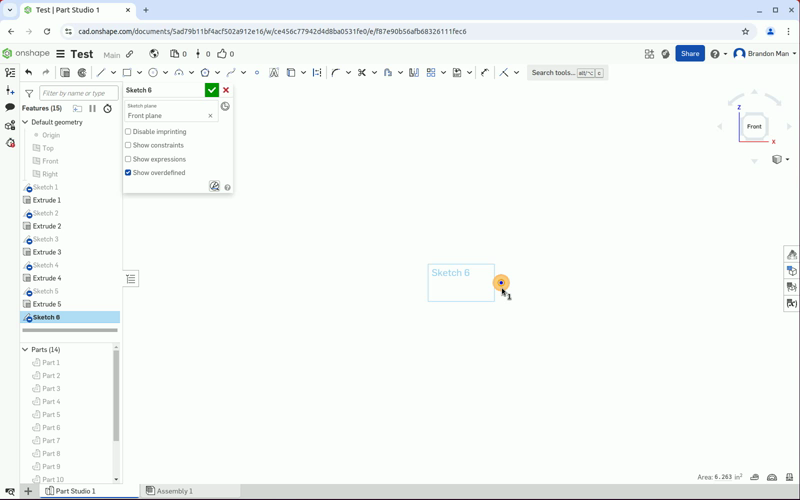
mouse_move(69, 352)
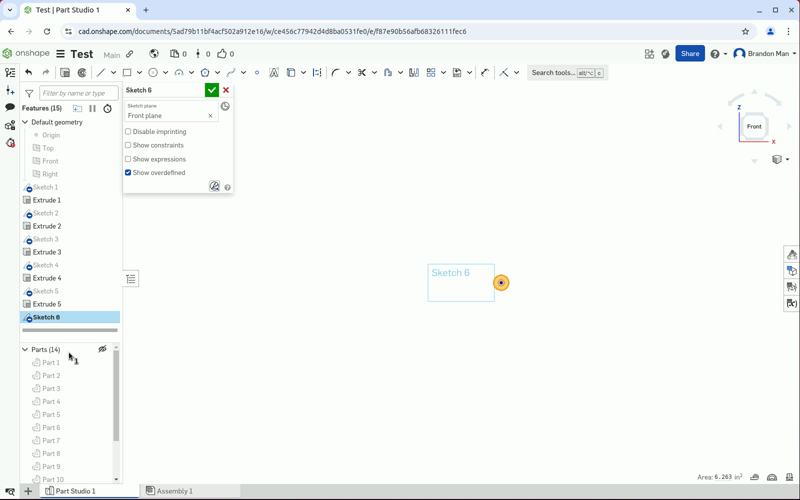
key(shift+y)
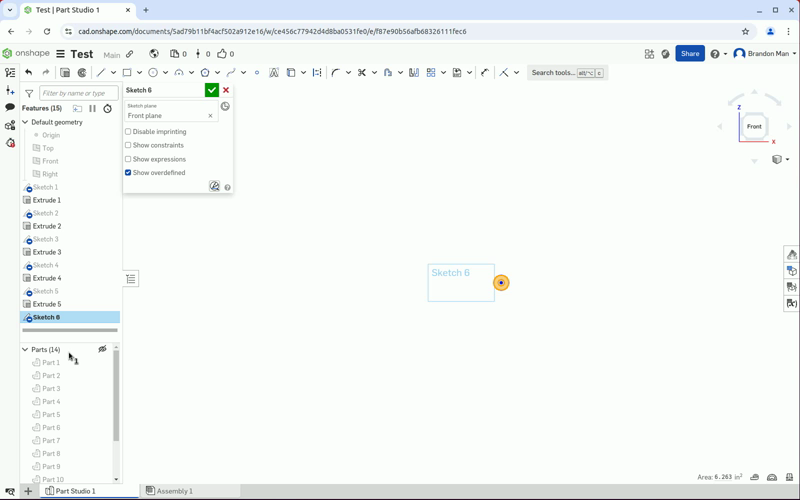
key(shift+e)
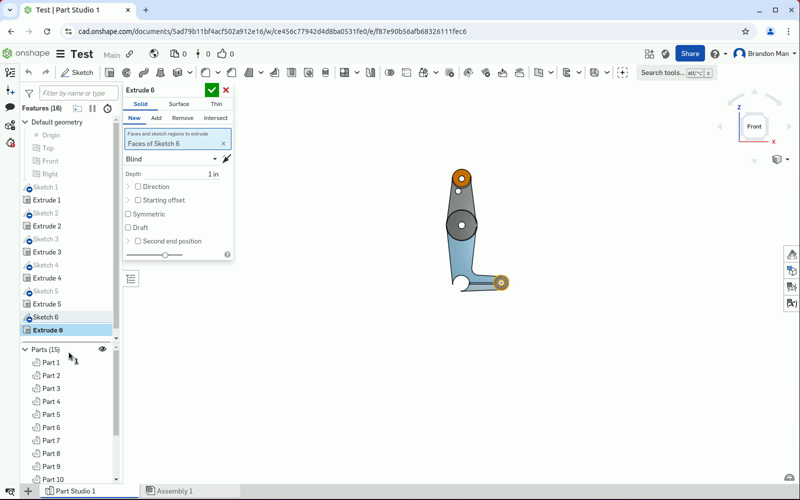
mouse_move(143, 106)
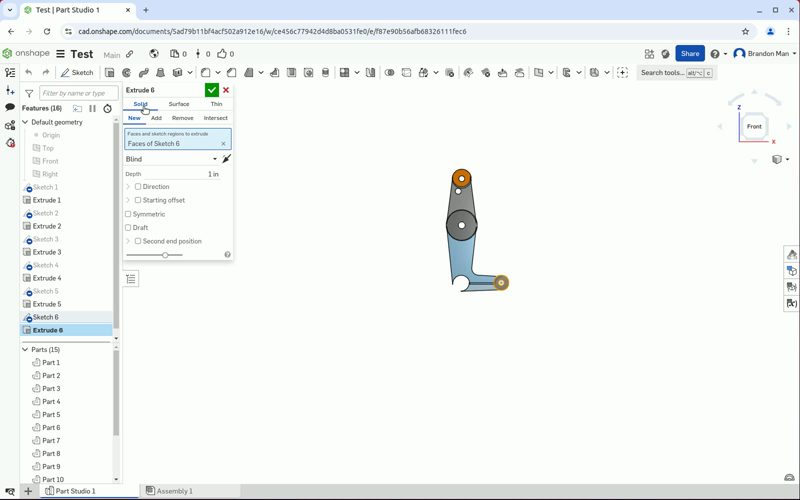
click(143, 106)
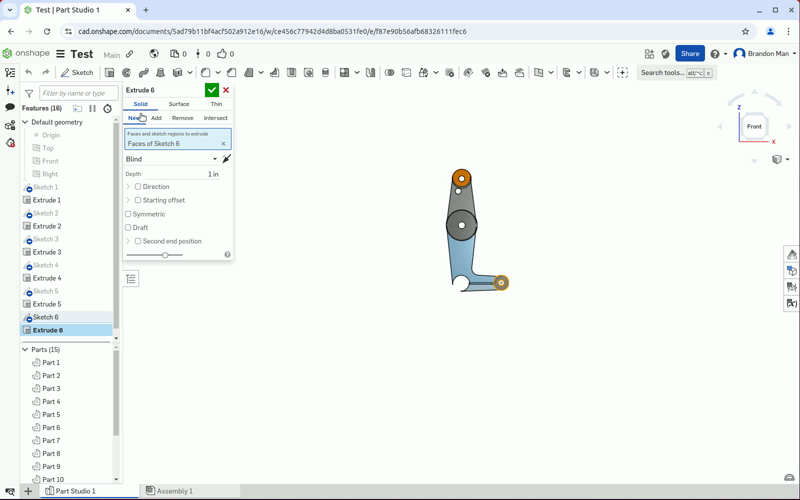
mouse_move(137, 120)
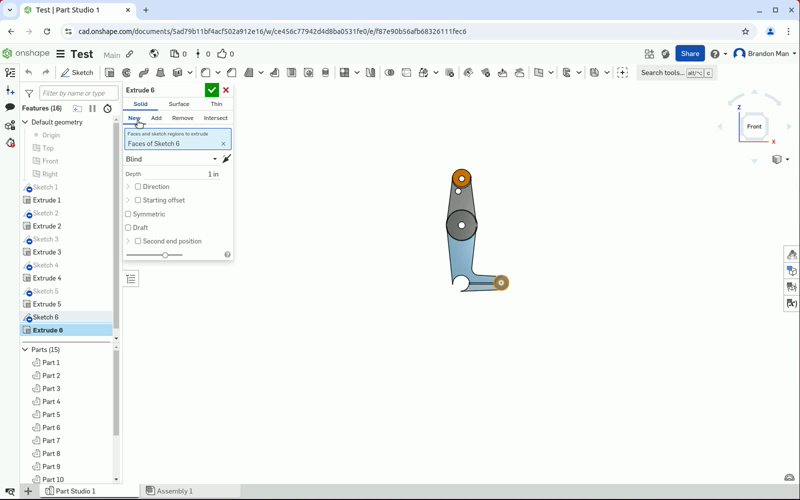
click(137, 120)
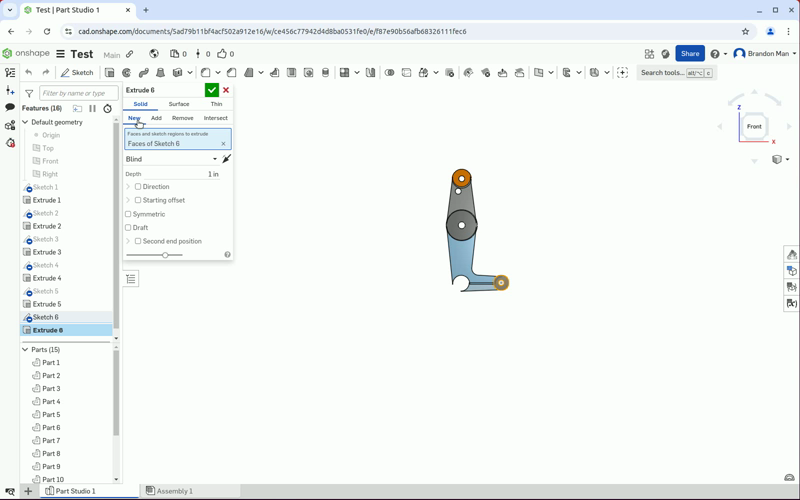
key(tab, 4)
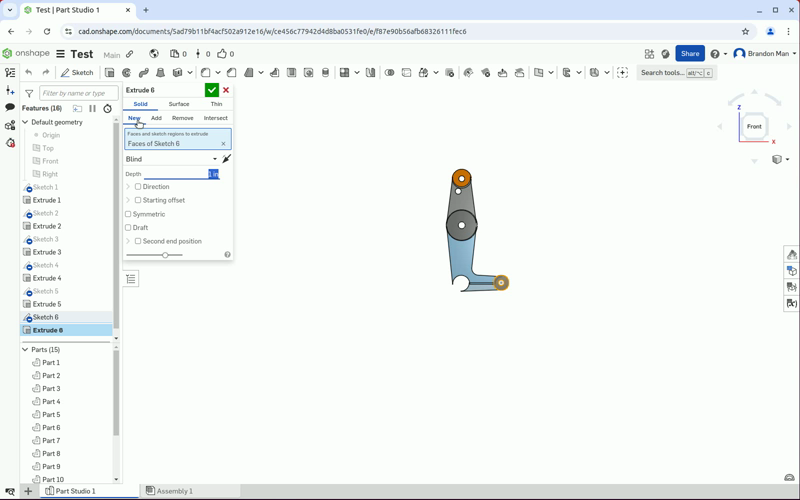
text(0.481)
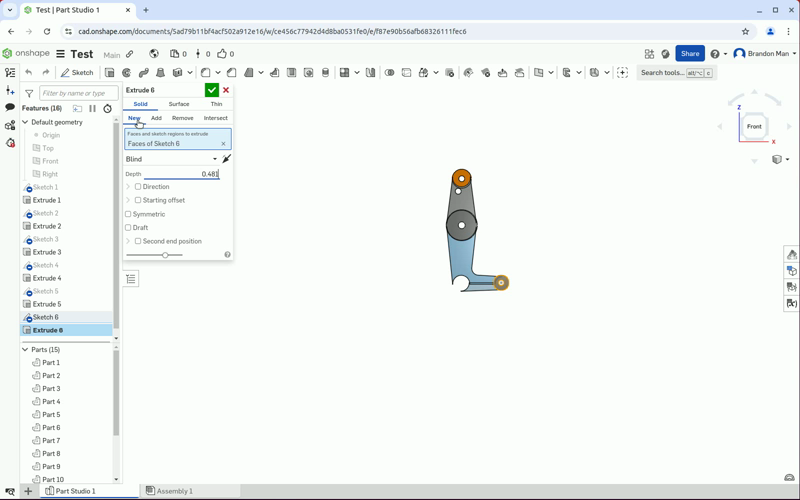
key(enter)
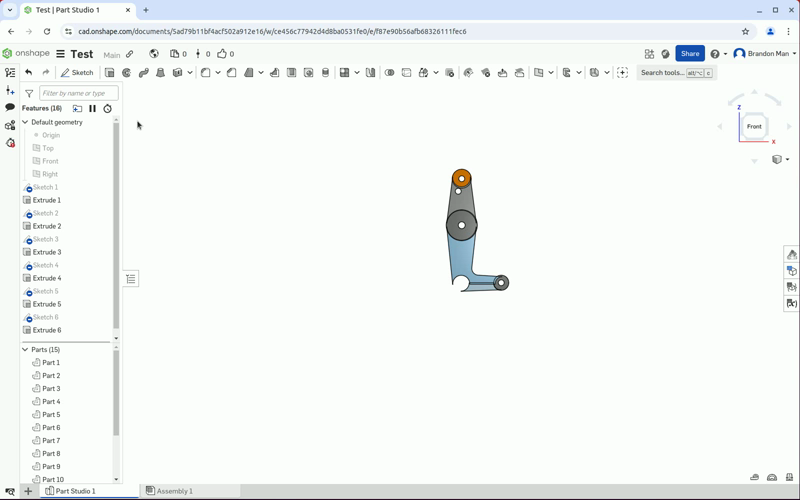
key(shift+h)
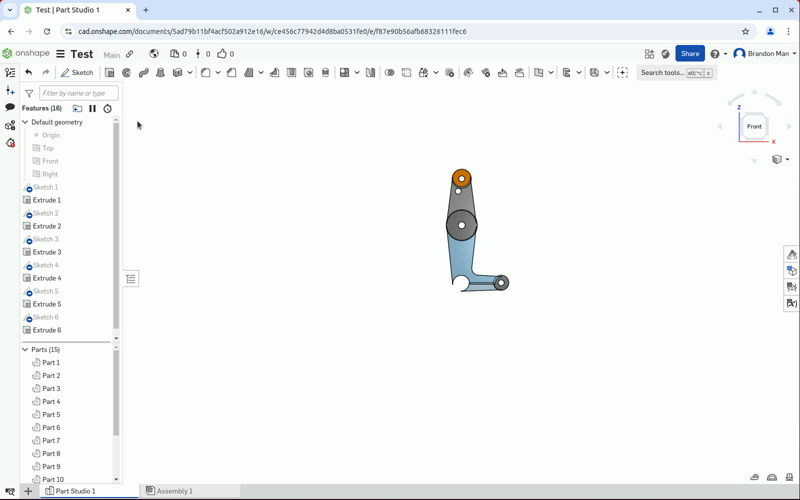
key(shift+h)
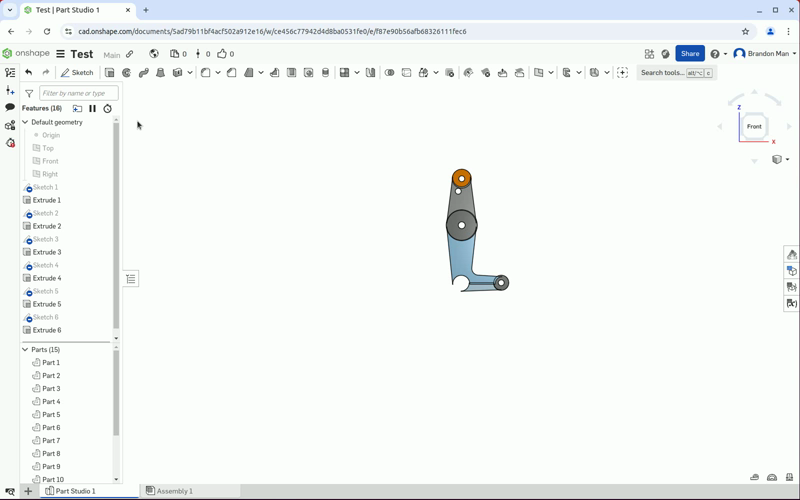
mouse_move(69, 189)
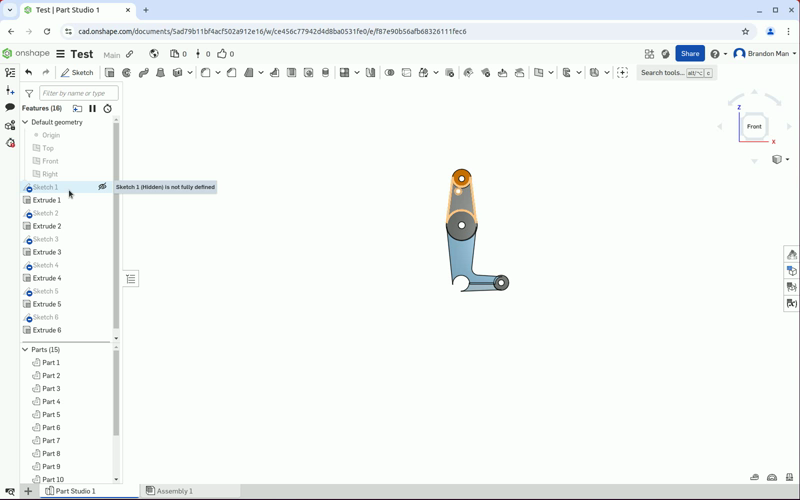
click(69, 189)
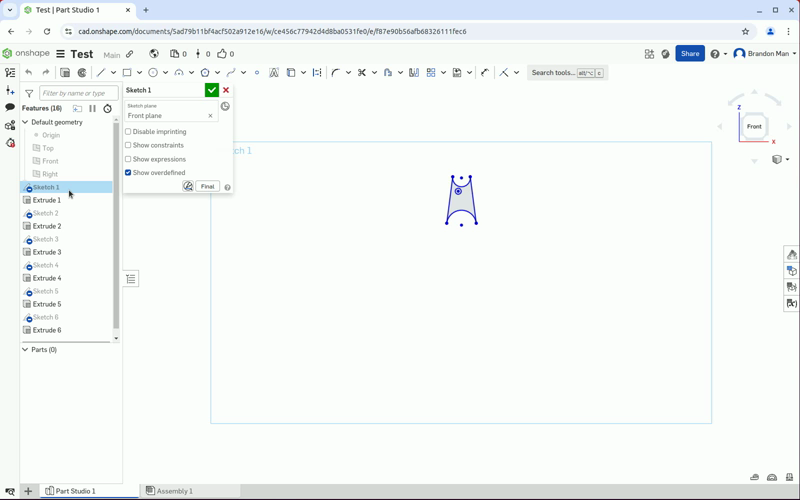
mouse_move(229, 92)
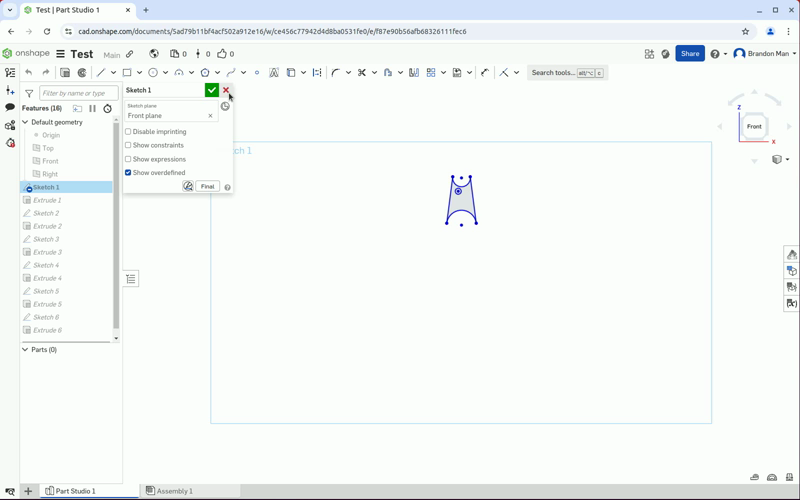
click(229, 92)
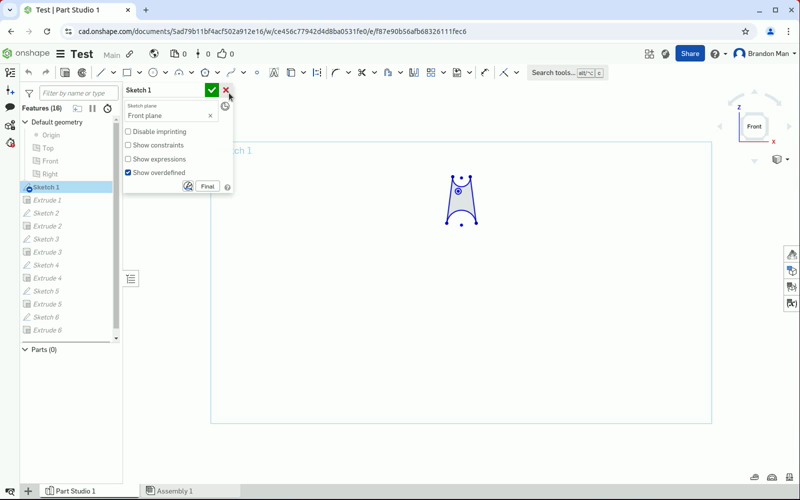
key(shift+s)
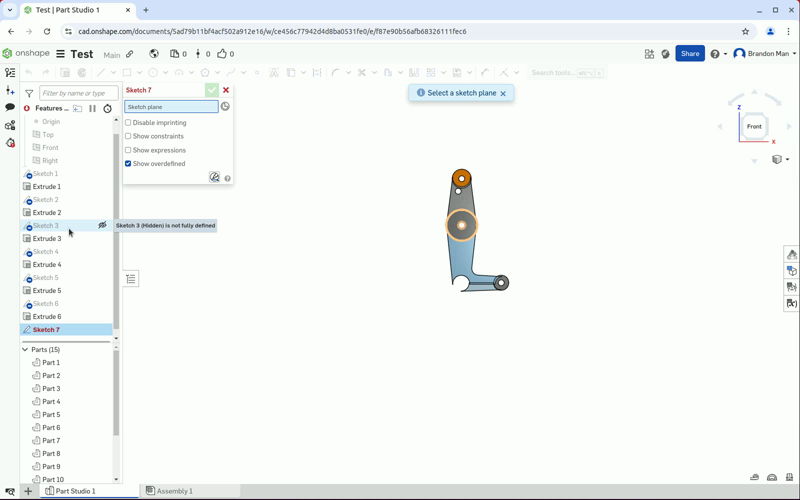
scroll(3)
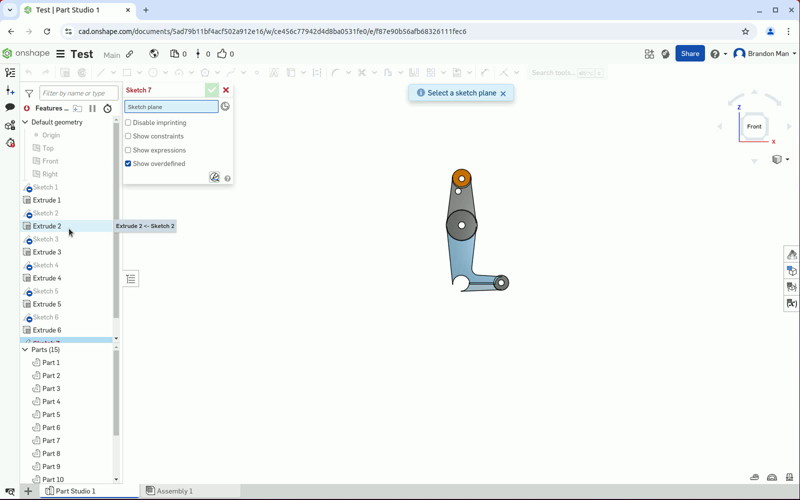
mouse_move(69, 163)
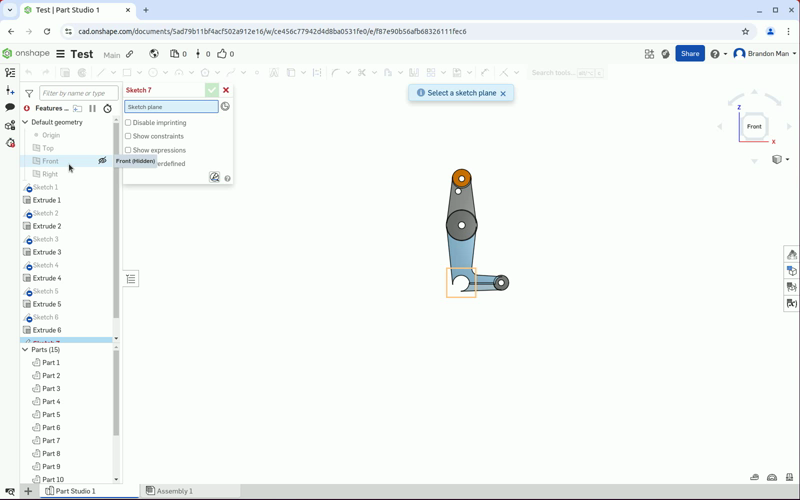
click(69, 163)
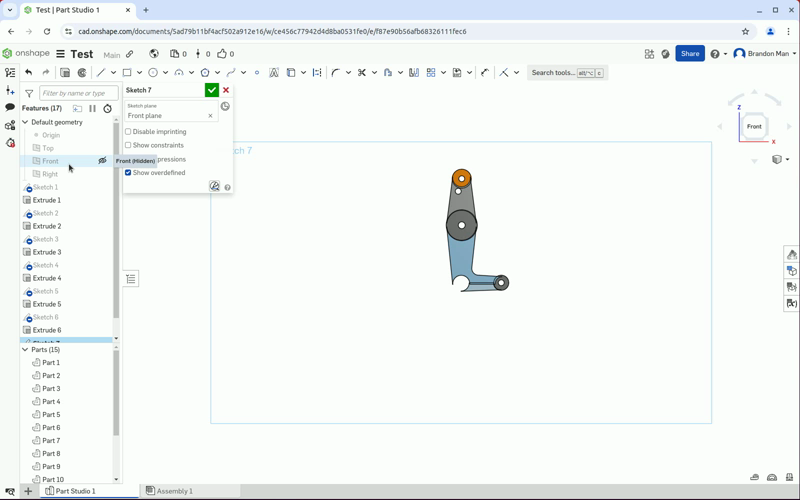
mouse_move(69, 352)
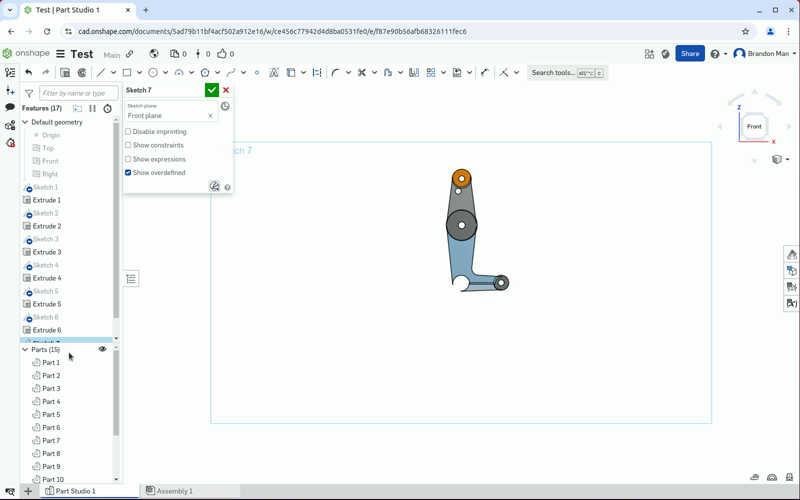
key(y)
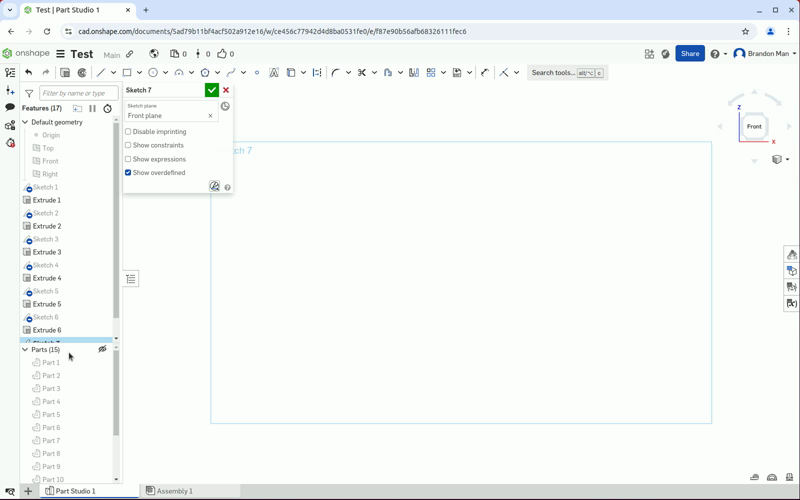
key(c)
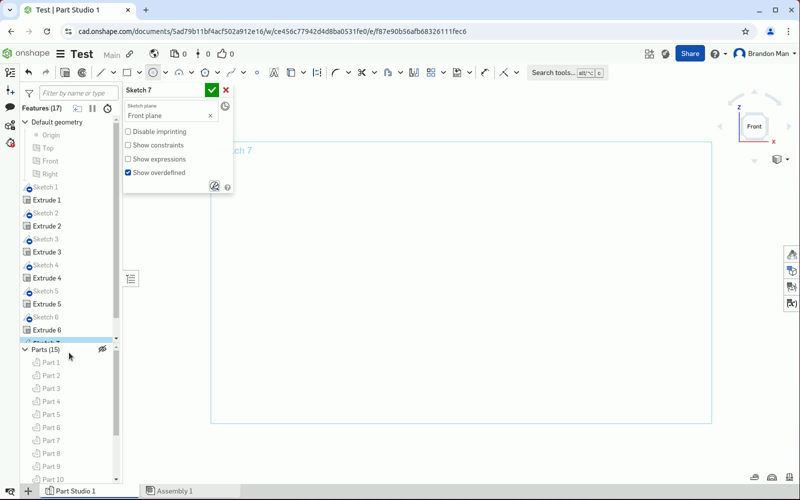
key_down(shift)
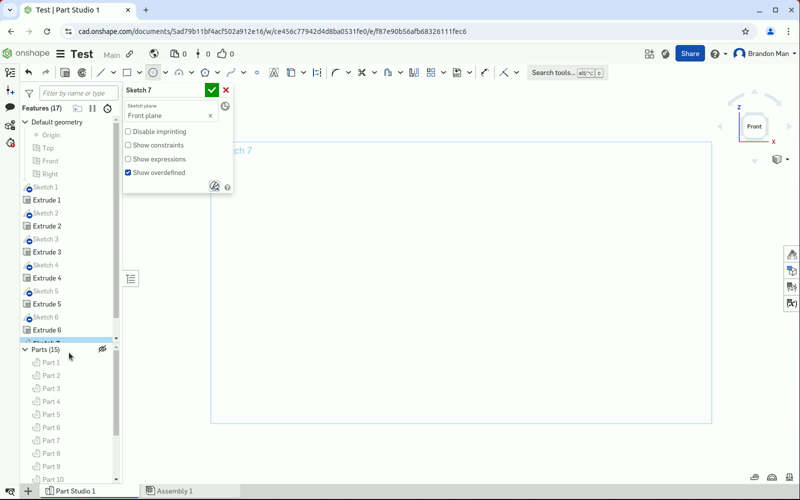
mouse_move(461, 282)
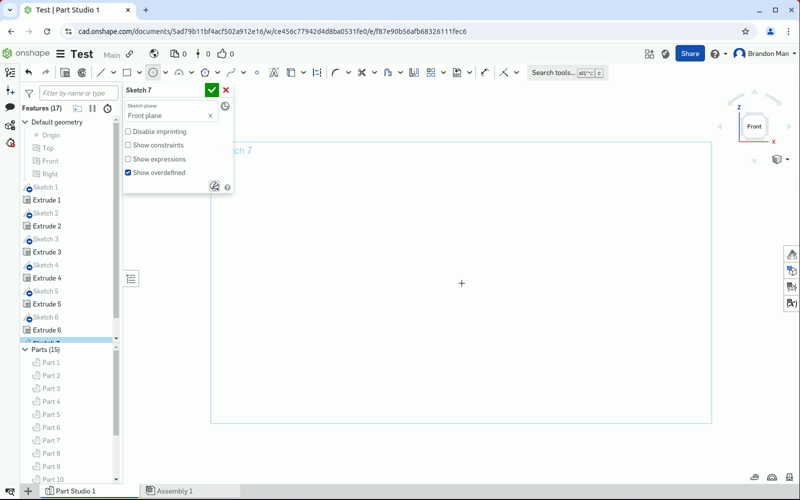
click(461, 282)
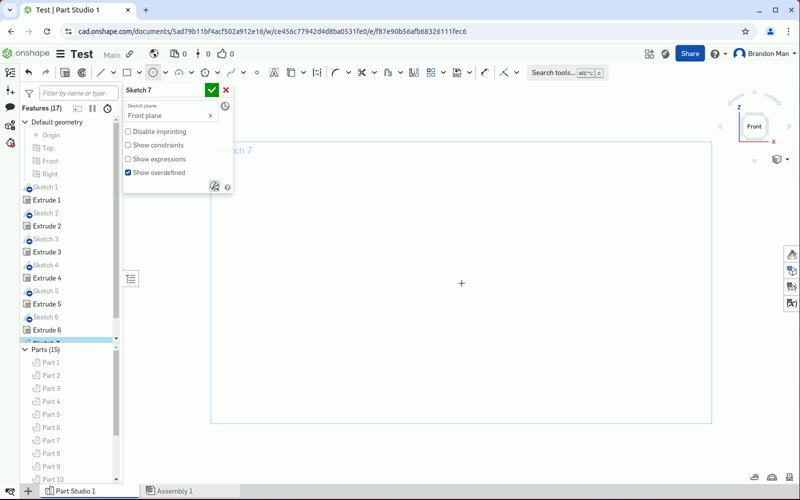
key_up(shift)
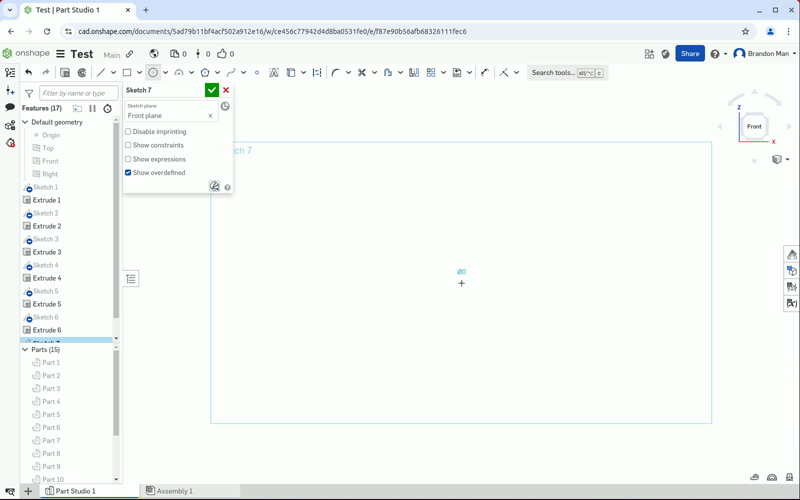
mouse_move(471, 282)
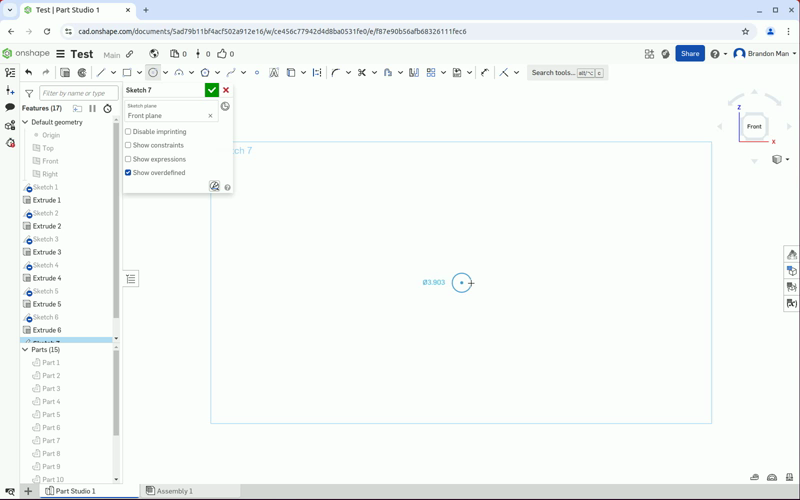
click(471, 282)
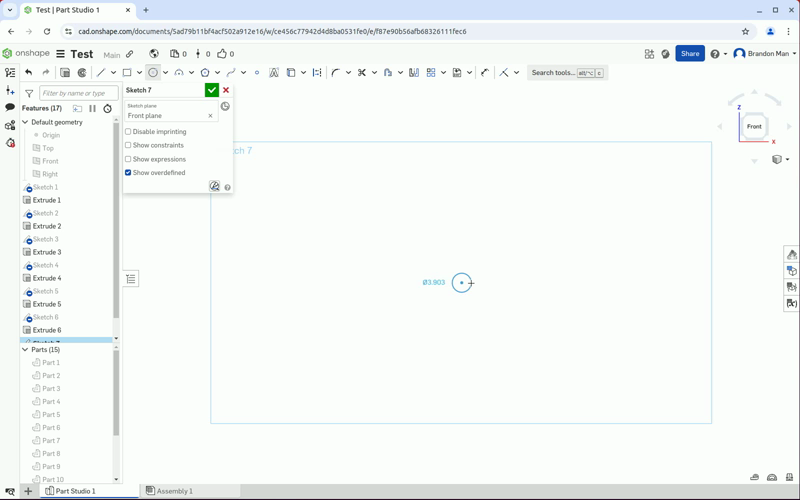
key(esc)
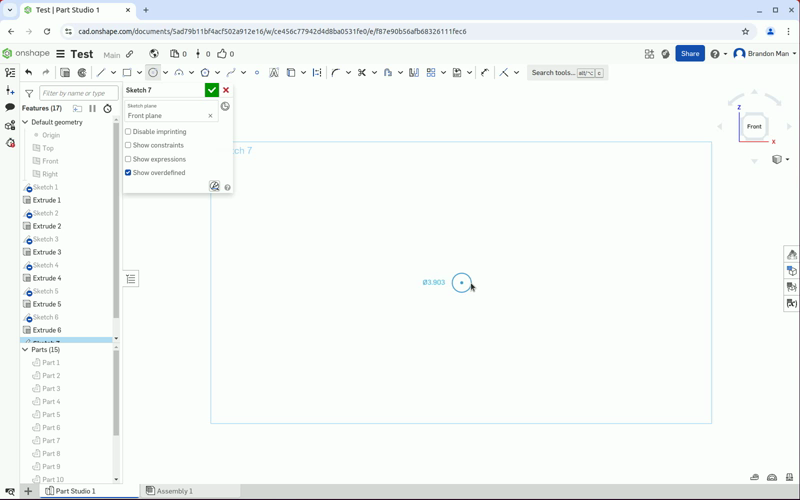
key(c)
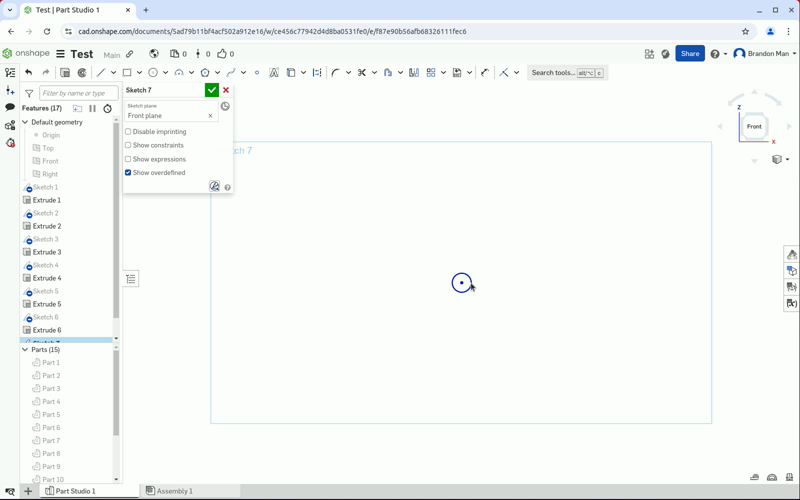
key_down(shift)
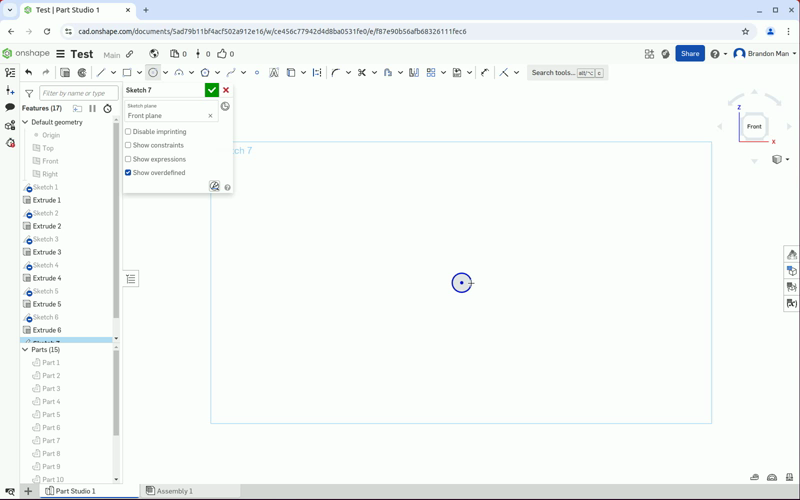
mouse_move(461, 282)
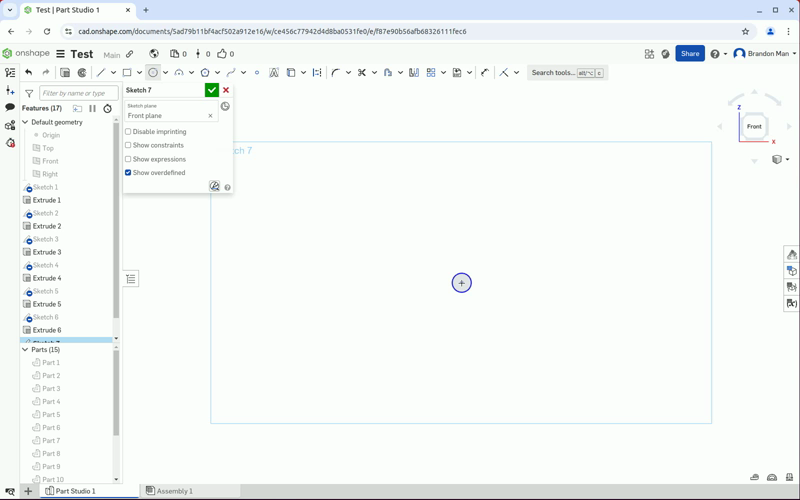
click(461, 282)
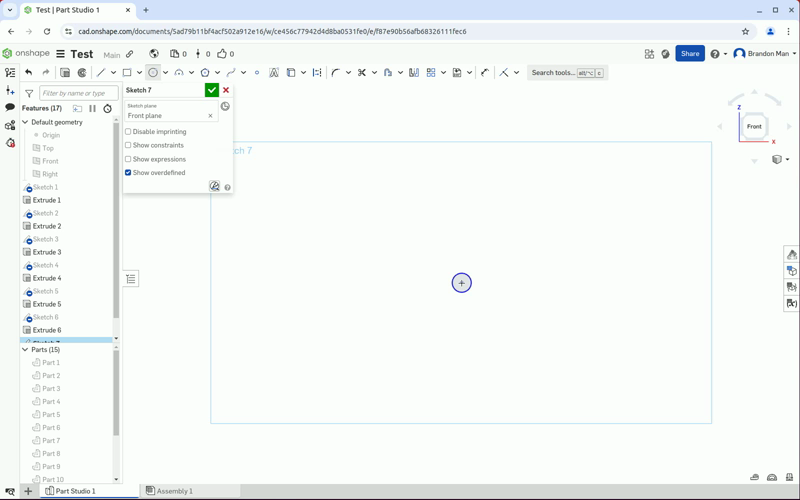
key_up(shift)
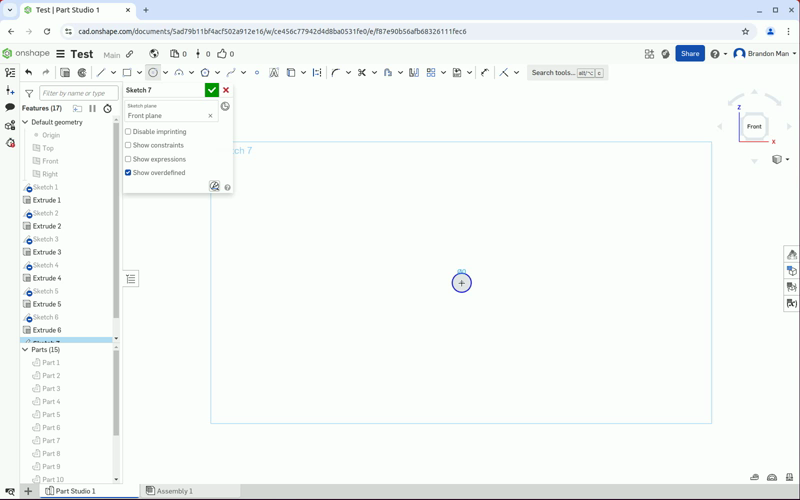
mouse_move(464, 282)
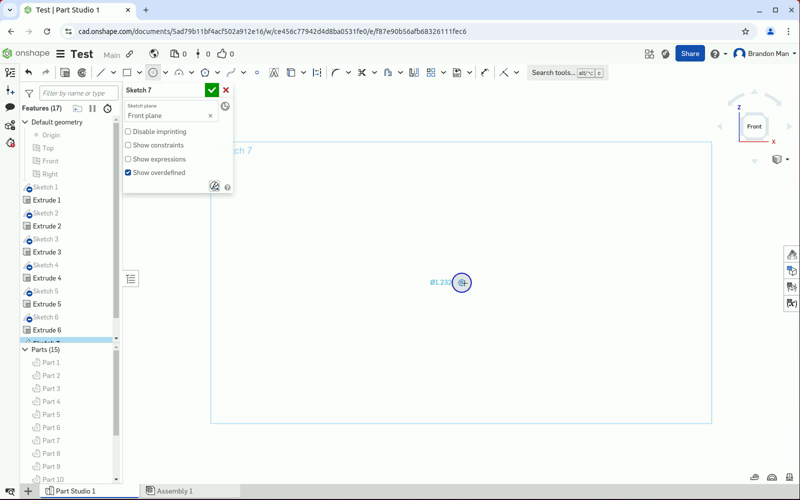
scroll(6)
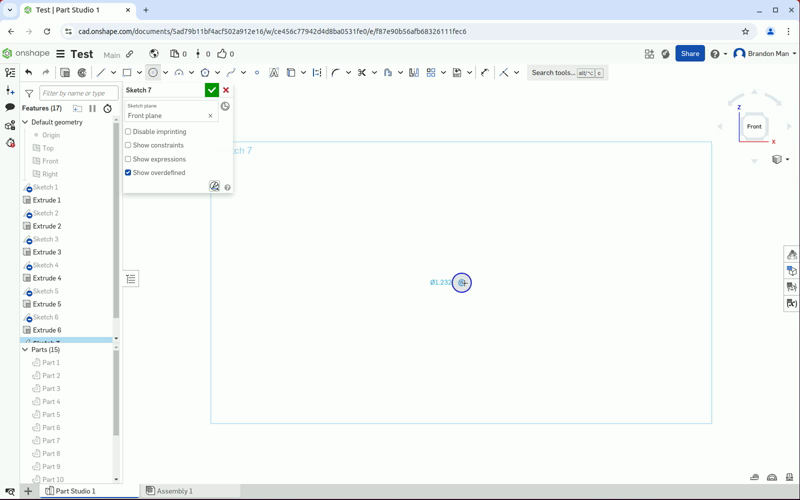
scroll(6)
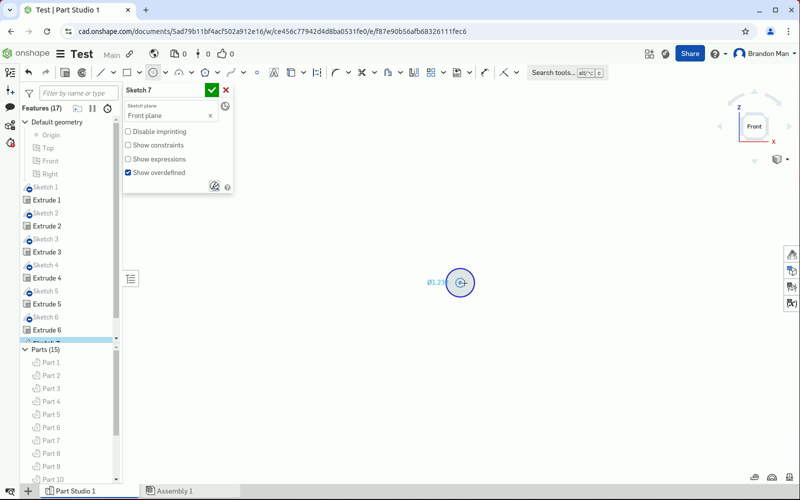
scroll(6)
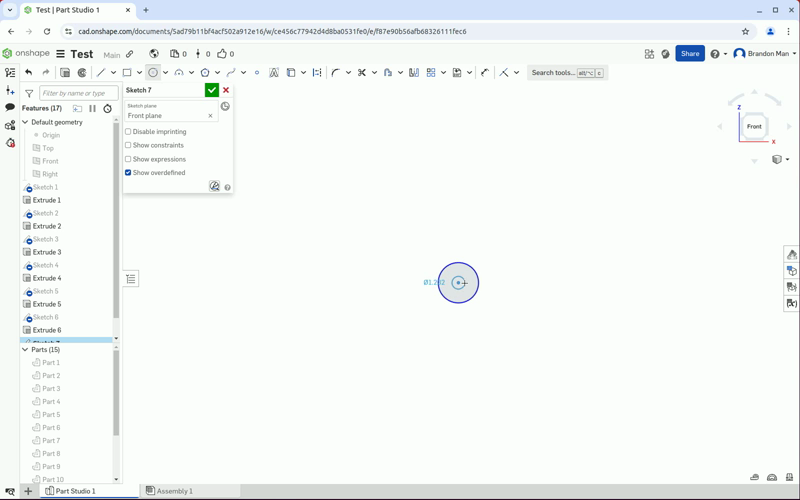
scroll(6)
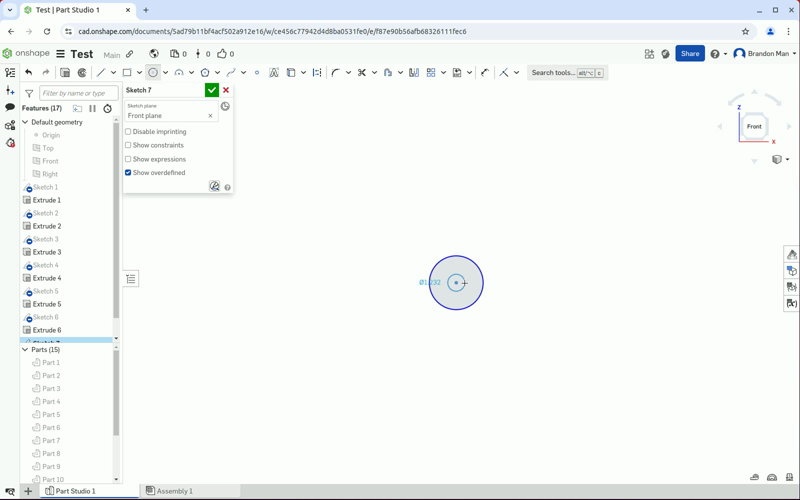
scroll(6)
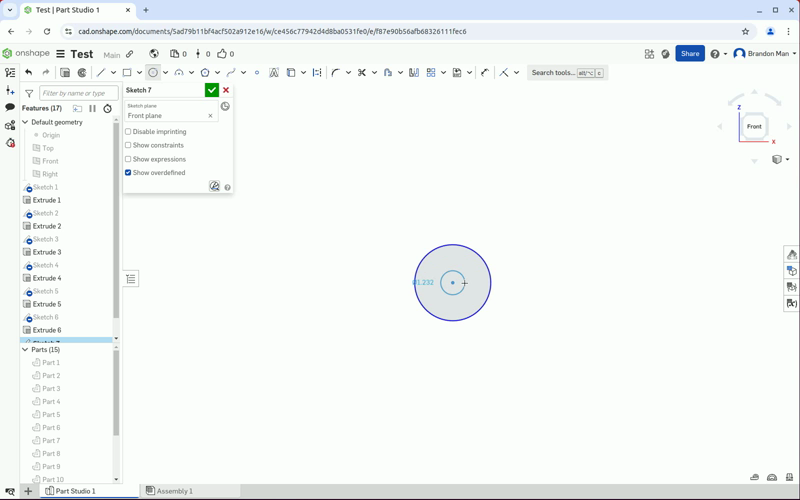
scroll(6)
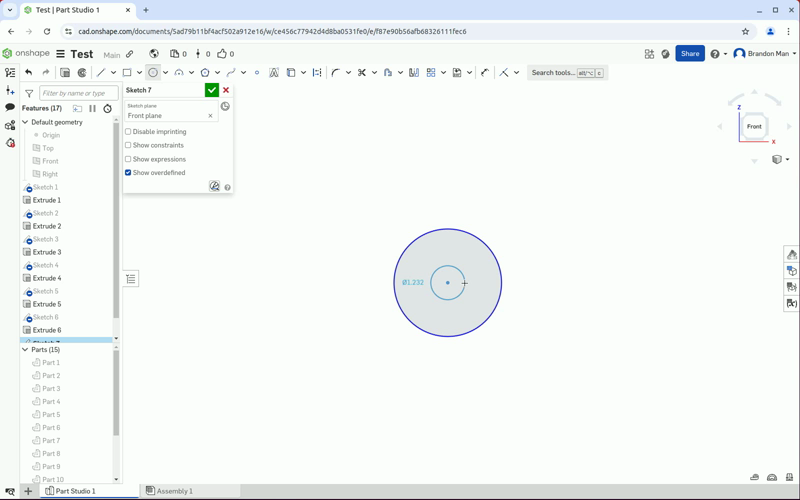
scroll(6)
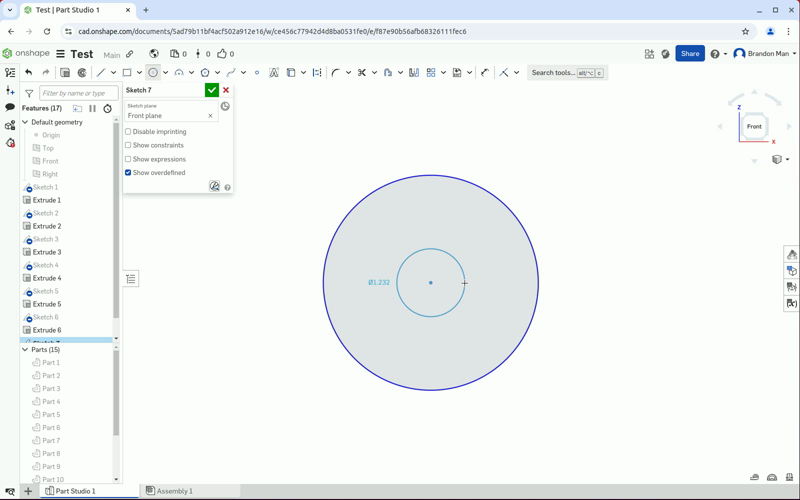
click(464, 282)
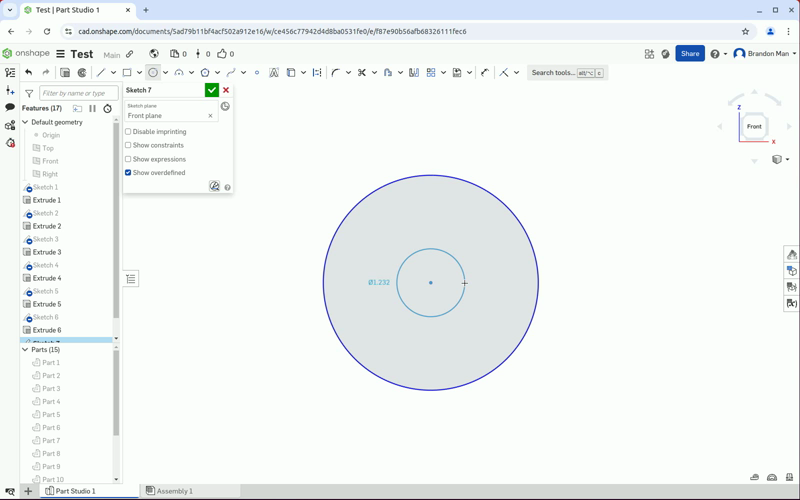
scroll(-6)
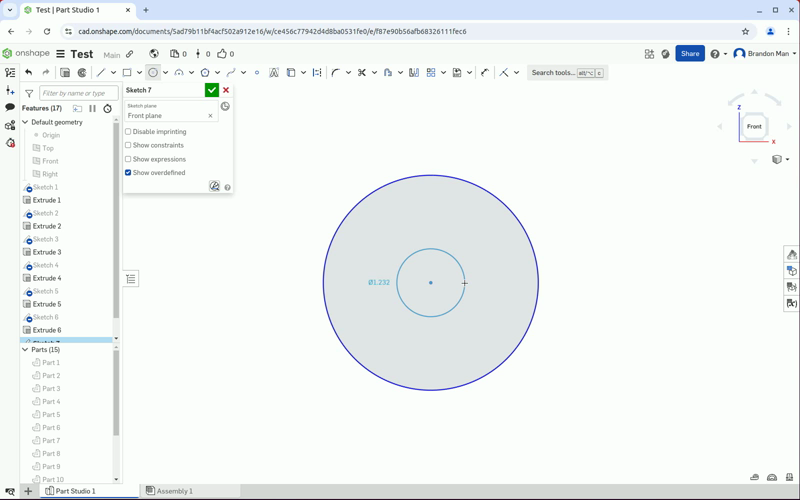
scroll(-6)
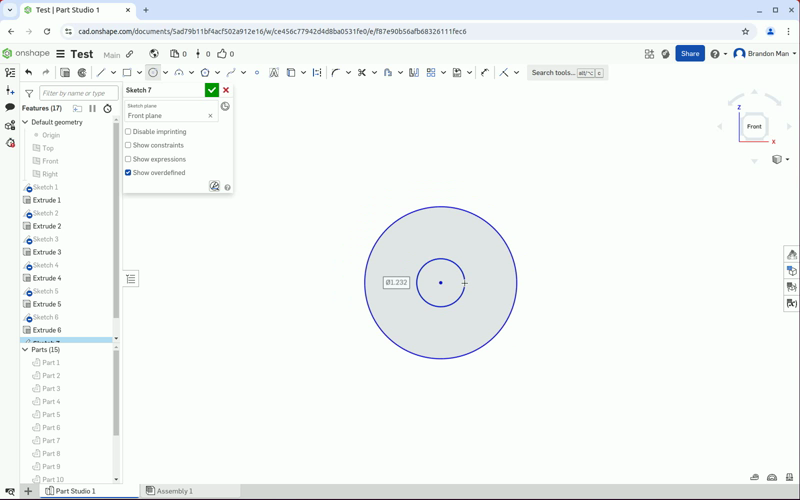
scroll(-6)
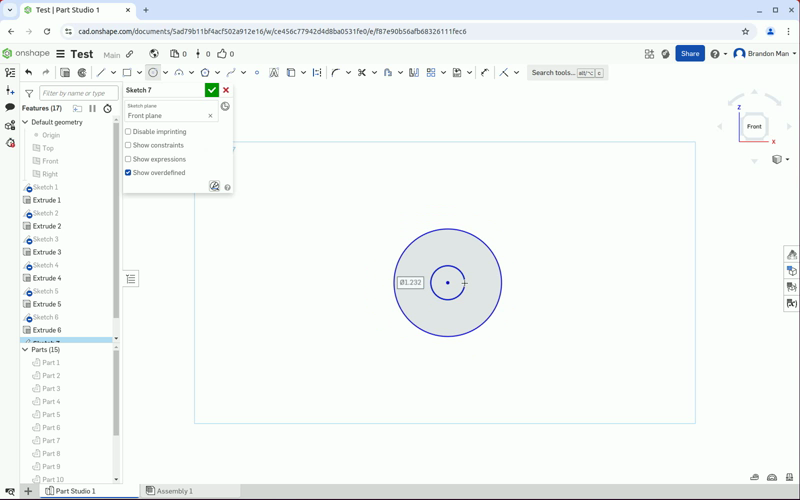
scroll(-6)
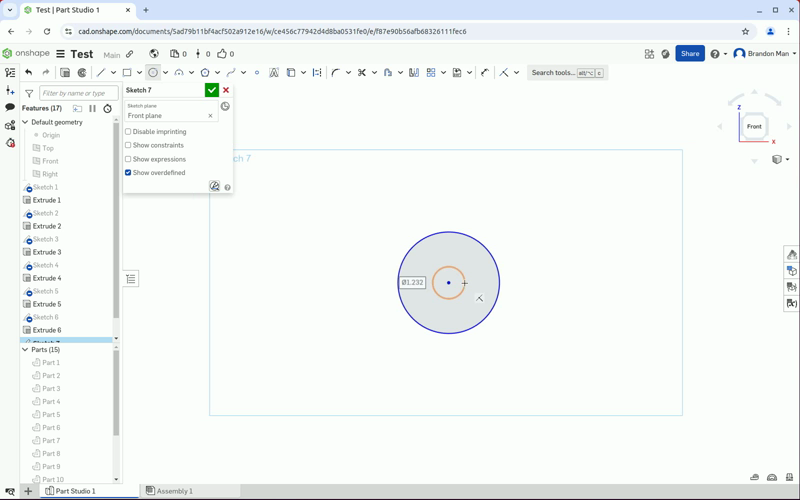
scroll(-6)
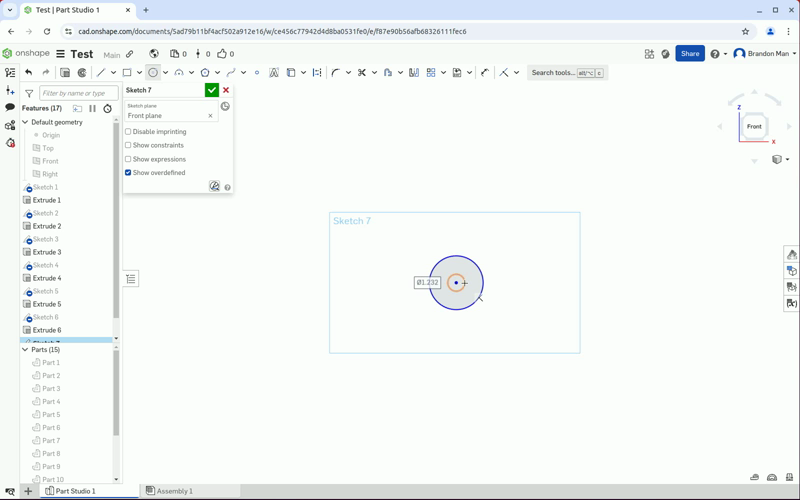
scroll(-6)
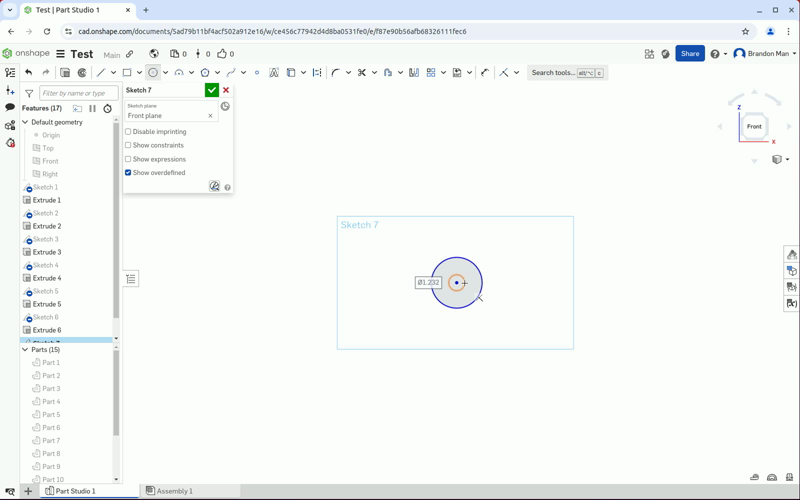
scroll(-6)
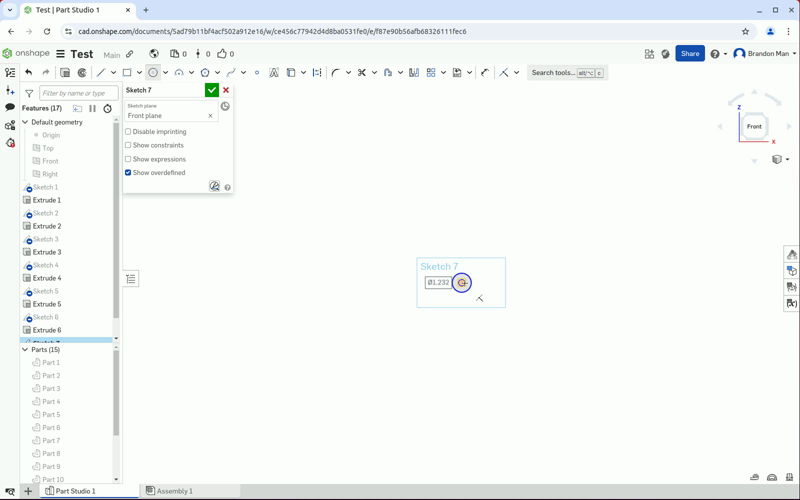
key(esc)
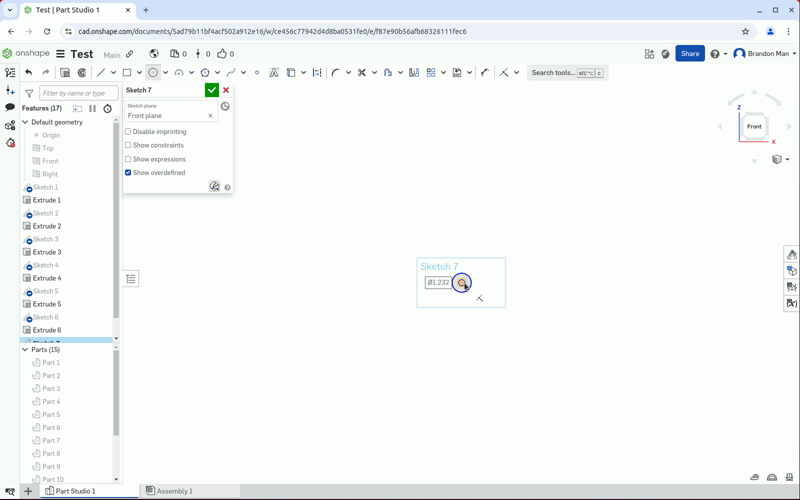
mouse_move(458, 280)
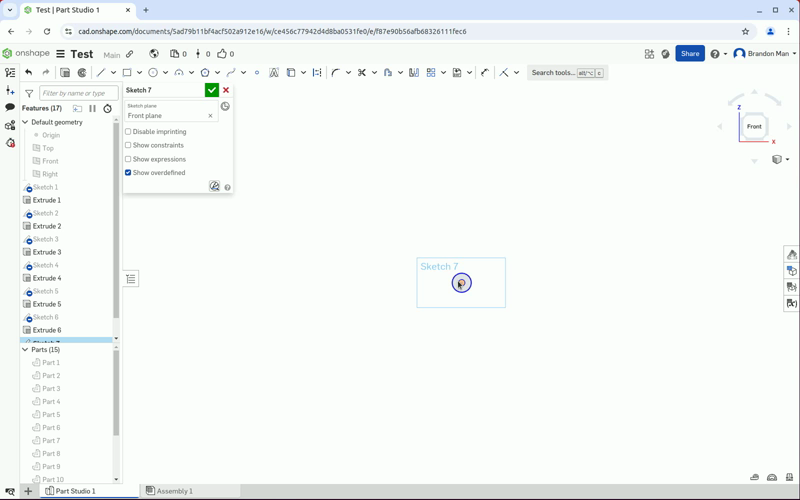
scroll(6)
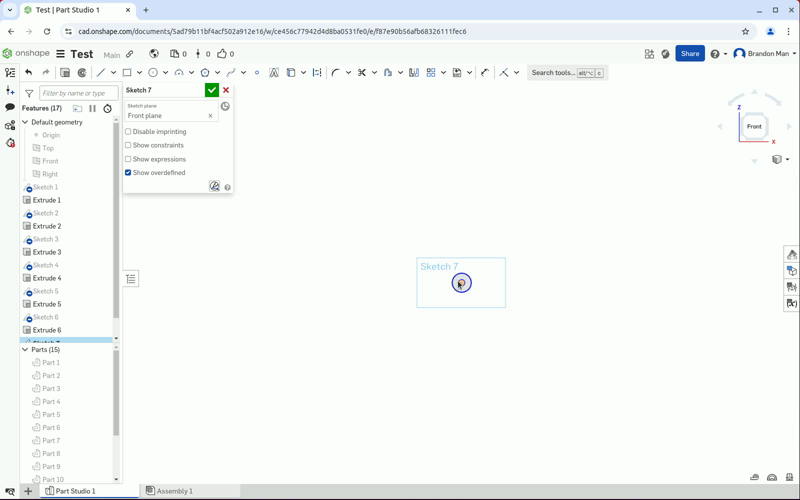
scroll(6)
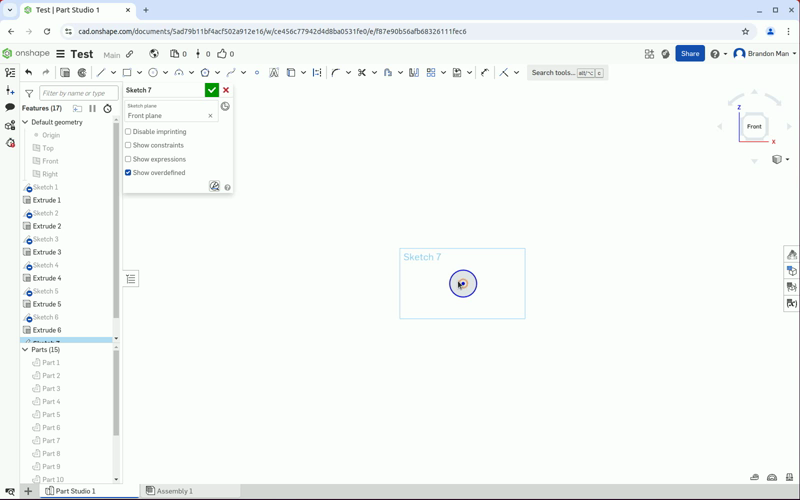
scroll(6)
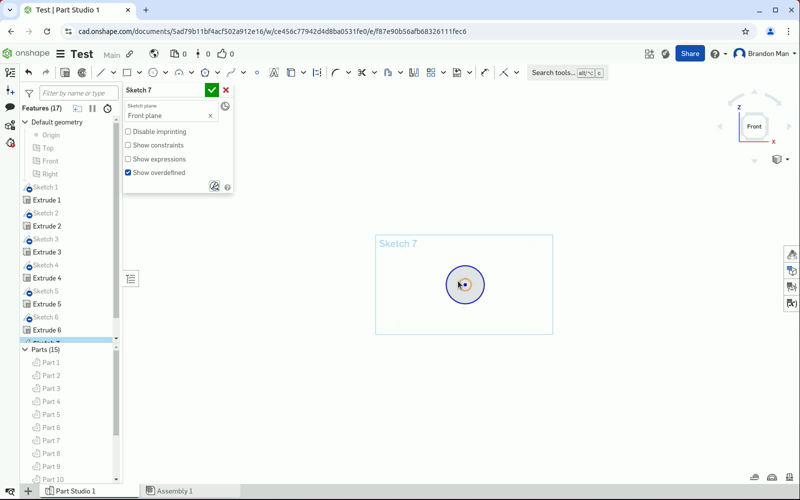
scroll(6)
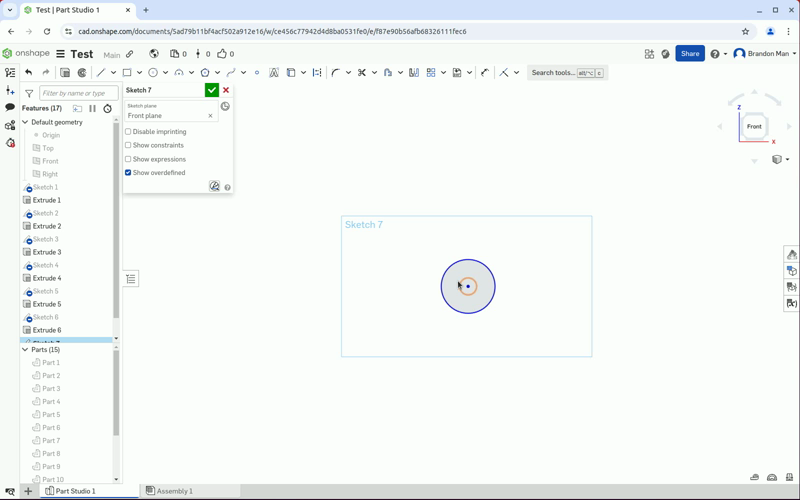
scroll(6)
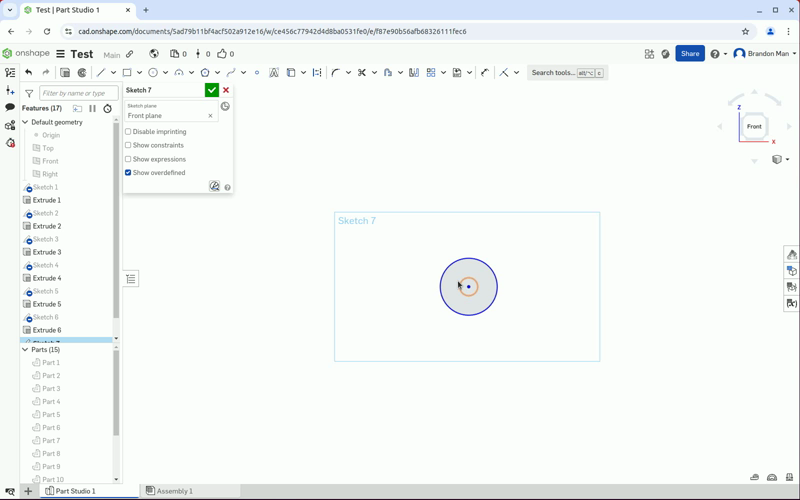
scroll(6)
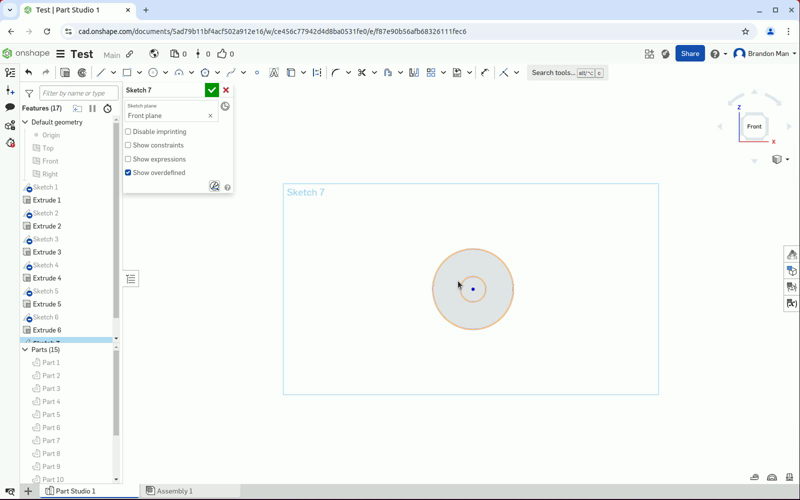
scroll(6)
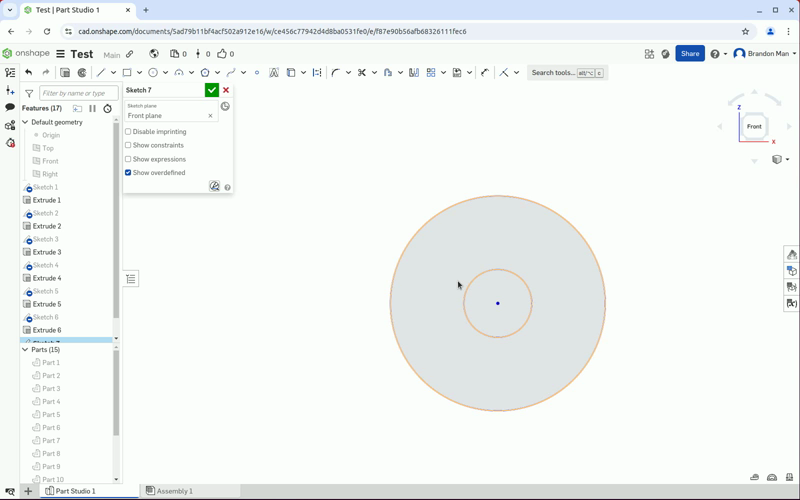
click(458, 280)
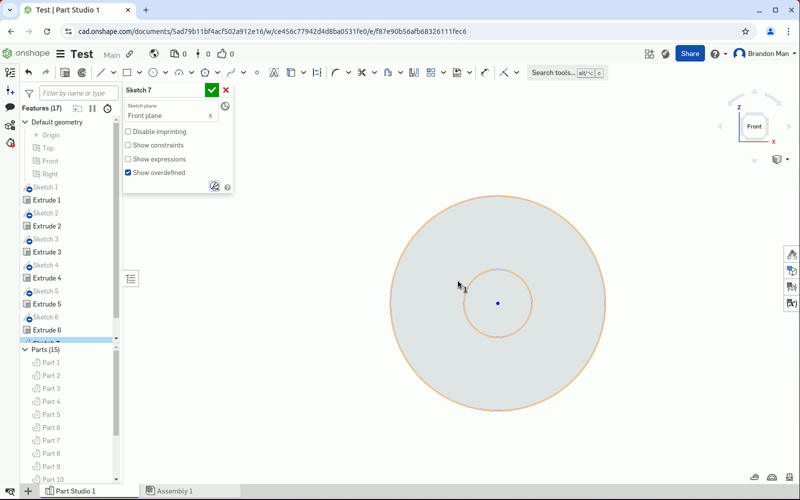
scroll(-6)
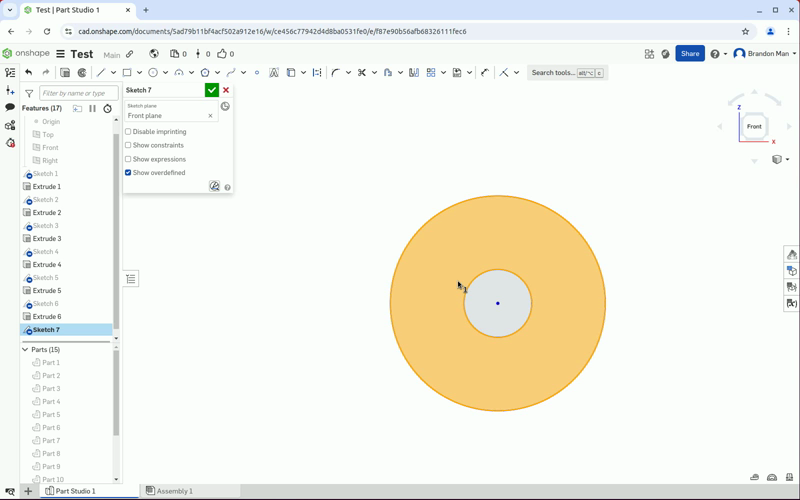
scroll(-6)
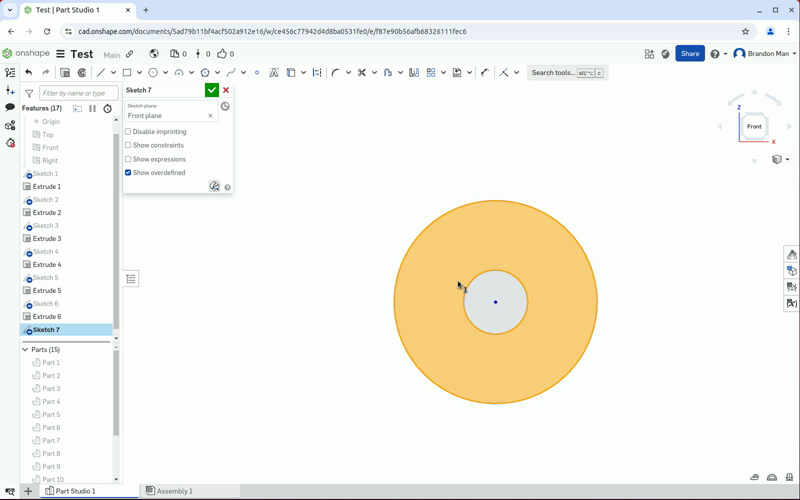
scroll(-6)
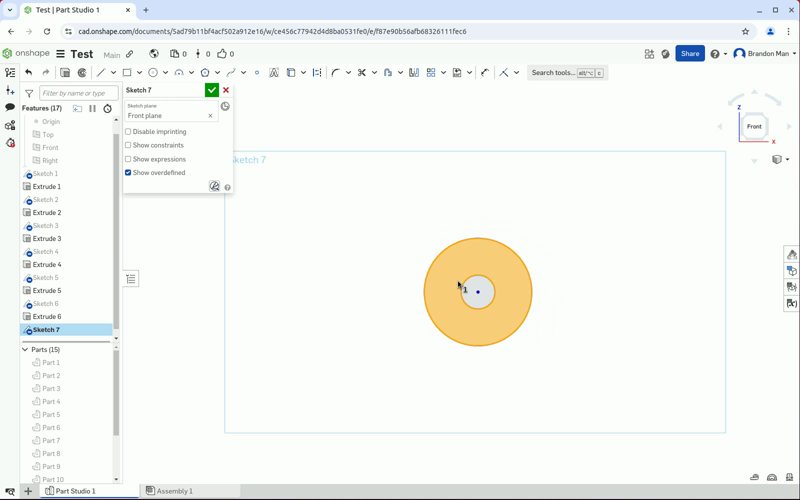
scroll(-6)
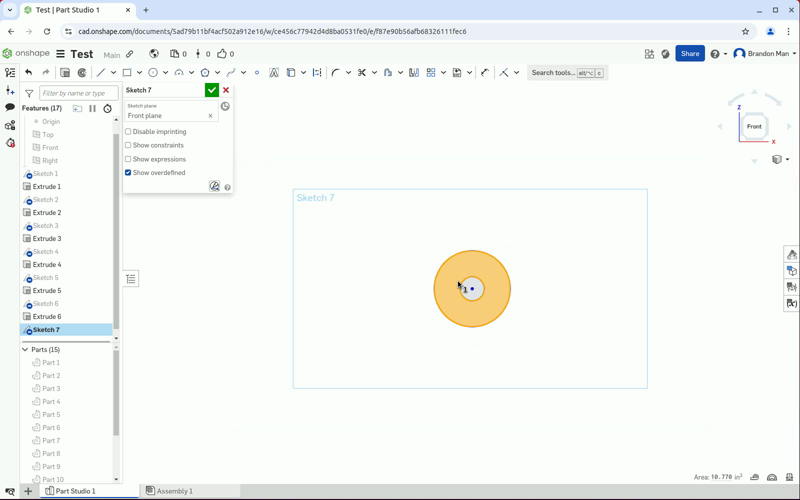
scroll(-6)
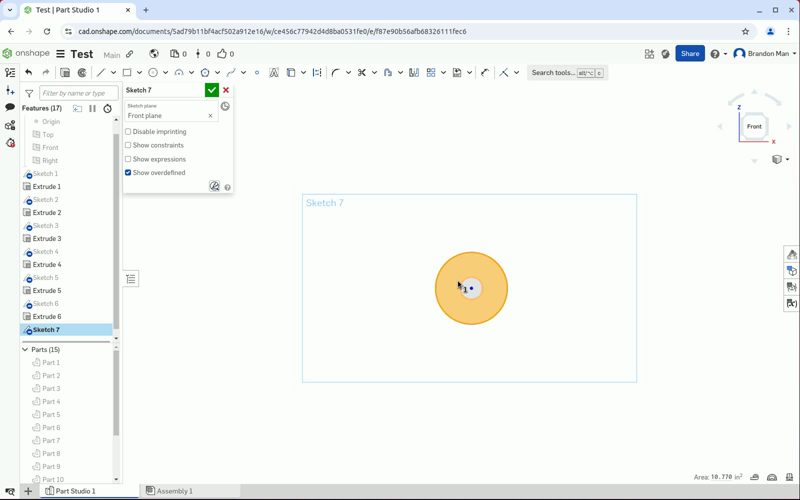
scroll(-6)
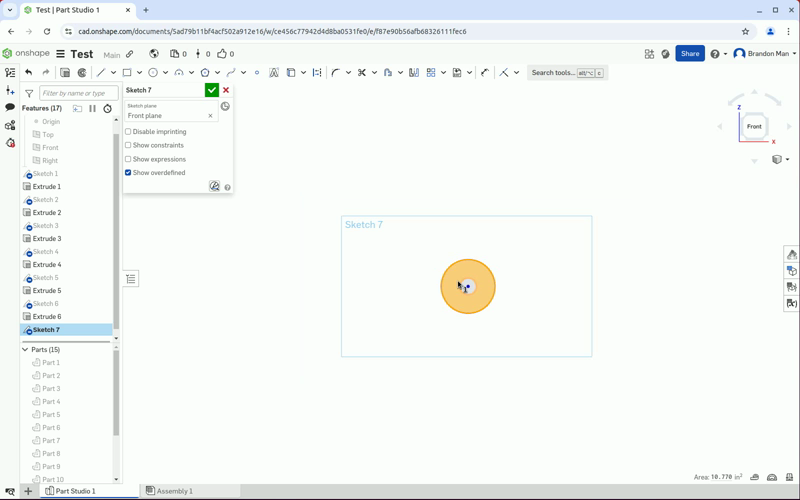
scroll(-6)
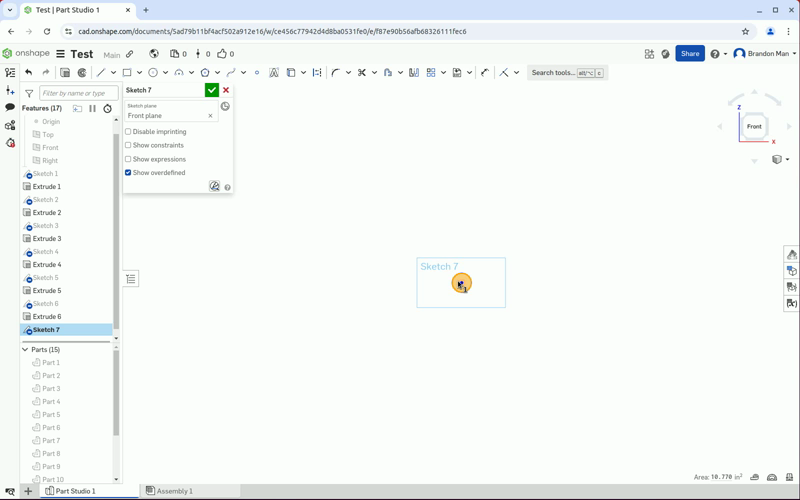
mouse_move(69, 352)
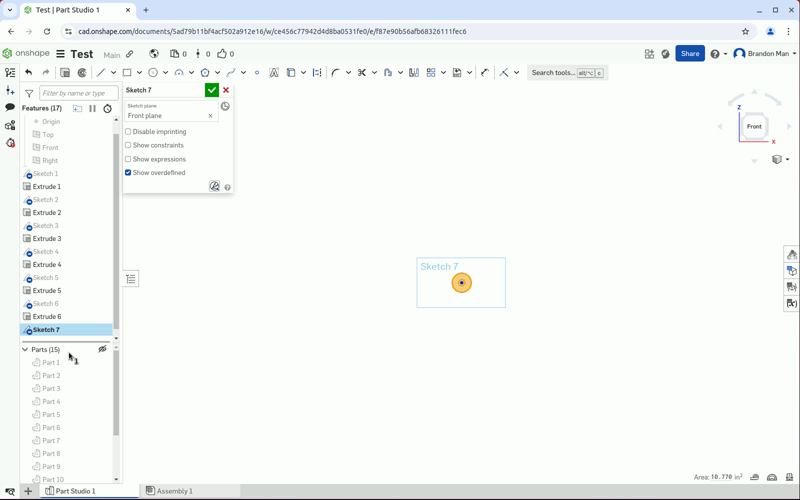
key(shift+y)
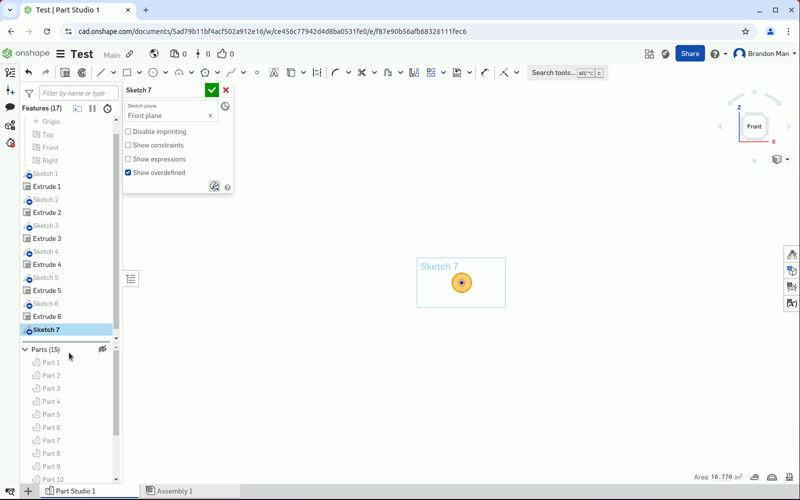
key(shift+e)
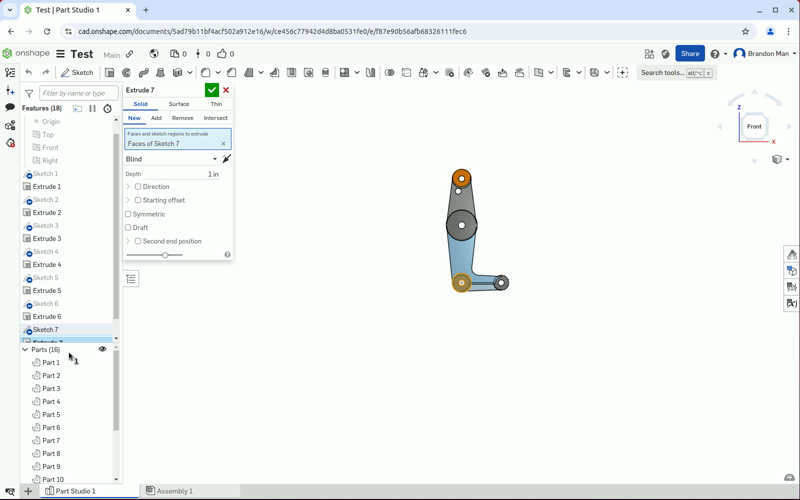
mouse_move(143, 106)
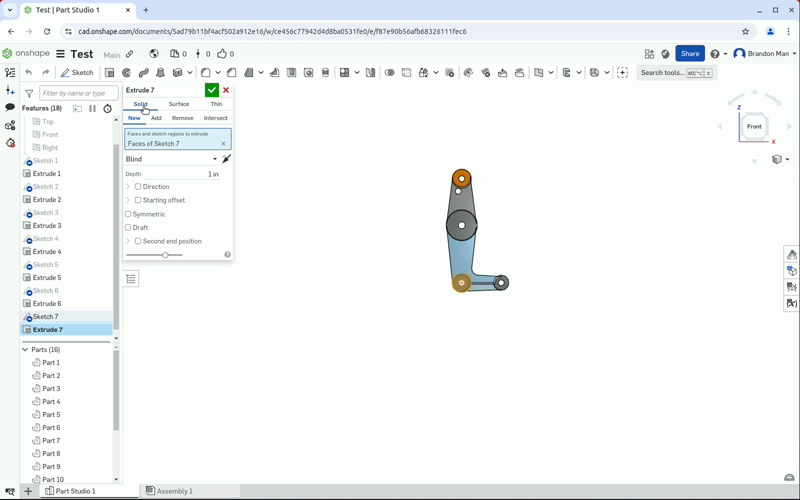
click(143, 106)
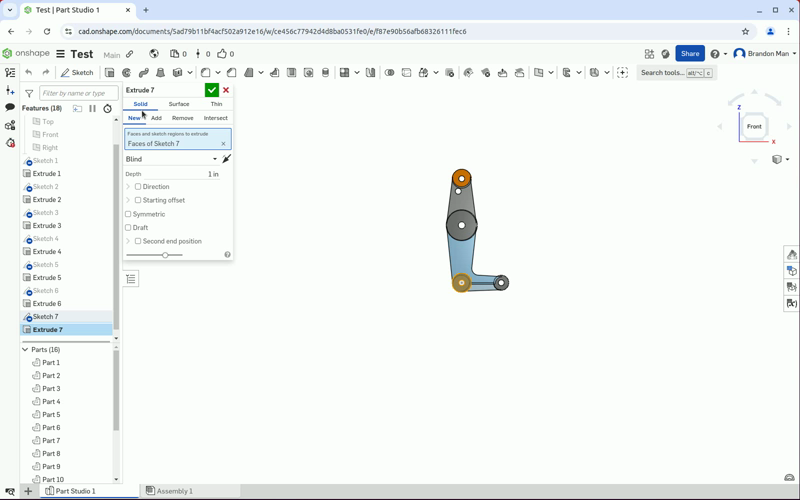
mouse_move(137, 120)
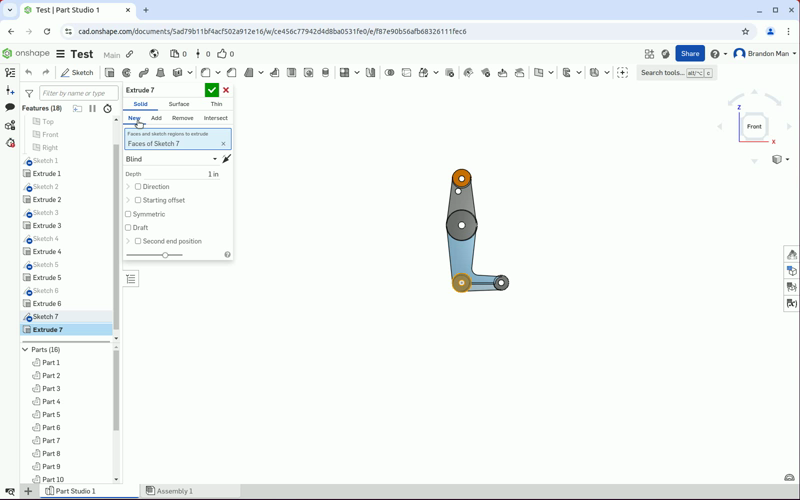
click(137, 120)
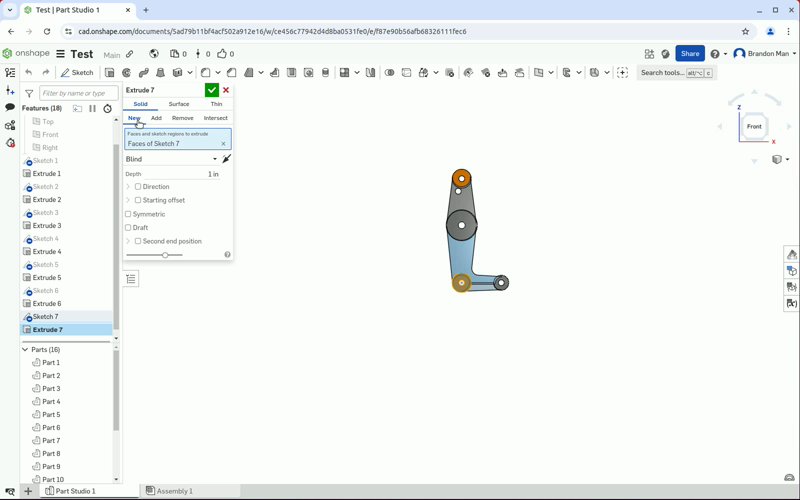
key(tab, 4)
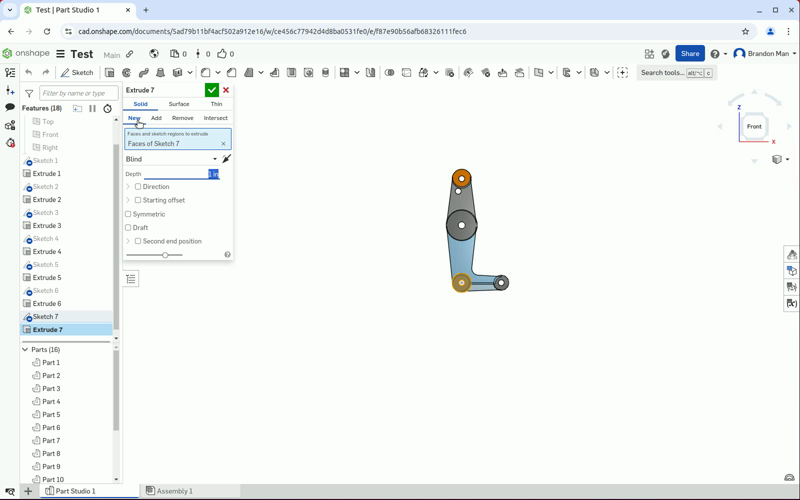
text(0.481)
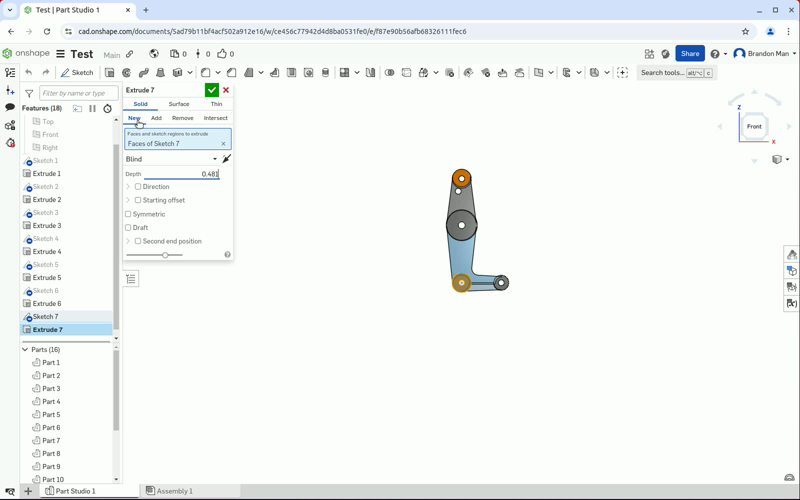
key(enter)
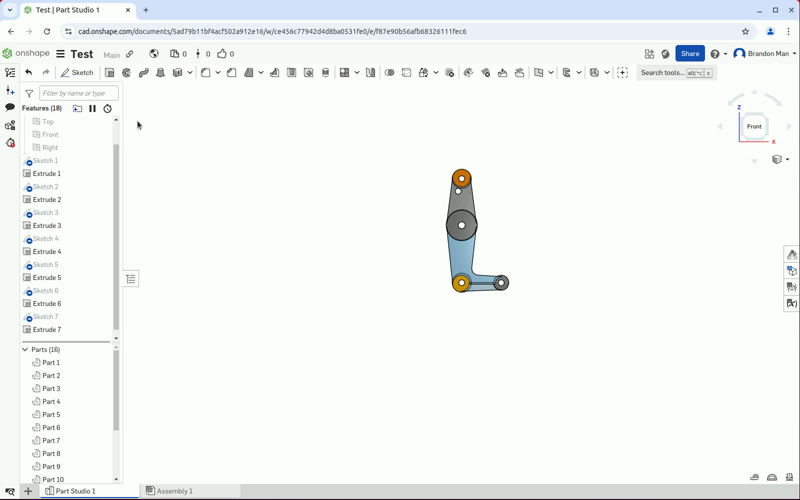
key(shift+h)
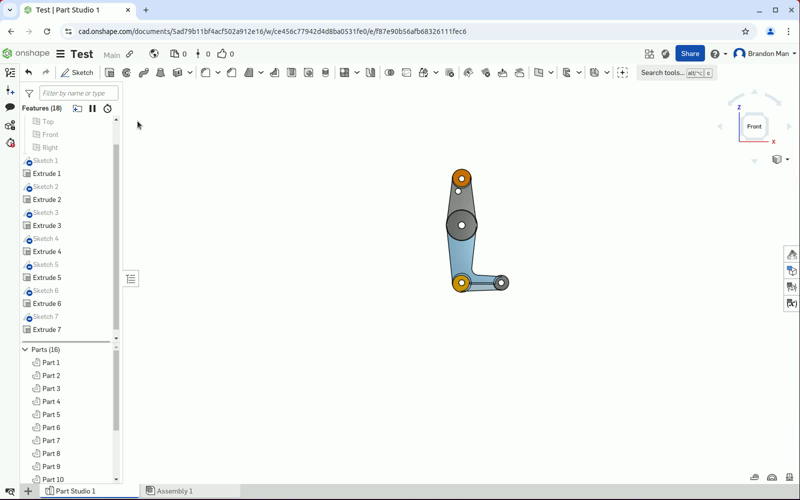
key(shift+h)
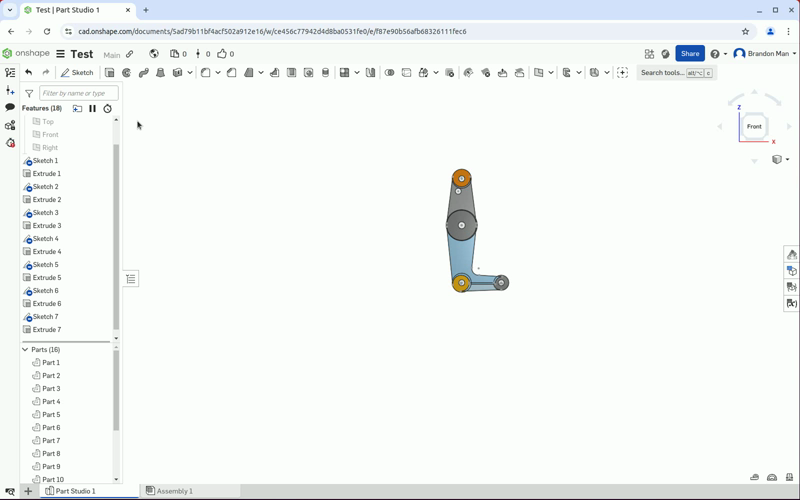
key(shift+7)
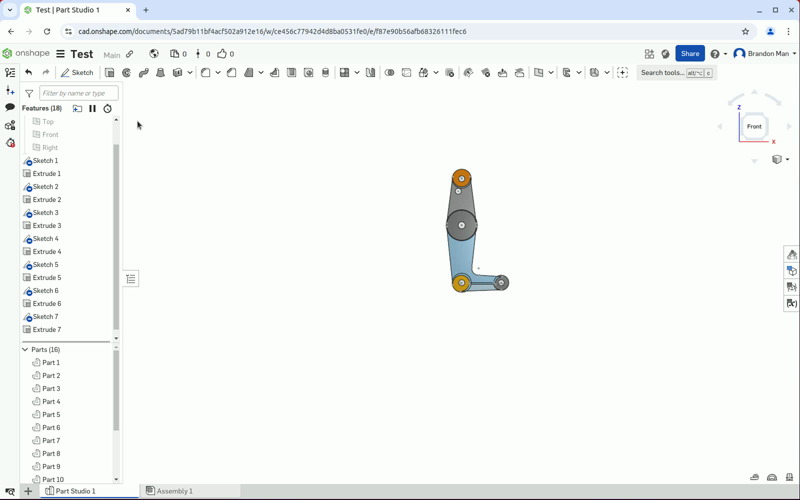
key(left, 2)
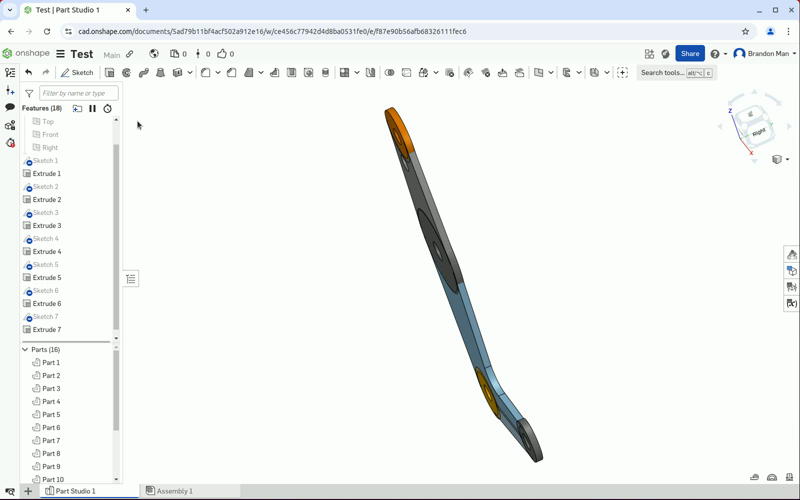
key(down, 2)
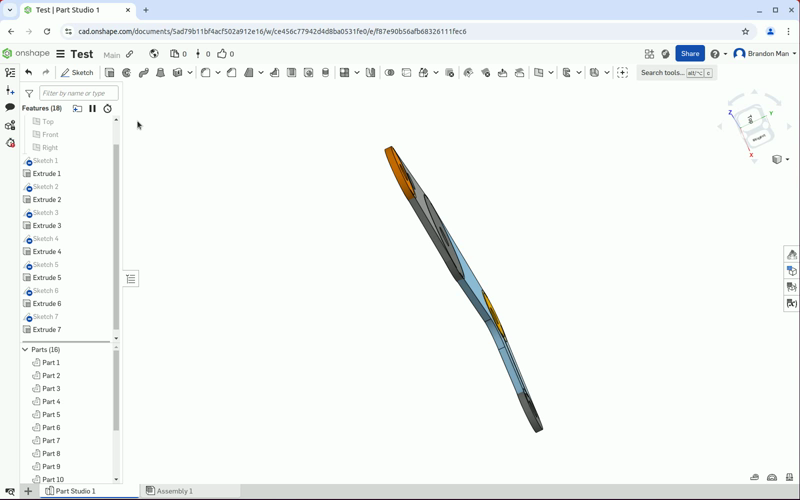
key(up, 2)
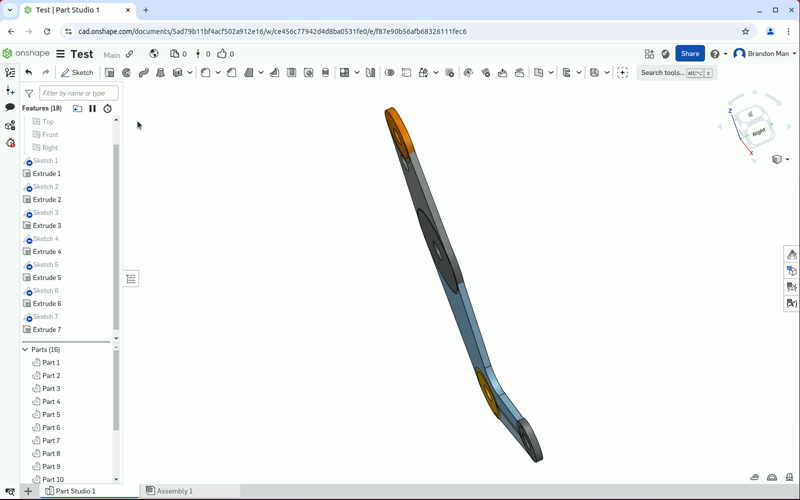
key(right, 2)
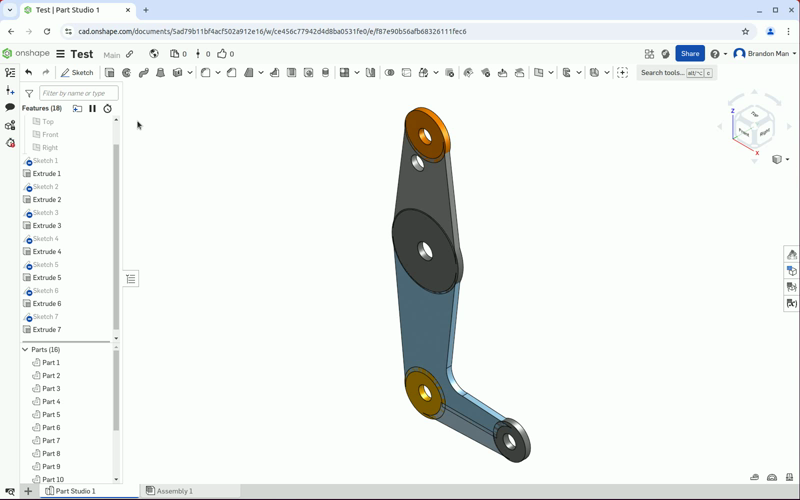
mouse_move(69, 163)
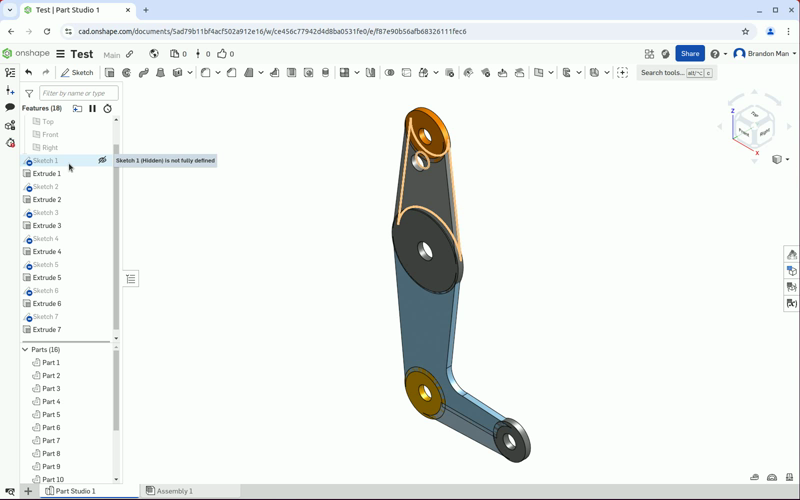
click(69, 163)